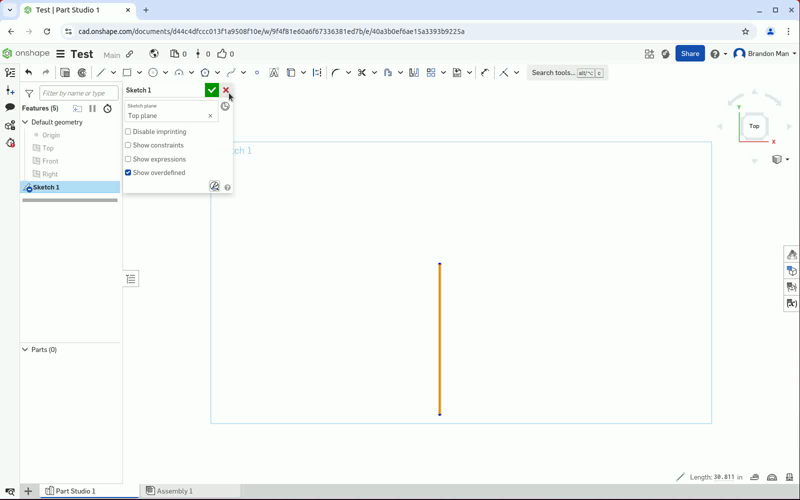
key(shift+h)
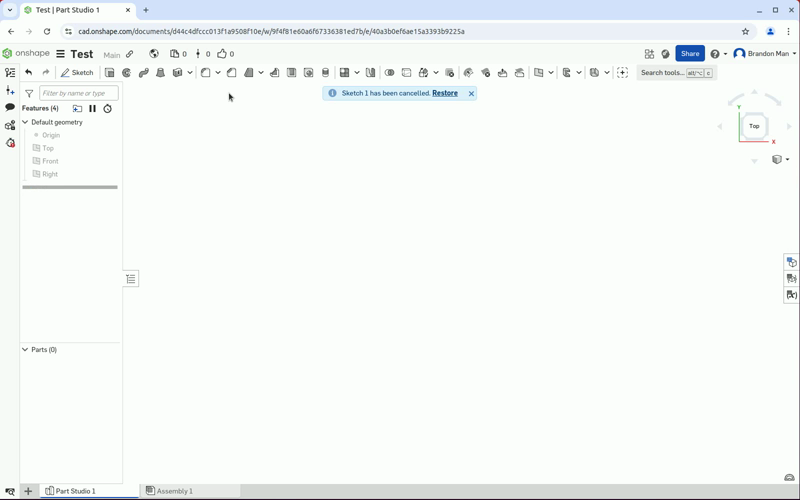
mouse_move(73, 352)
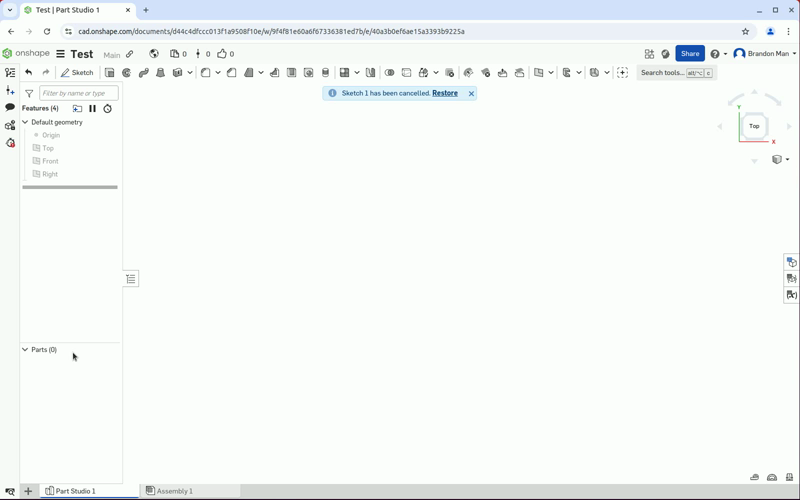
key(y)
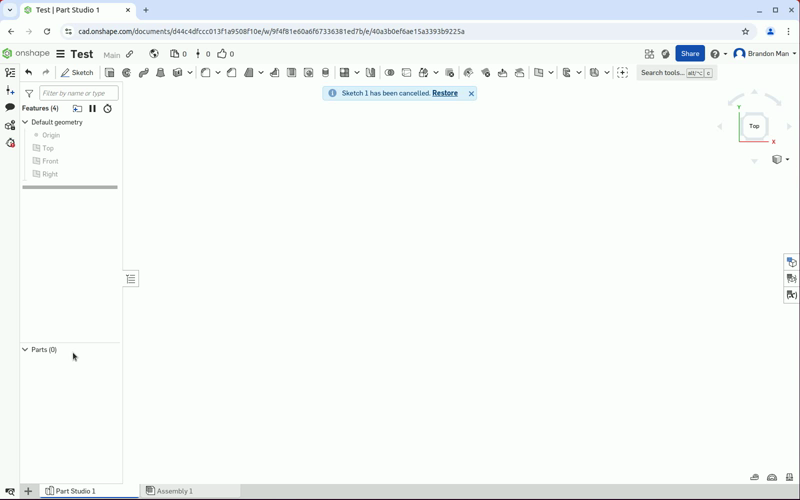
key(shift+p)
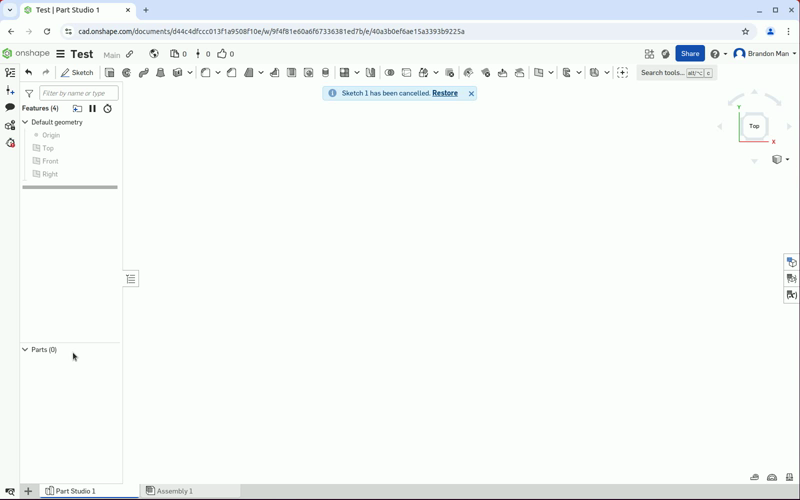
key(space)
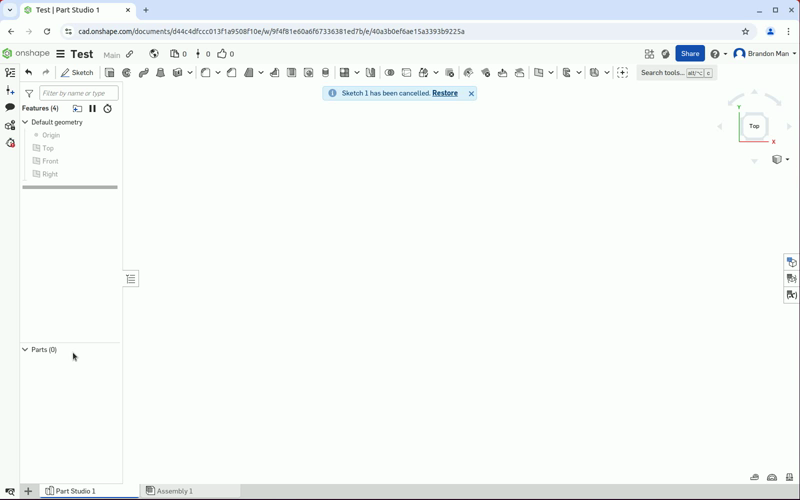
key_down(shift)
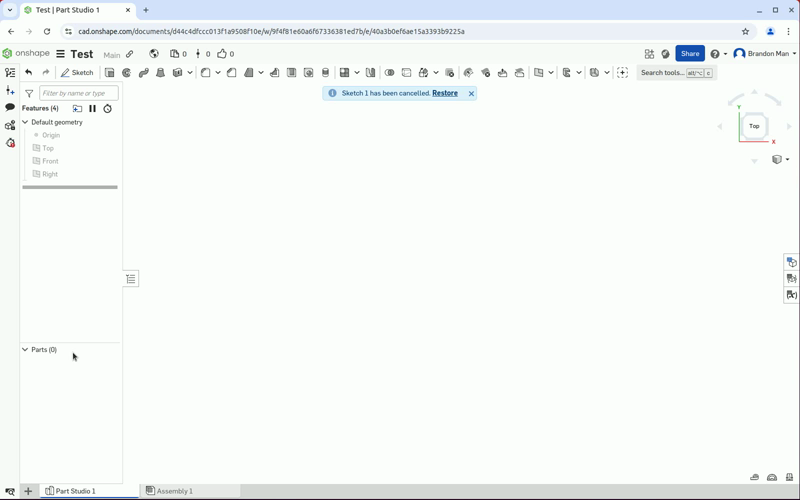
key(up)
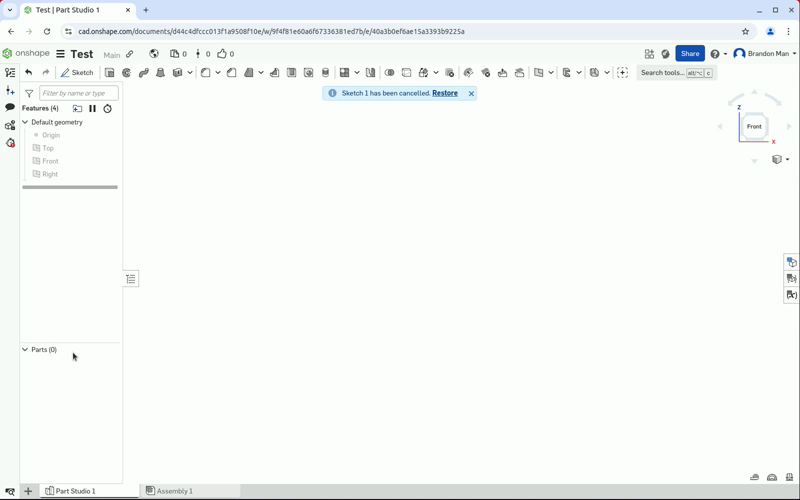
key_up(shift)
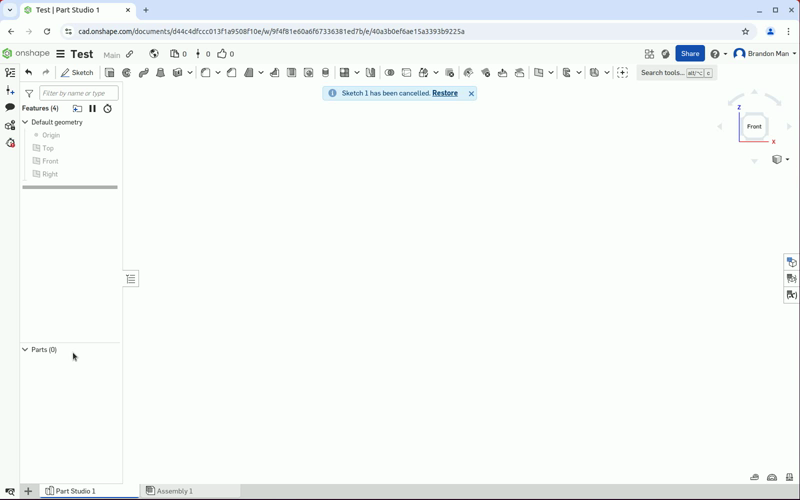
mouse_move(73, 352)
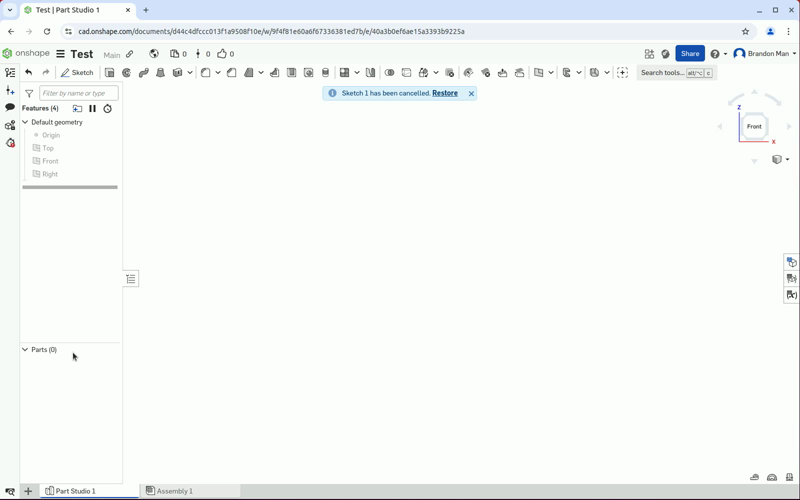
key(shift+y)
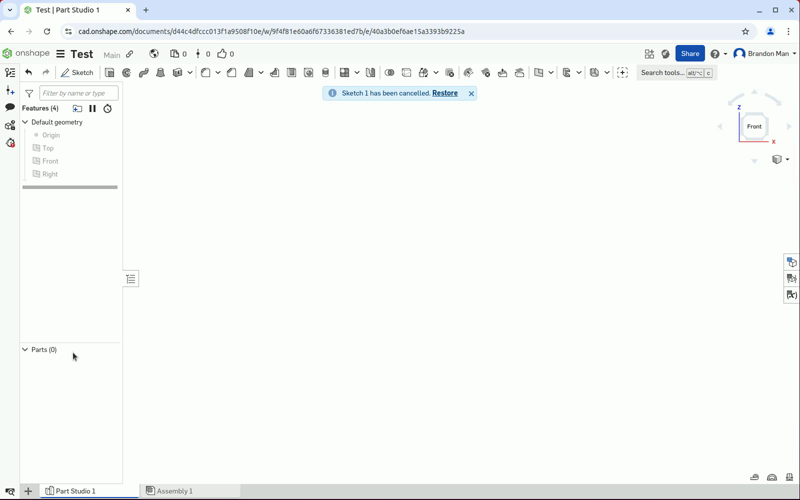
key(shift+s)
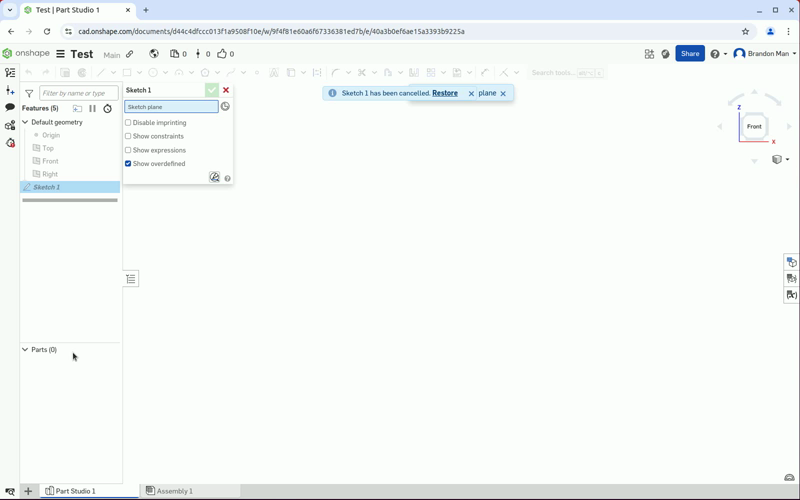
mouse_move(73, 163)
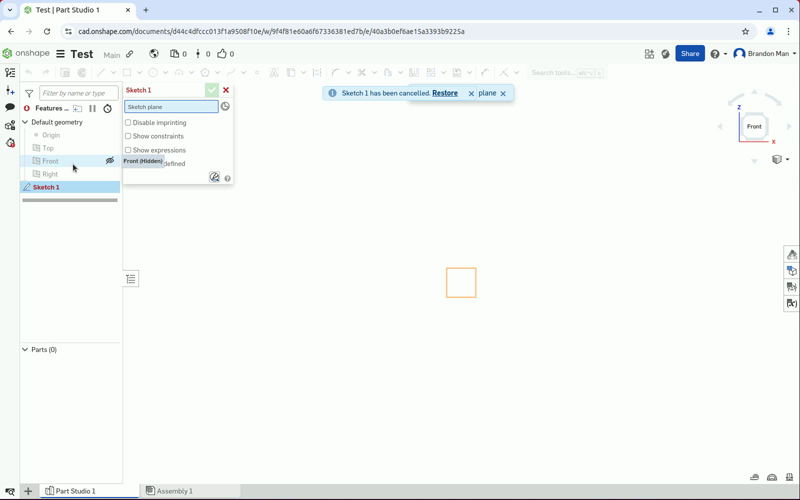
click(73, 163)
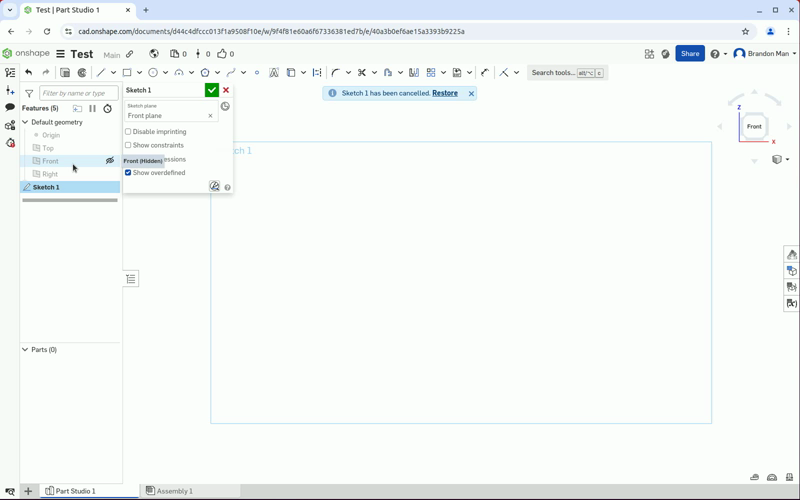
mouse_move(73, 352)
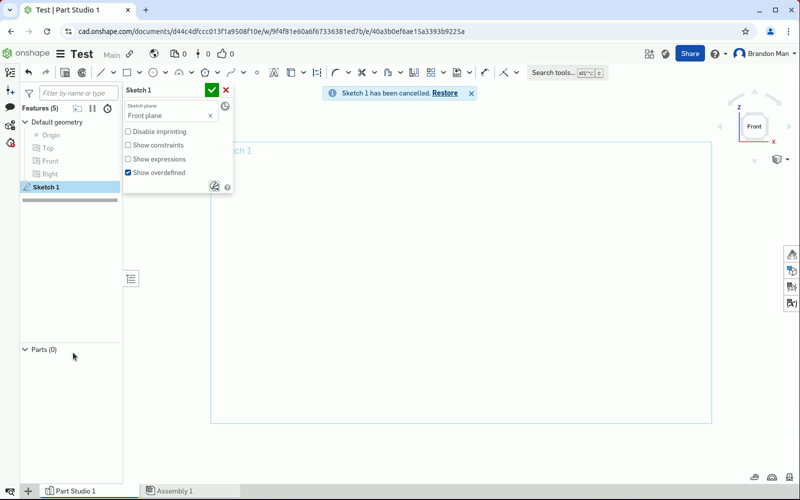
key(y)
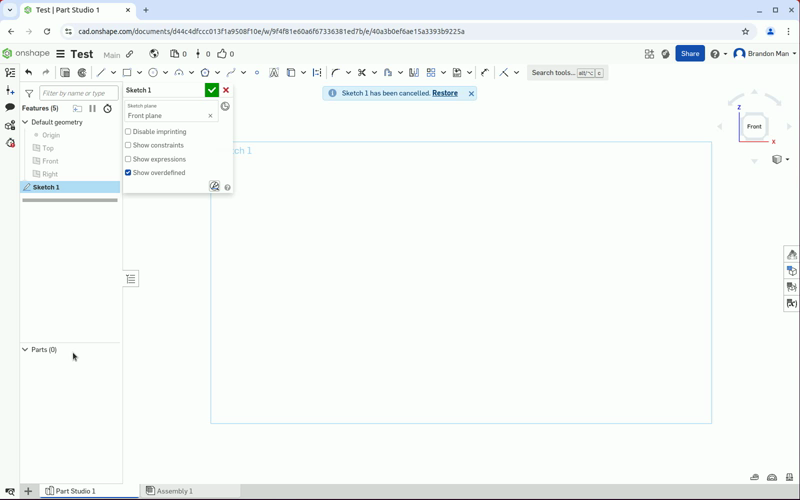
key(l)
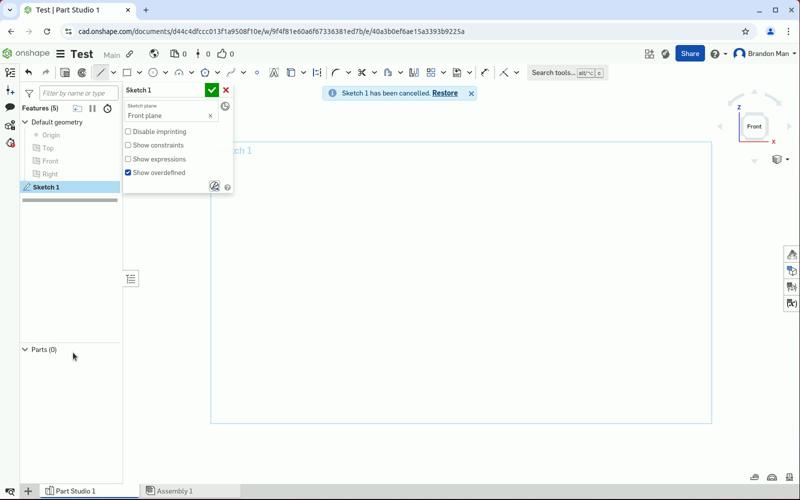
key_down(shift)
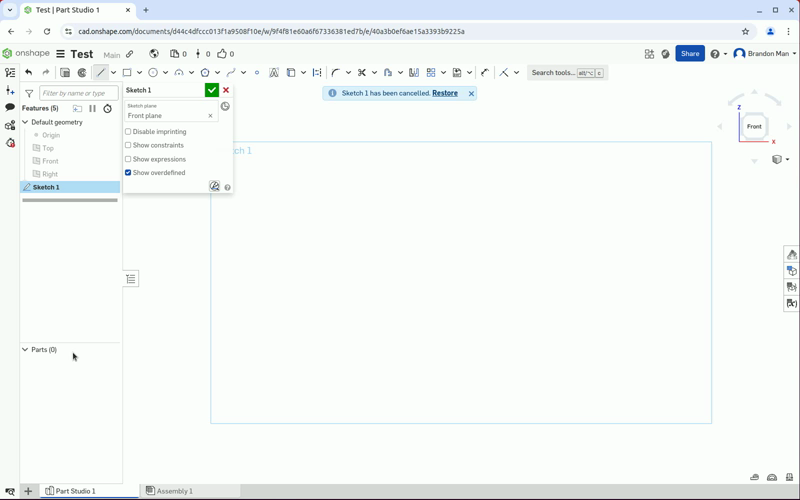
mouse_move(416, 285)
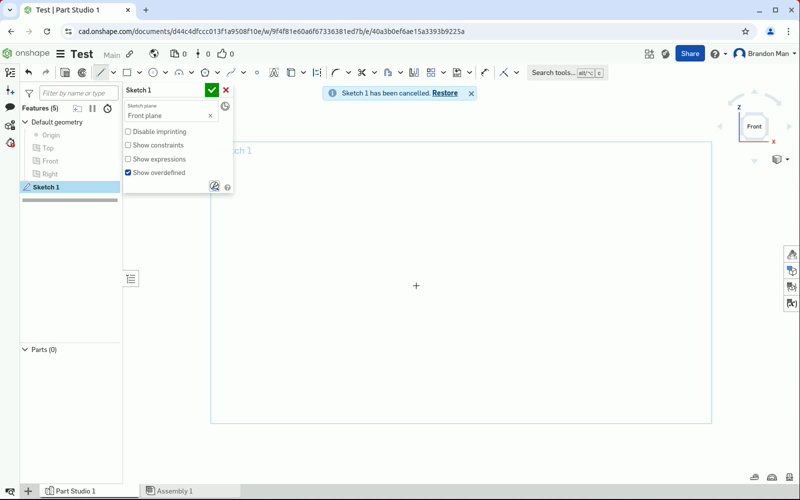
click(416, 285)
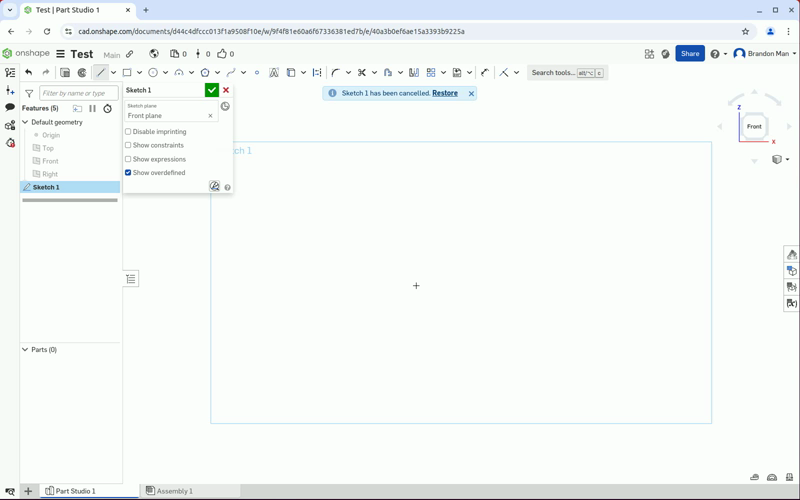
key_up(shift)
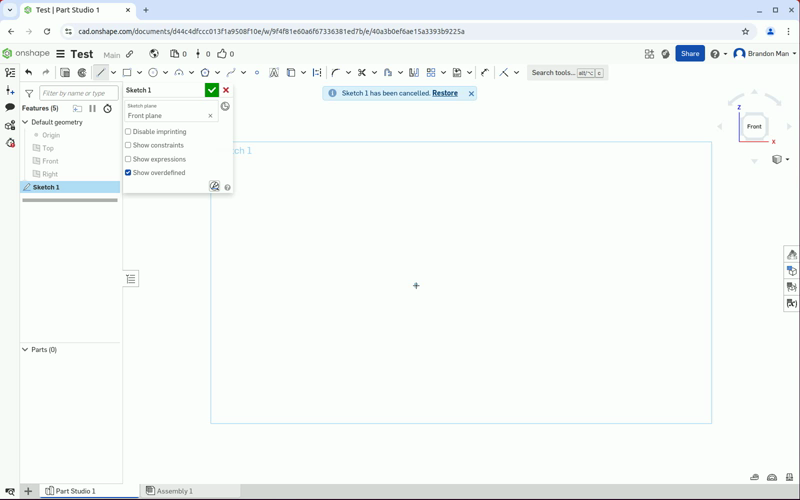
key_down(shift)
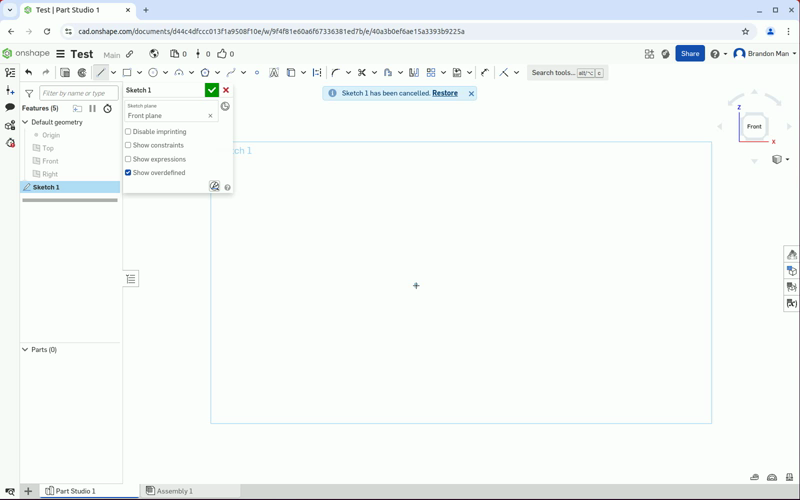
mouse_move(446, 285)
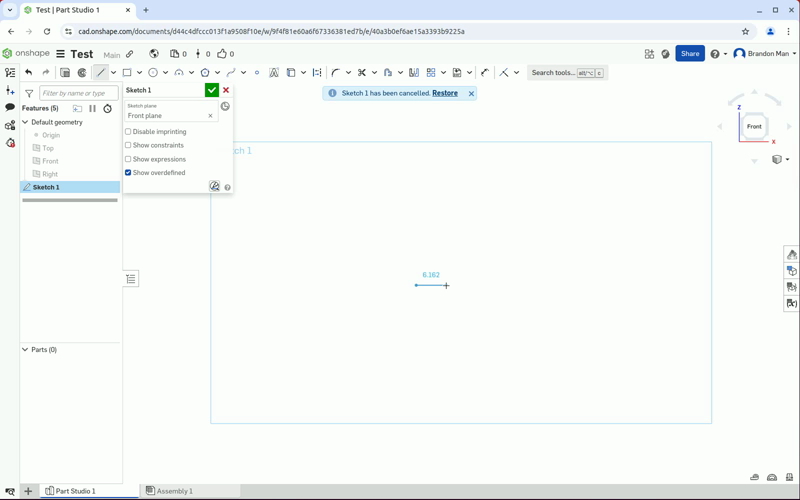
mouse_move(424, 295)
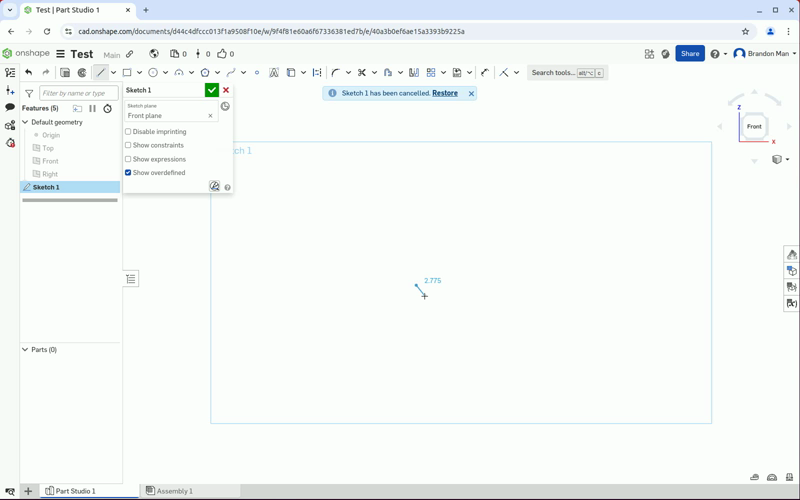
click(424, 295)
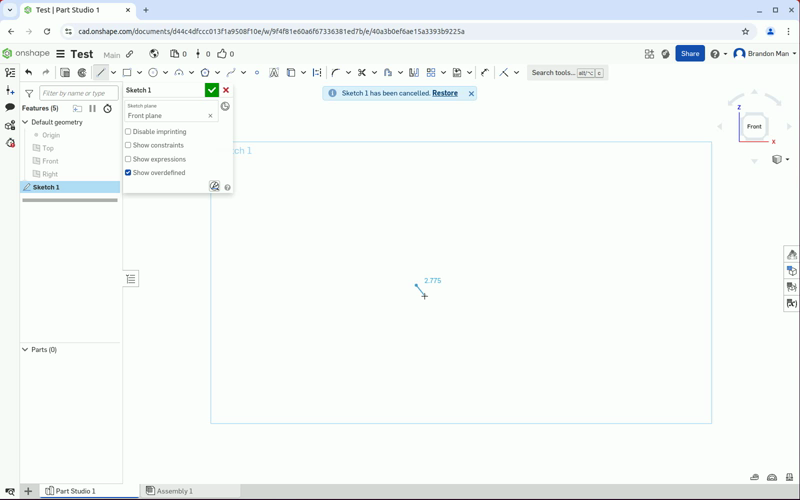
key_up(shift)
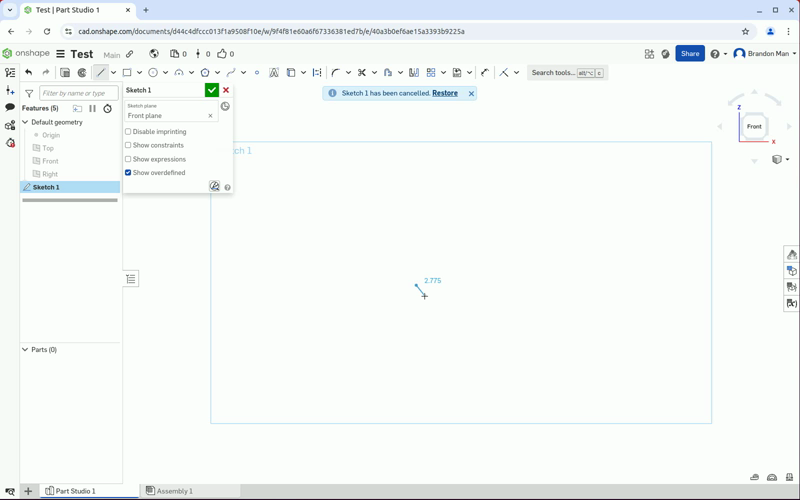
key(esc)
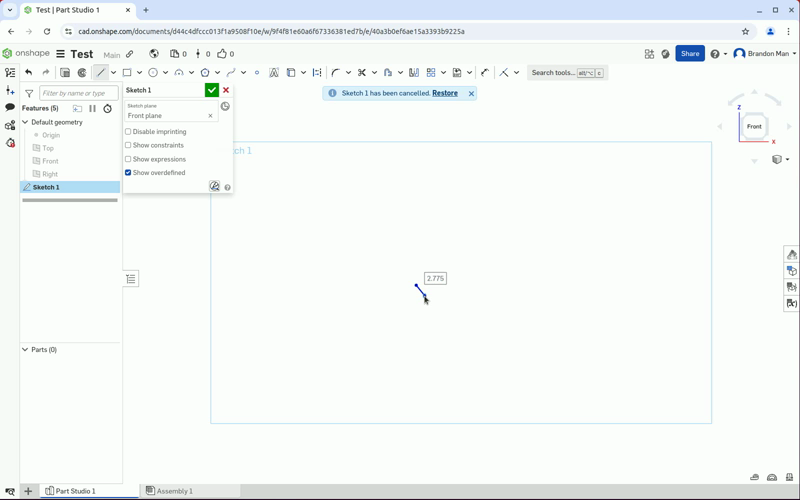
key(a)
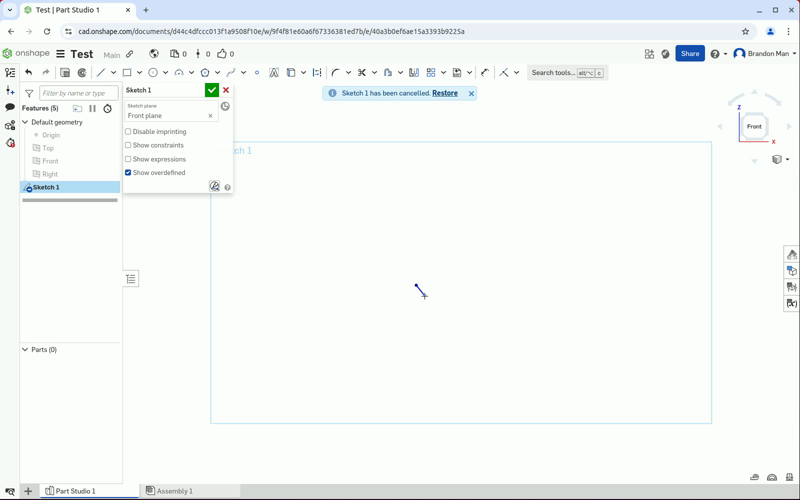
mouse_move(424, 295)
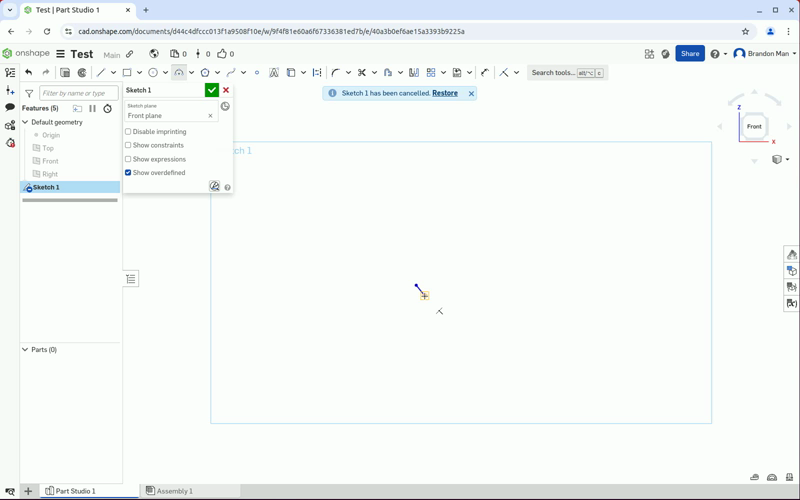
click(424, 295)
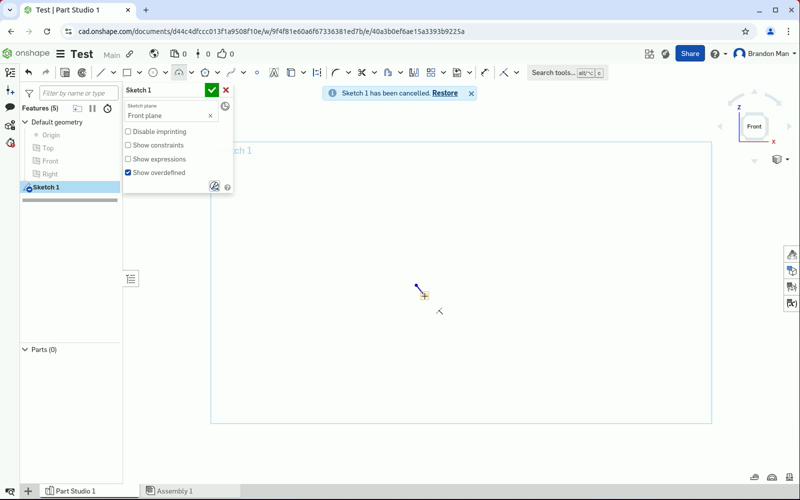
key_down(shift)
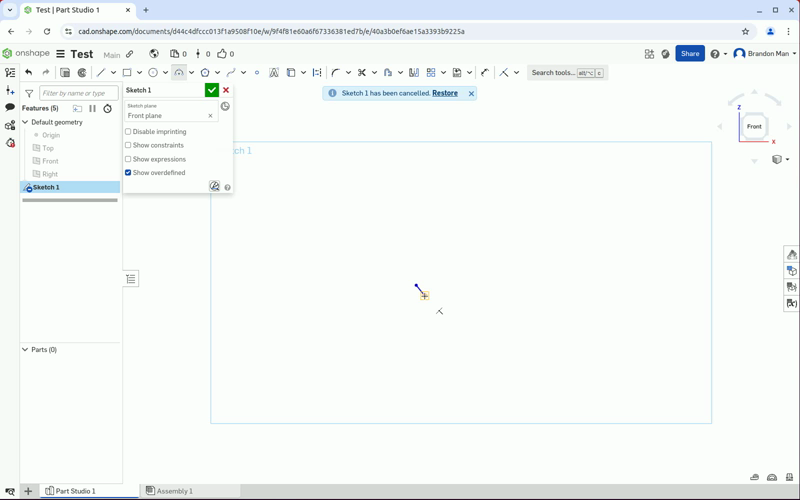
mouse_move(428, 295)
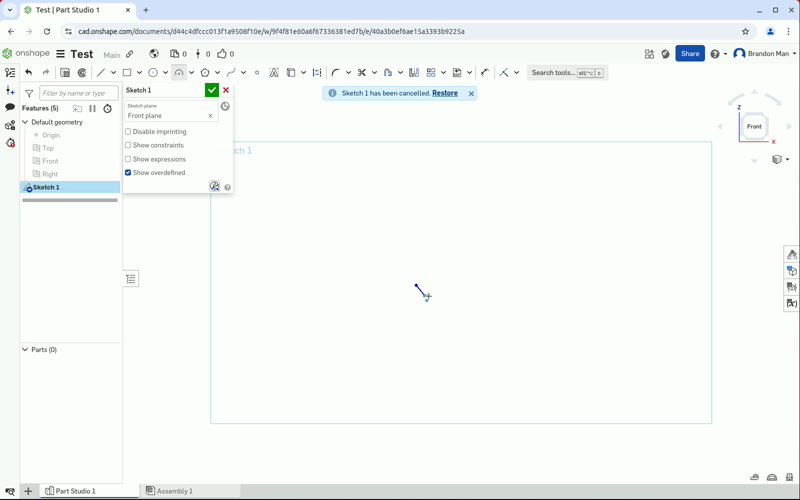
scroll(6)
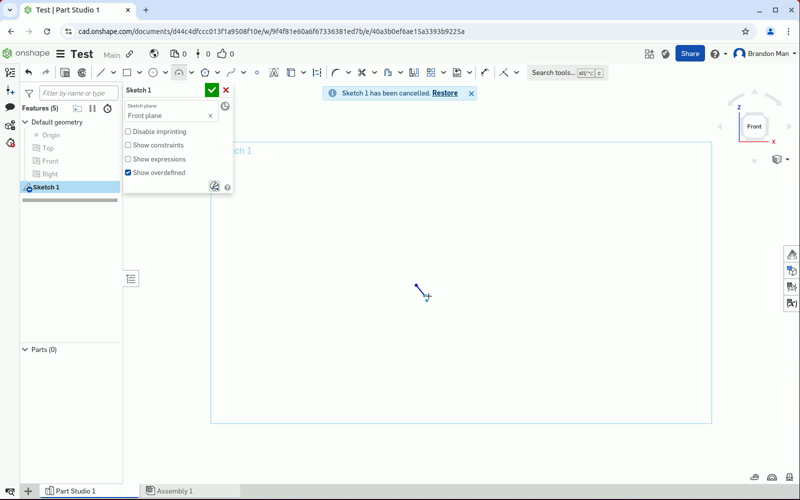
scroll(6)
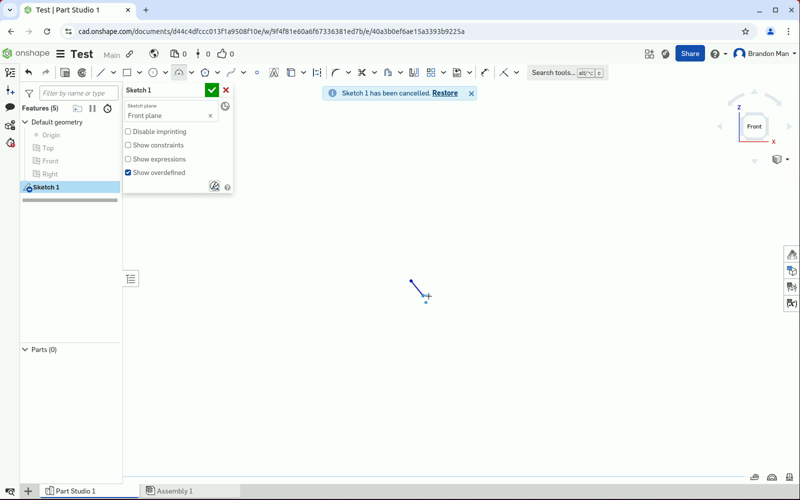
scroll(6)
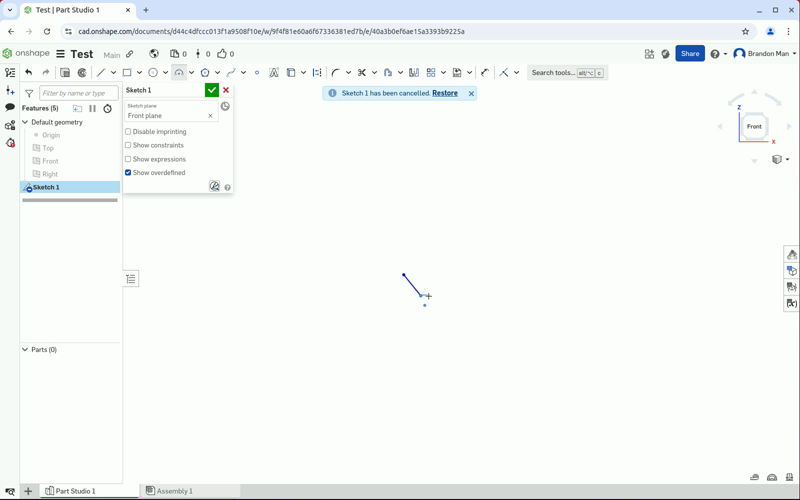
scroll(6)
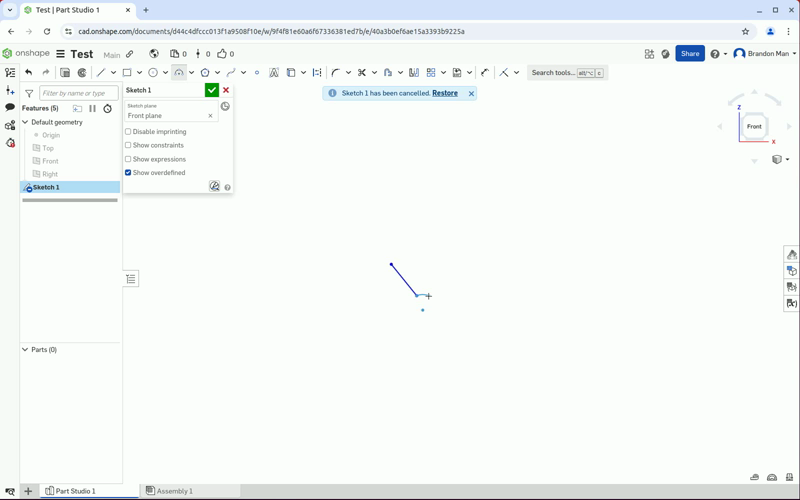
scroll(6)
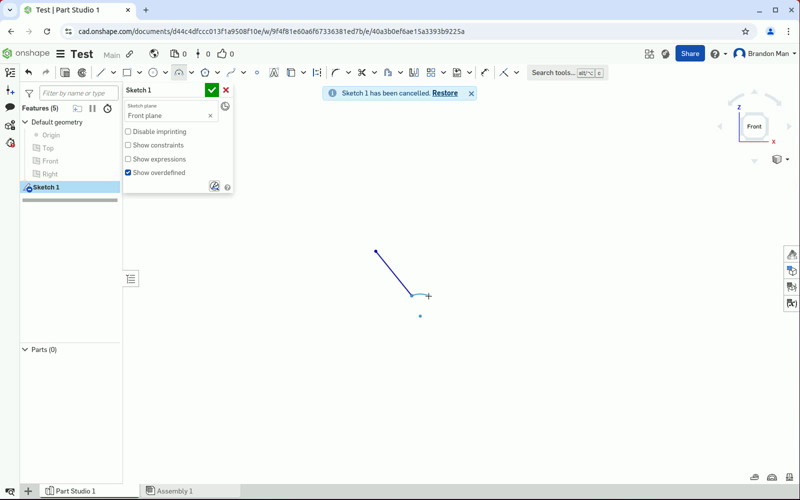
scroll(6)
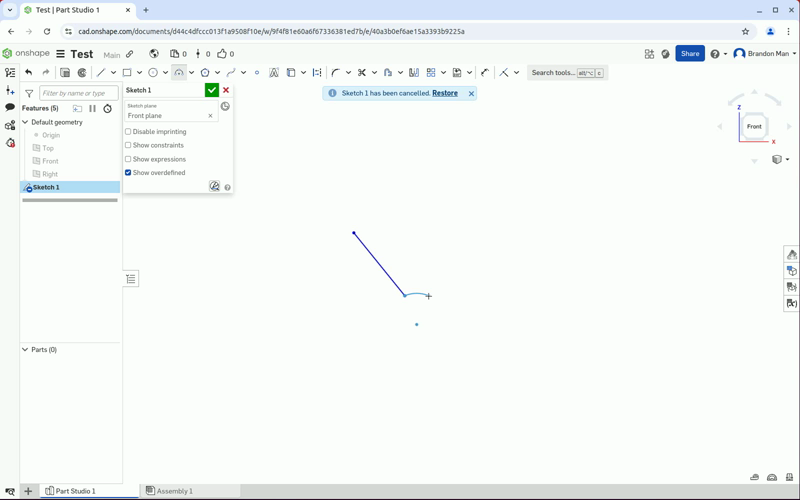
scroll(6)
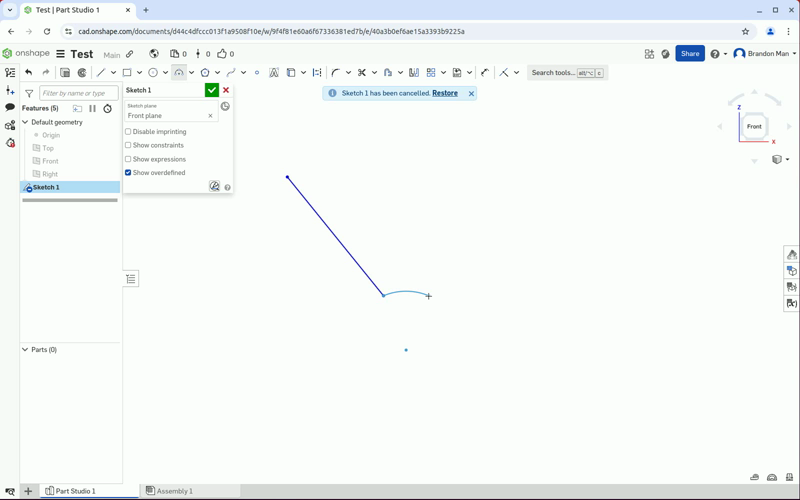
click(428, 295)
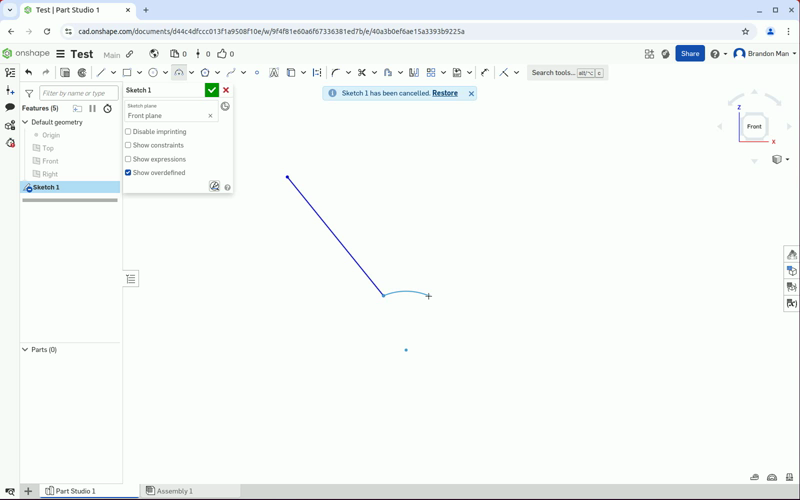
scroll(-6)
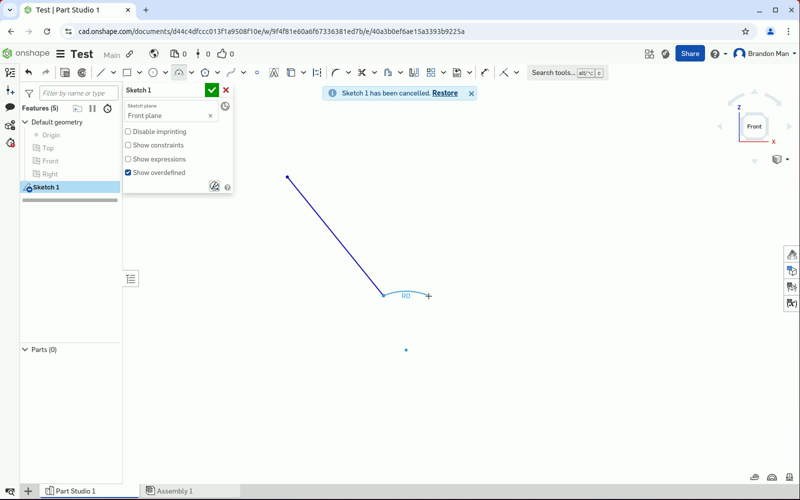
scroll(-6)
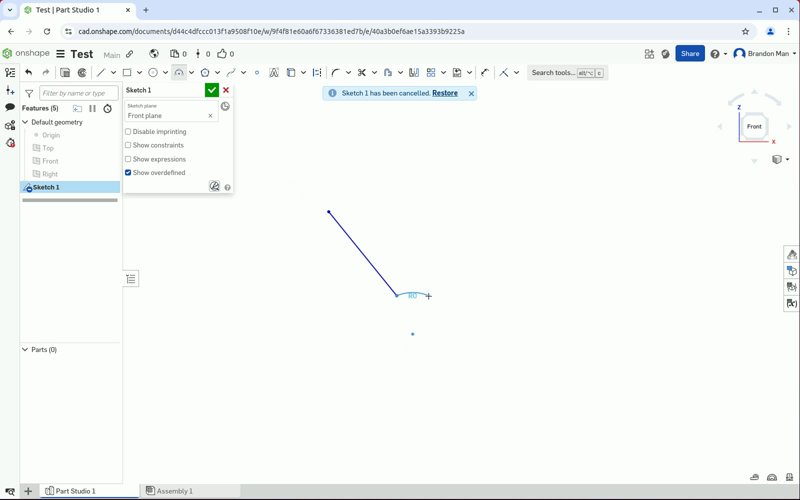
scroll(-6)
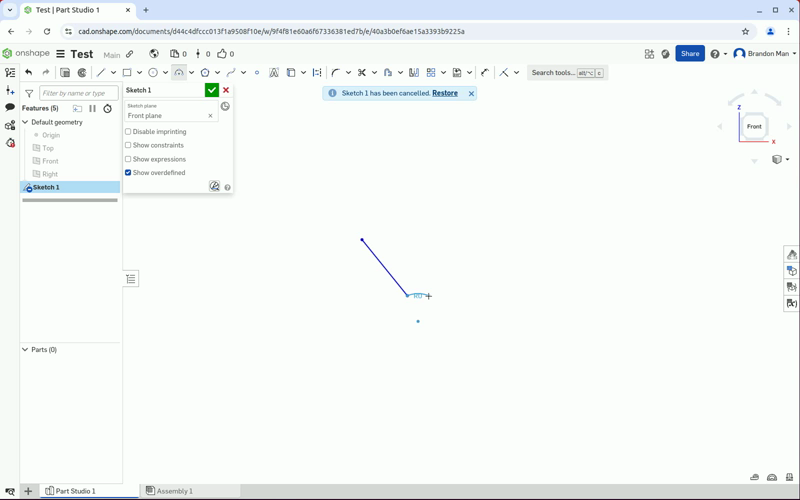
scroll(-6)
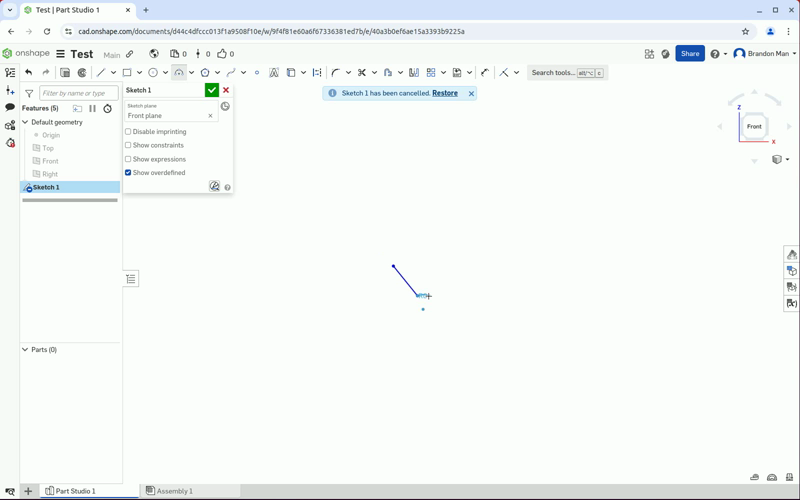
scroll(-6)
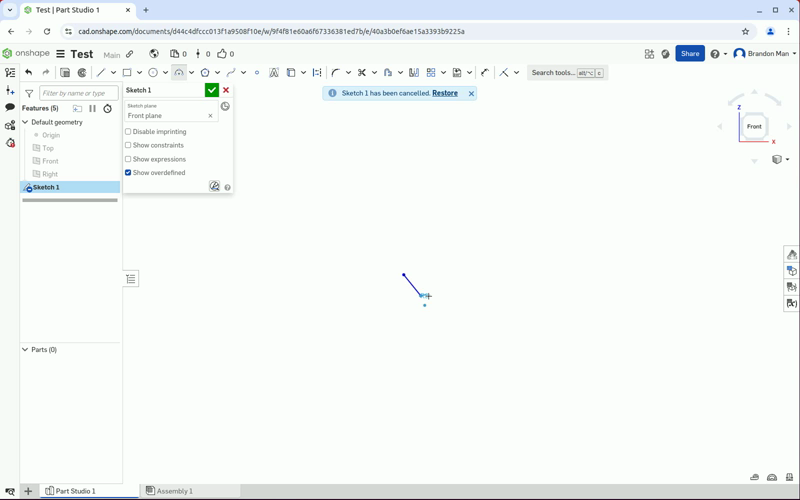
scroll(-6)
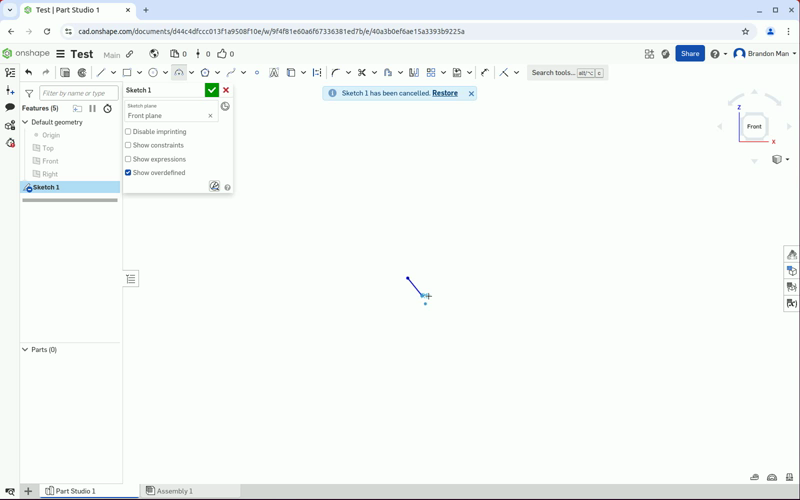
scroll(-6)
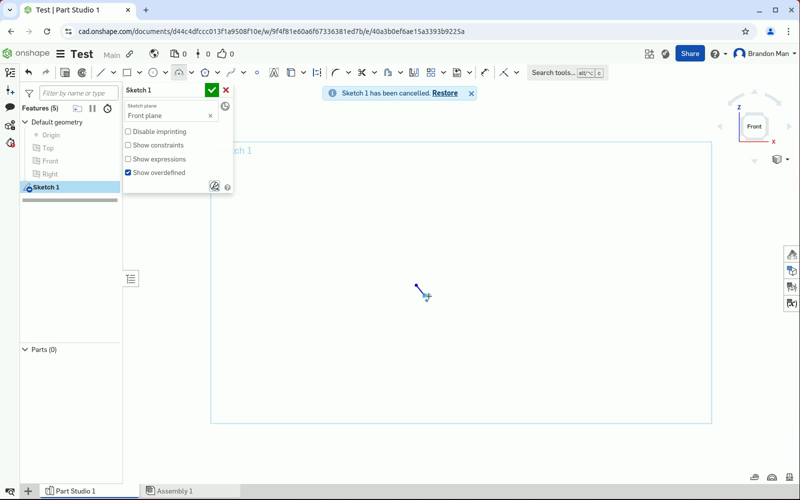
mouse_move(426, 296)
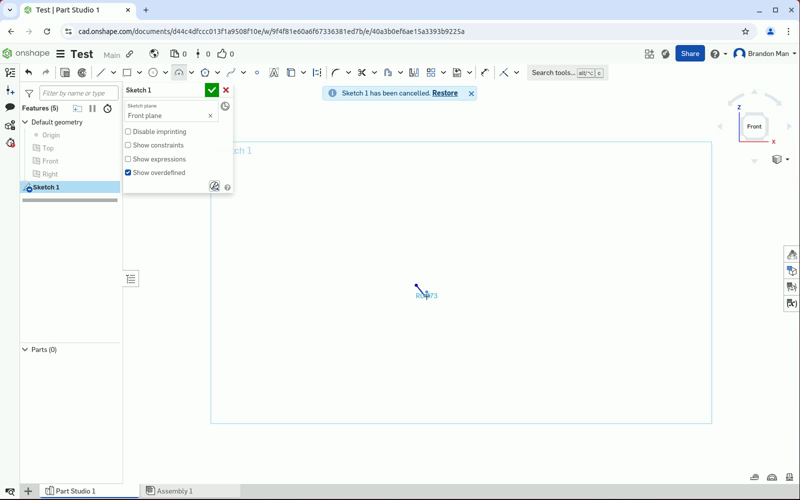
scroll(6)
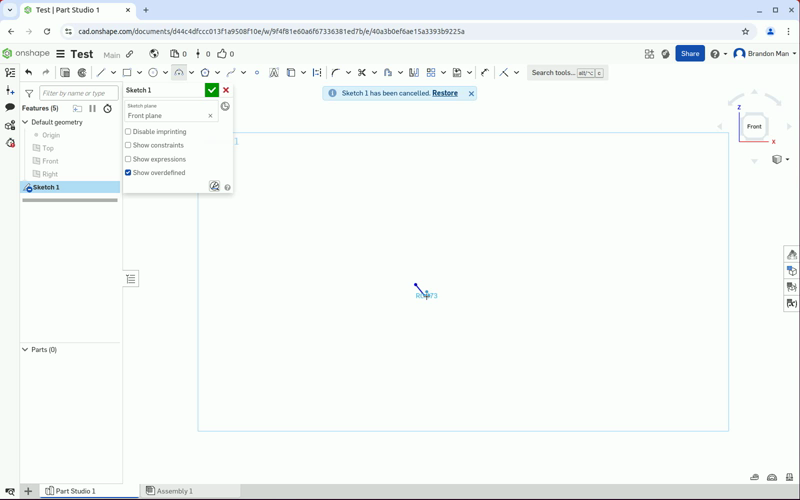
scroll(6)
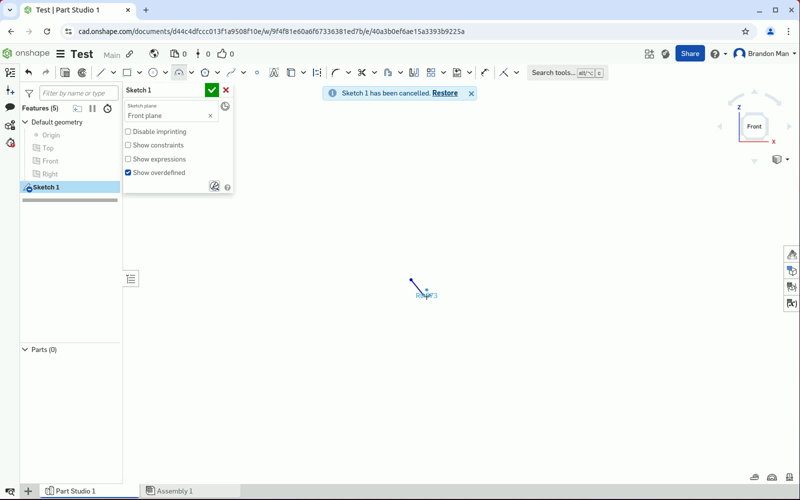
scroll(6)
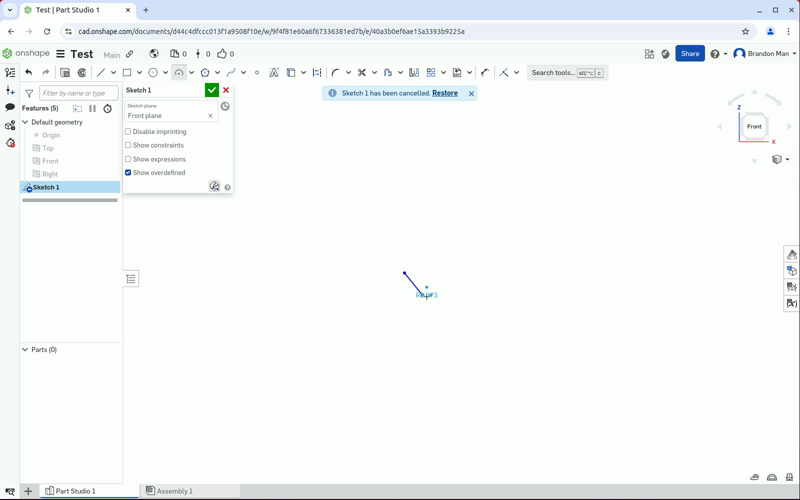
scroll(6)
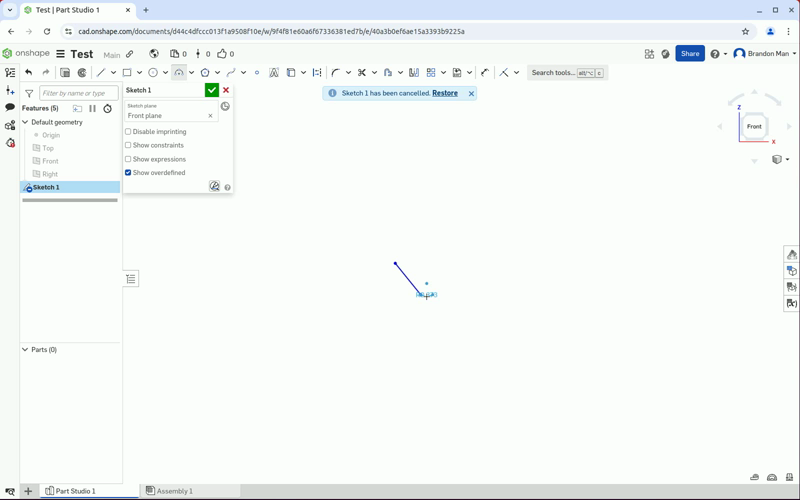
scroll(6)
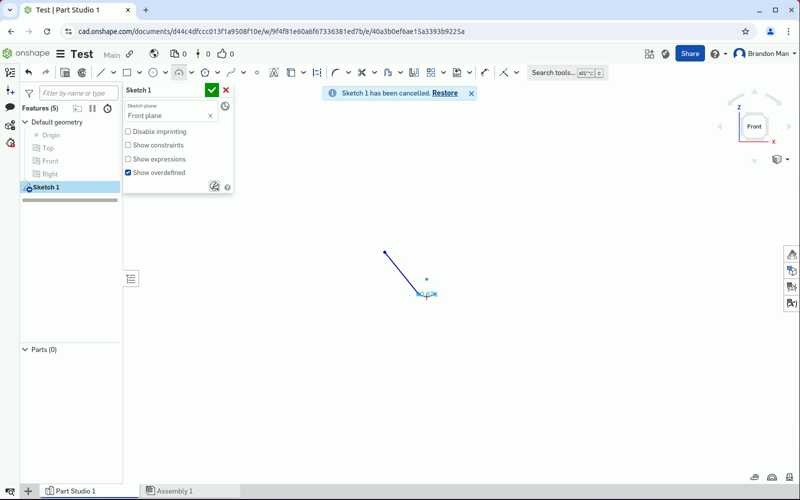
scroll(6)
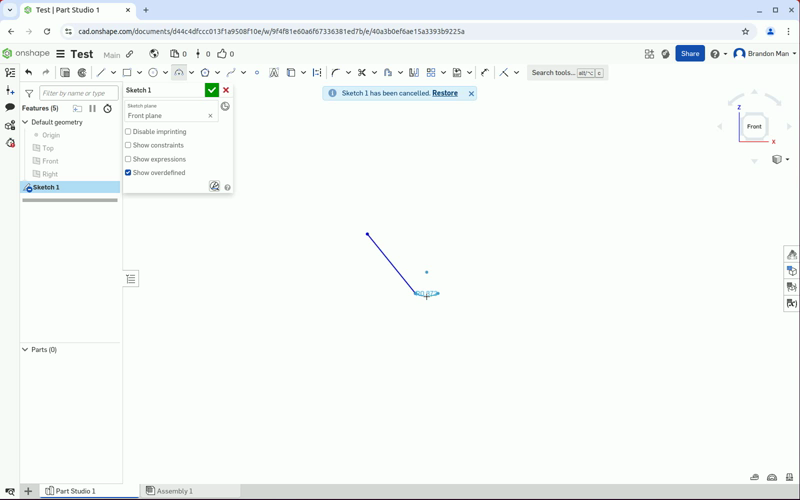
scroll(6)
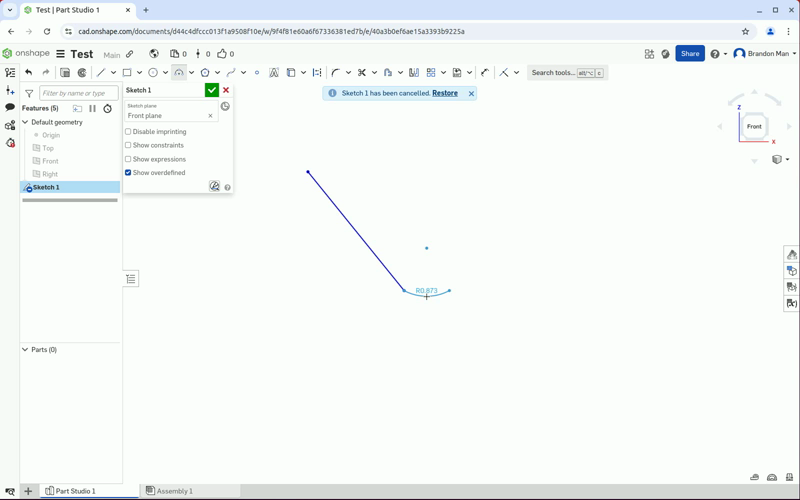
click(426, 296)
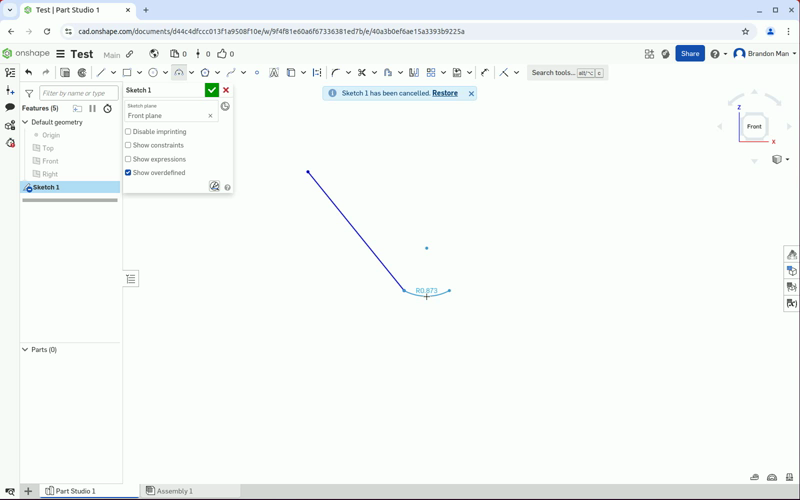
scroll(-6)
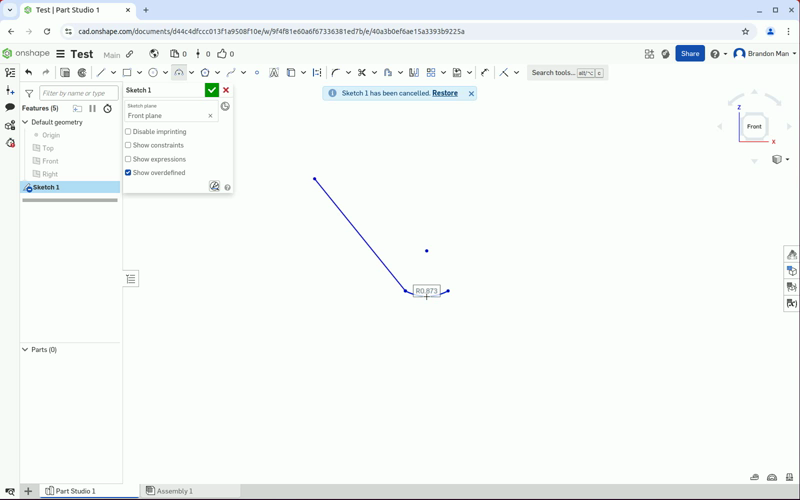
scroll(-6)
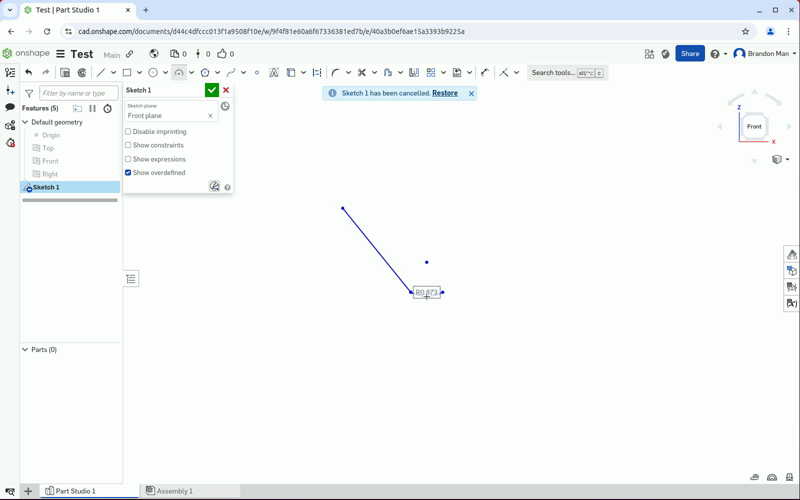
scroll(-6)
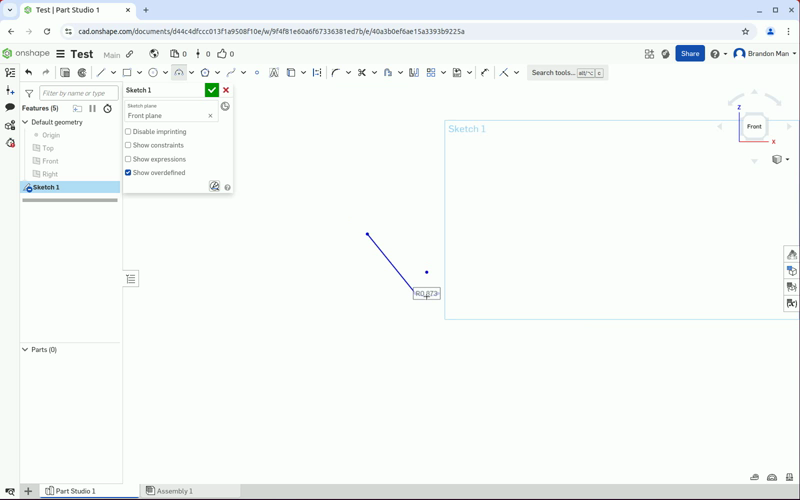
scroll(-6)
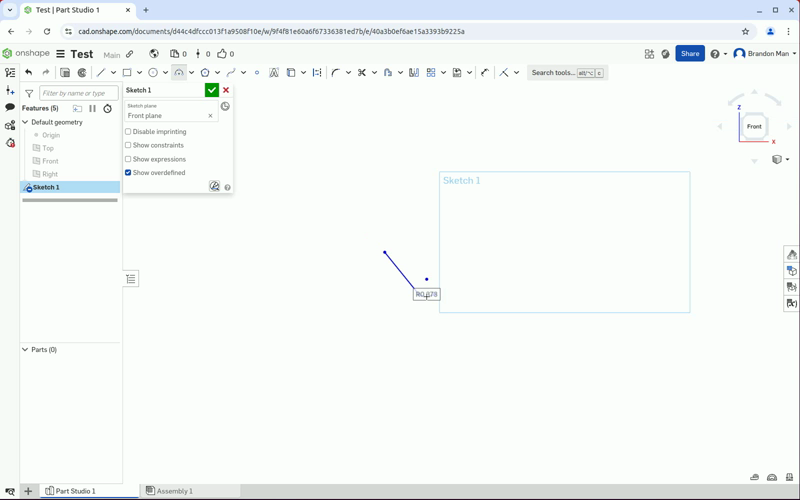
scroll(-6)
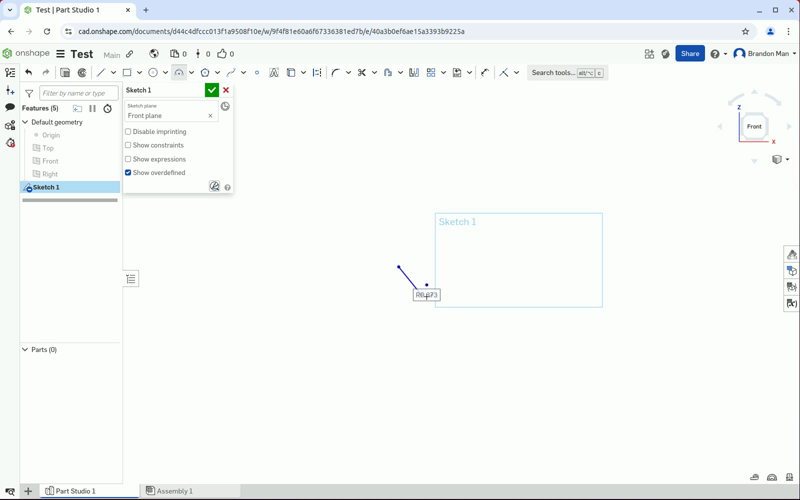
scroll(-6)
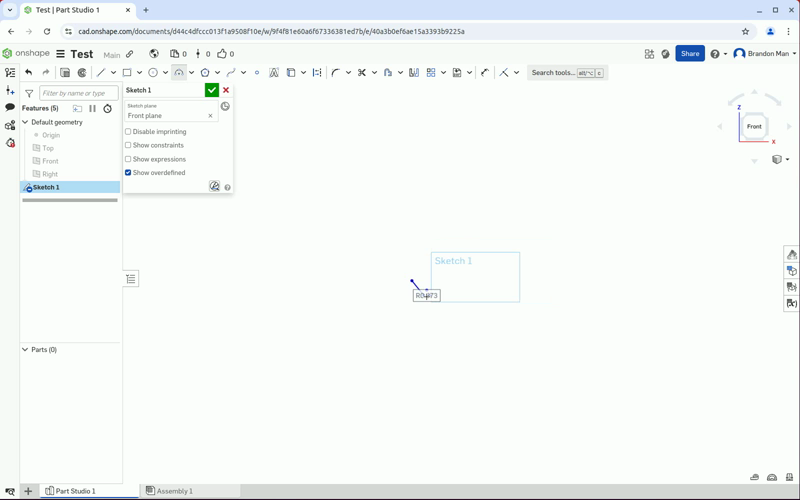
scroll(-6)
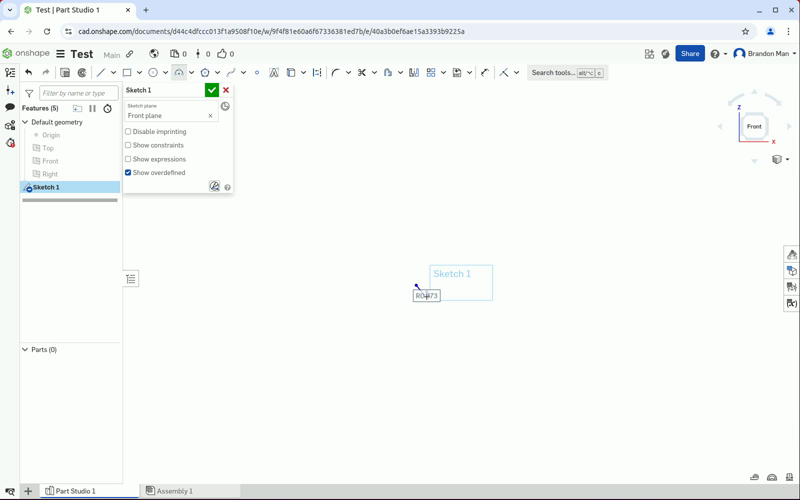
key_up(shift)
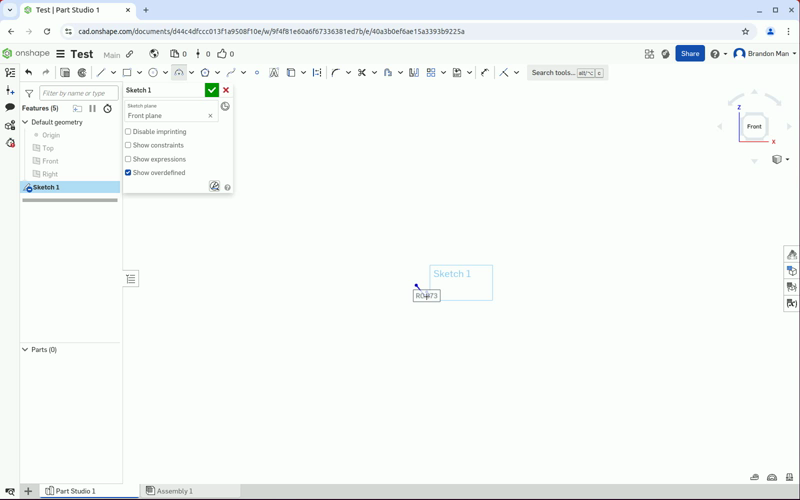
key(esc)
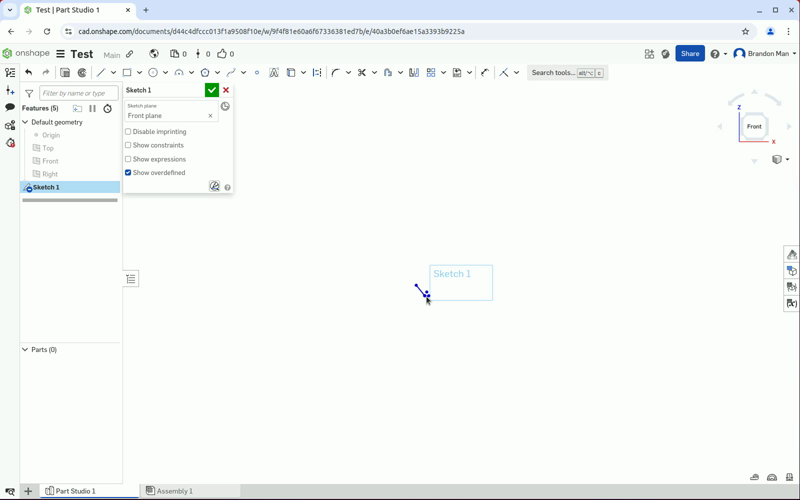
key(l)
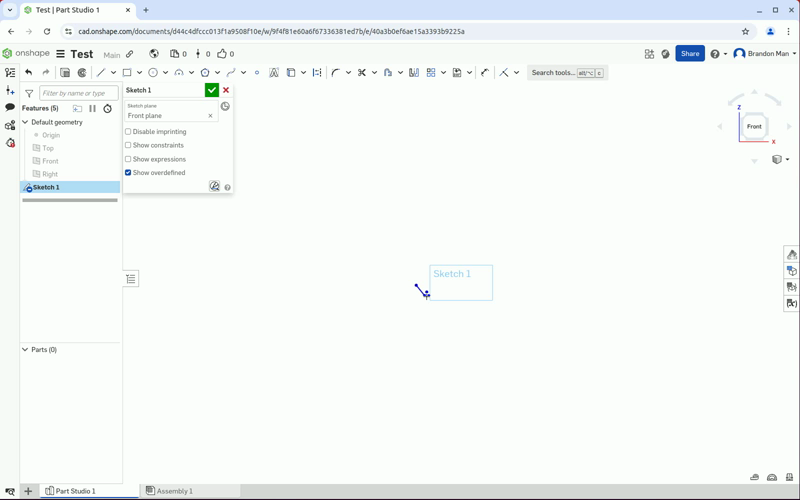
mouse_move(428, 295)
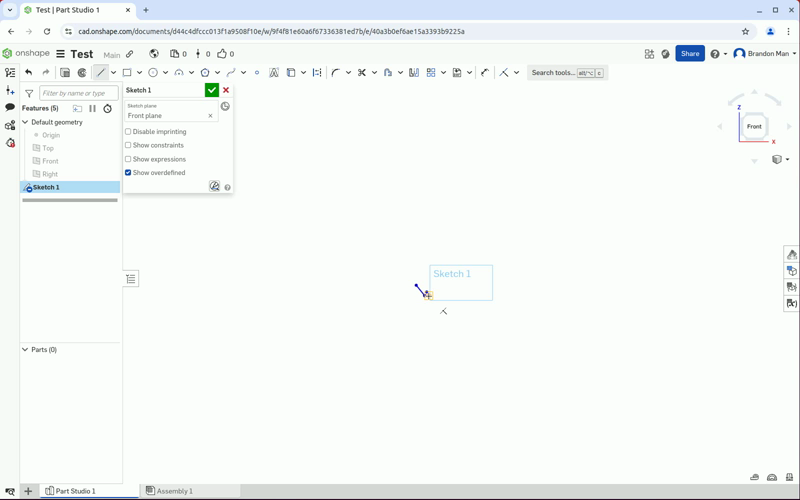
scroll(6)
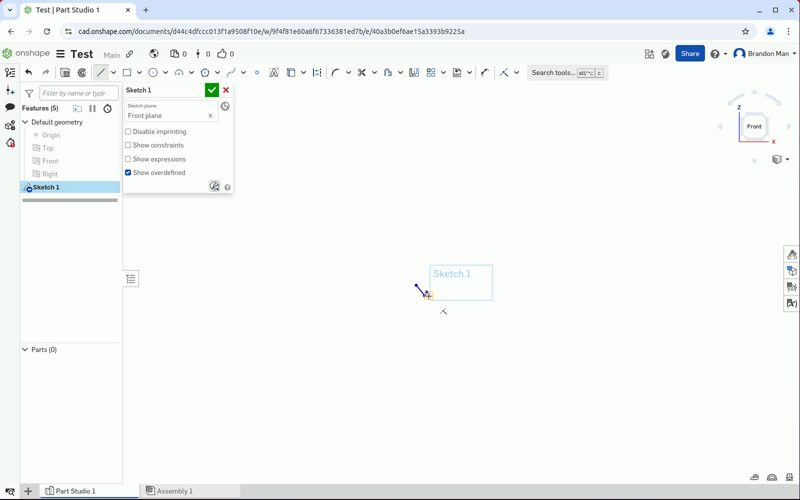
scroll(6)
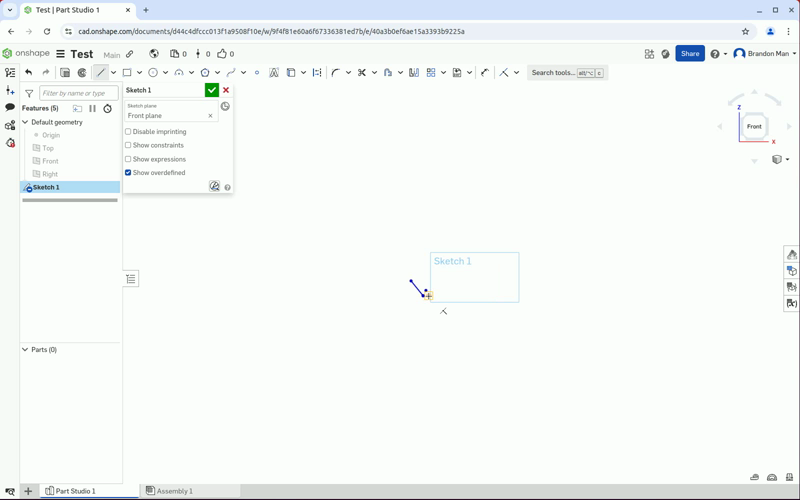
scroll(6)
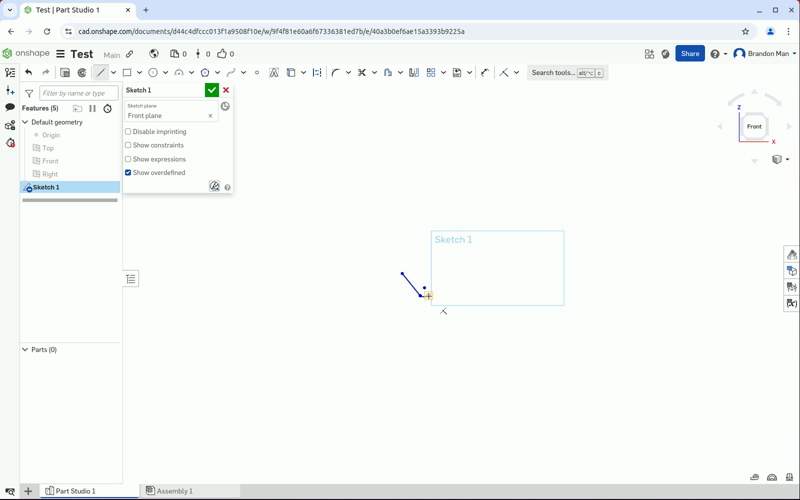
scroll(6)
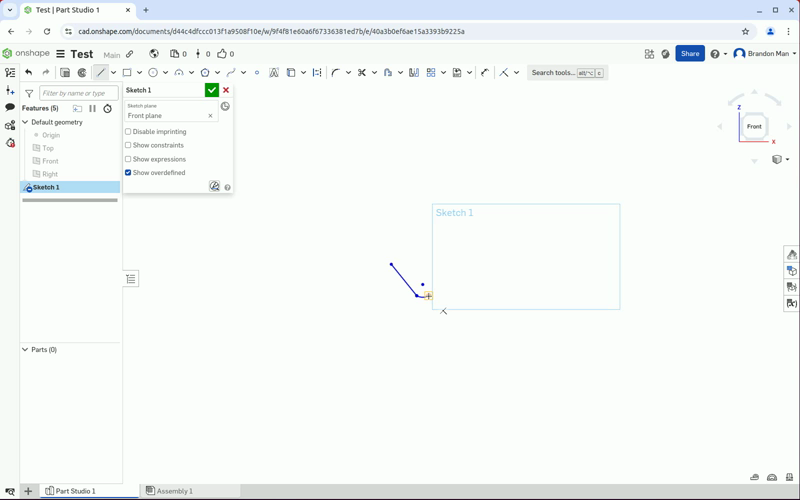
scroll(6)
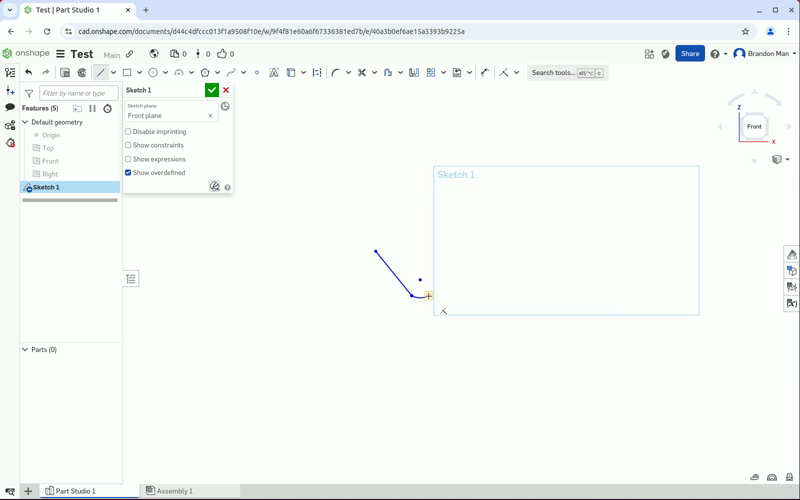
scroll(6)
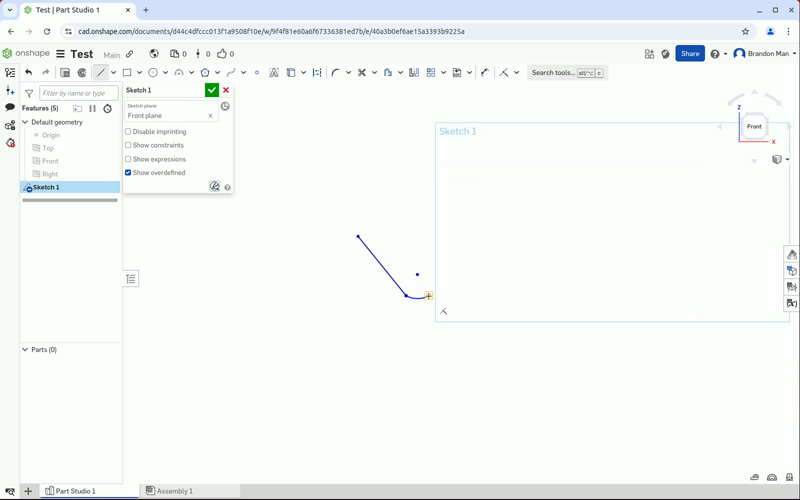
scroll(6)
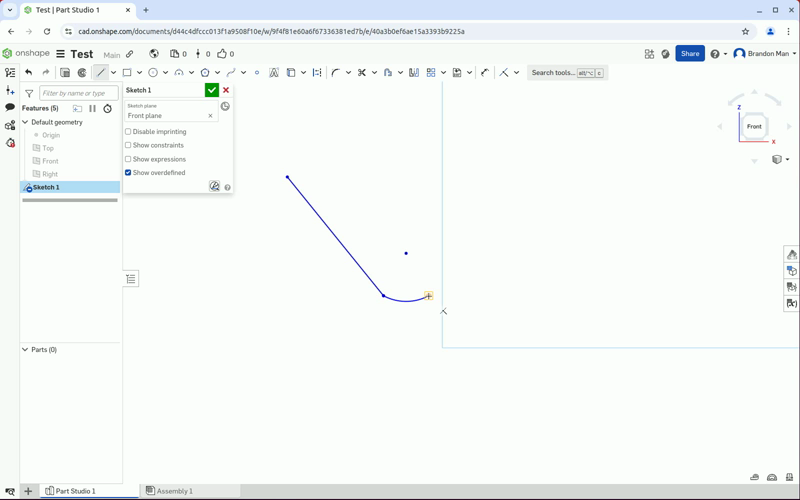
click(428, 295)
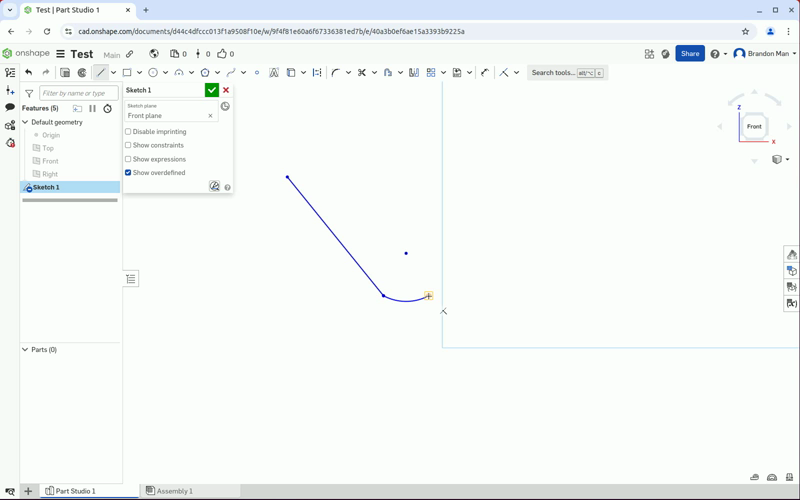
scroll(-6)
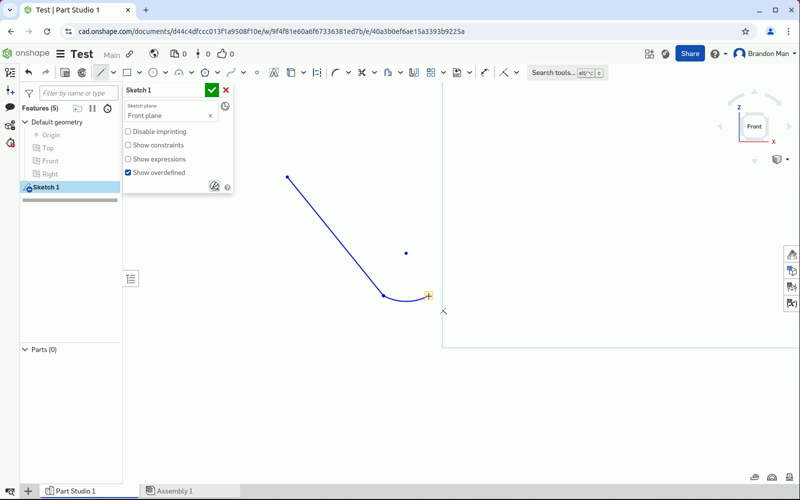
scroll(-6)
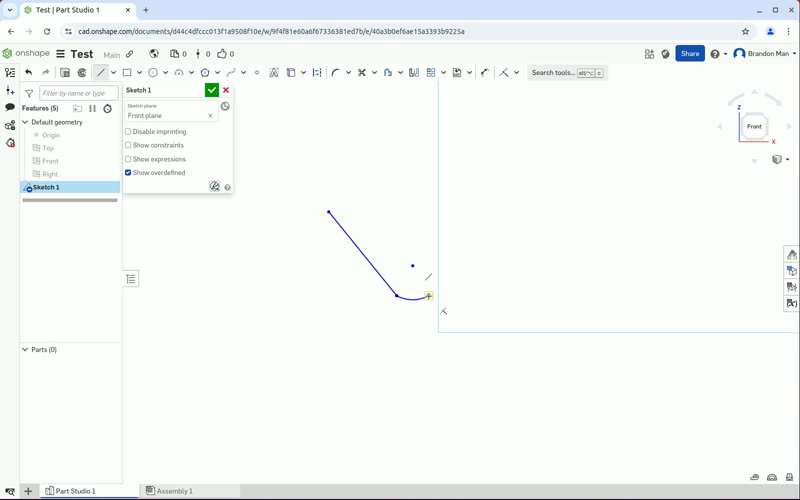
scroll(-6)
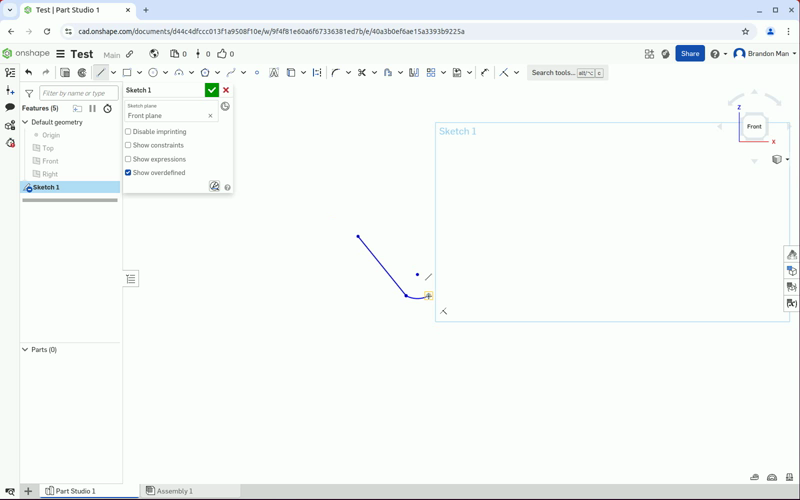
scroll(-6)
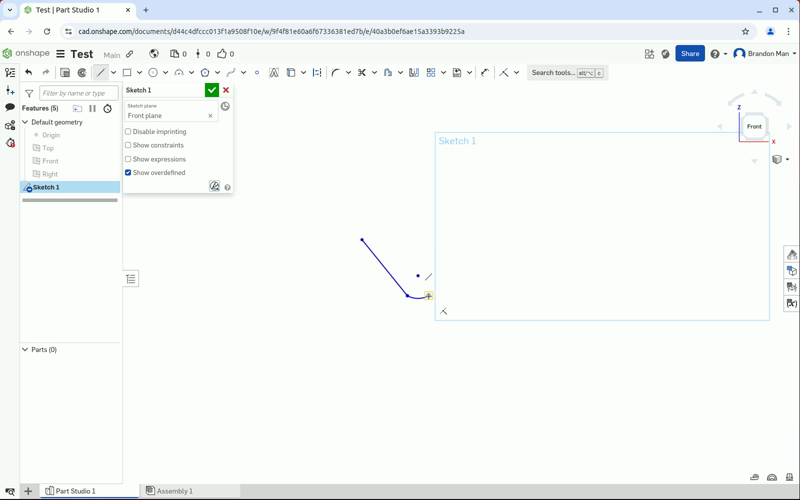
scroll(-6)
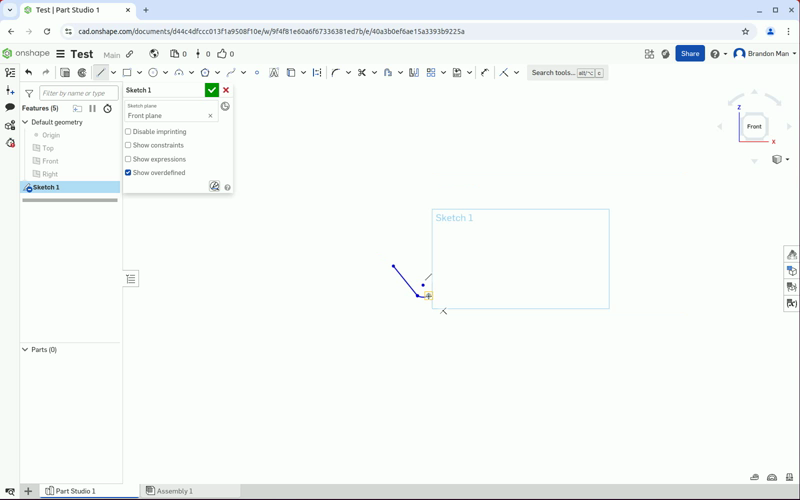
scroll(-6)
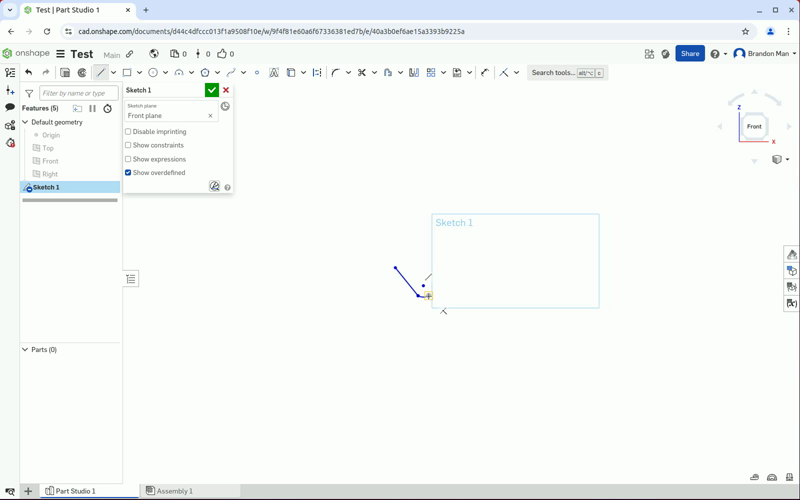
scroll(-6)
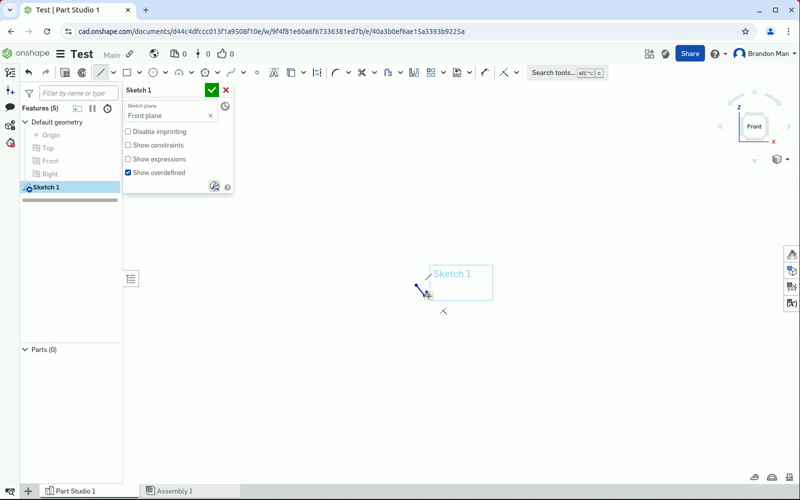
key_down(shift)
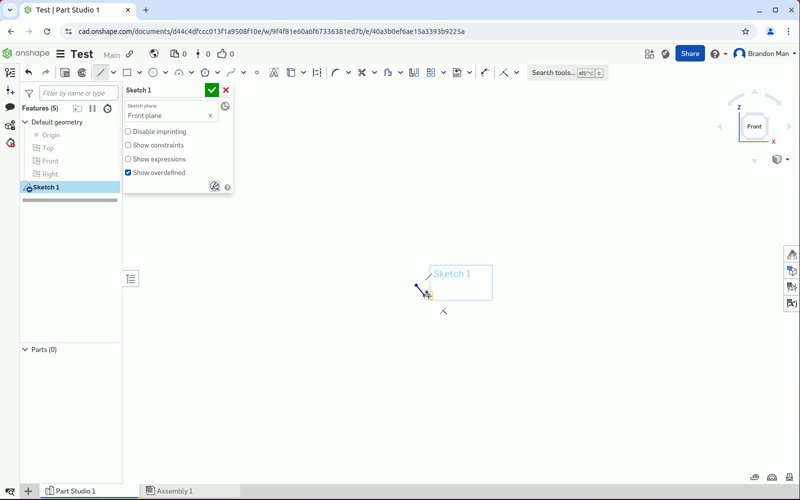
mouse_move(458, 295)
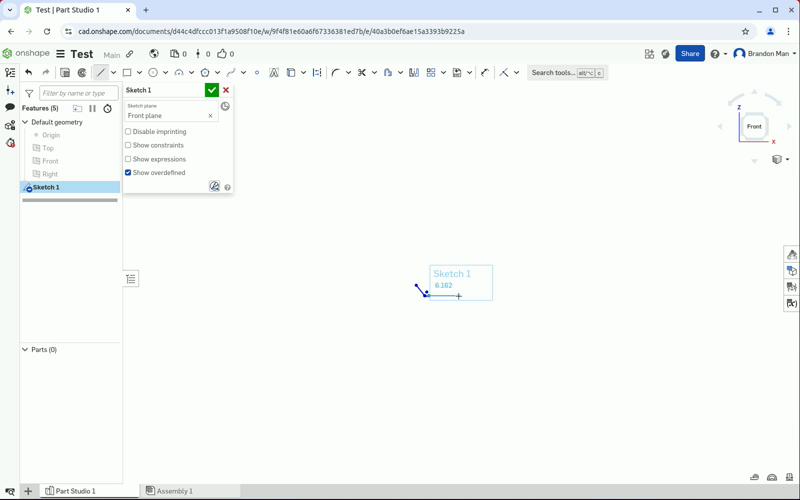
mouse_move(451, 279)
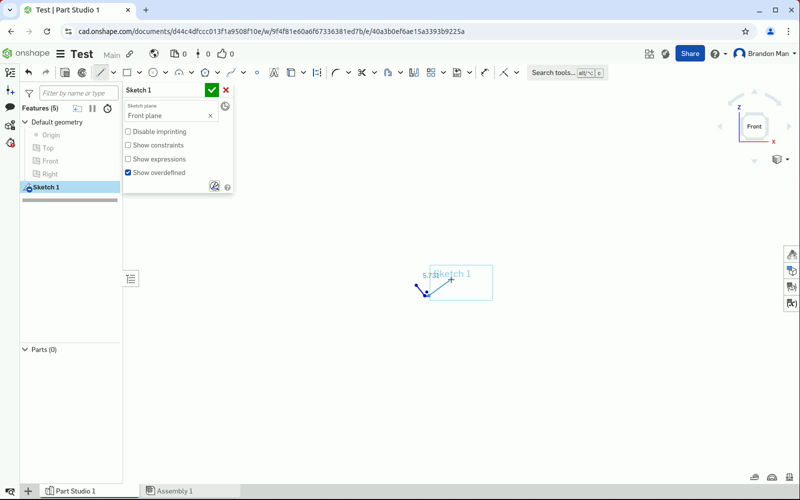
click(451, 279)
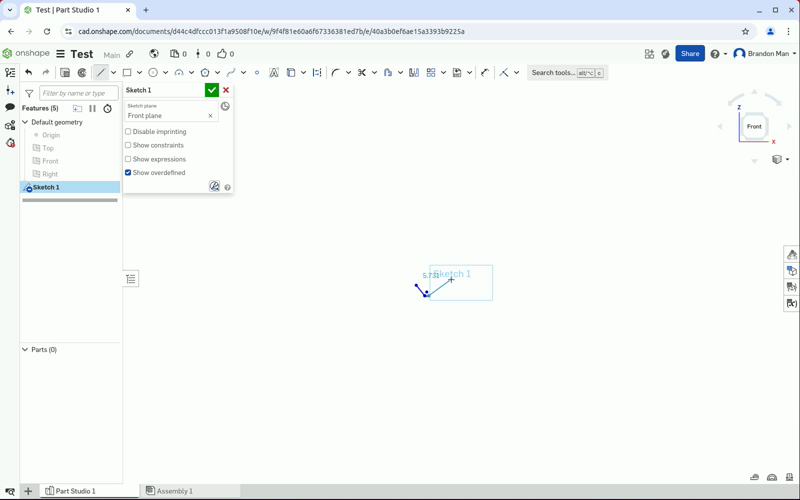
key_up(shift)
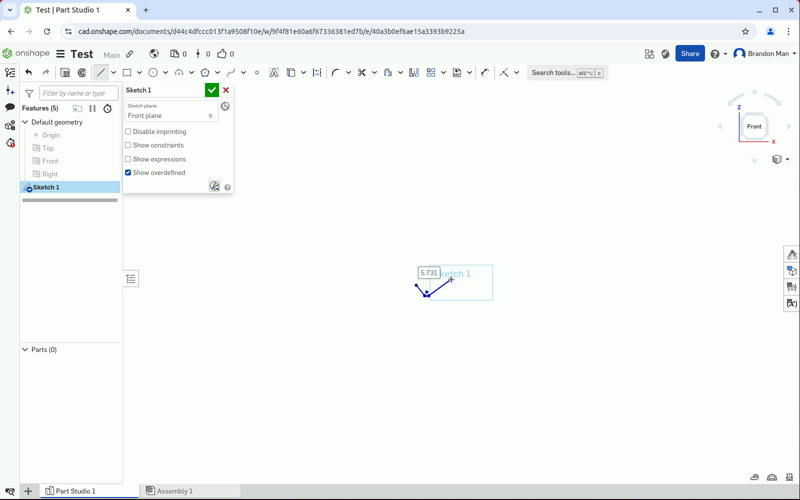
key_down(shift)
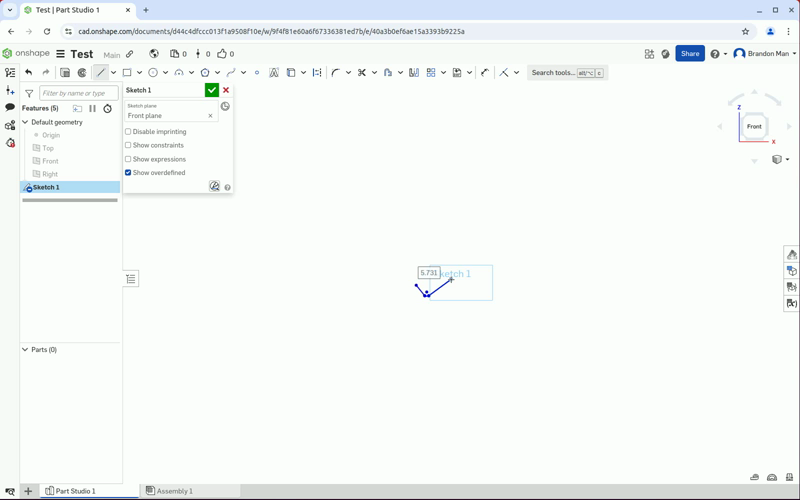
mouse_move(452, 187)
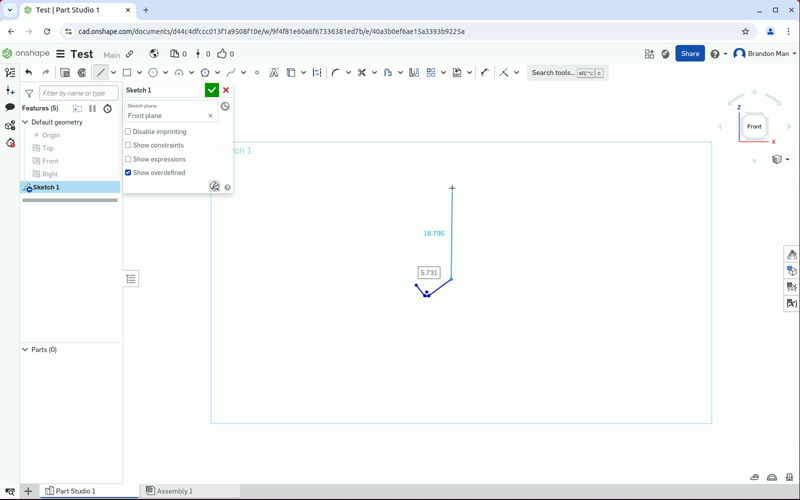
click(452, 187)
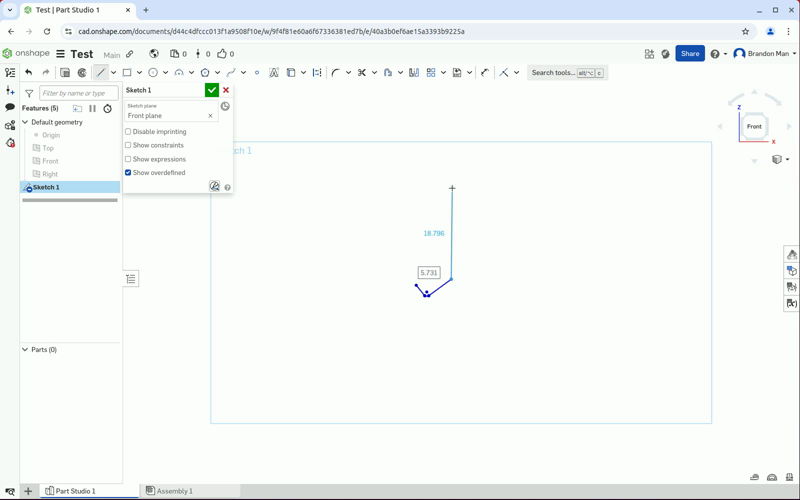
key_up(shift)
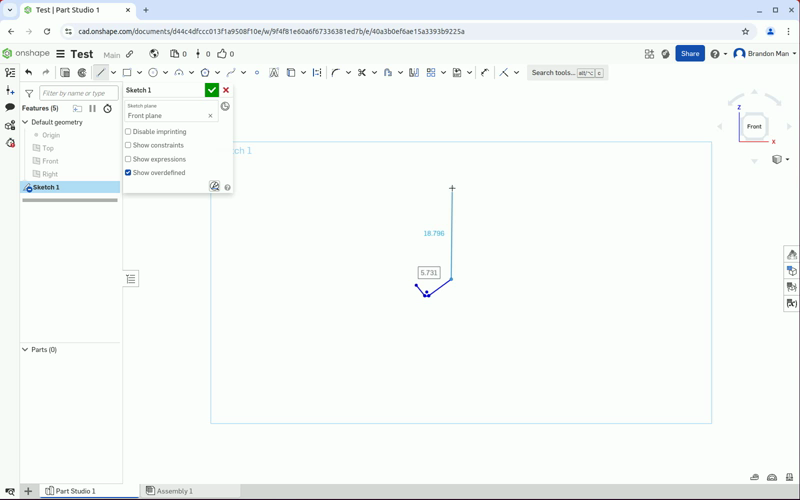
key_down(shift)
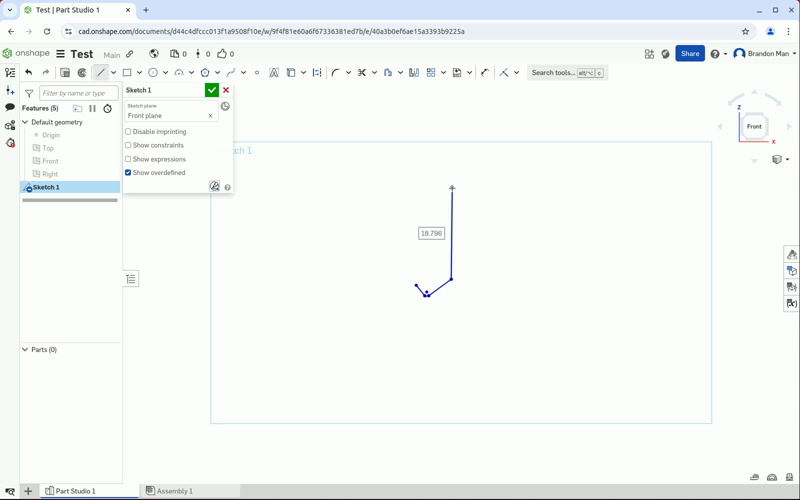
mouse_move(482, 187)
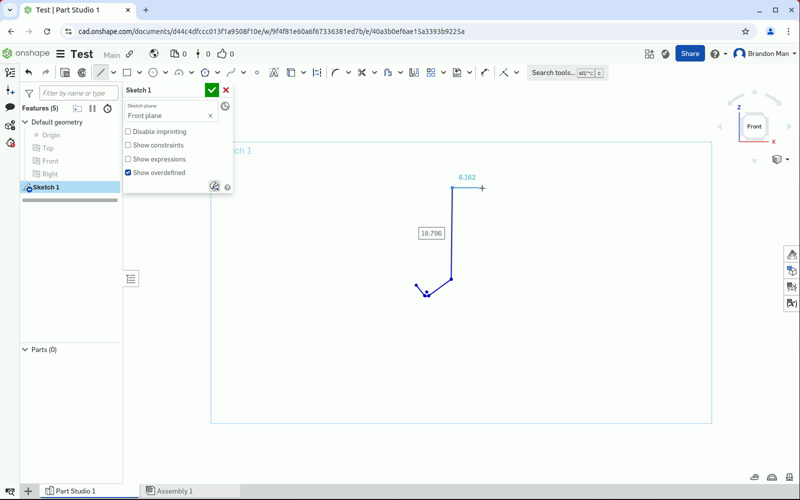
mouse_move(432, 202)
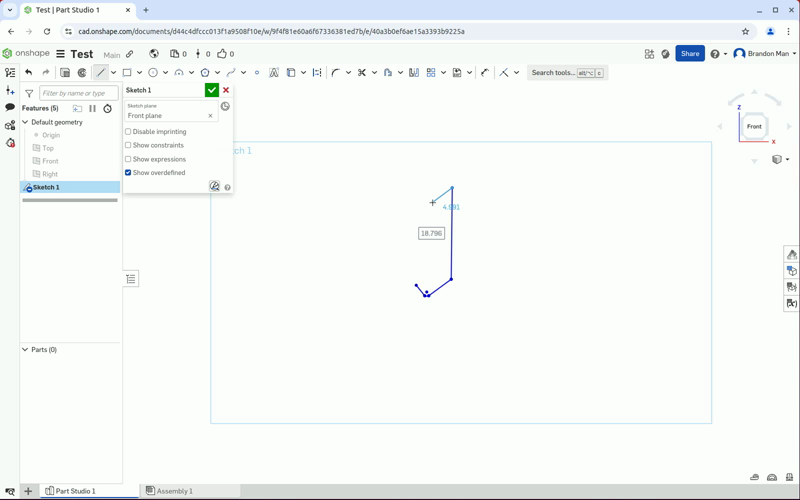
click(432, 202)
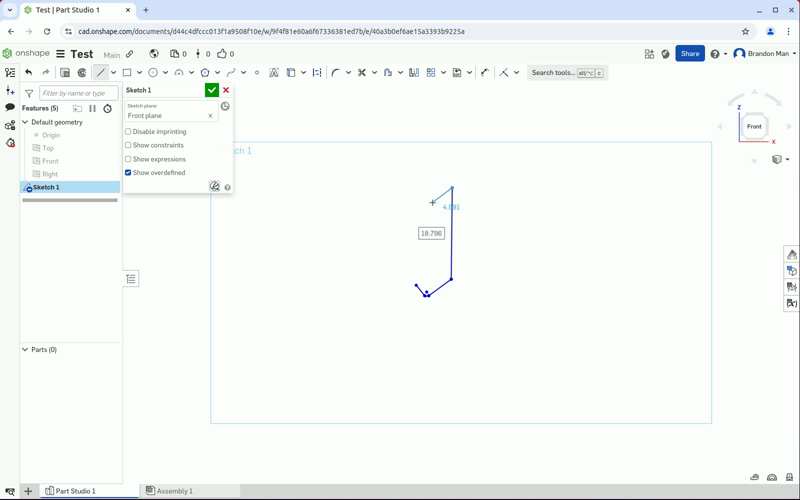
key_up(shift)
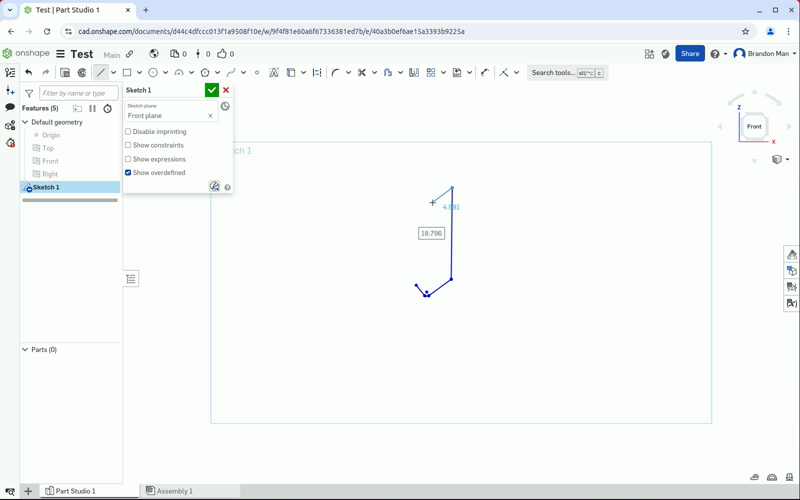
key_down(shift)
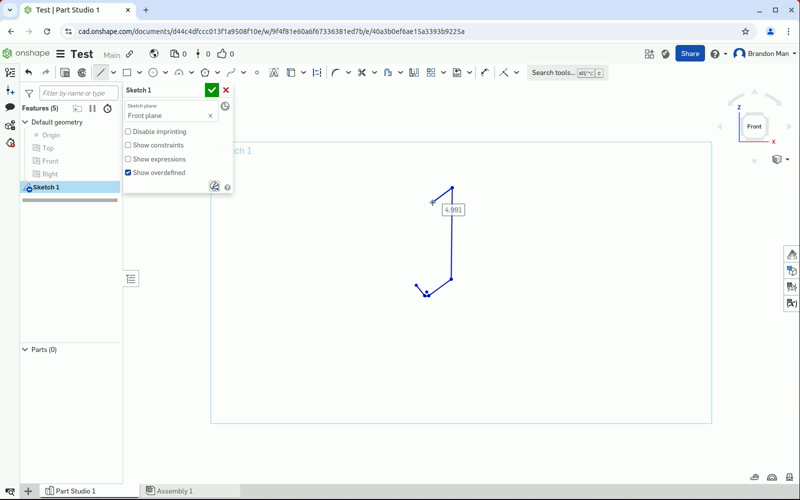
mouse_move(431, 268)
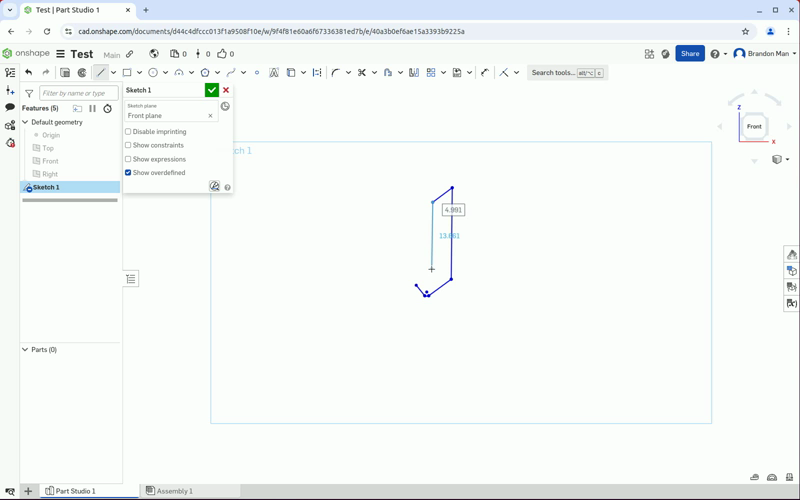
click(431, 268)
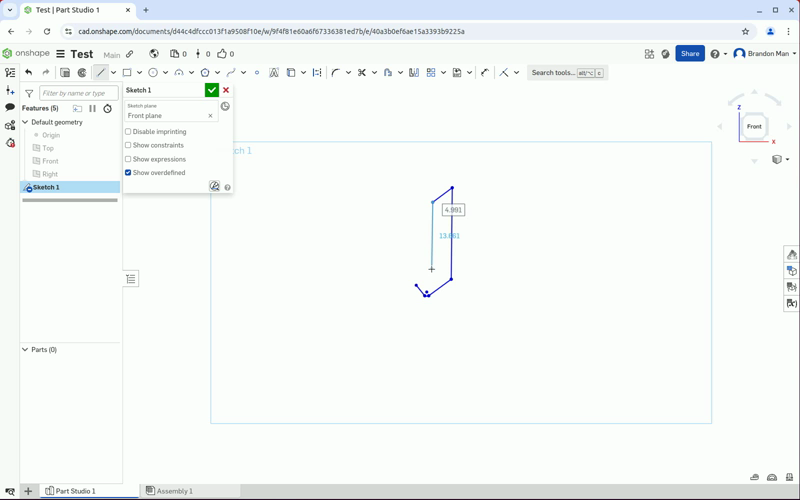
key_up(shift)
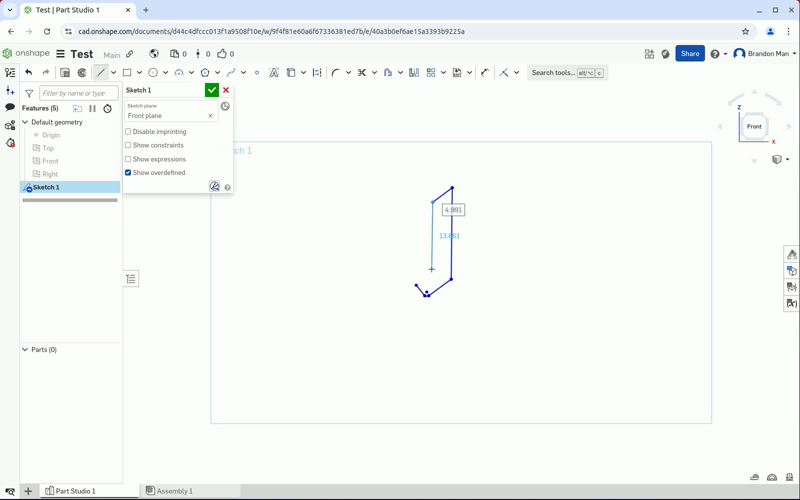
key_down(shift)
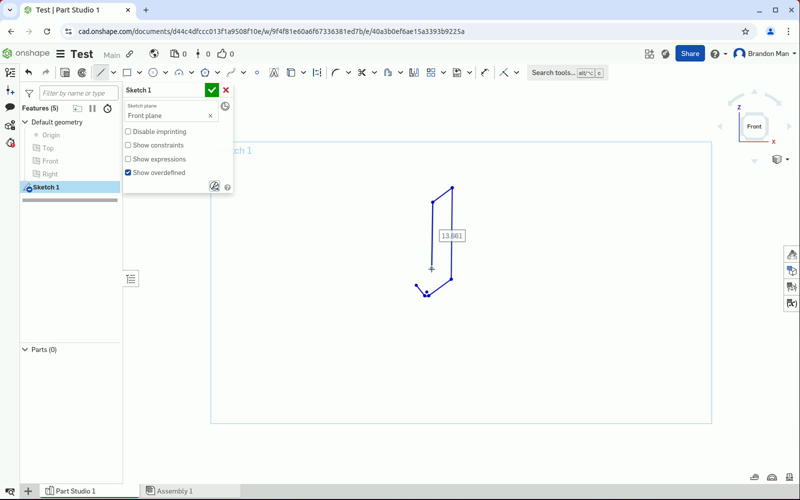
mouse_move(461, 268)
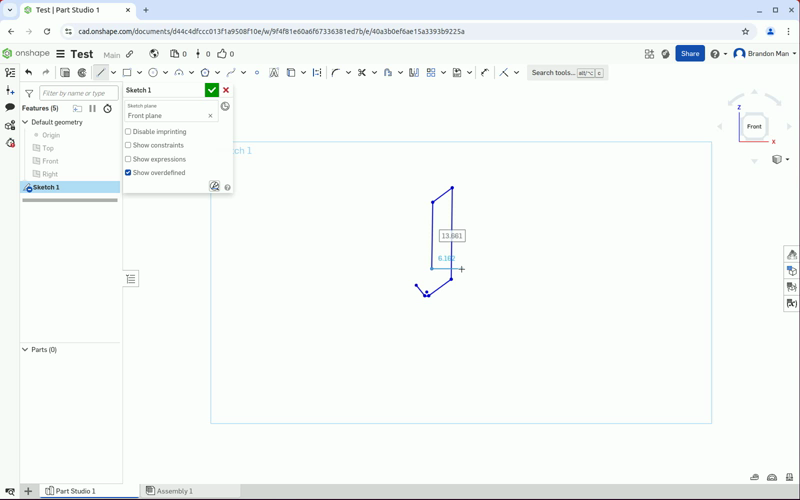
mouse_move(417, 281)
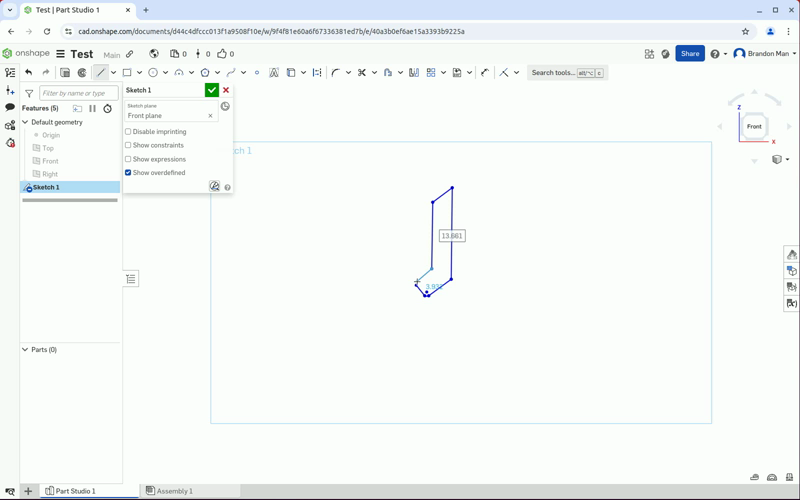
scroll(6)
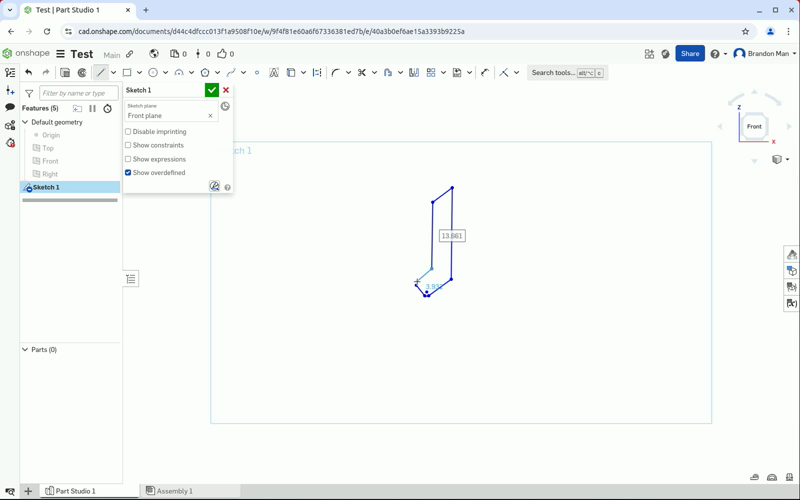
scroll(6)
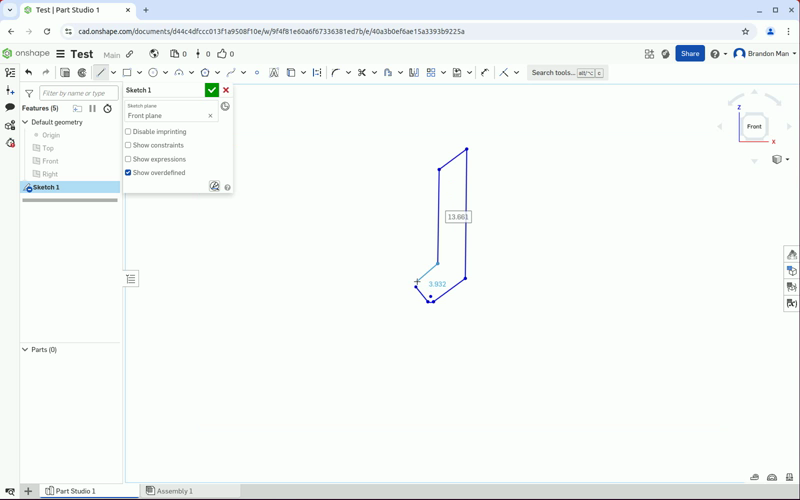
scroll(6)
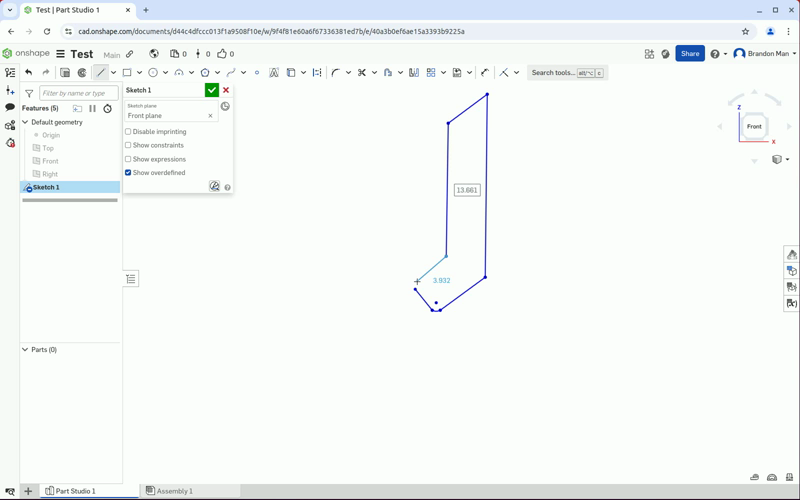
scroll(6)
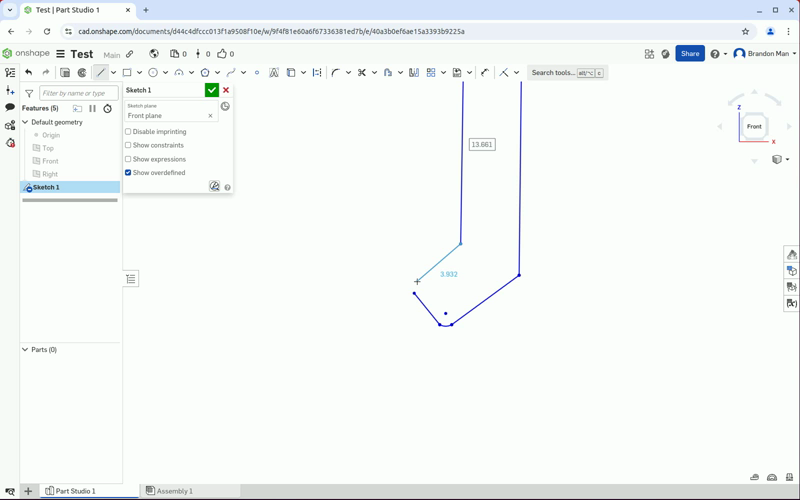
scroll(6)
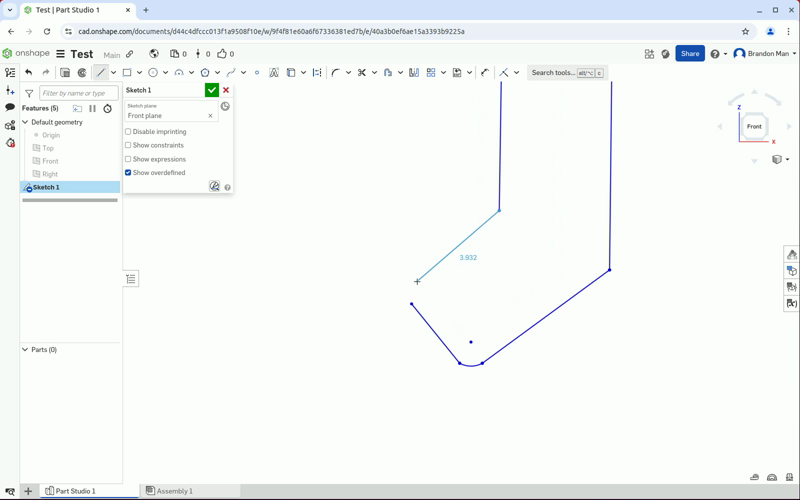
scroll(6)
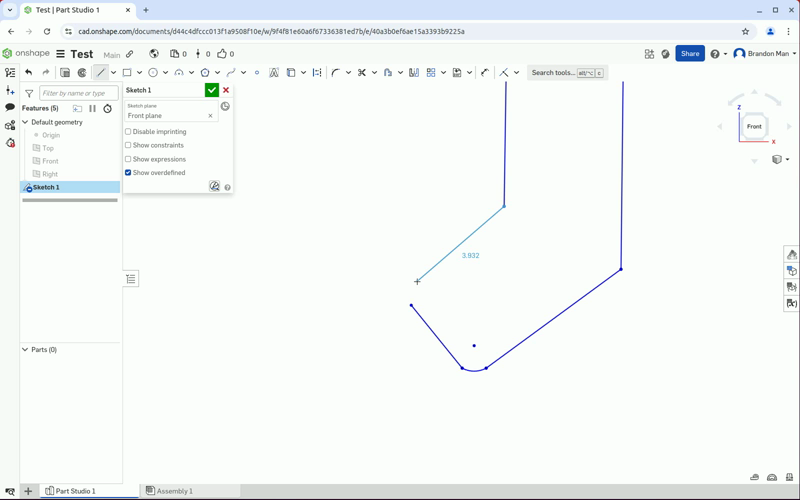
scroll(6)
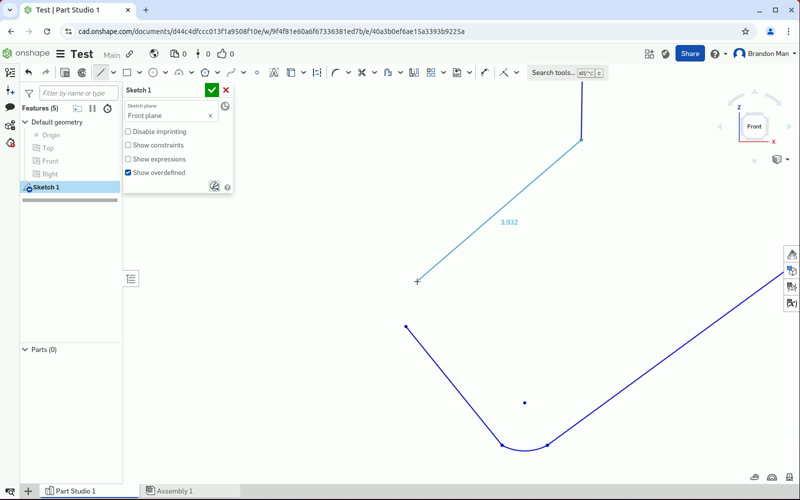
click(417, 281)
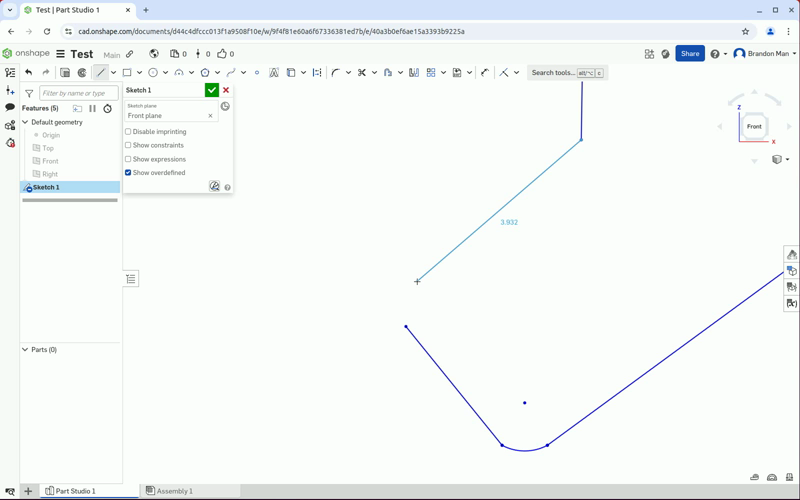
scroll(-6)
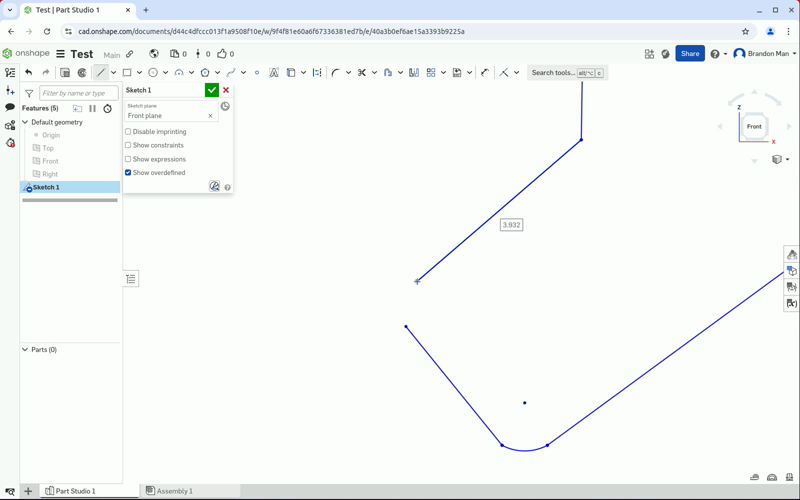
scroll(-6)
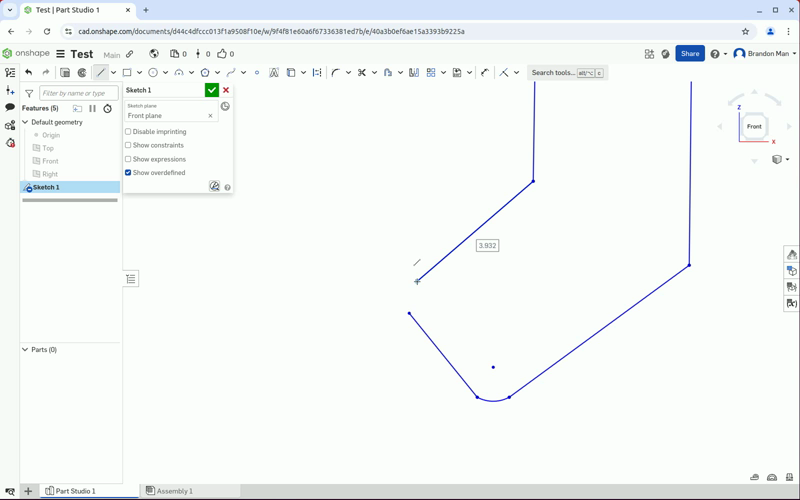
scroll(-6)
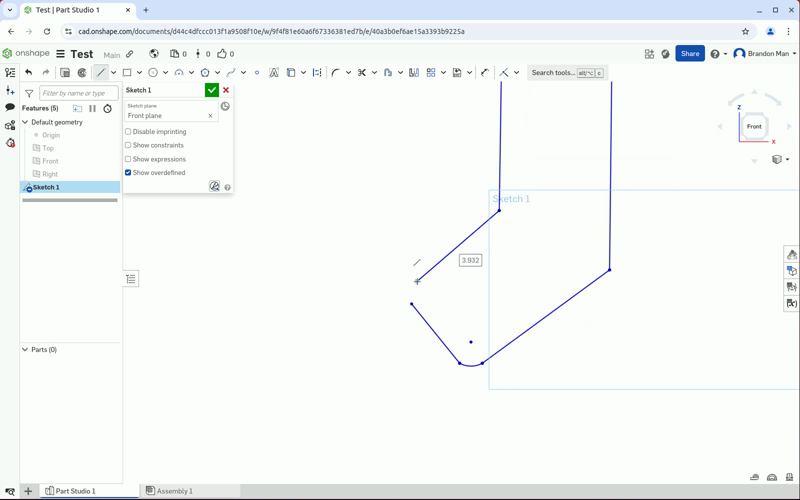
scroll(-6)
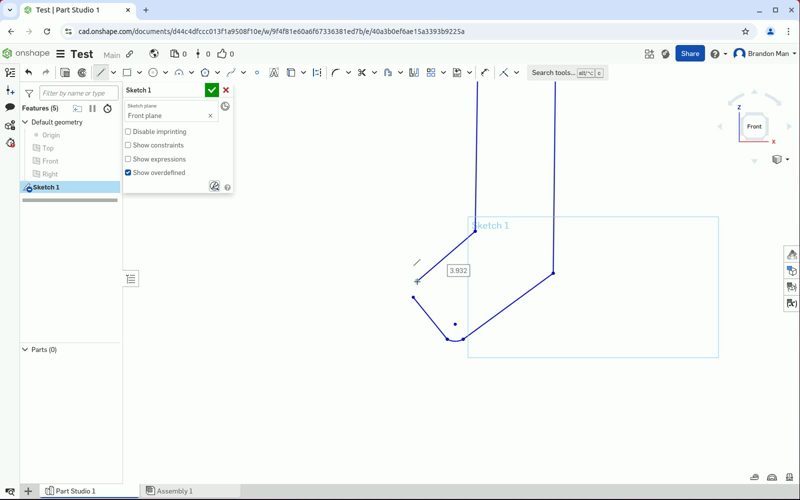
scroll(-6)
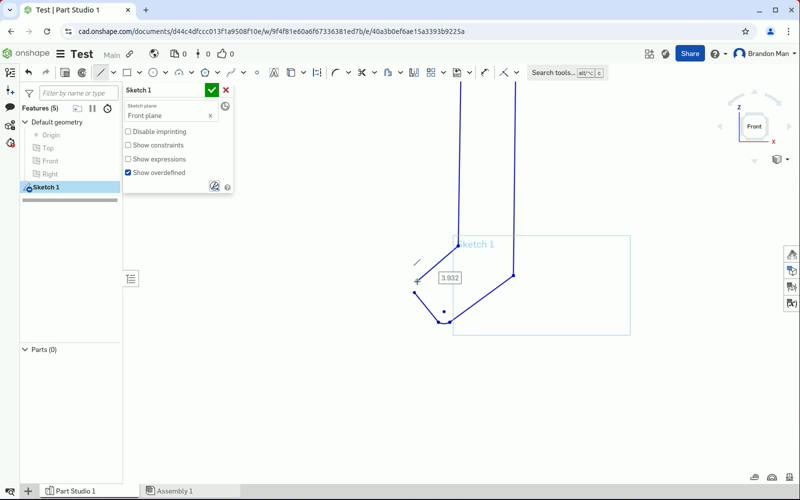
scroll(-6)
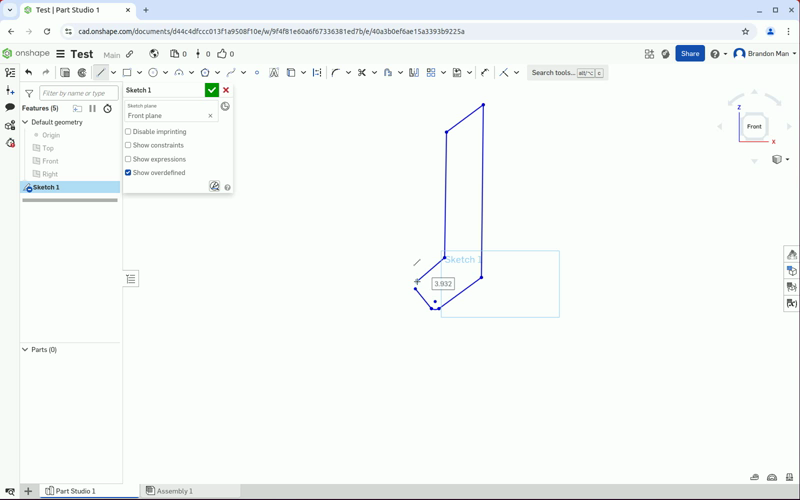
scroll(-6)
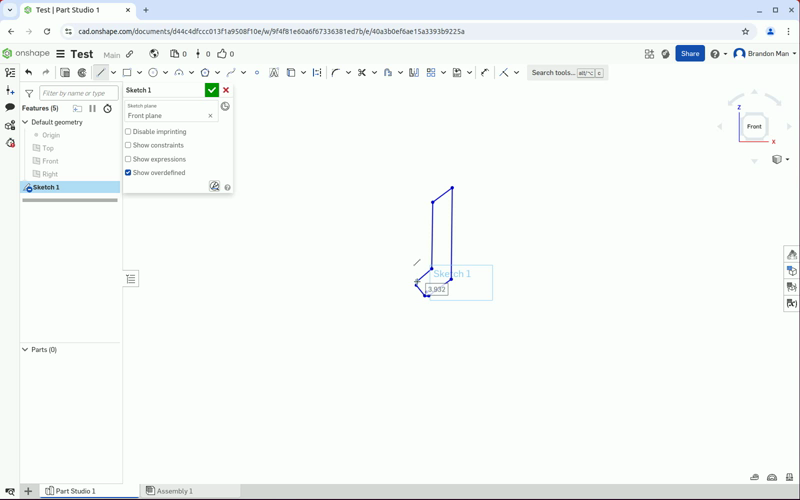
key_up(shift)
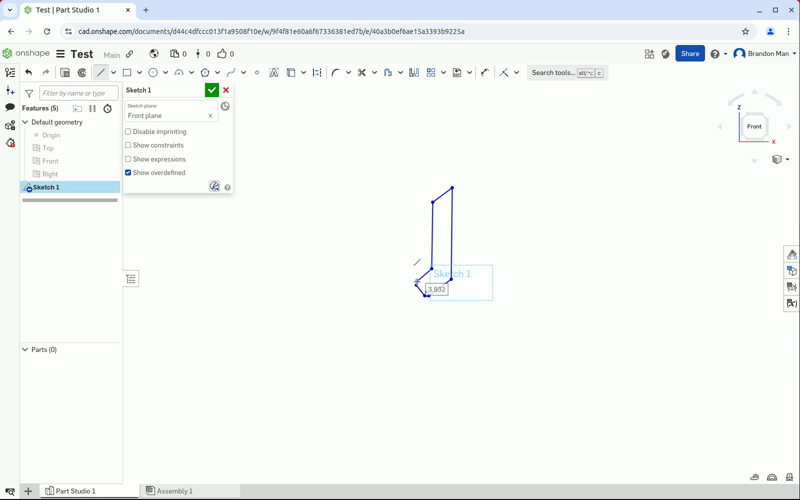
key(esc)
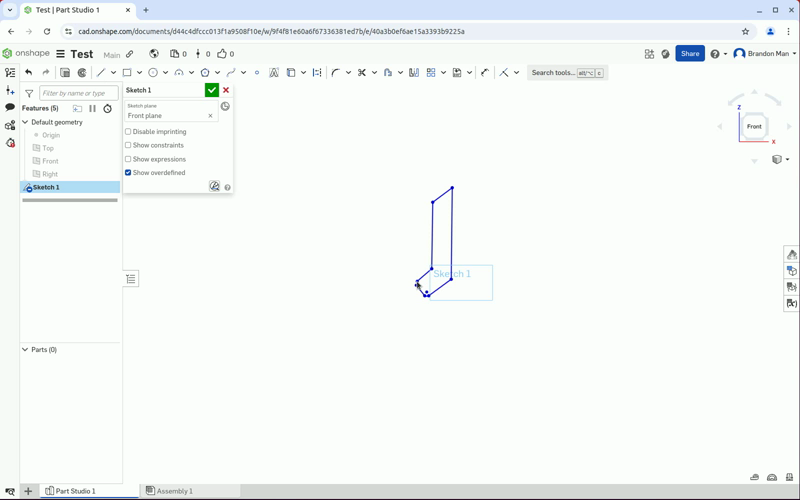
key(a)
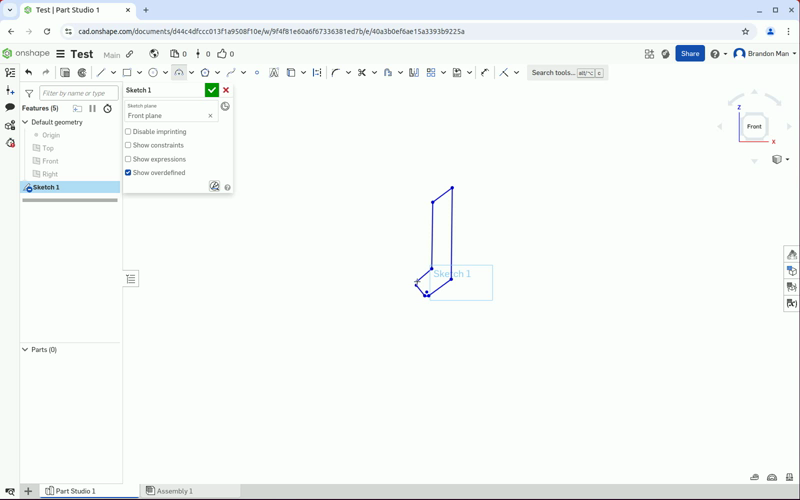
mouse_move(417, 281)
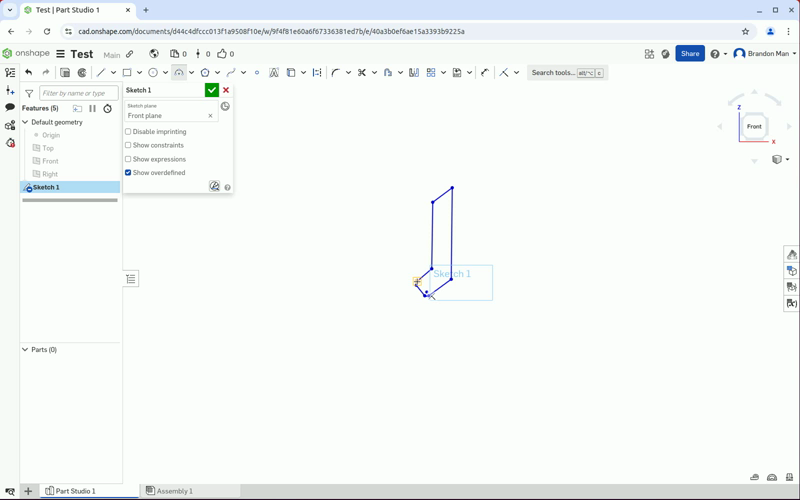
scroll(6)
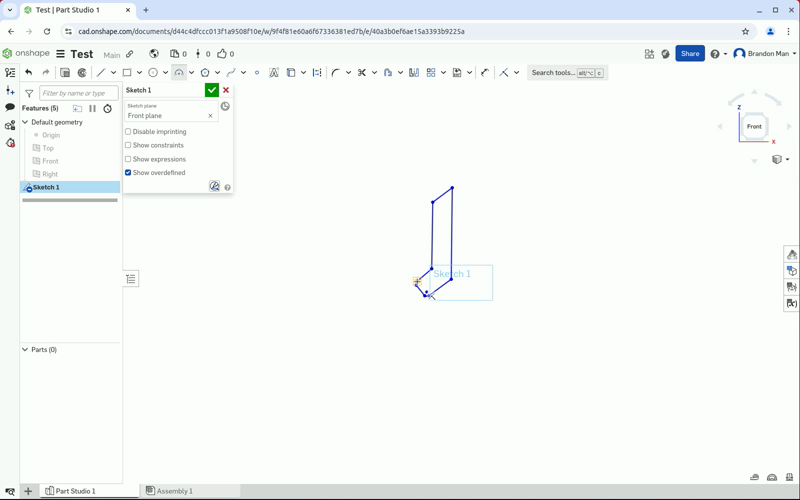
scroll(6)
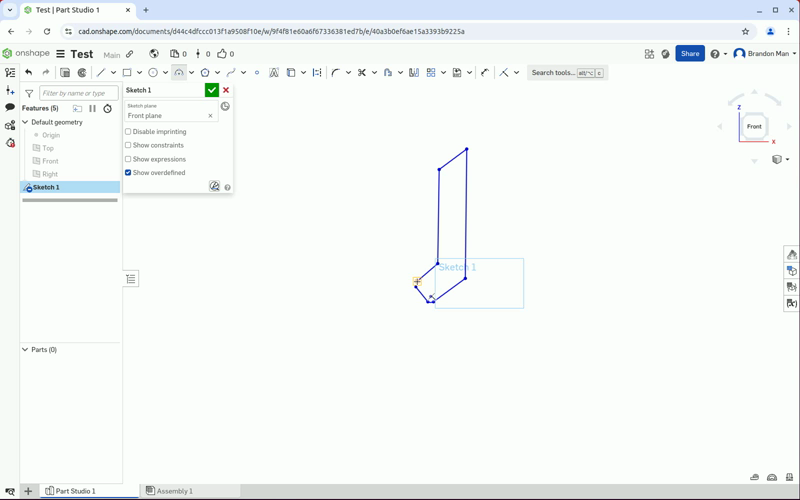
scroll(6)
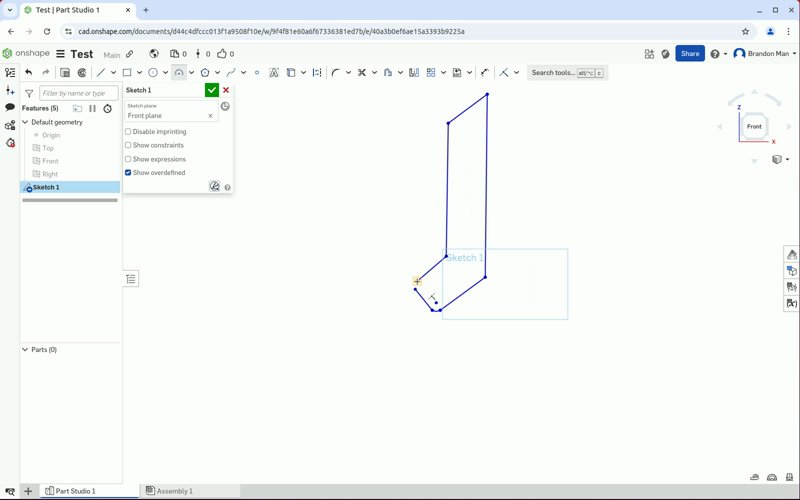
scroll(6)
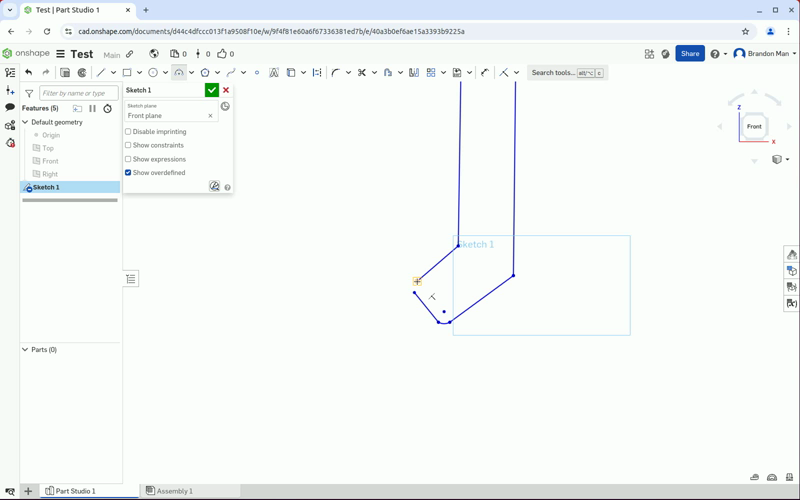
scroll(6)
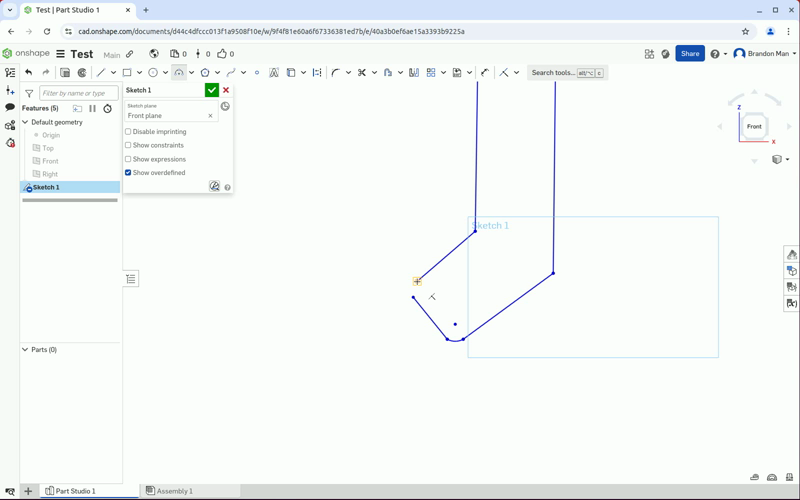
scroll(6)
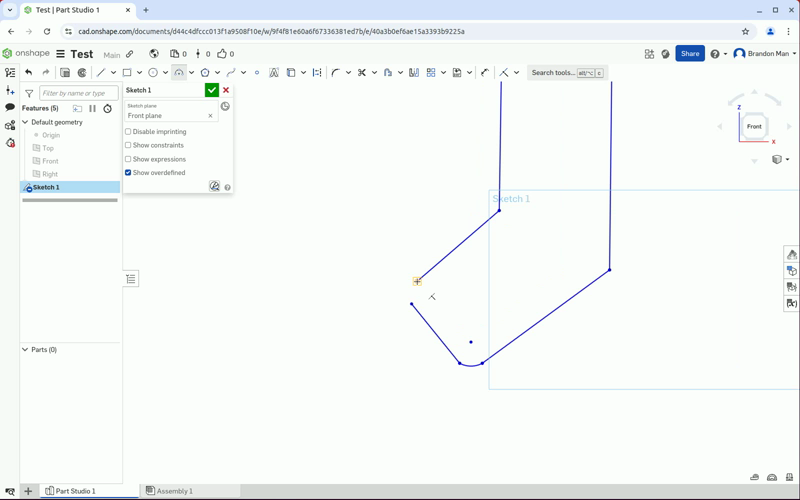
scroll(6)
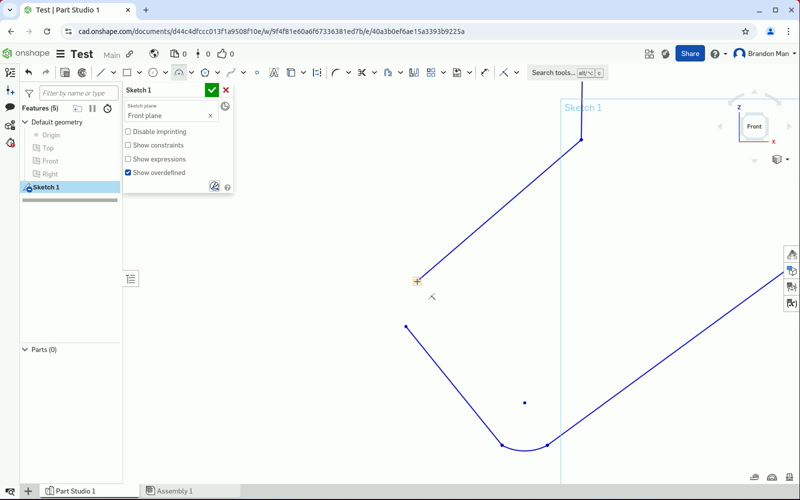
click(417, 281)
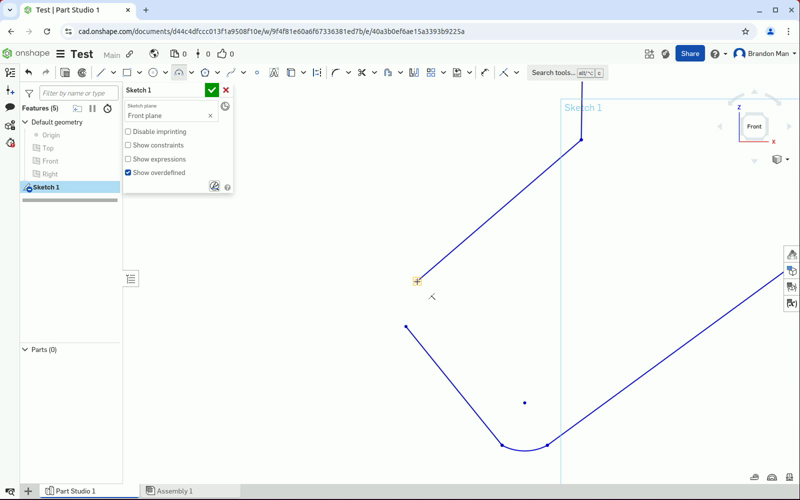
scroll(-6)
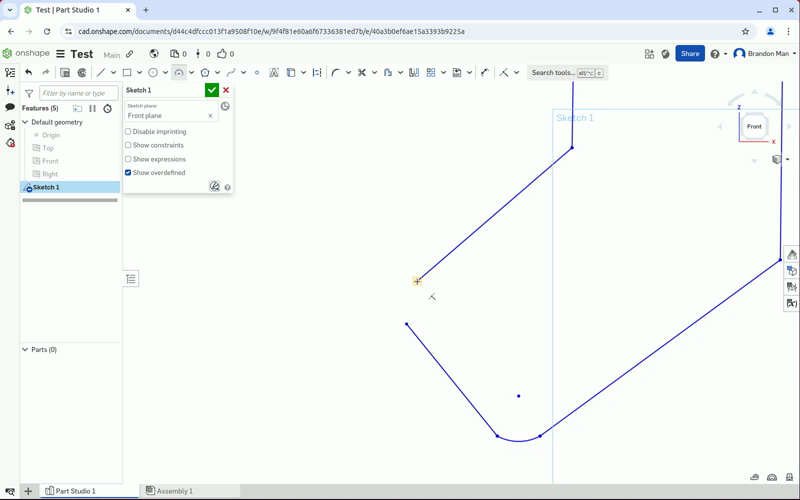
scroll(-6)
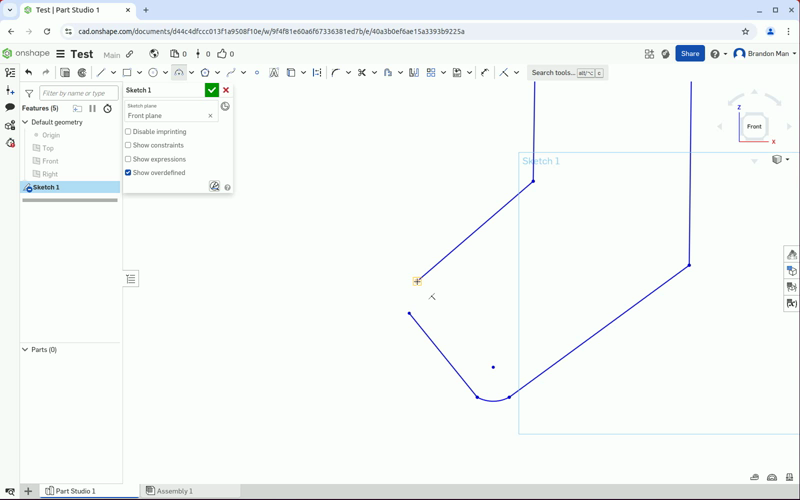
scroll(-6)
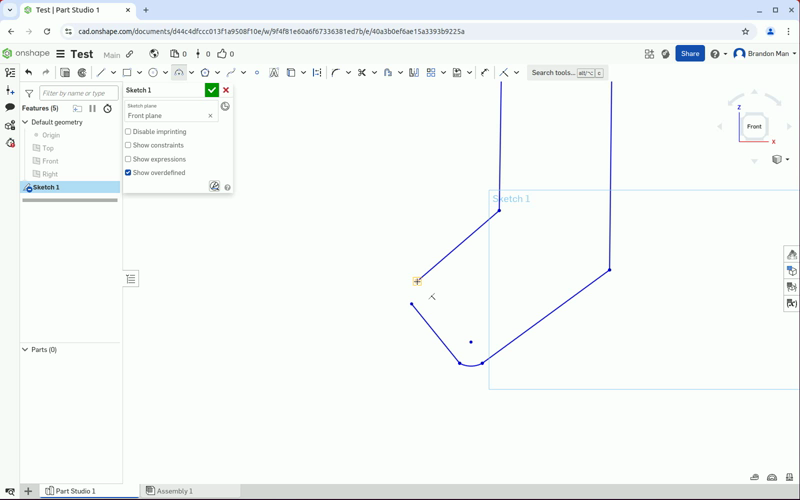
scroll(-6)
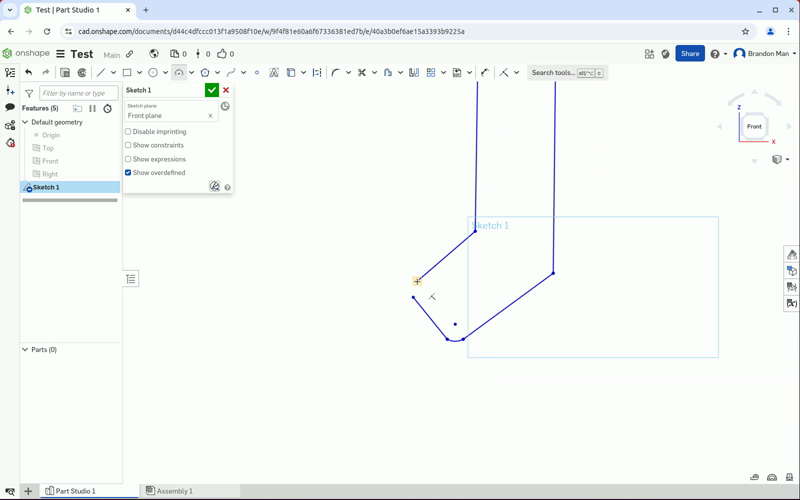
scroll(-6)
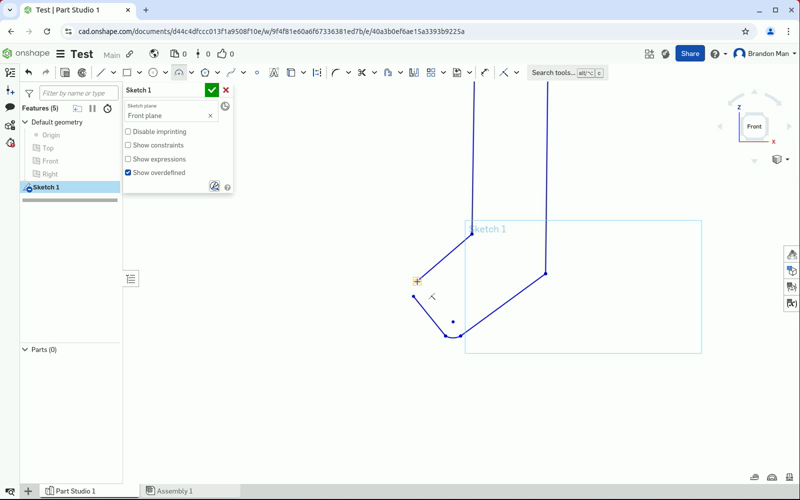
scroll(-6)
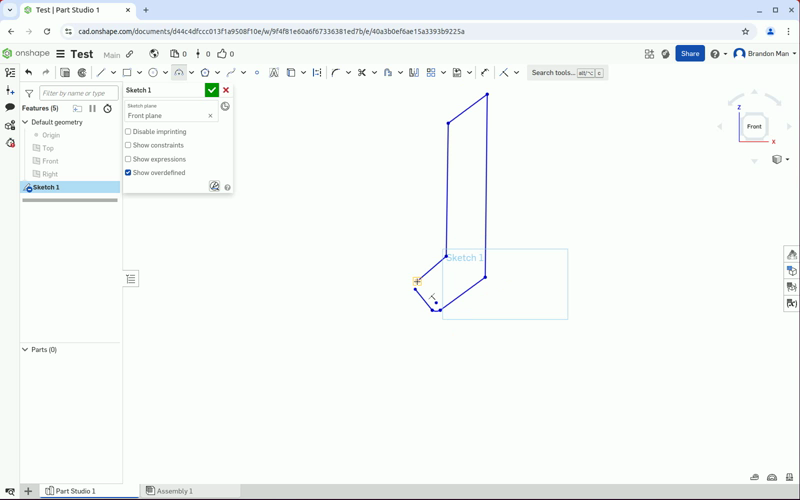
scroll(-6)
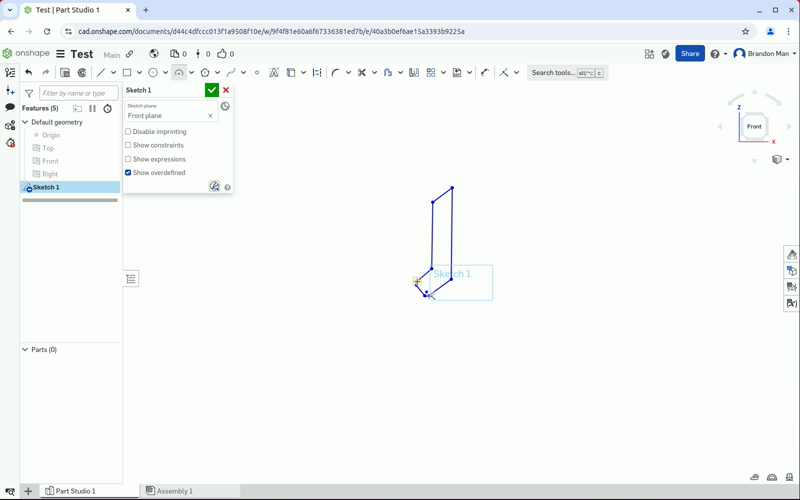
mouse_move(416, 285)
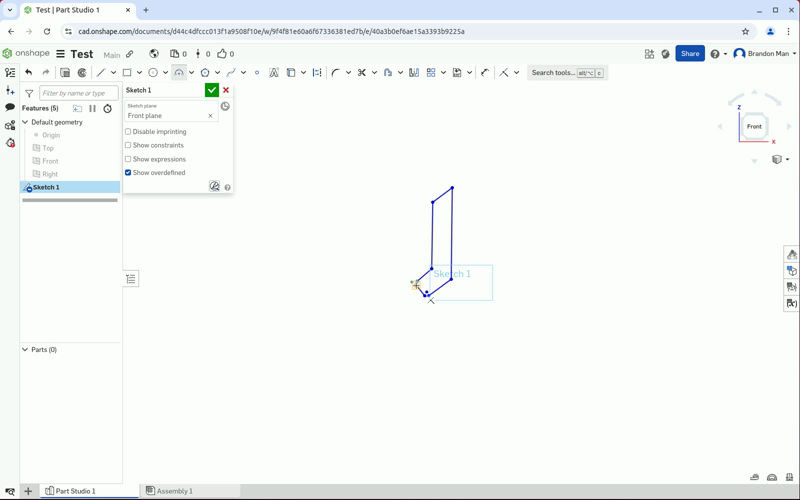
scroll(6)
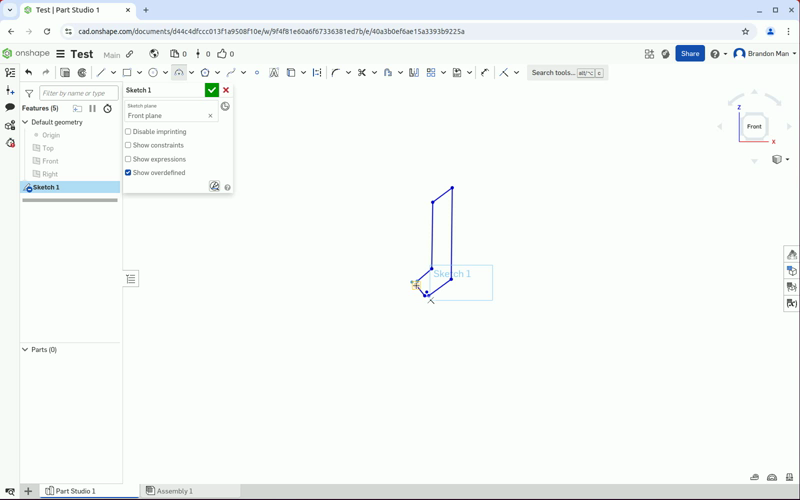
scroll(6)
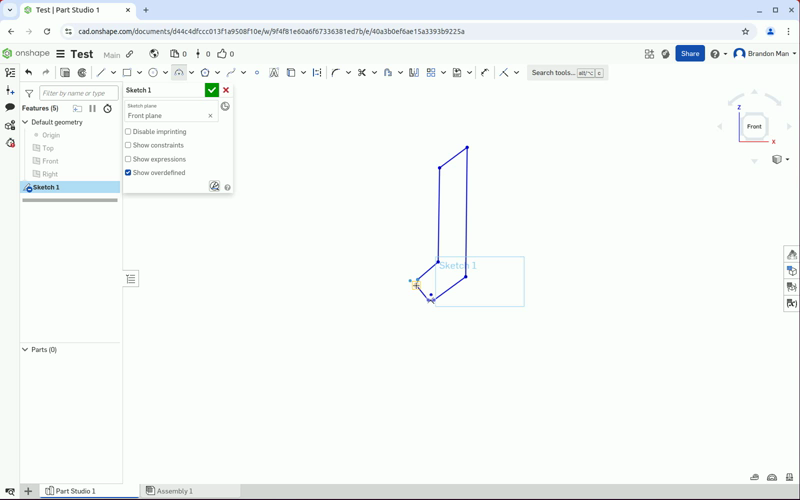
scroll(6)
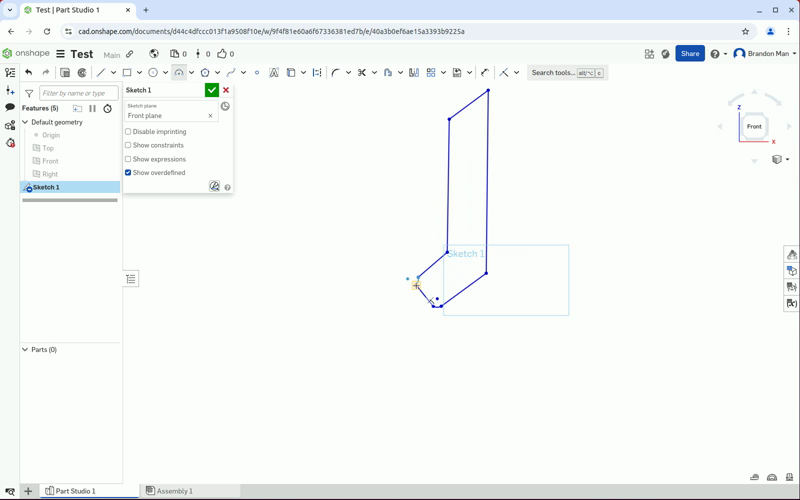
scroll(6)
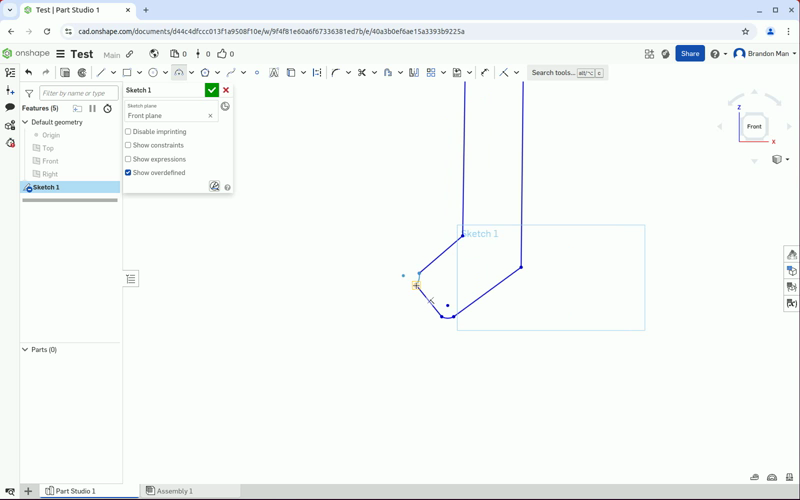
scroll(6)
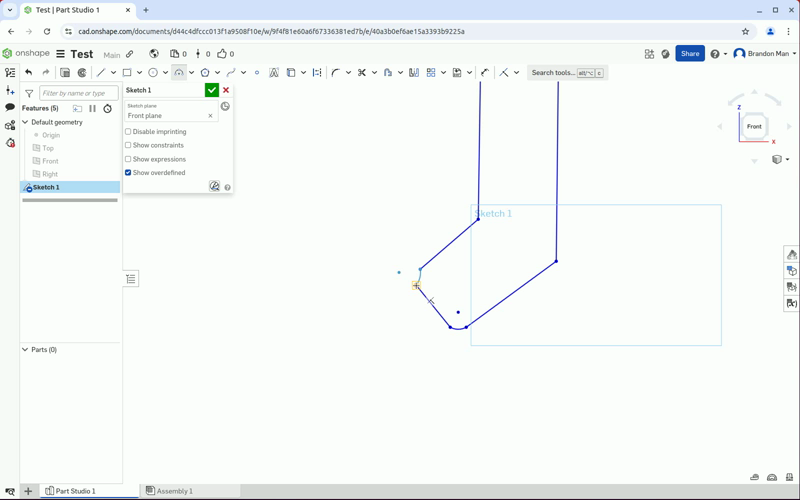
scroll(6)
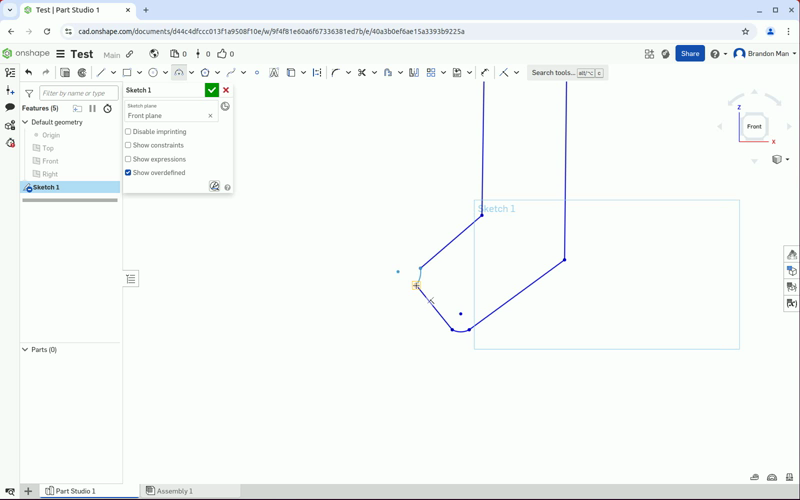
scroll(6)
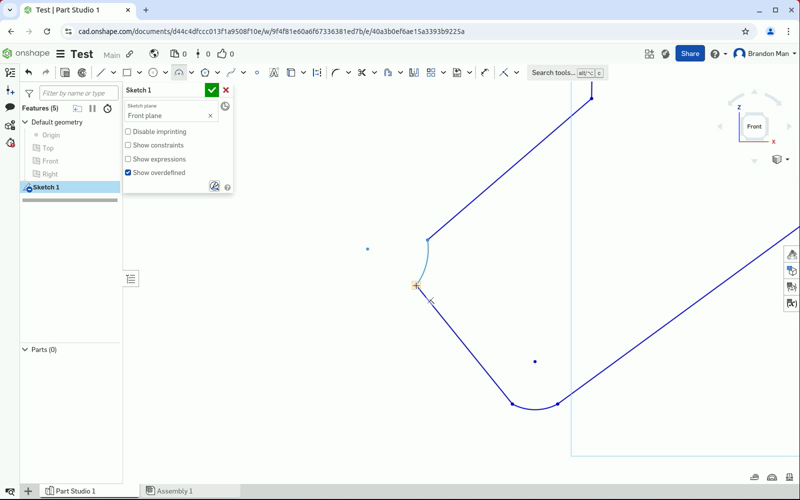
click(416, 285)
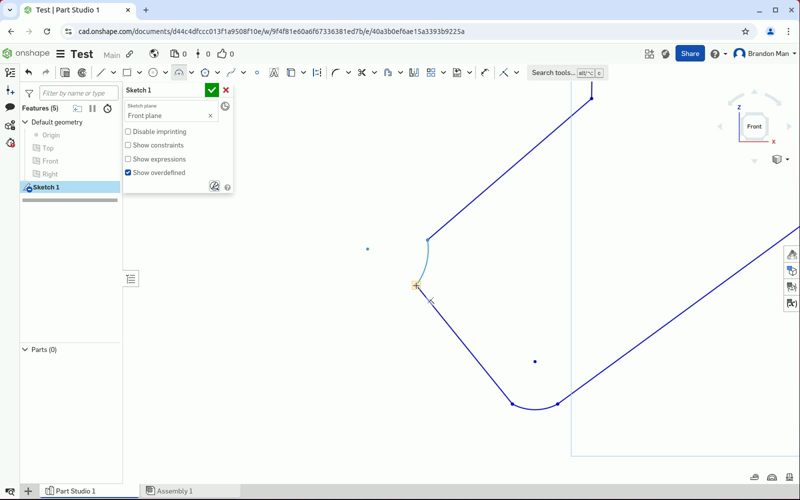
scroll(-6)
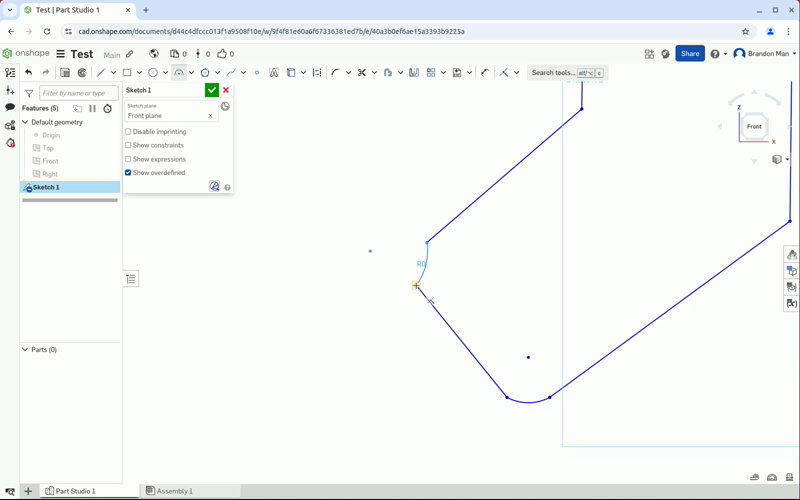
scroll(-6)
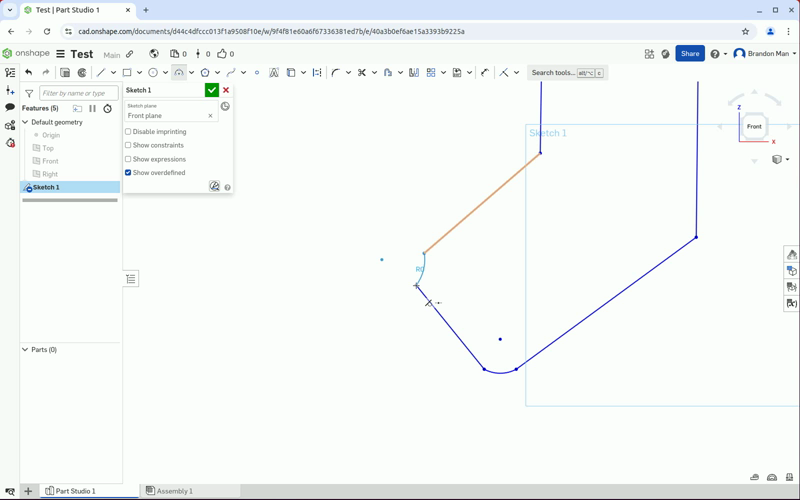
scroll(-6)
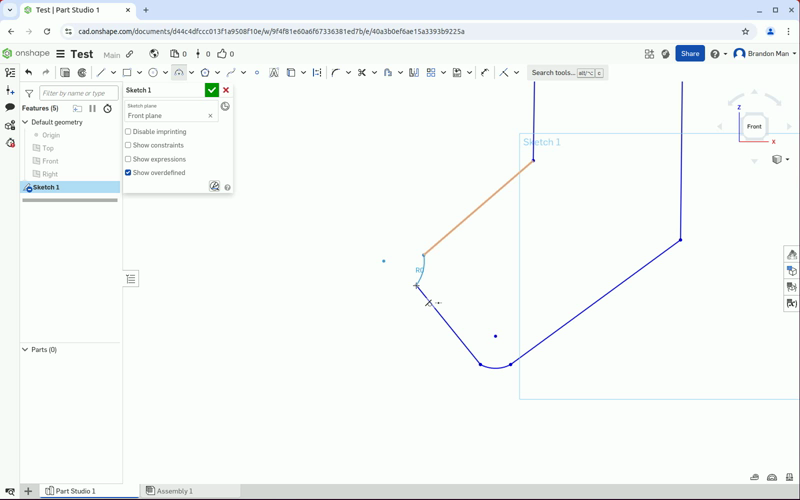
scroll(-6)
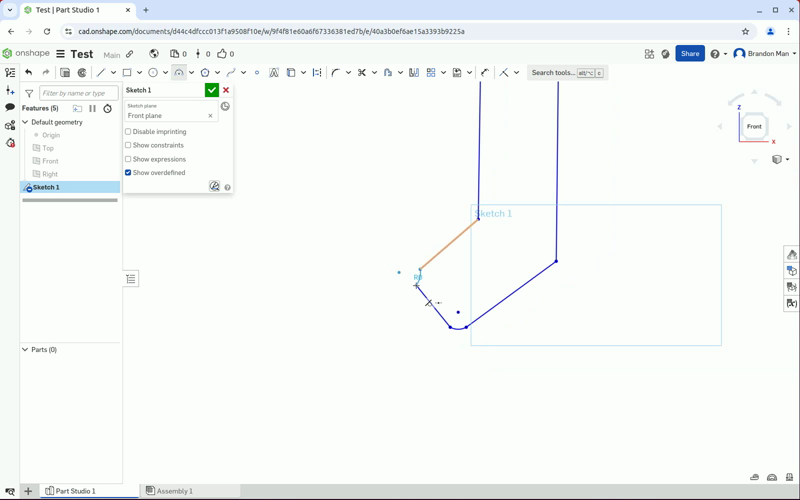
scroll(-6)
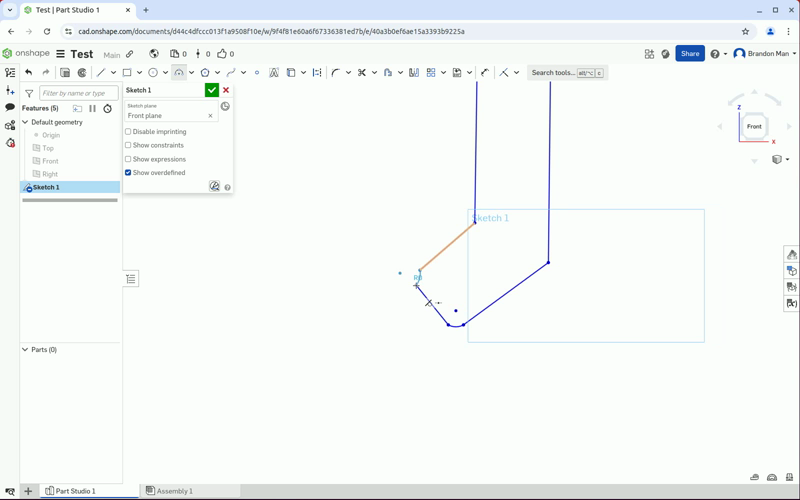
scroll(-6)
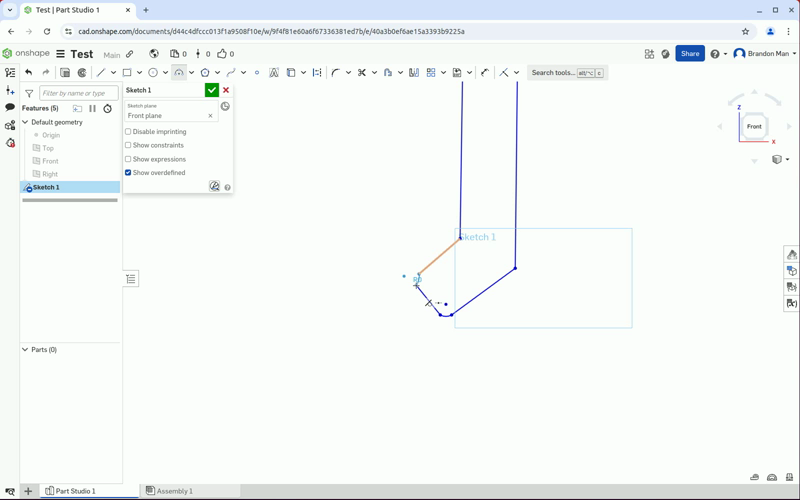
scroll(-6)
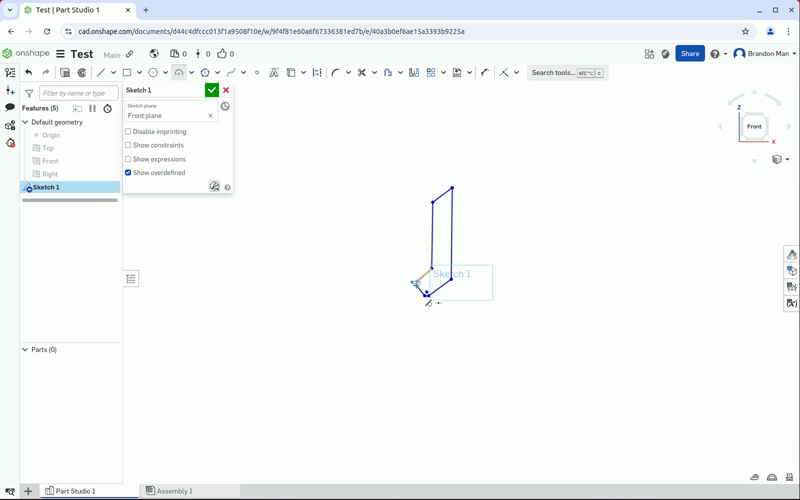
key_down(shift)
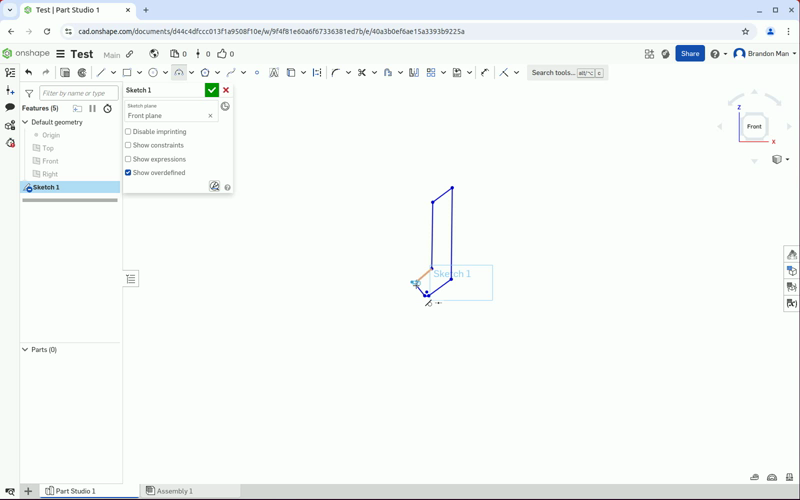
mouse_move(415, 282)
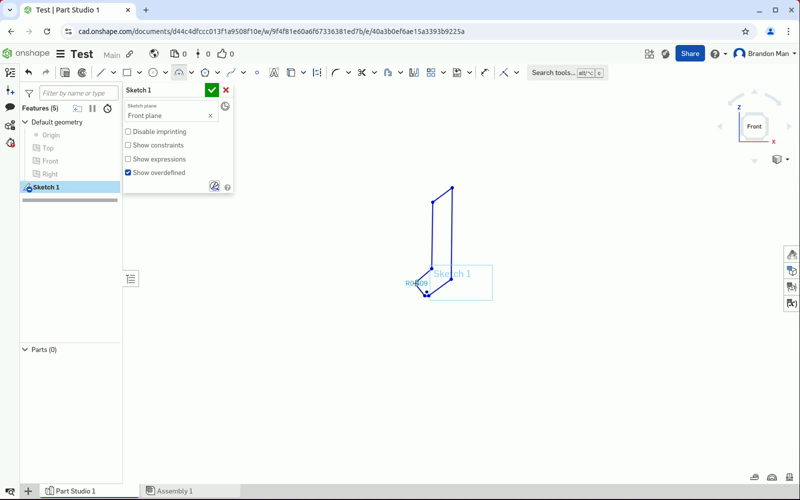
scroll(6)
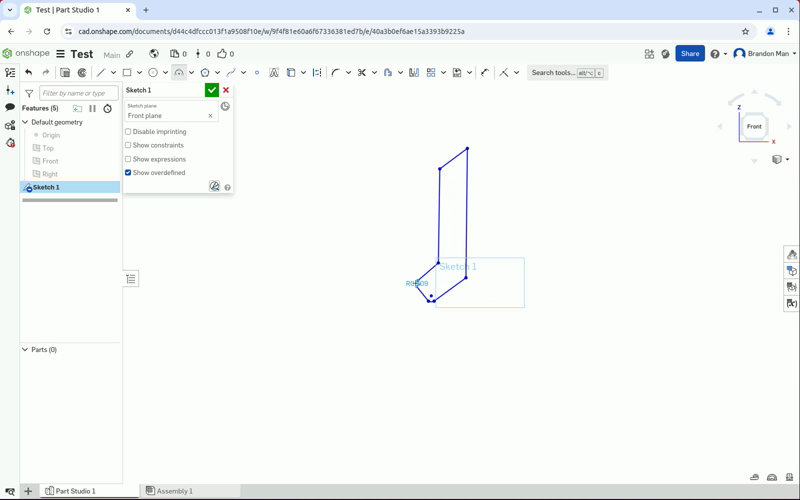
scroll(6)
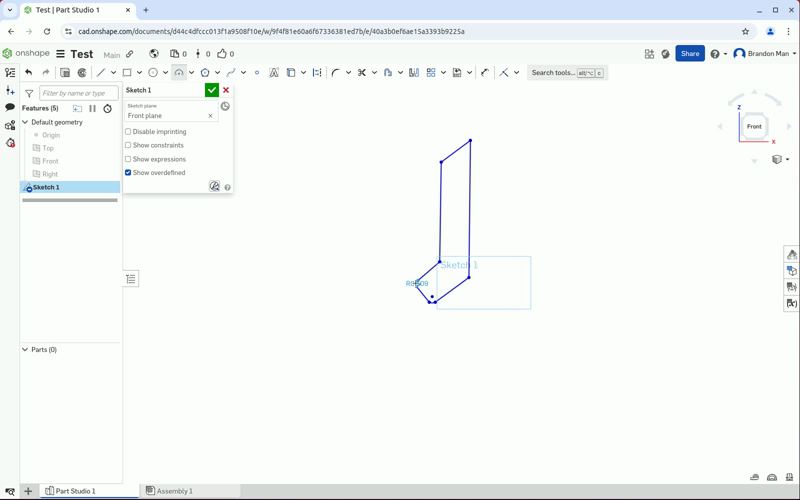
scroll(6)
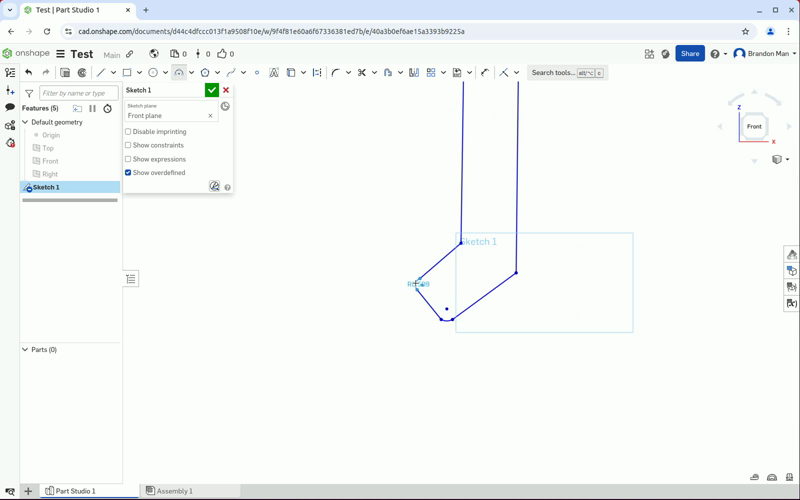
scroll(6)
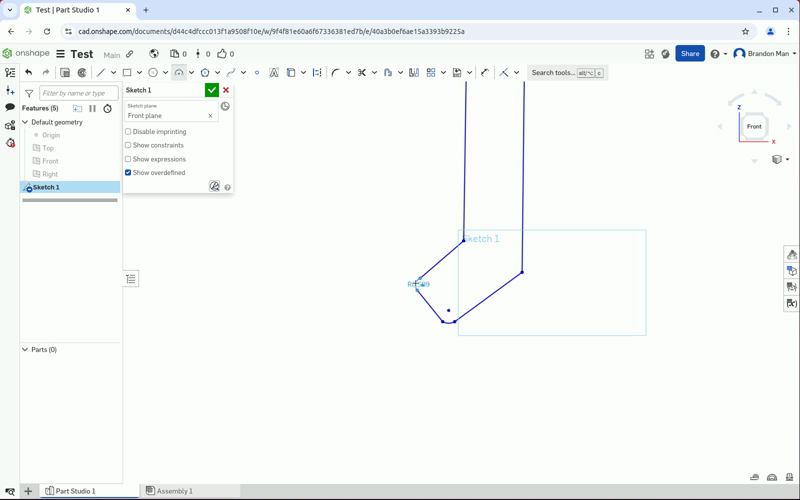
scroll(6)
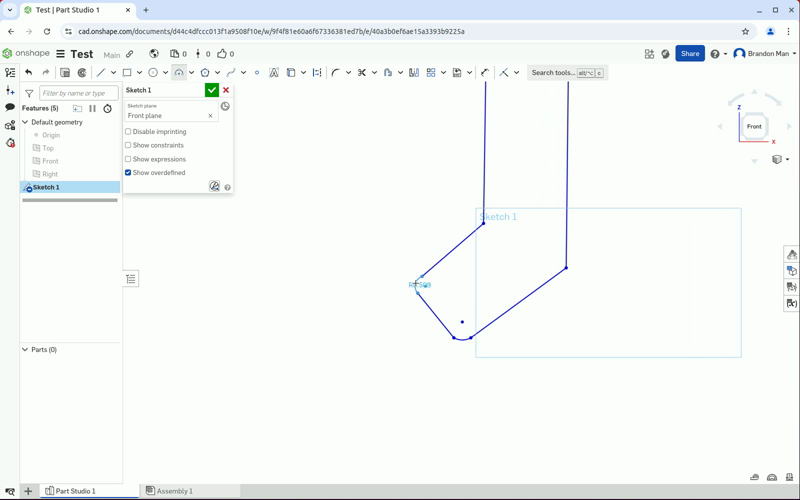
scroll(6)
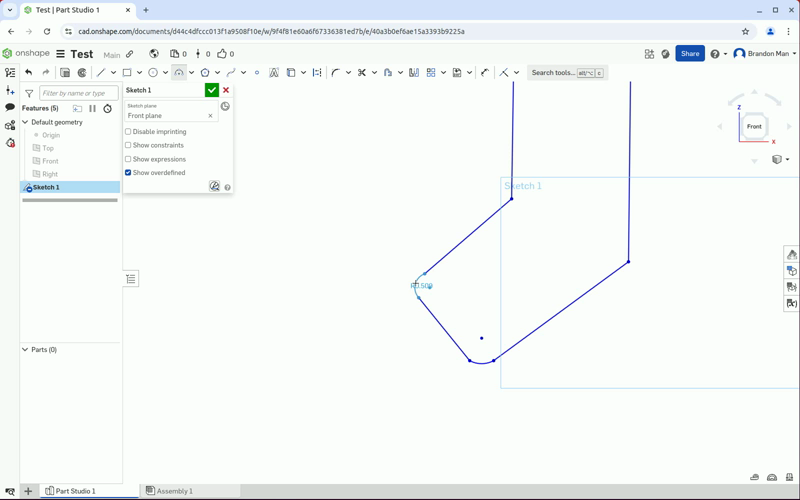
scroll(6)
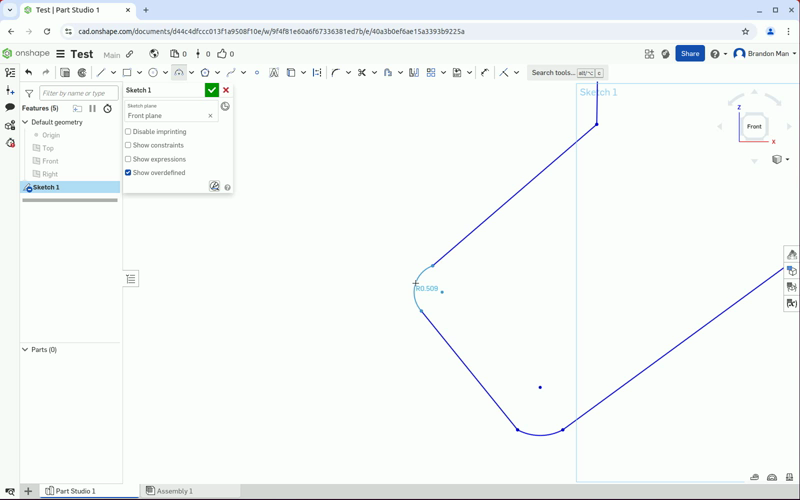
click(415, 282)
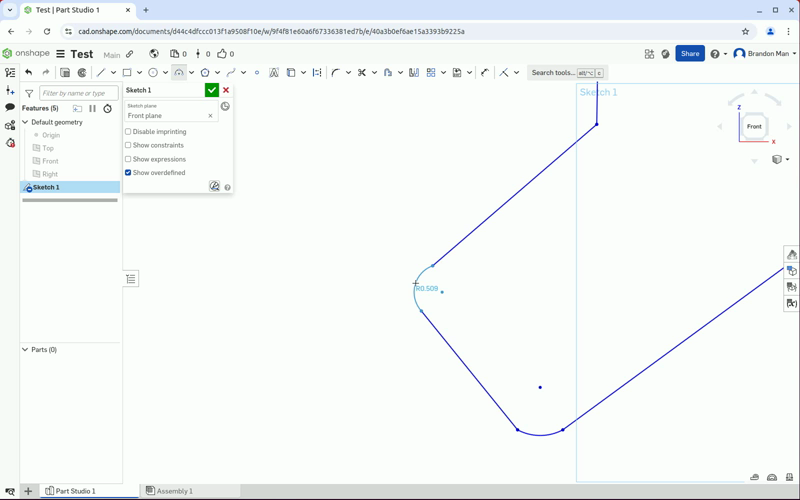
scroll(-6)
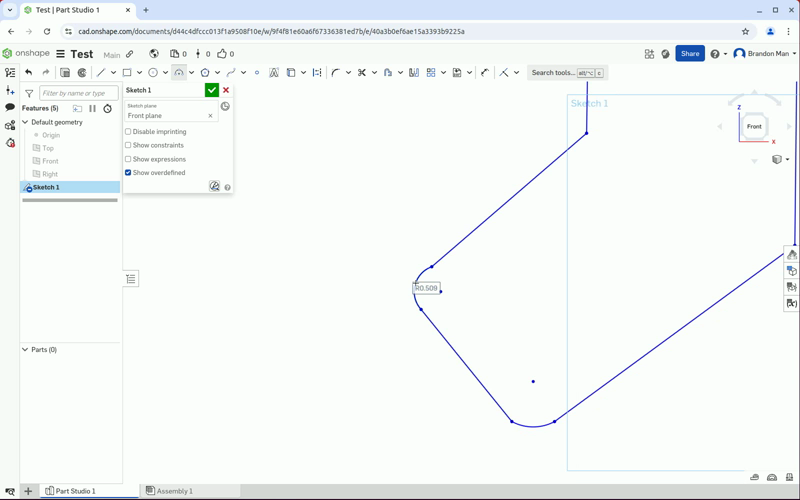
scroll(-6)
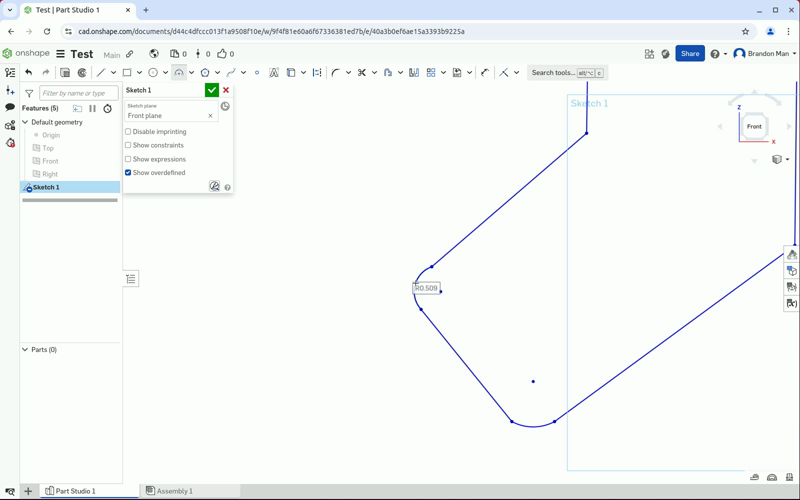
scroll(-6)
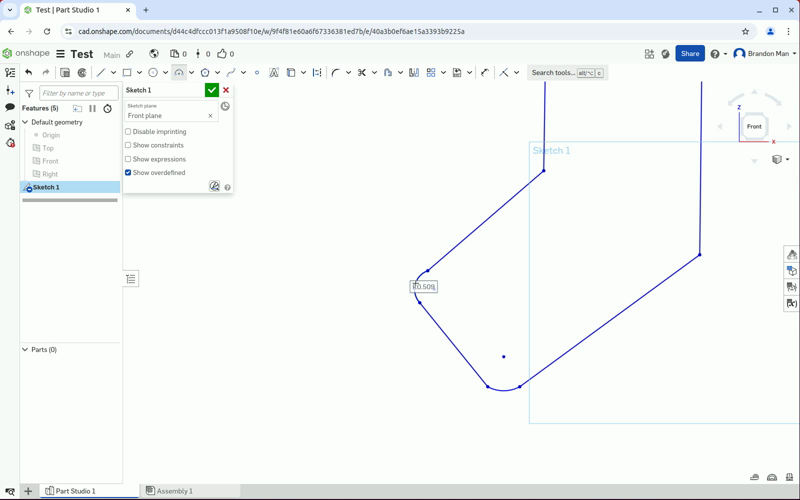
scroll(-6)
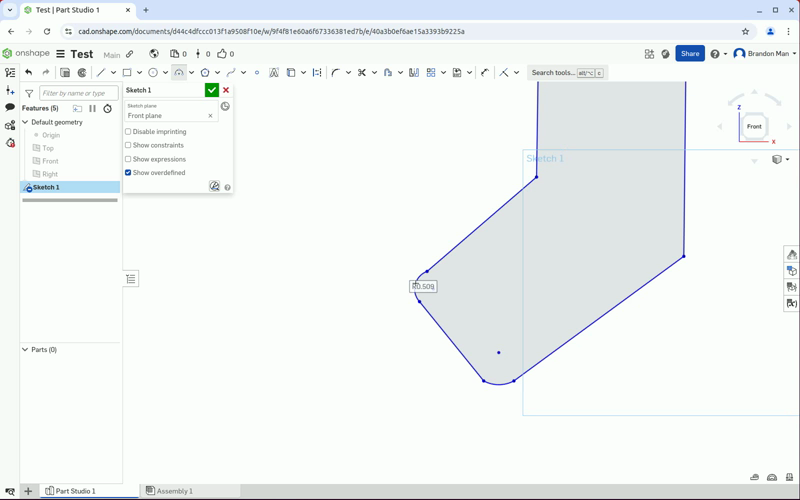
scroll(-6)
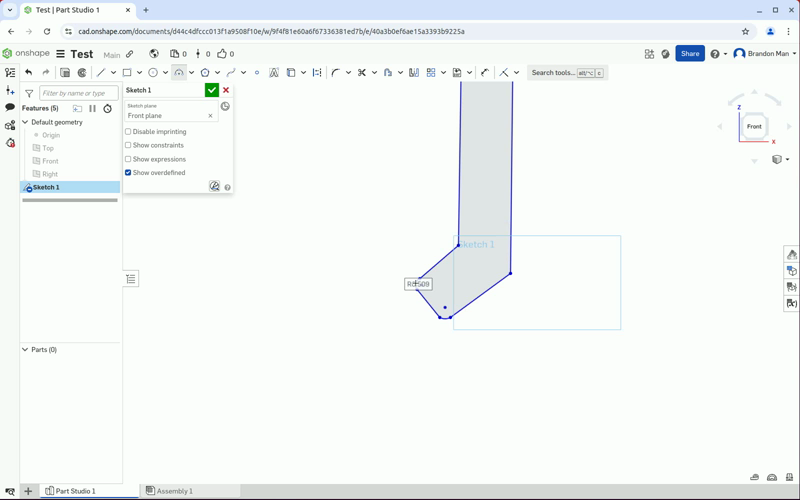
scroll(-6)
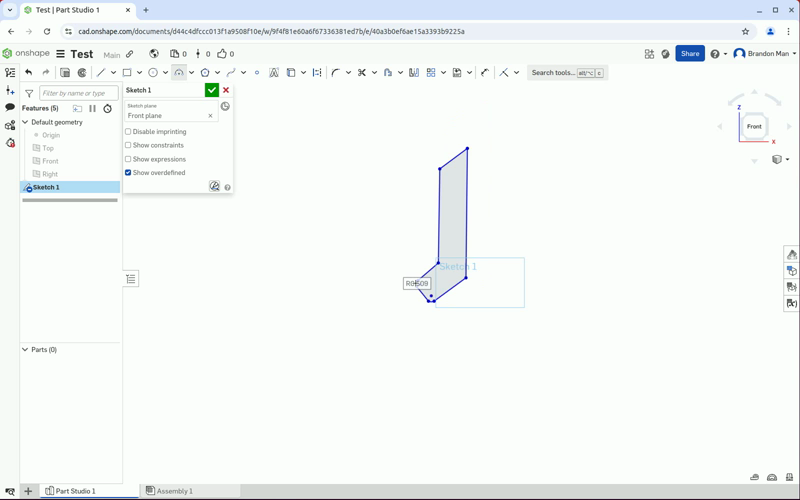
scroll(-6)
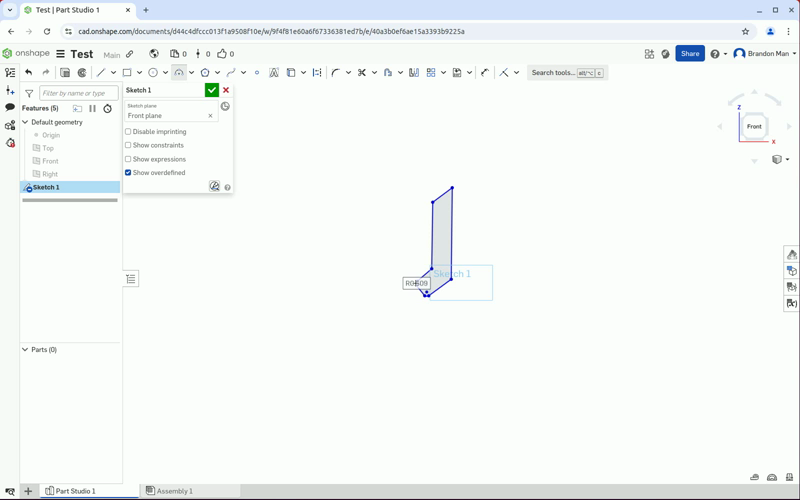
key_up(shift)
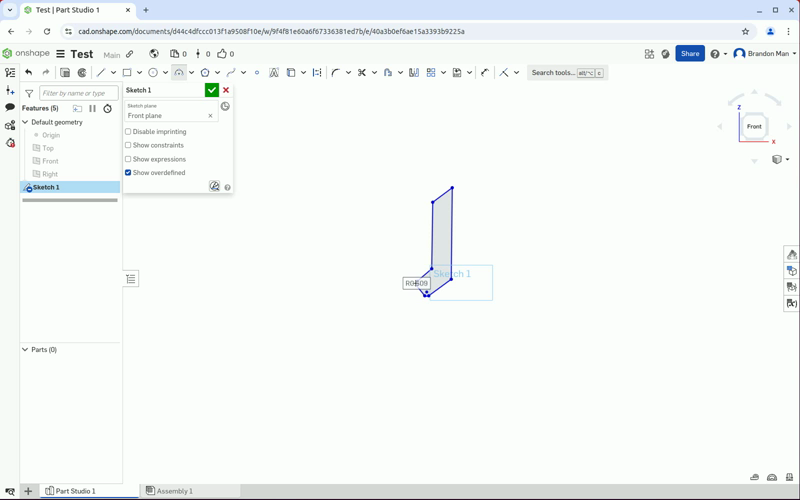
key(esc)
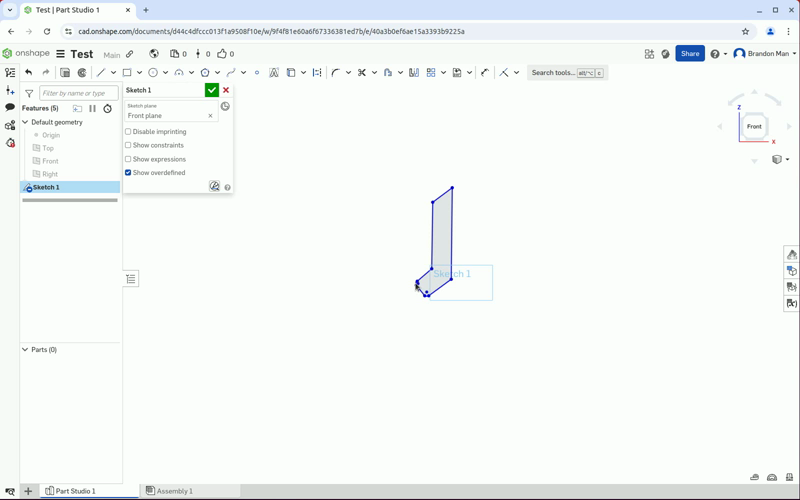
mouse_move(439, 257)
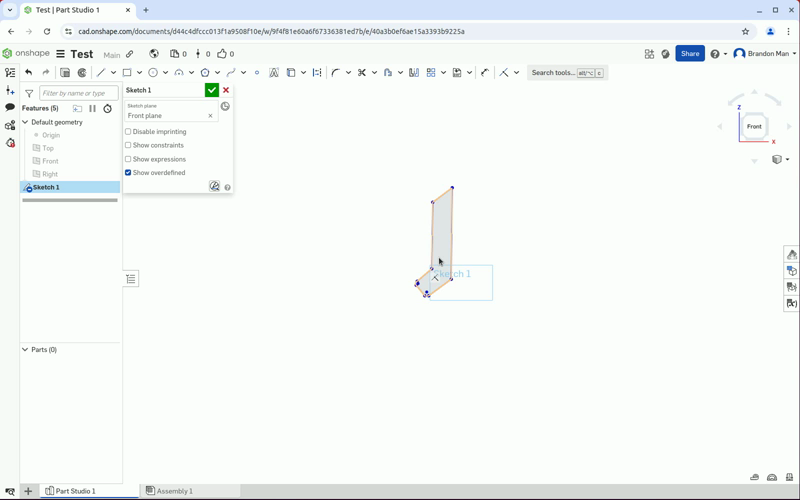
click(439, 257)
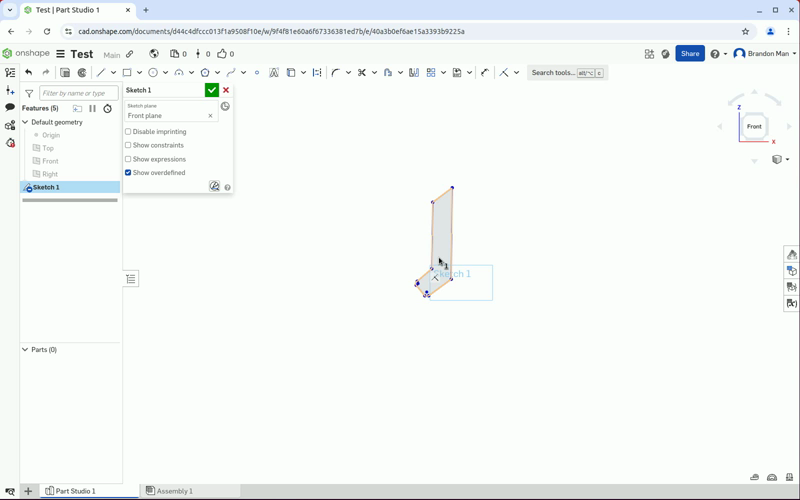
mouse_move(73, 352)
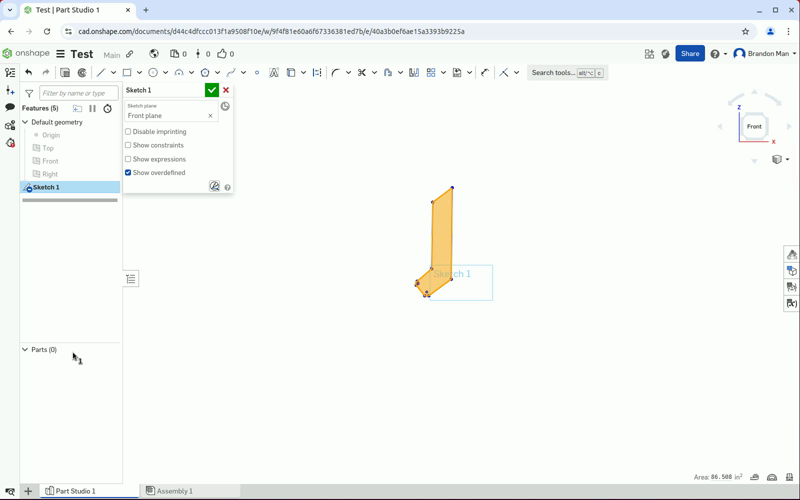
key(shift+y)
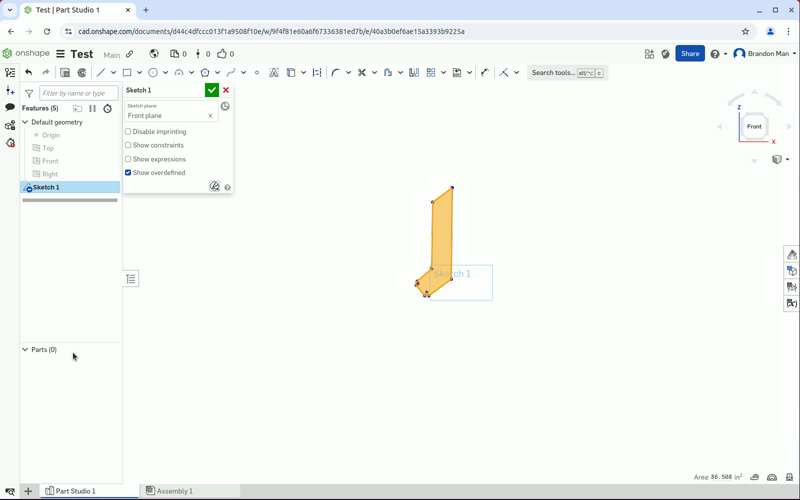
key(shift+e)
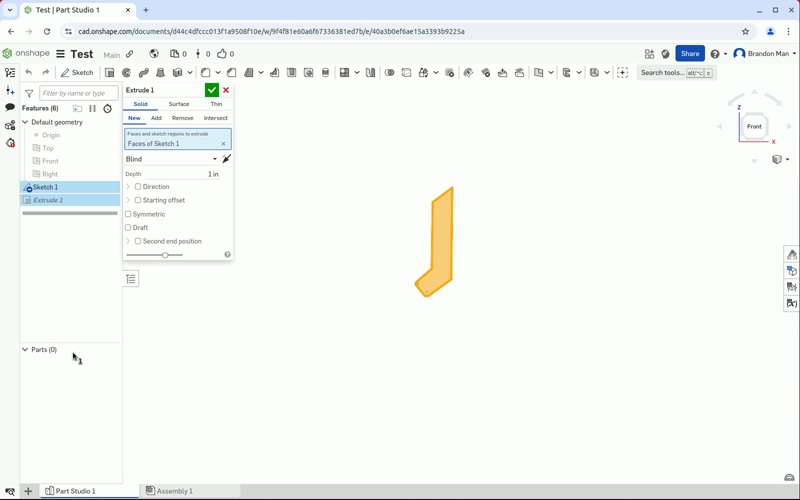
mouse_move(143, 106)
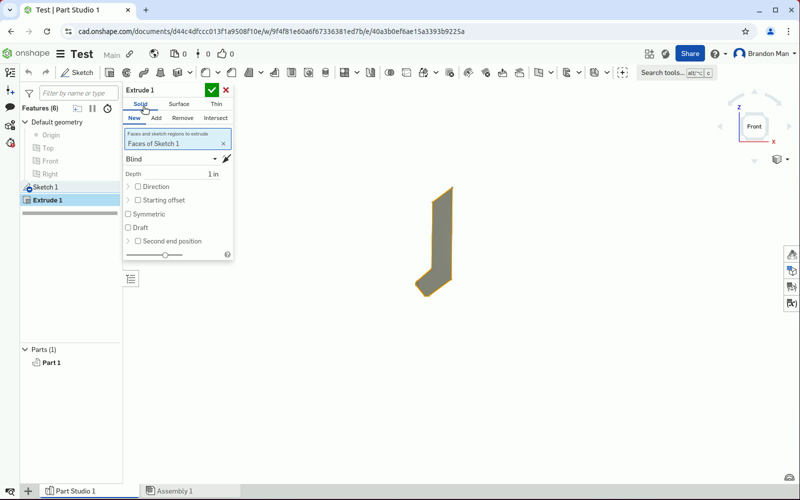
click(143, 106)
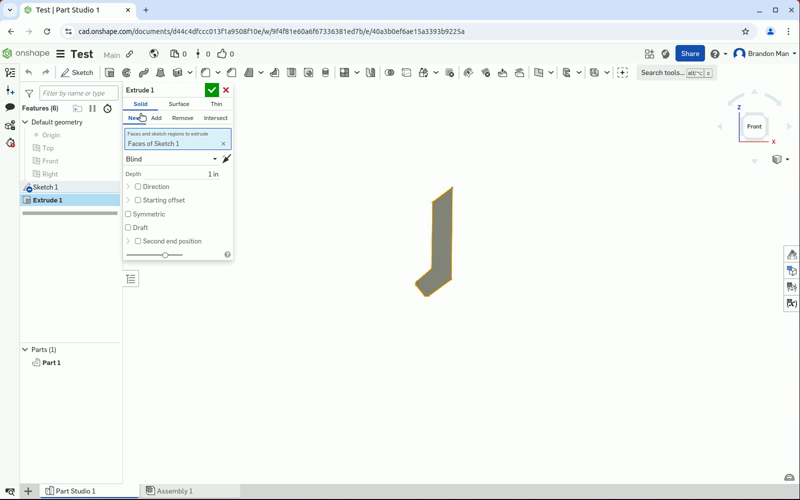
mouse_move(137, 120)
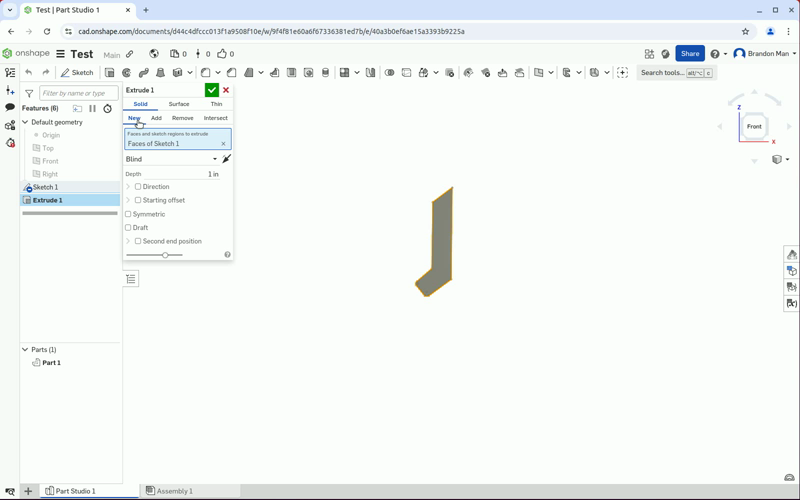
click(137, 120)
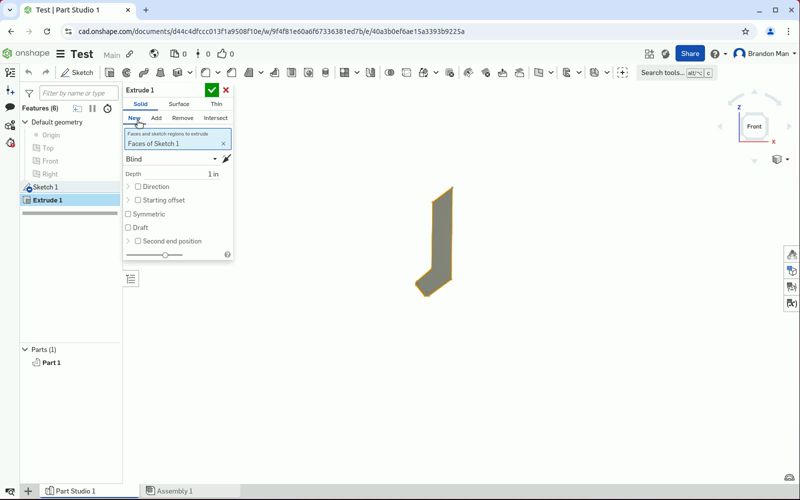
key(tab, 4)
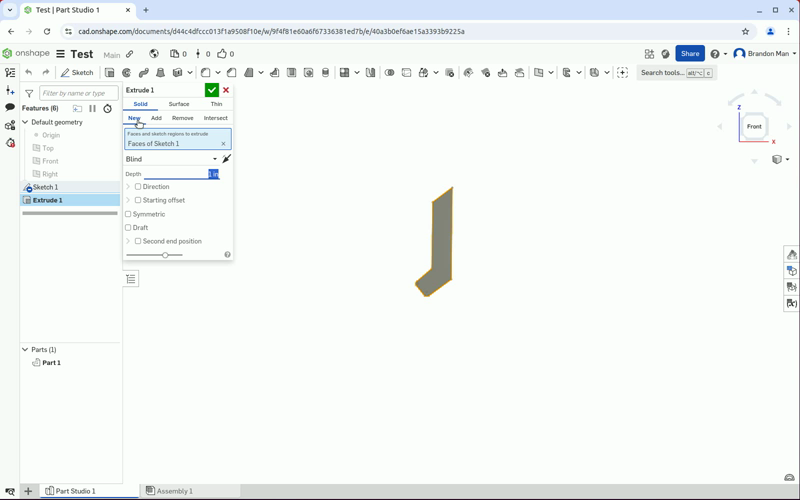
text(0.481)
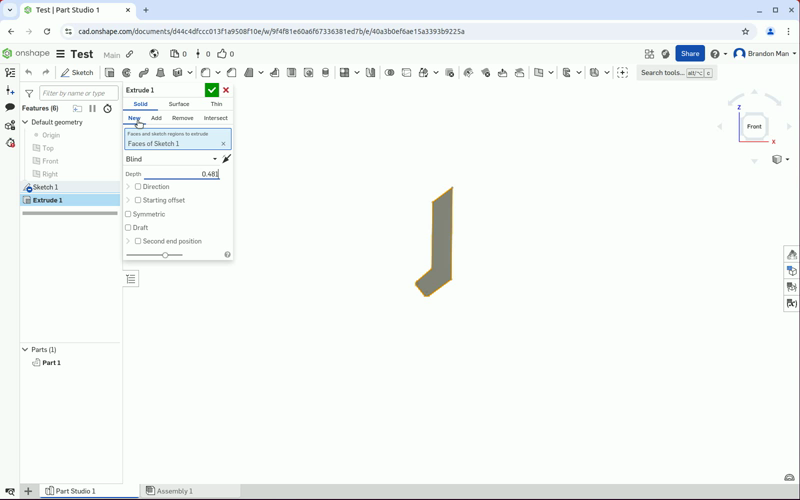
key(enter)
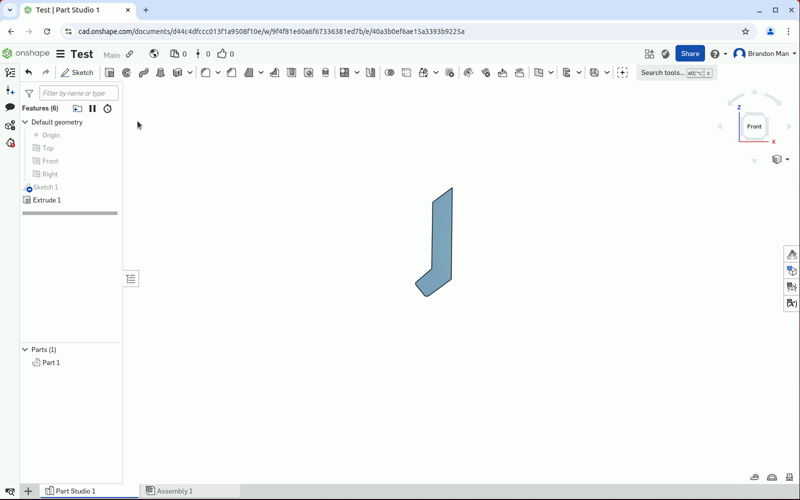
key(shift+h)
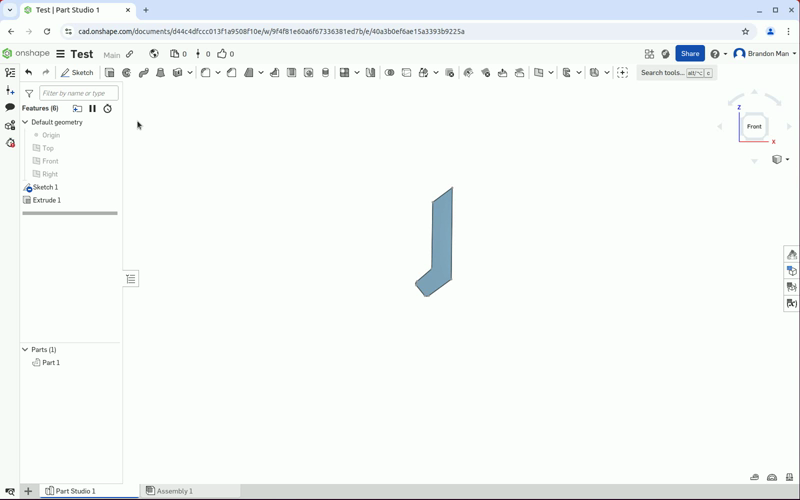
key(shift+h)
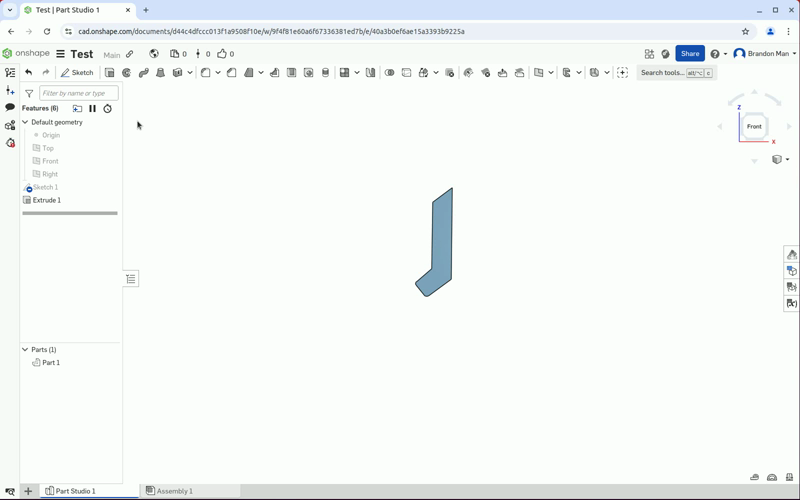
mouse_move(73, 189)
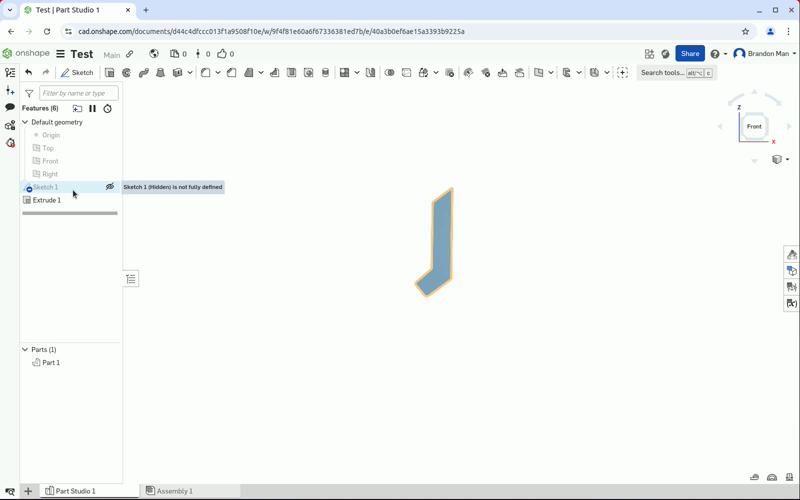
click(73, 189)
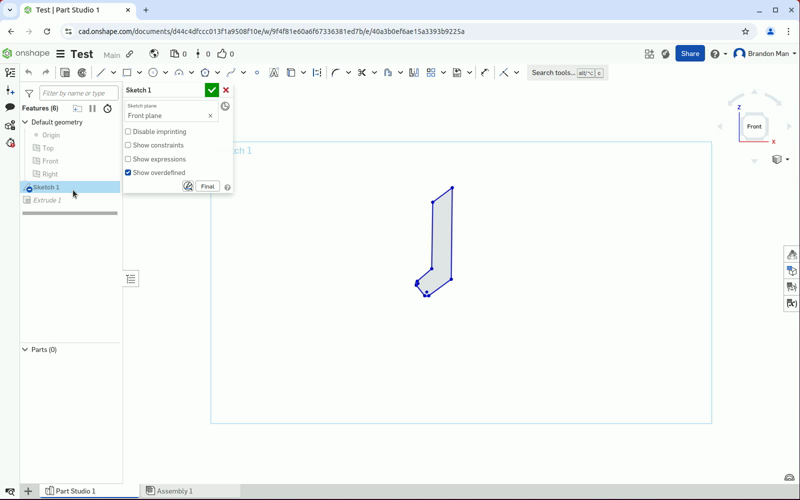
mouse_move(229, 92)
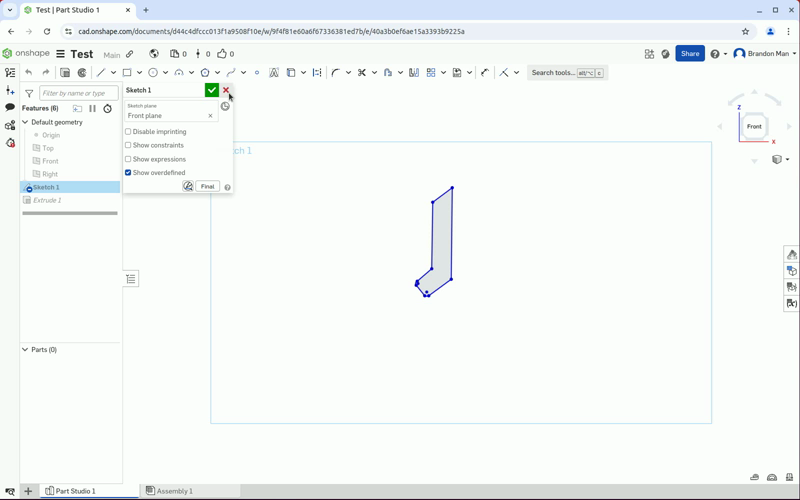
click(229, 92)
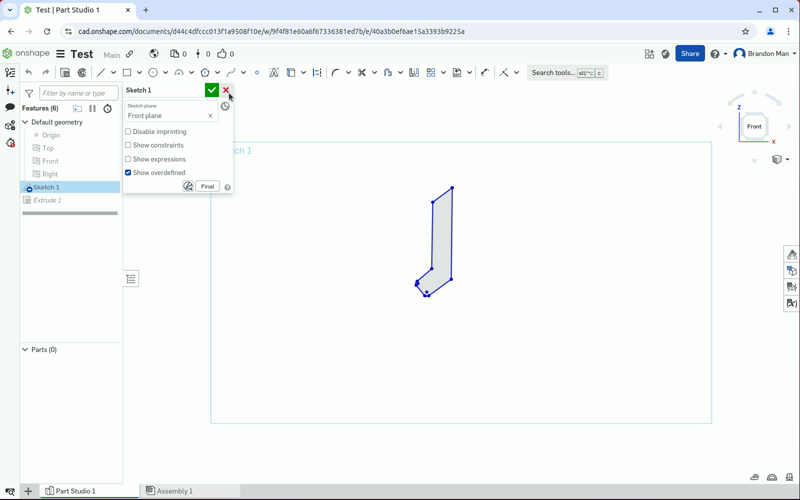
key(shift+s)
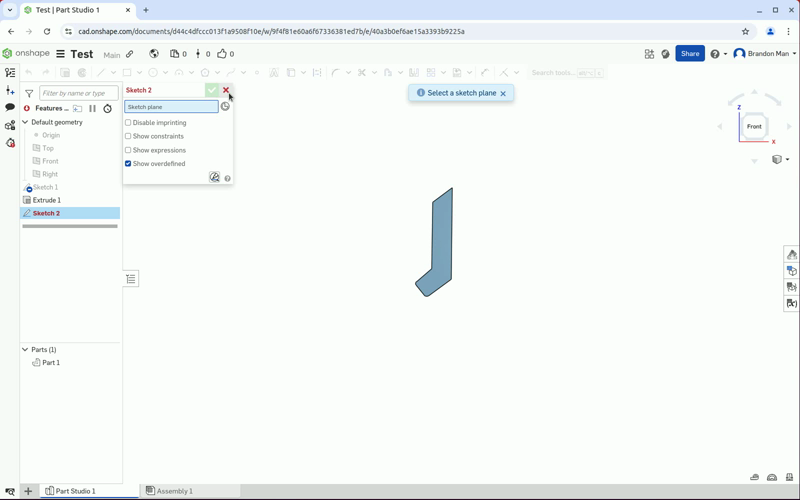
mouse_move(73, 163)
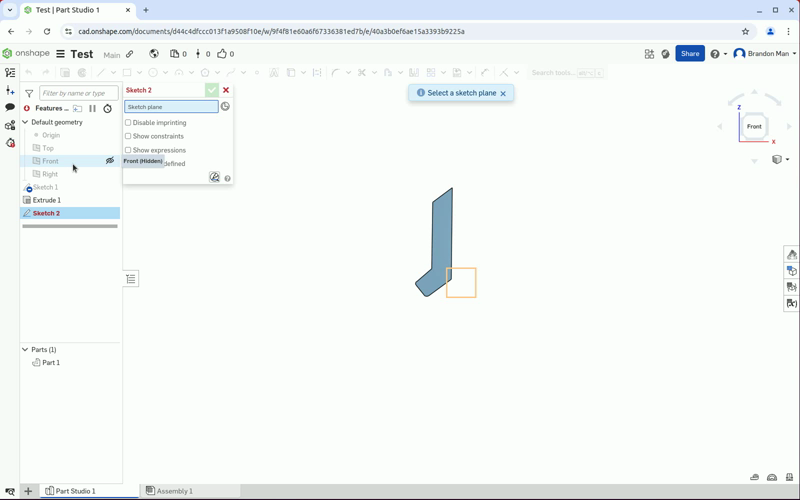
click(73, 163)
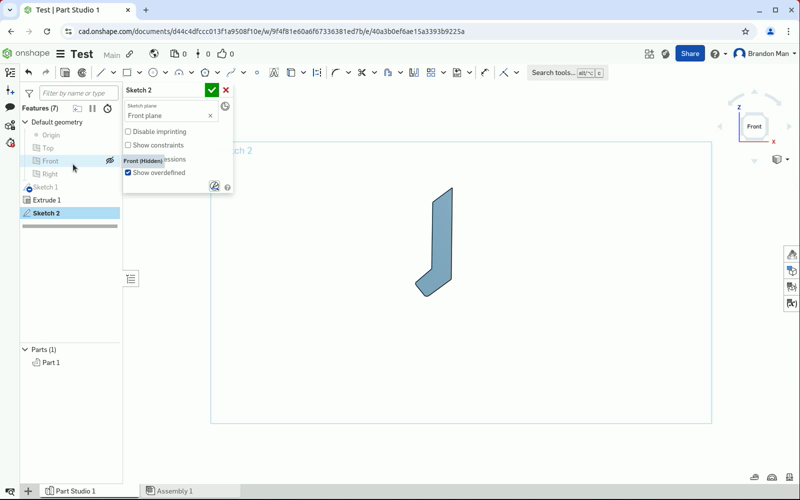
mouse_move(73, 352)
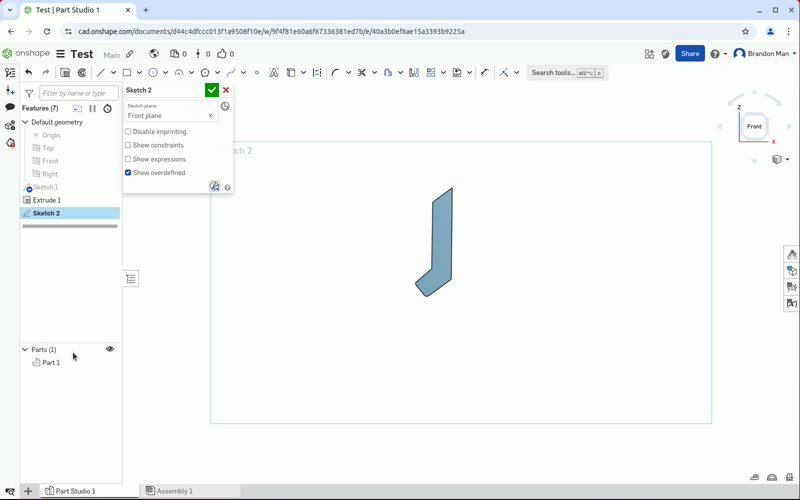
key(y)
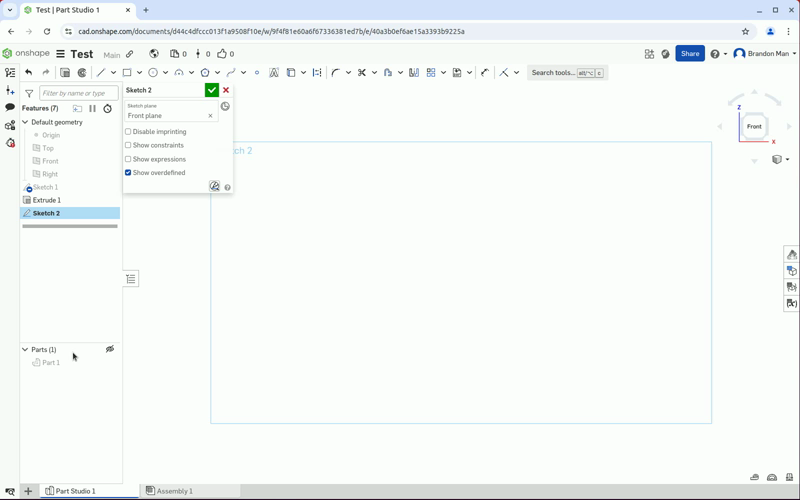
key(l)
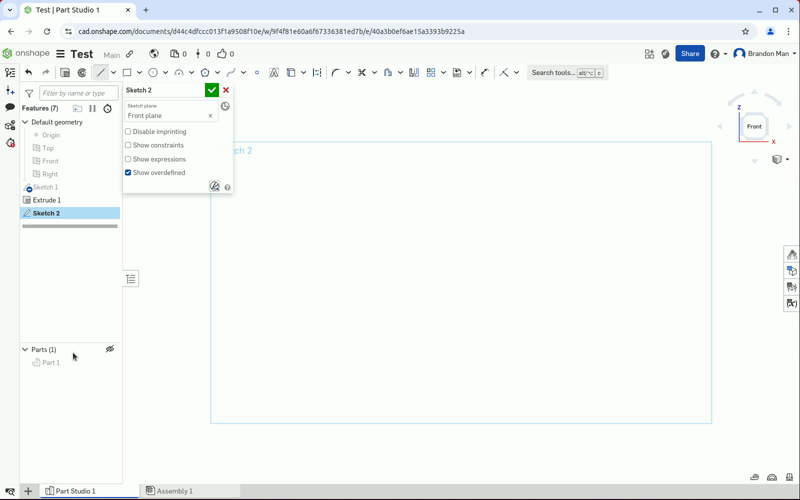
key_down(shift)
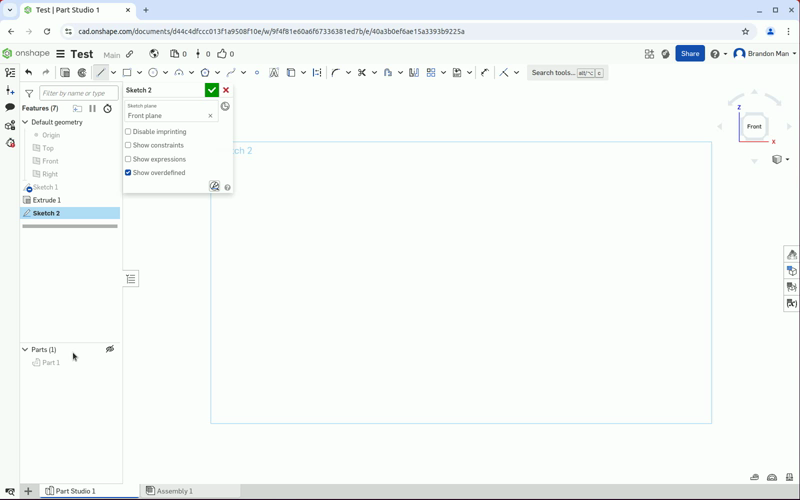
mouse_move(405, 279)
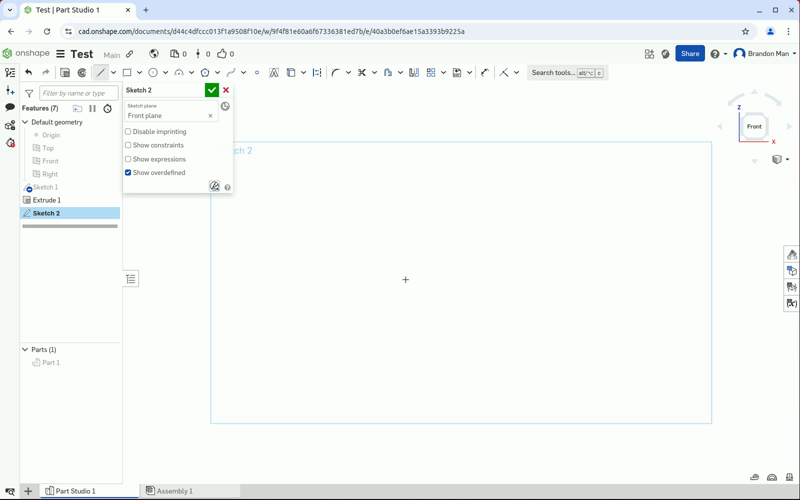
click(405, 279)
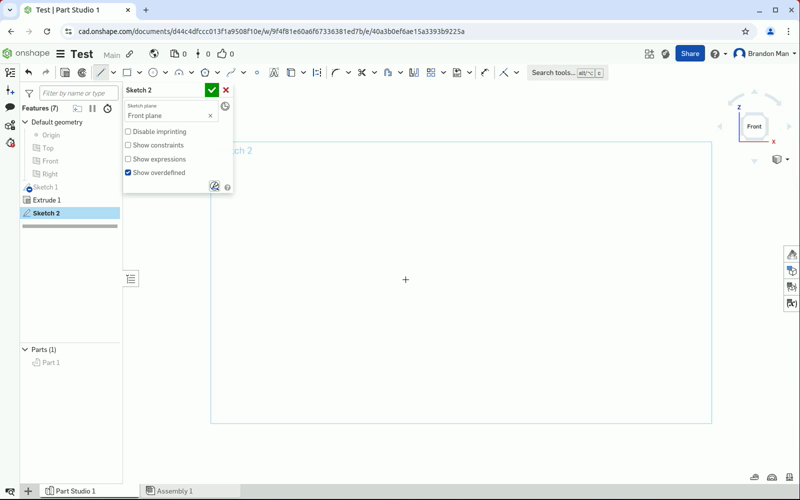
key_up(shift)
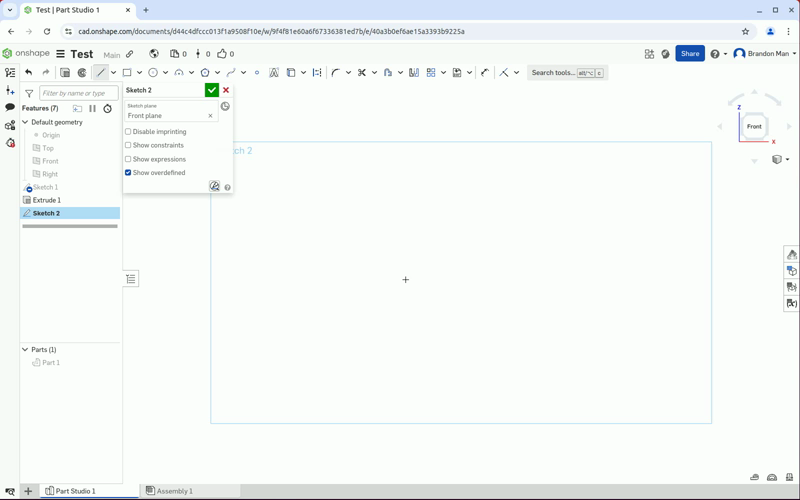
key_down(shift)
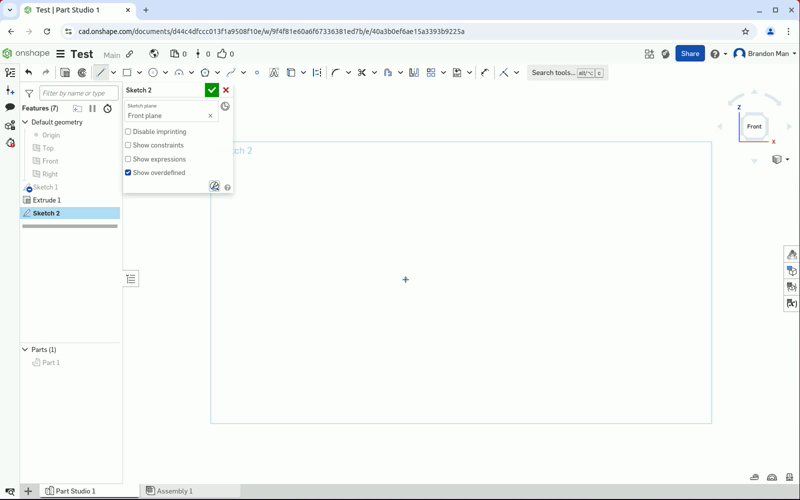
mouse_move(435, 279)
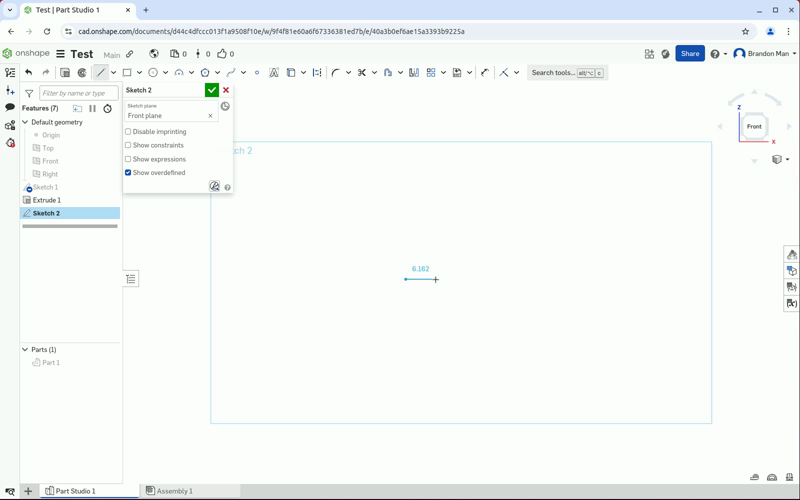
mouse_move(425, 264)
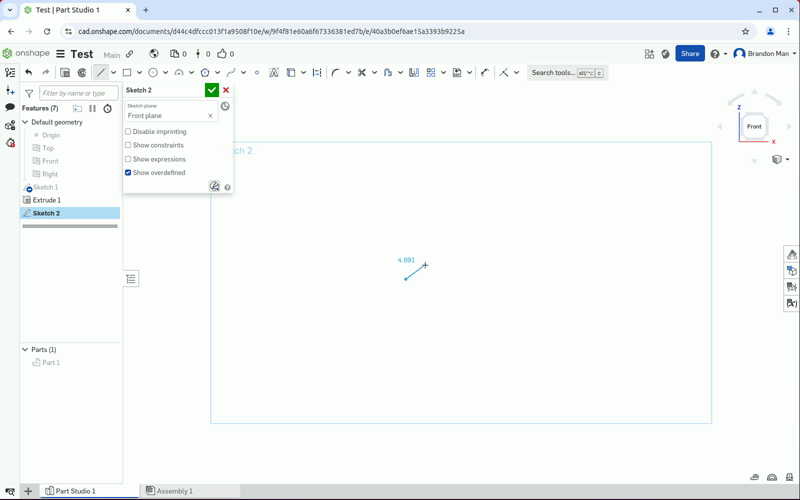
click(425, 264)
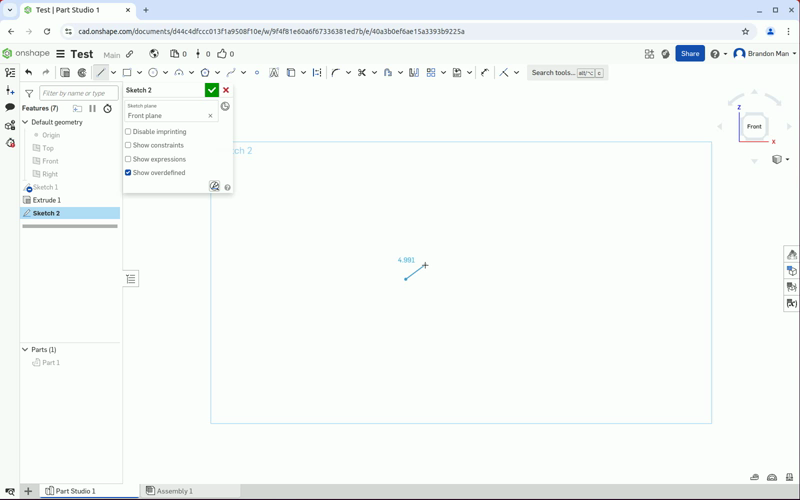
key_up(shift)
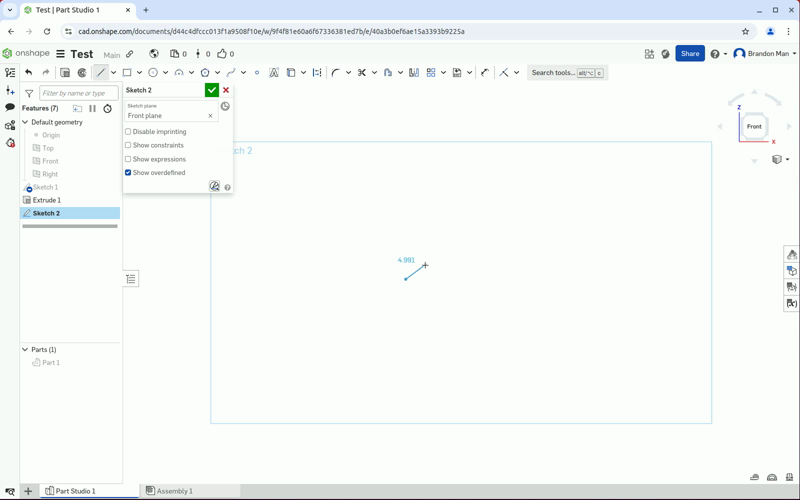
key_down(shift)
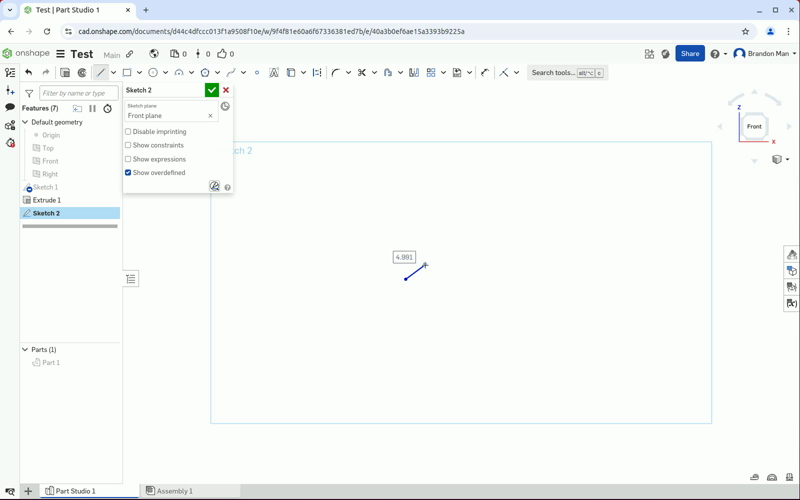
mouse_move(425, 198)
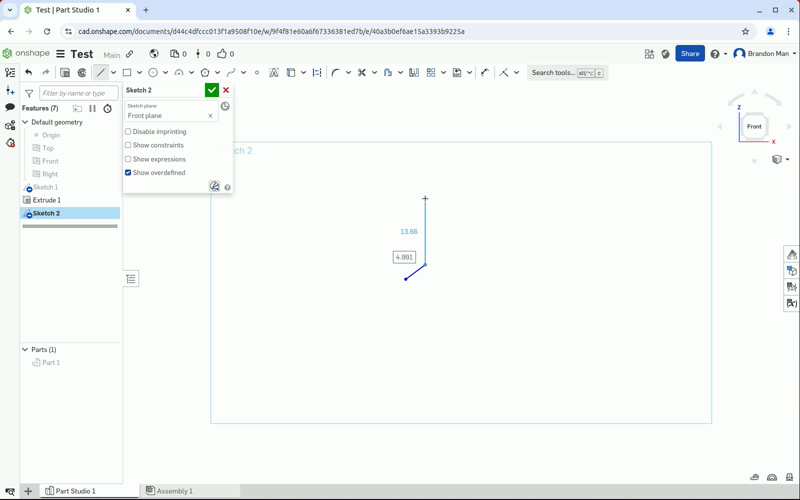
click(425, 198)
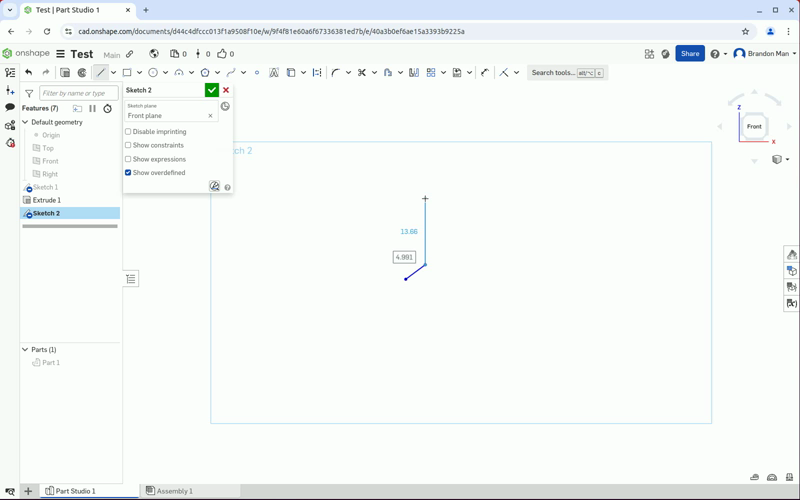
key_up(shift)
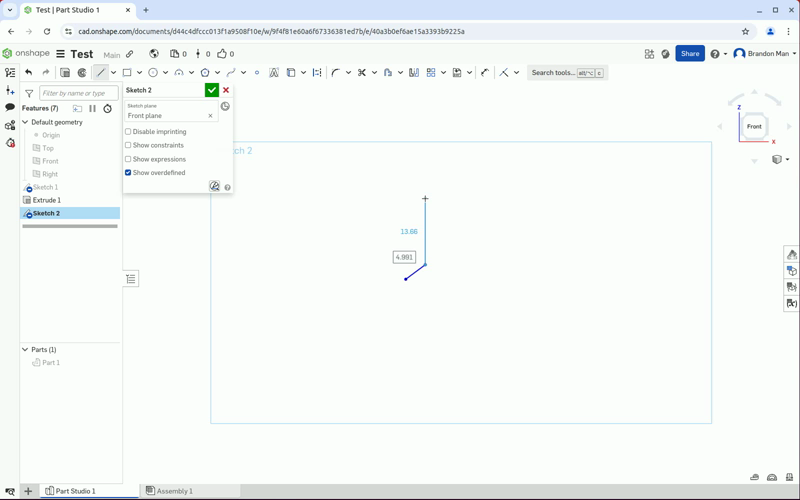
key_down(shift)
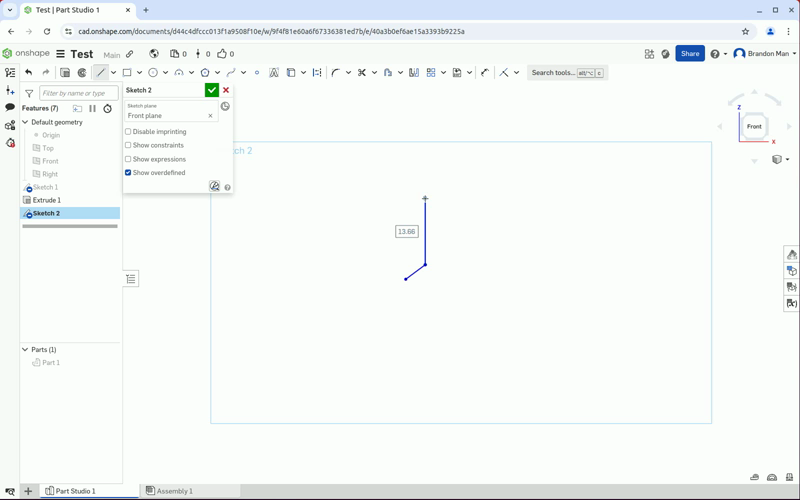
mouse_move(455, 198)
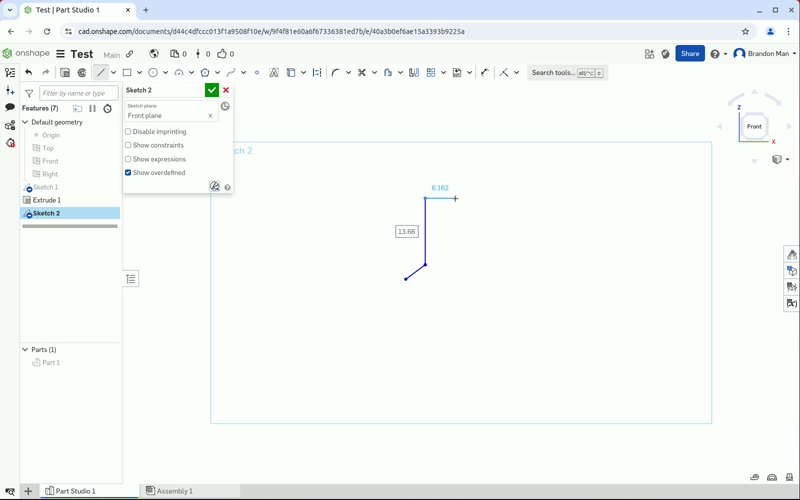
mouse_move(441, 186)
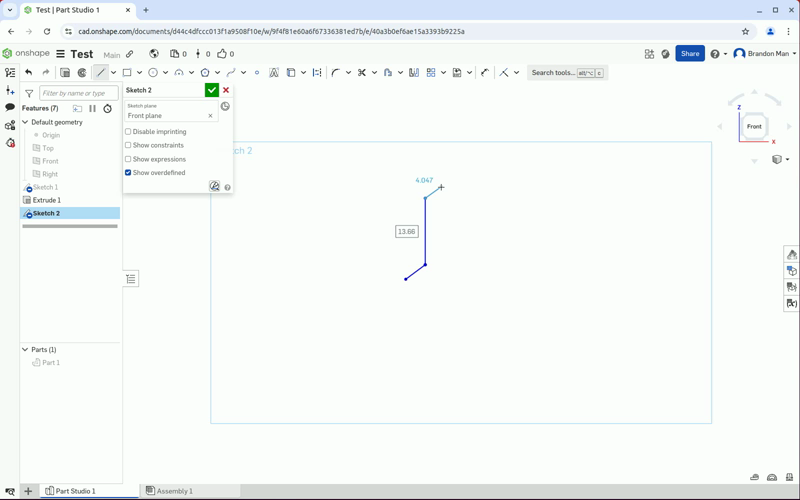
click(441, 186)
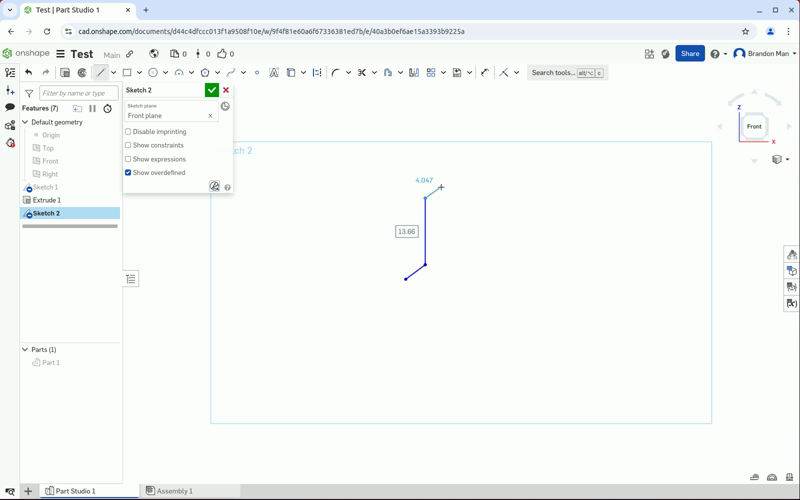
key_up(shift)
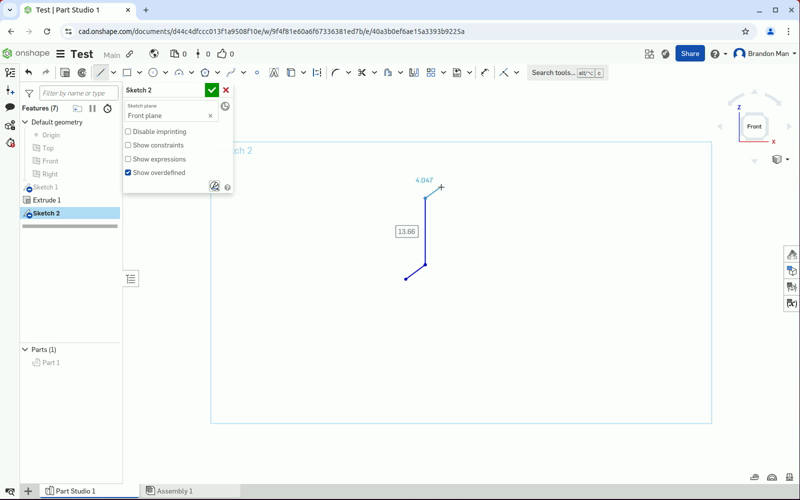
key(esc)
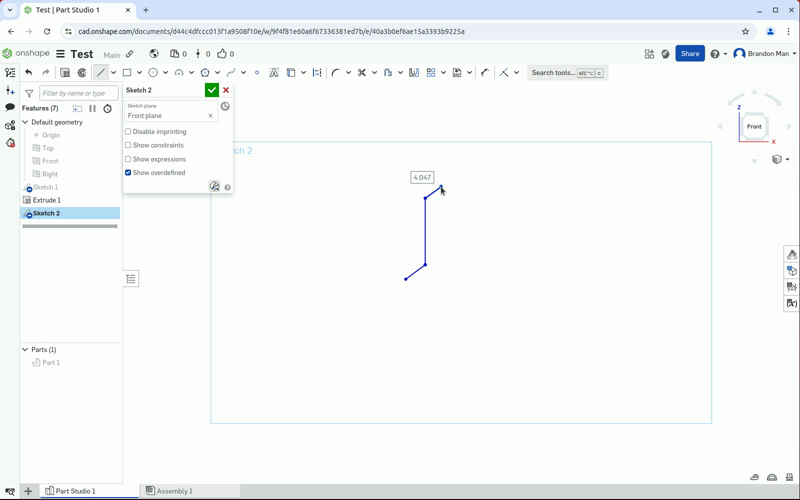
key(a)
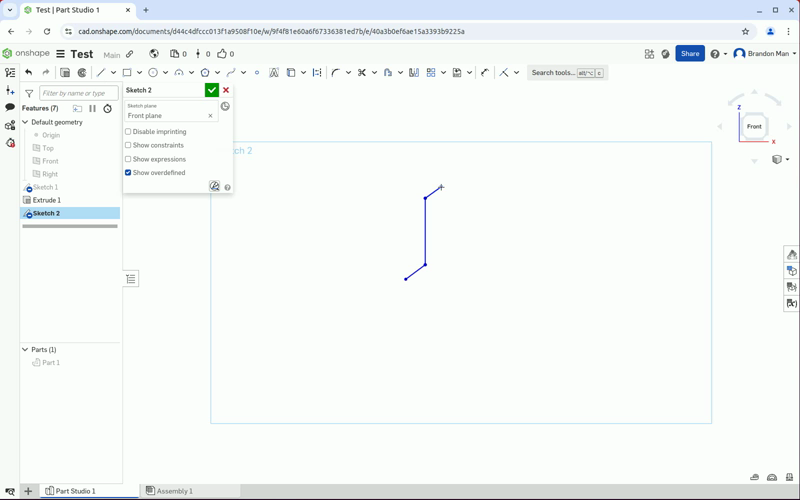
mouse_move(441, 186)
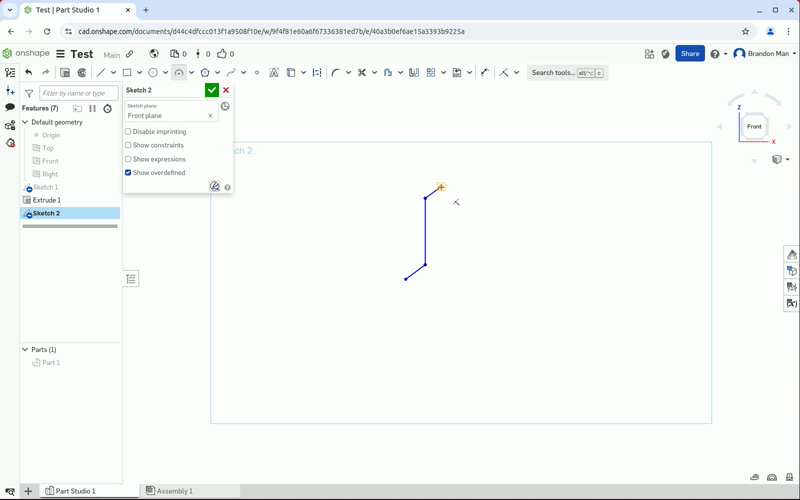
click(441, 186)
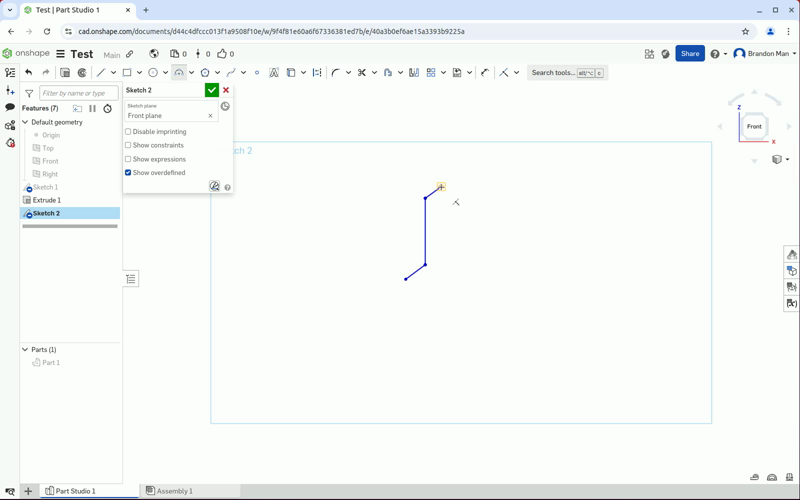
key_down(shift)
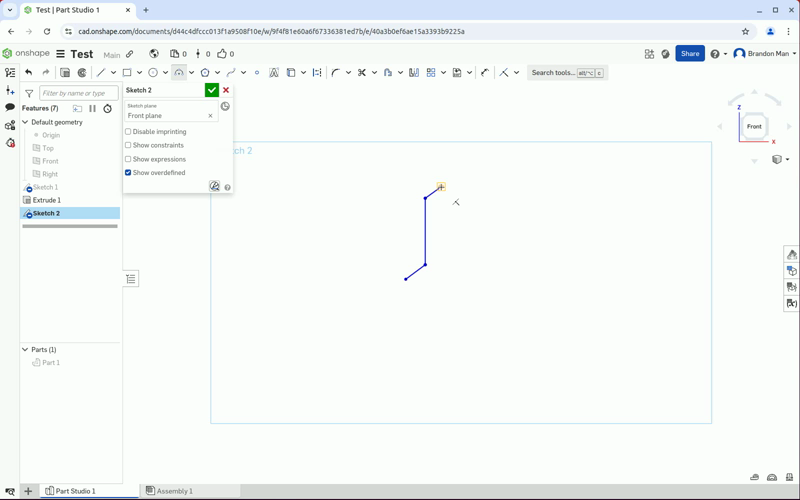
mouse_move(441, 181)
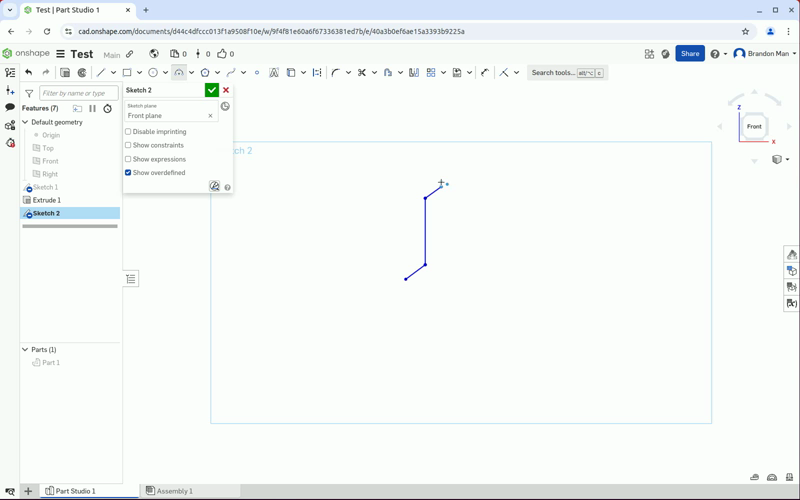
scroll(6)
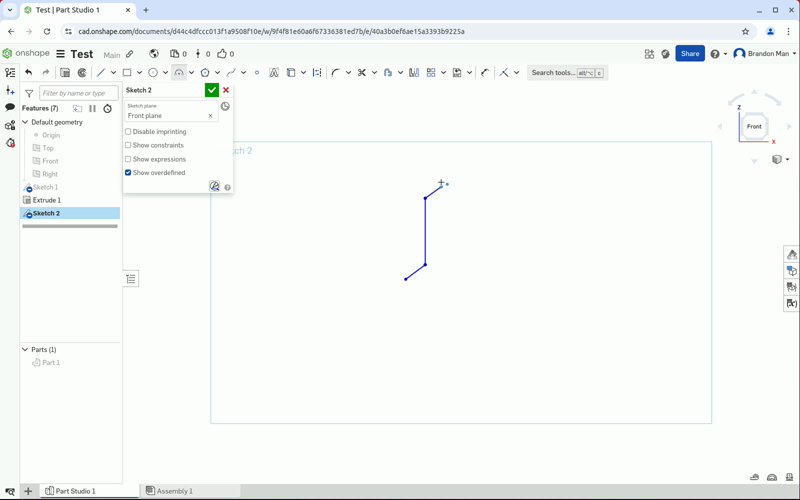
scroll(6)
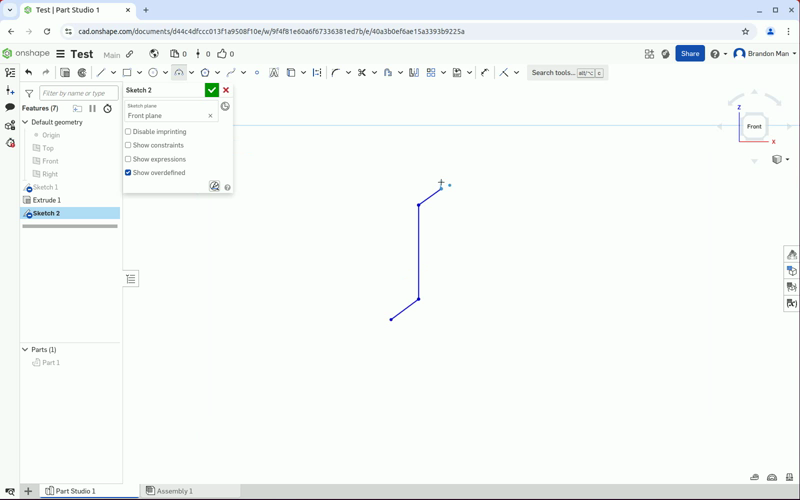
scroll(6)
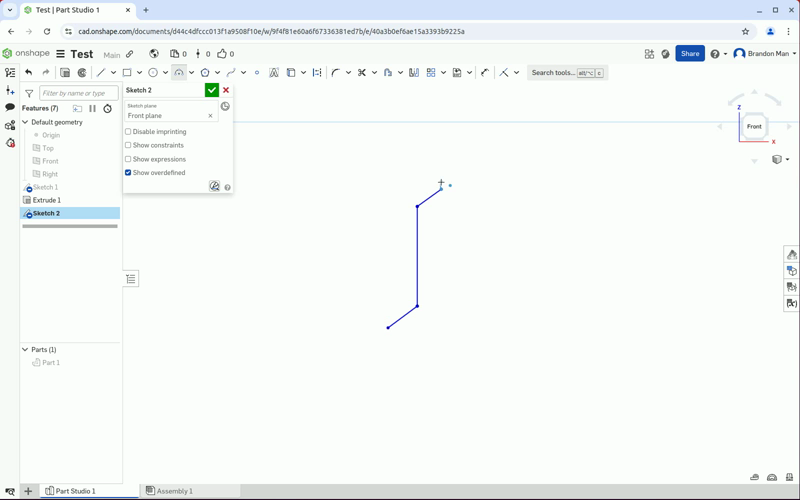
scroll(6)
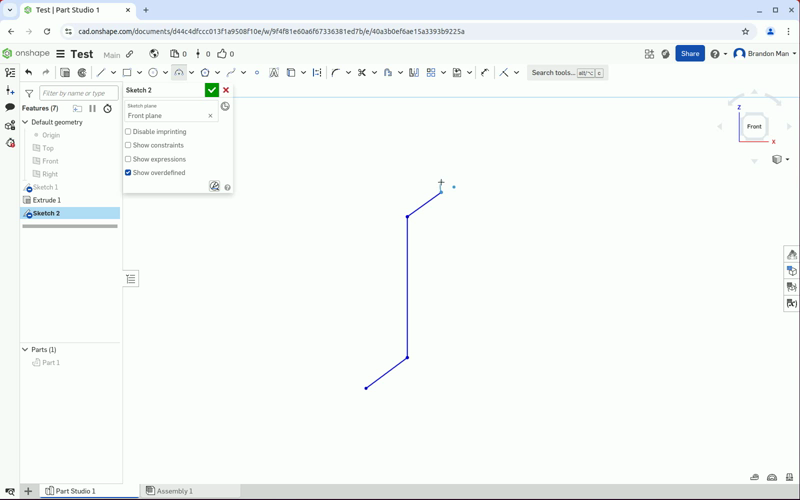
scroll(6)
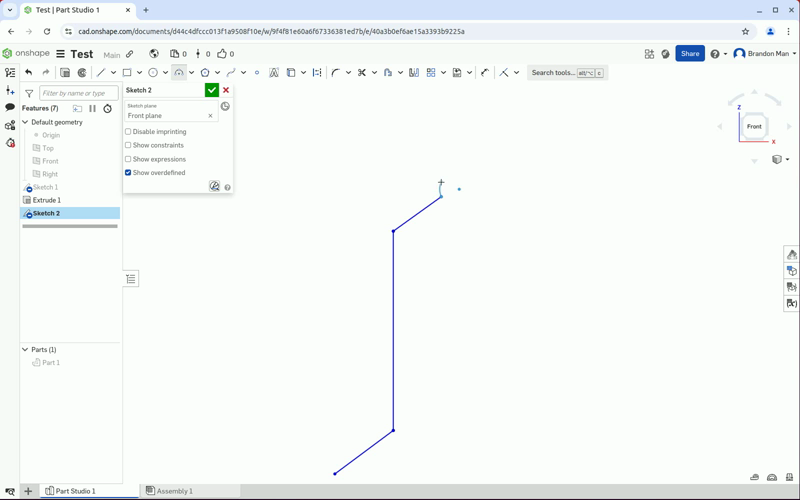
scroll(6)
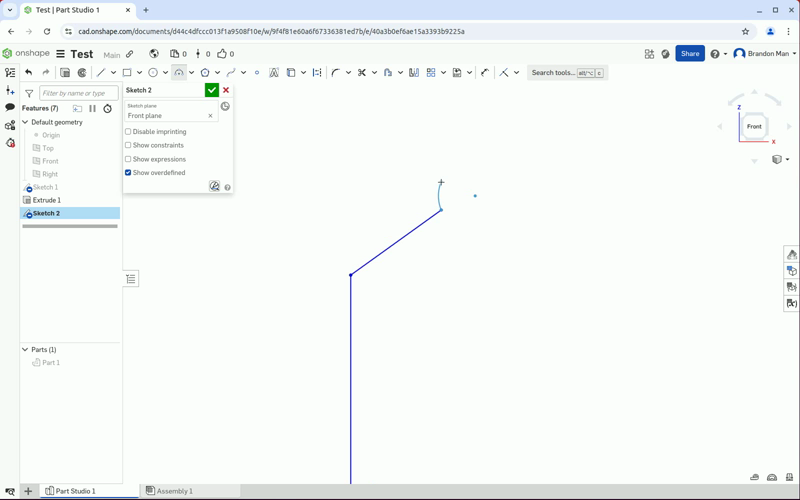
scroll(6)
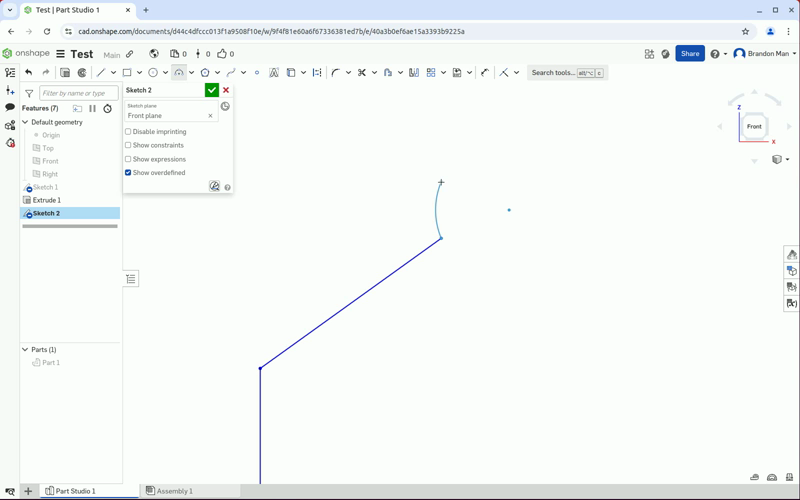
click(441, 181)
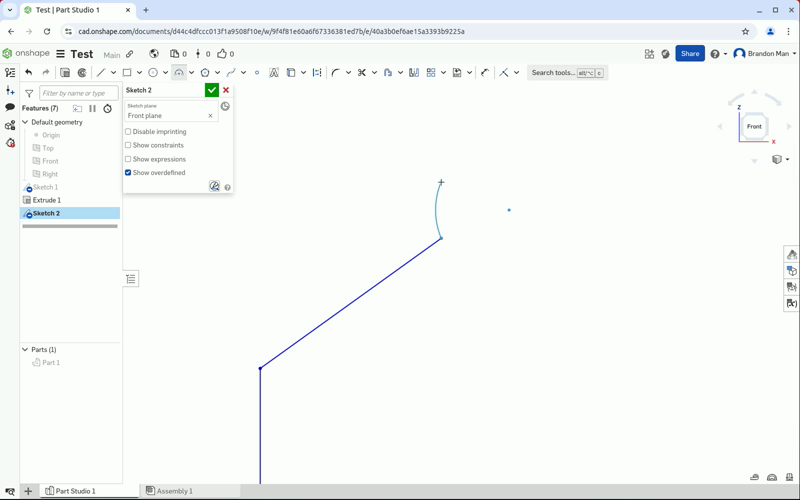
scroll(-6)
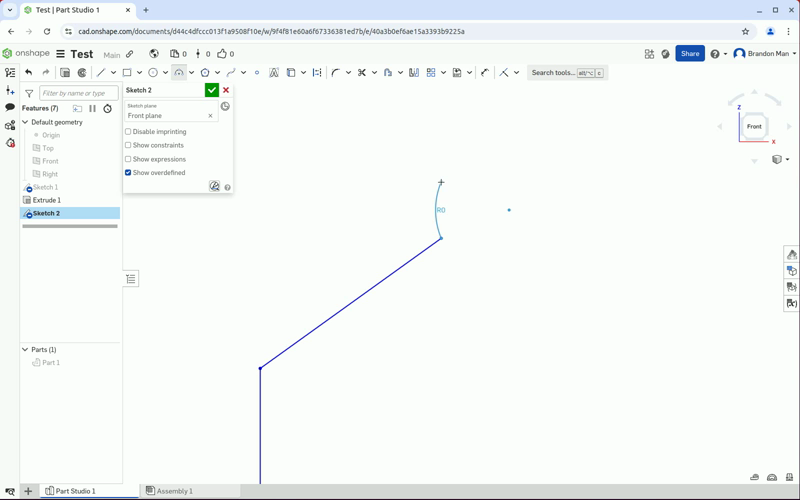
scroll(-6)
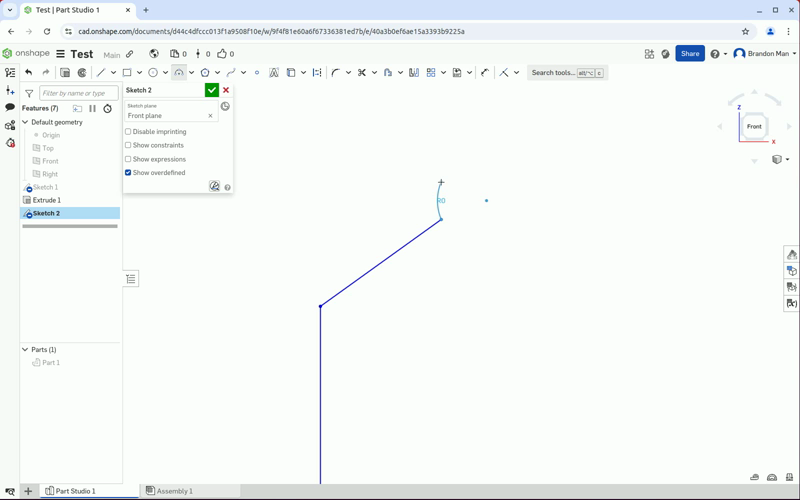
scroll(-6)
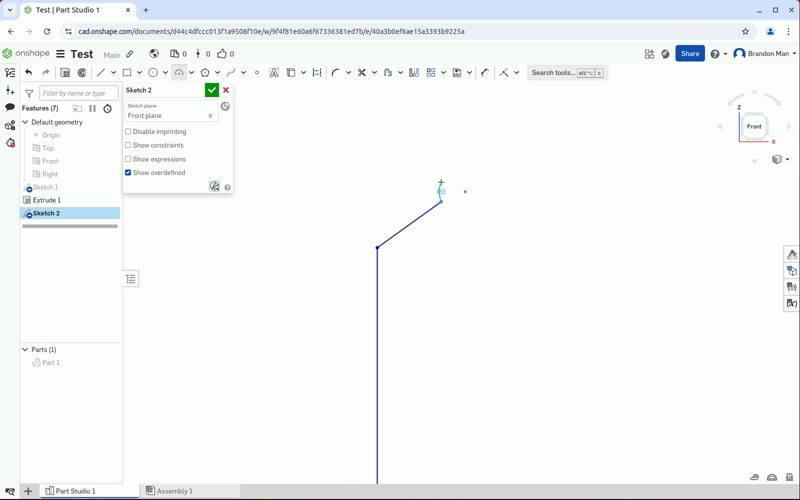
scroll(-6)
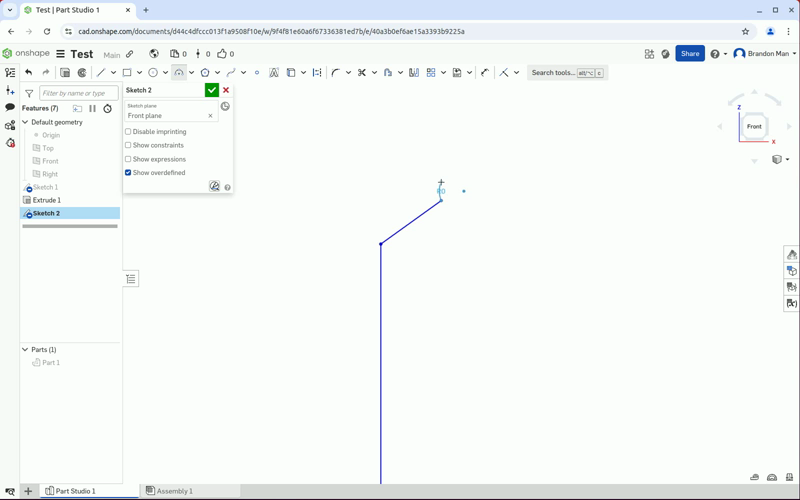
scroll(-6)
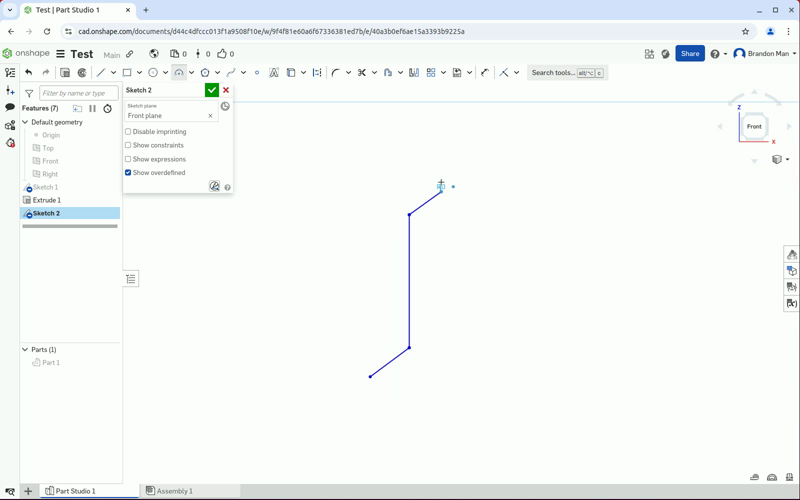
scroll(-6)
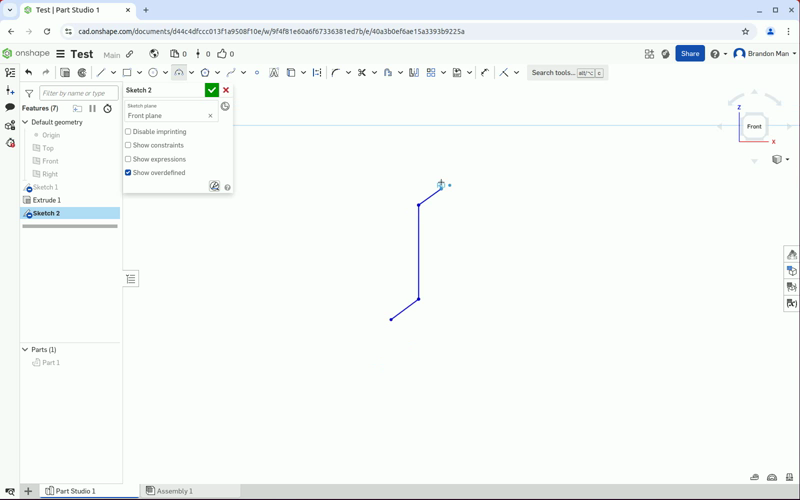
scroll(-6)
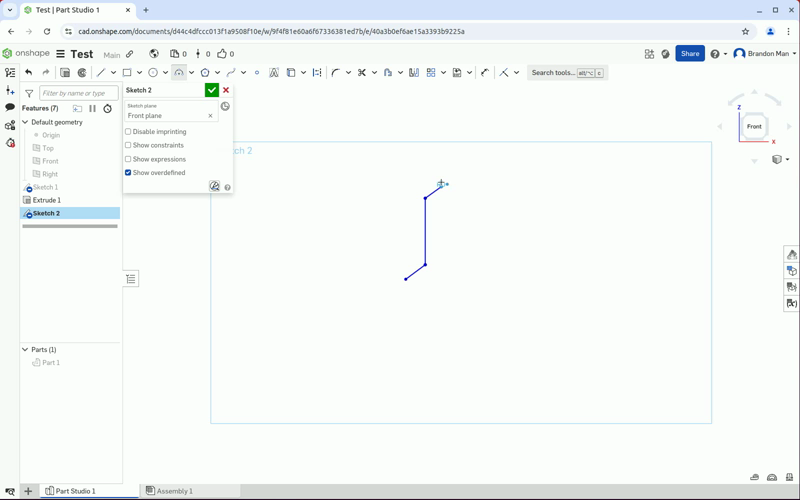
mouse_move(442, 184)
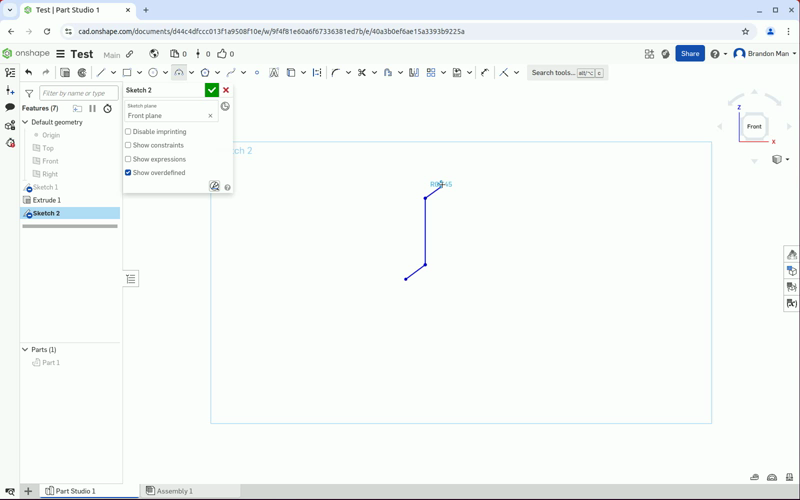
scroll(6)
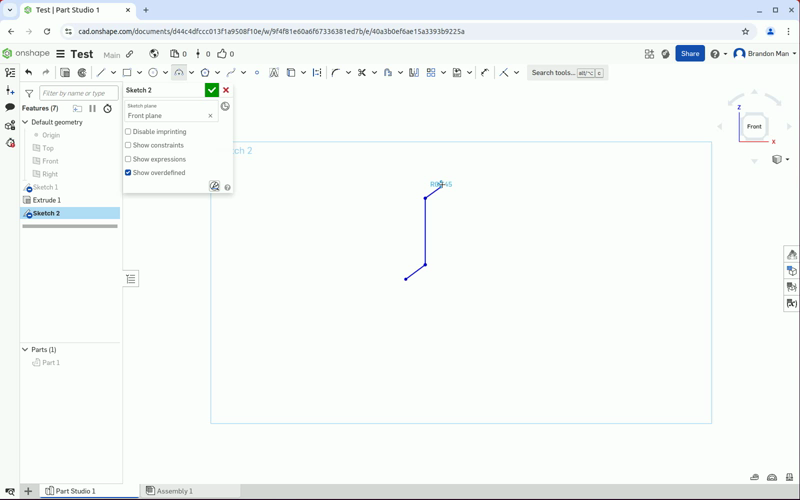
scroll(6)
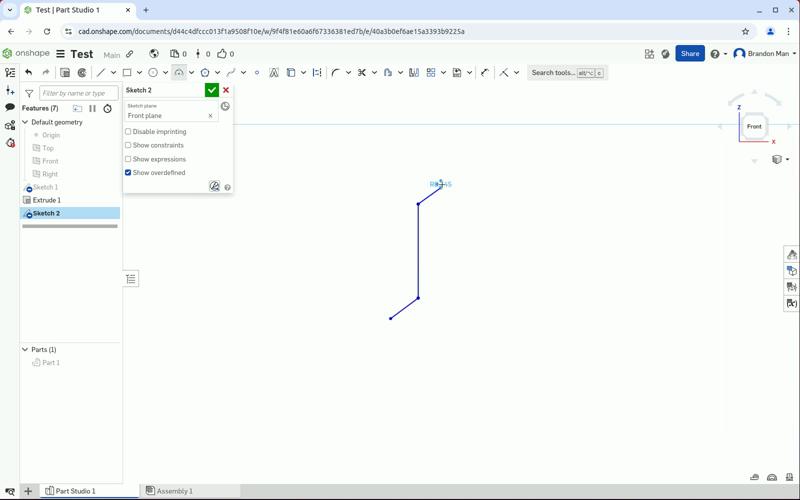
scroll(6)
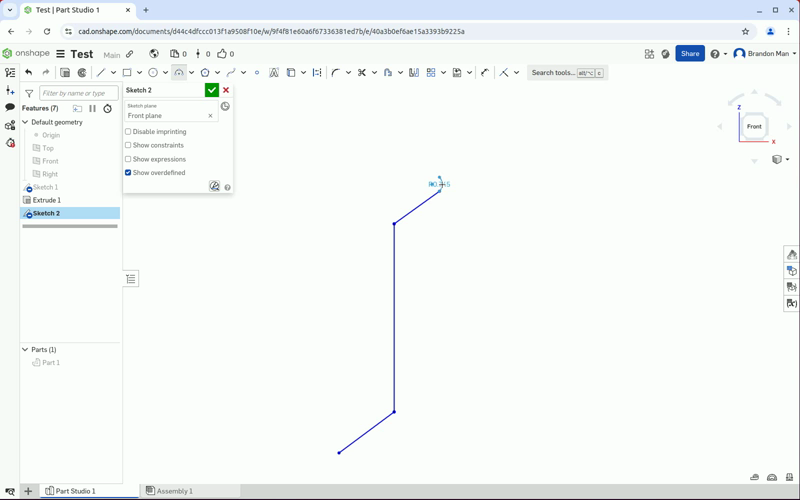
scroll(6)
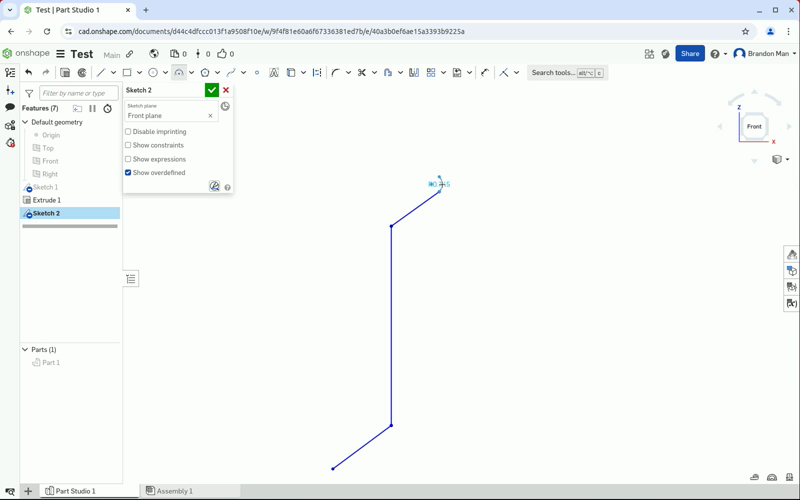
scroll(6)
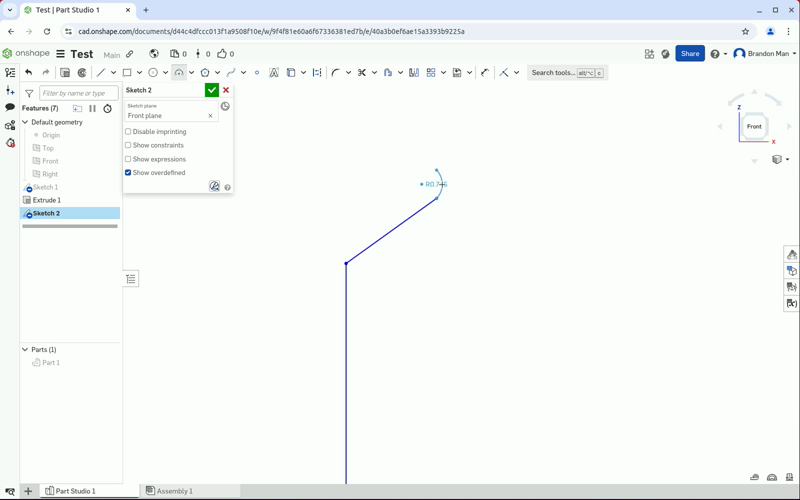
scroll(6)
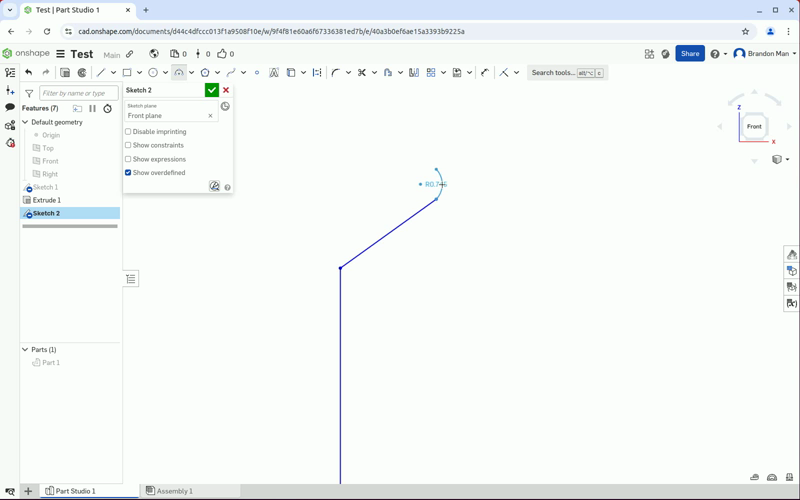
scroll(6)
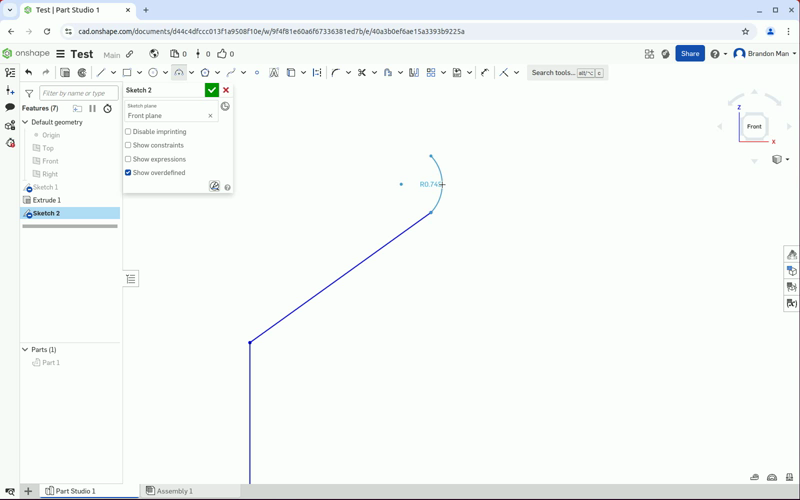
click(442, 184)
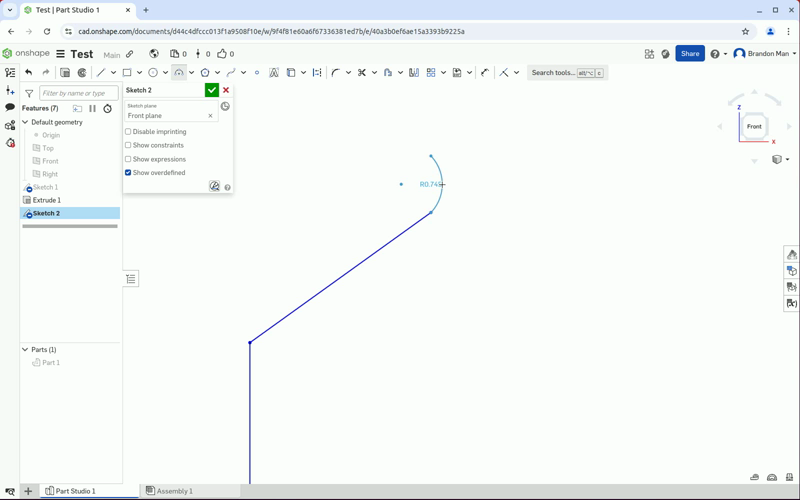
scroll(-6)
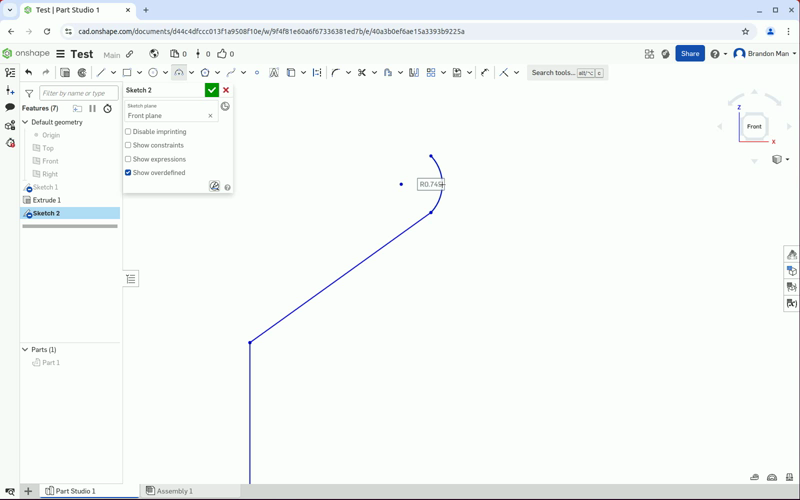
scroll(-6)
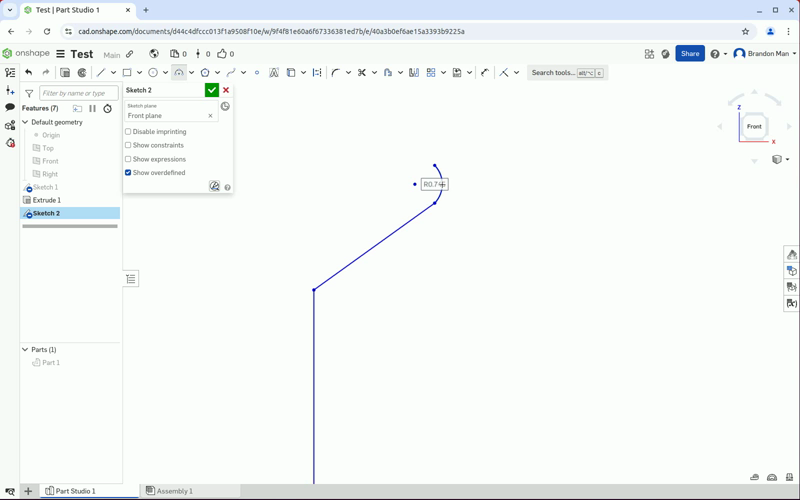
scroll(-6)
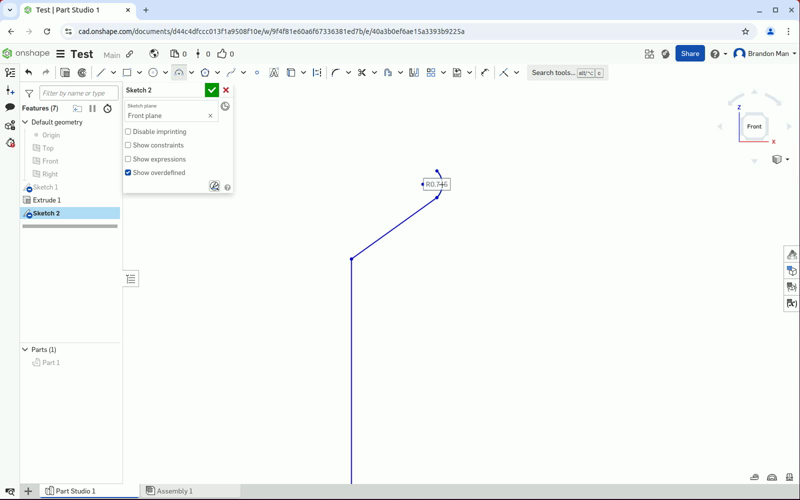
scroll(-6)
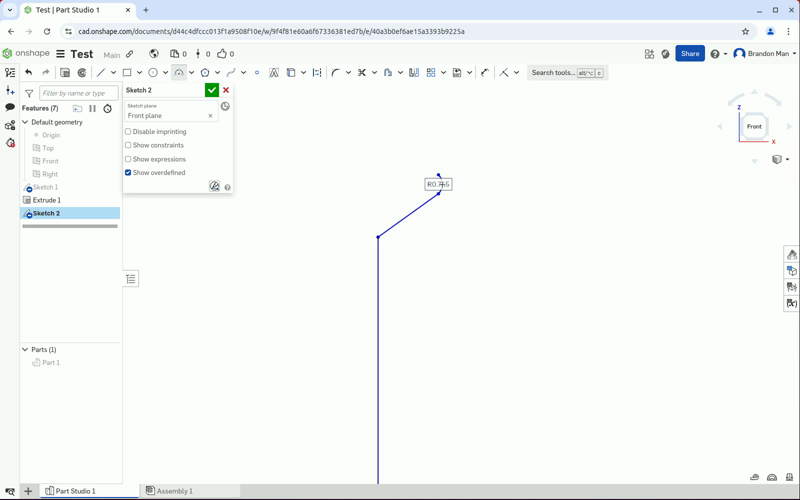
scroll(-6)
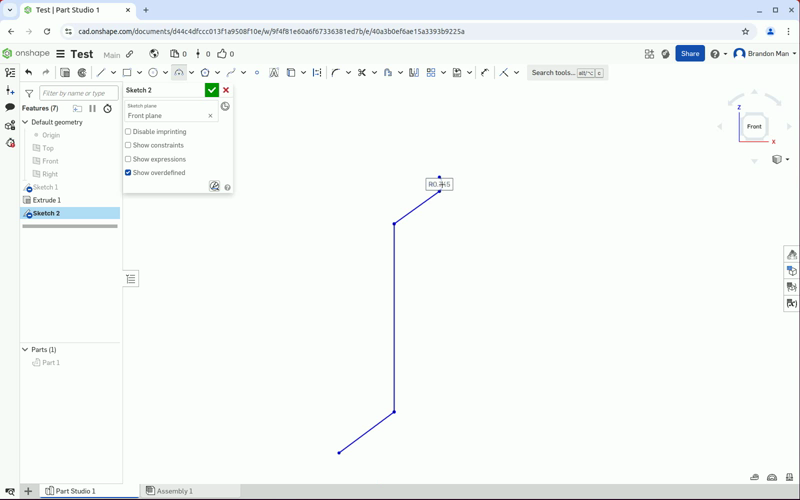
scroll(-6)
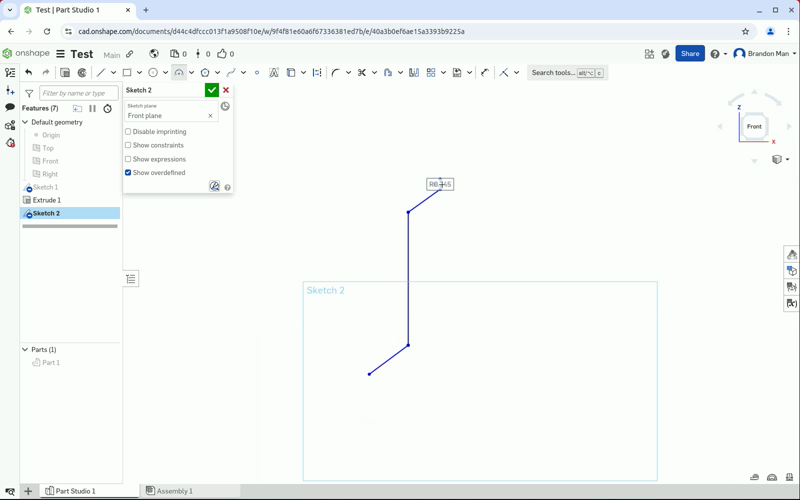
scroll(-6)
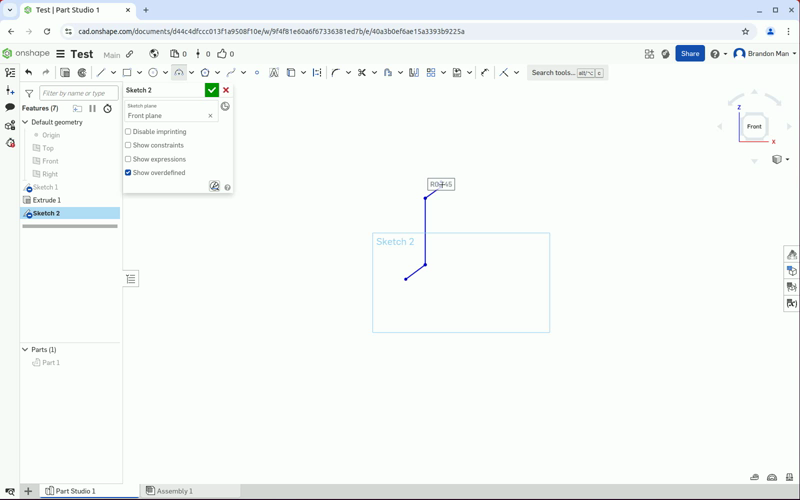
key_up(shift)
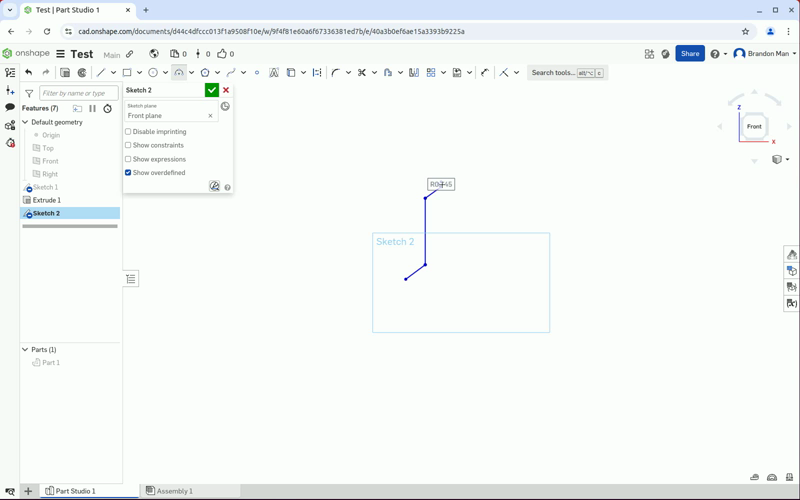
key(esc)
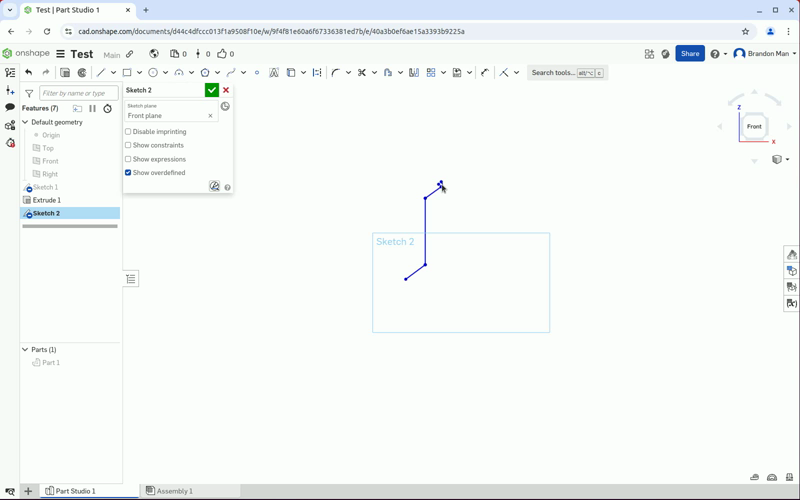
key(l)
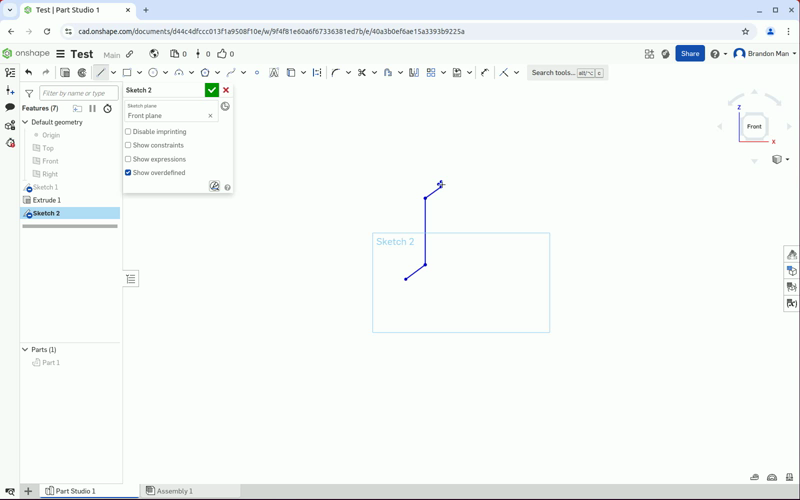
mouse_move(441, 181)
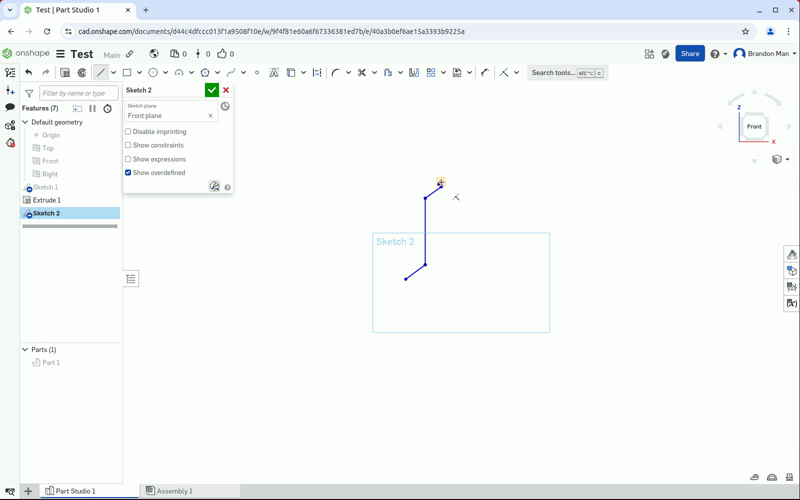
scroll(6)
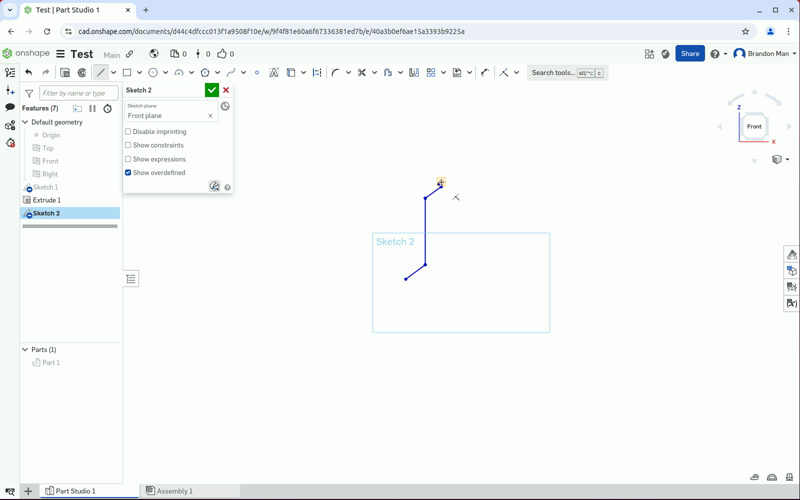
scroll(6)
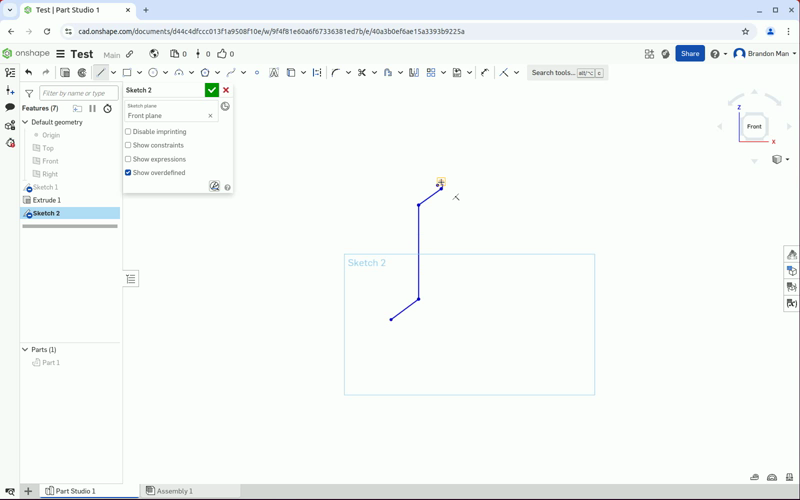
scroll(6)
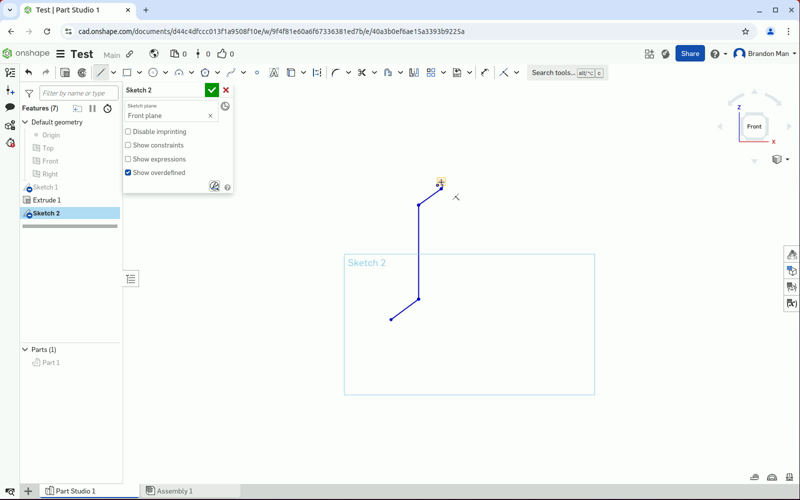
scroll(6)
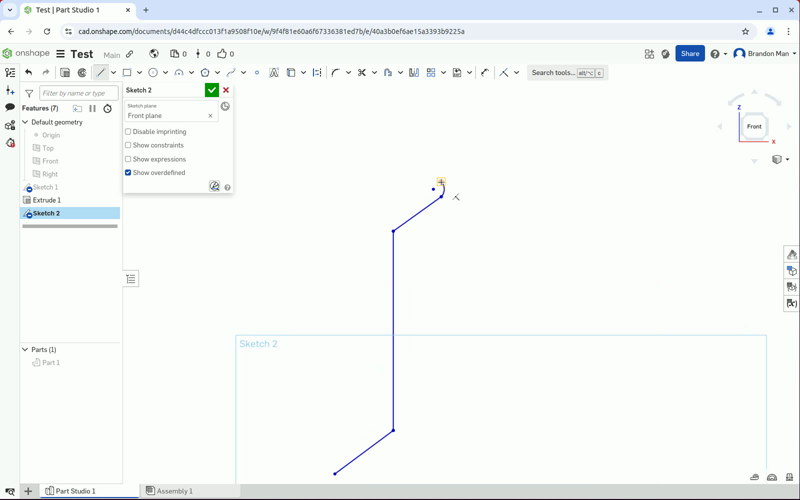
scroll(6)
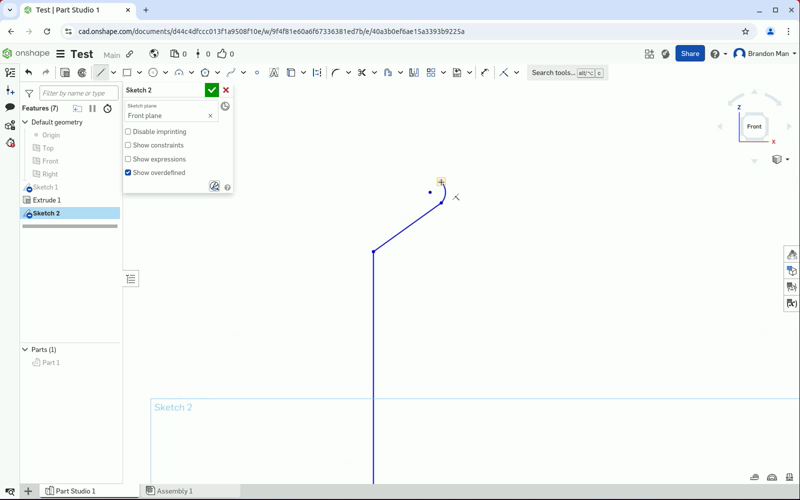
scroll(6)
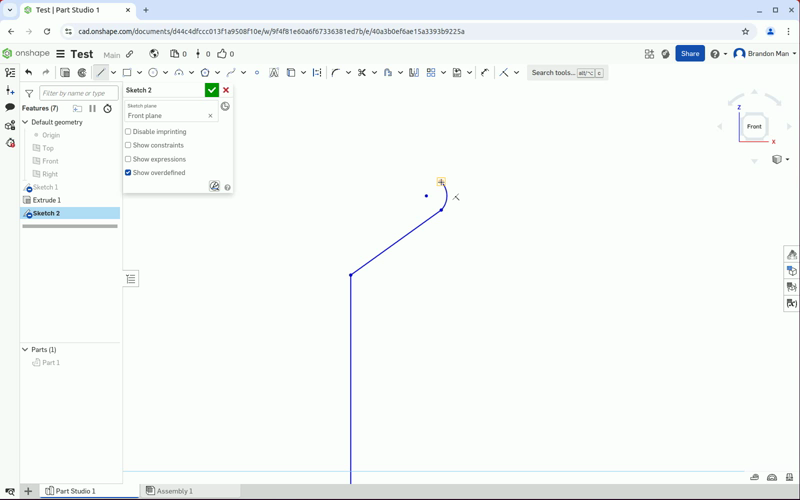
scroll(6)
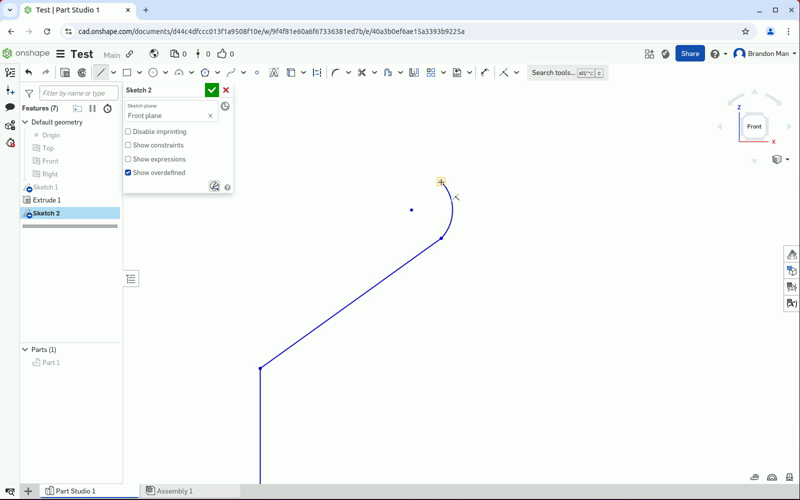
click(441, 181)
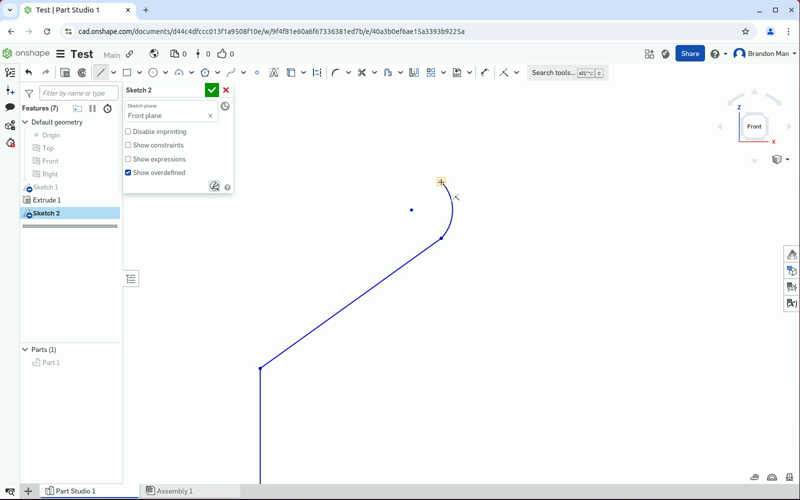
scroll(-6)
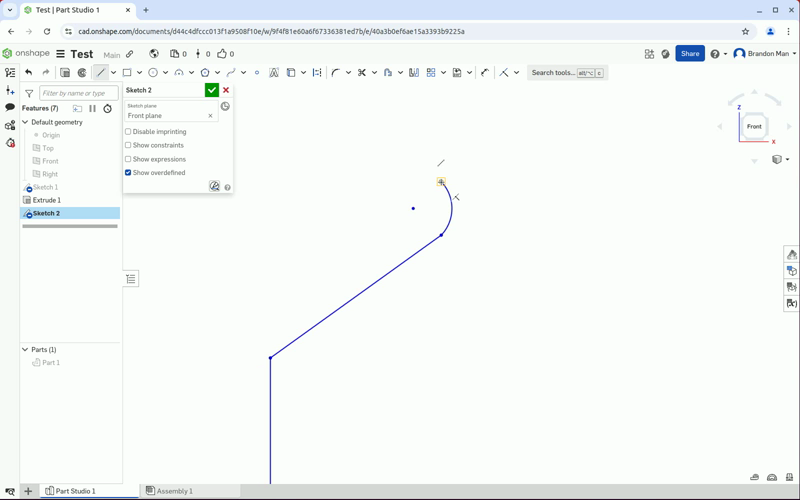
scroll(-6)
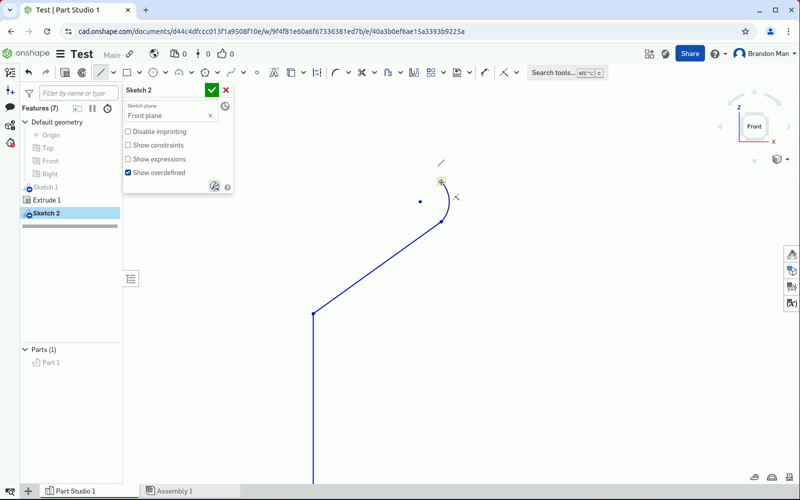
scroll(-6)
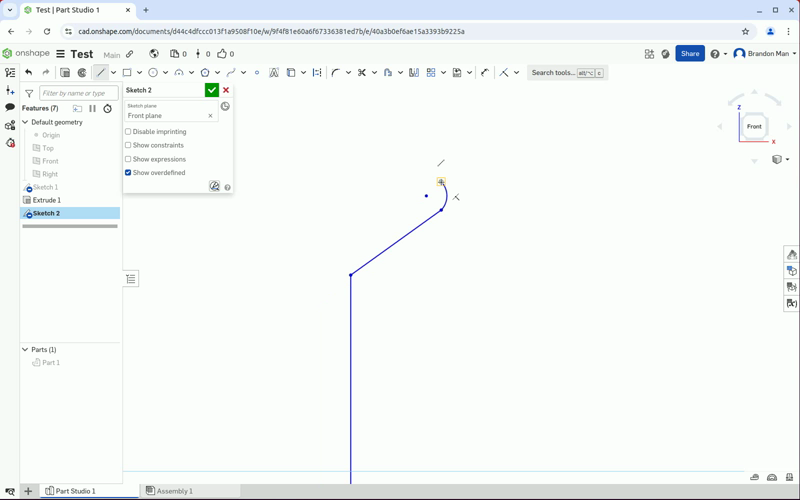
scroll(-6)
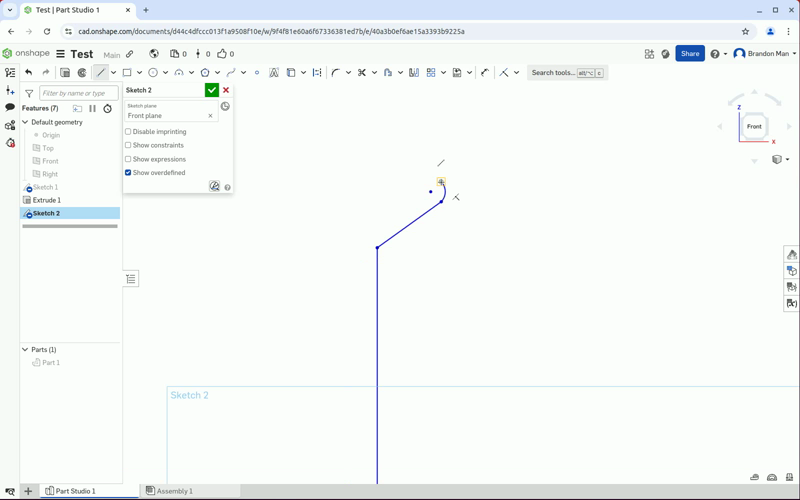
scroll(-6)
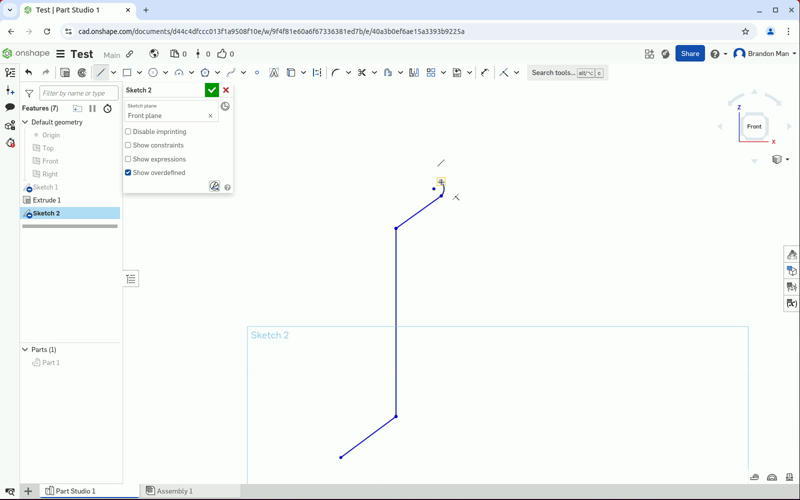
scroll(-6)
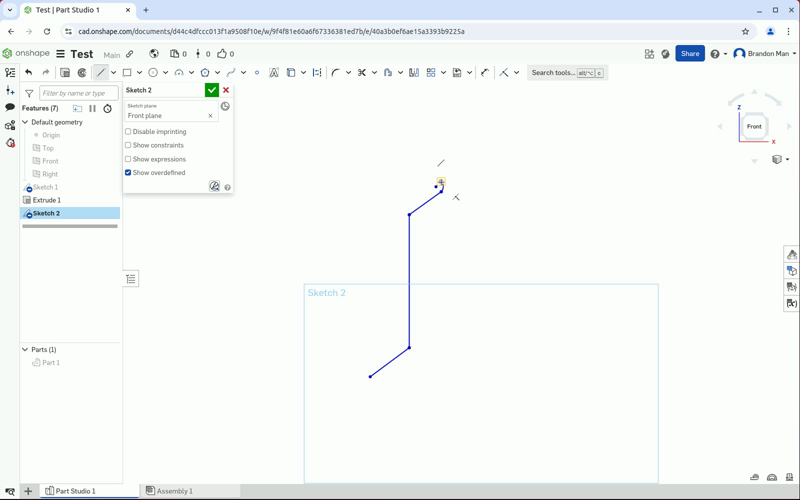
scroll(-6)
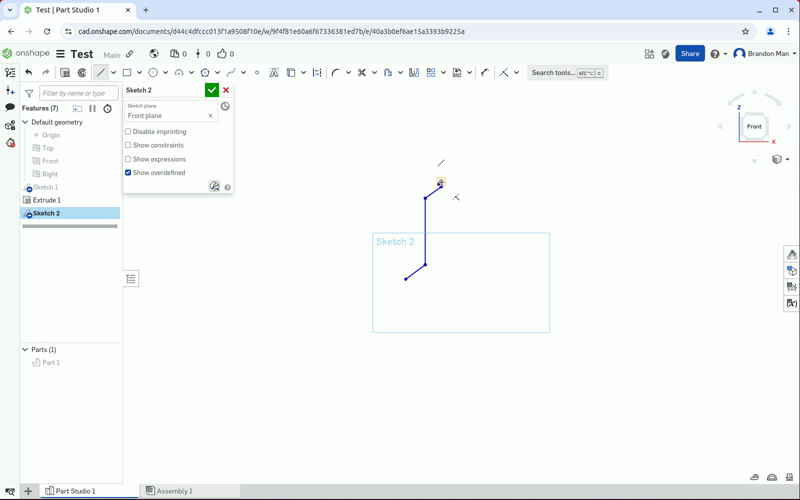
key_down(shift)
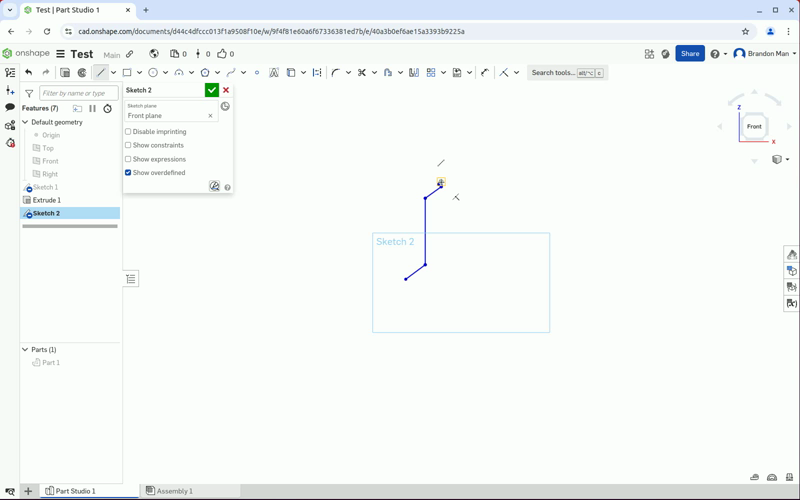
mouse_move(471, 181)
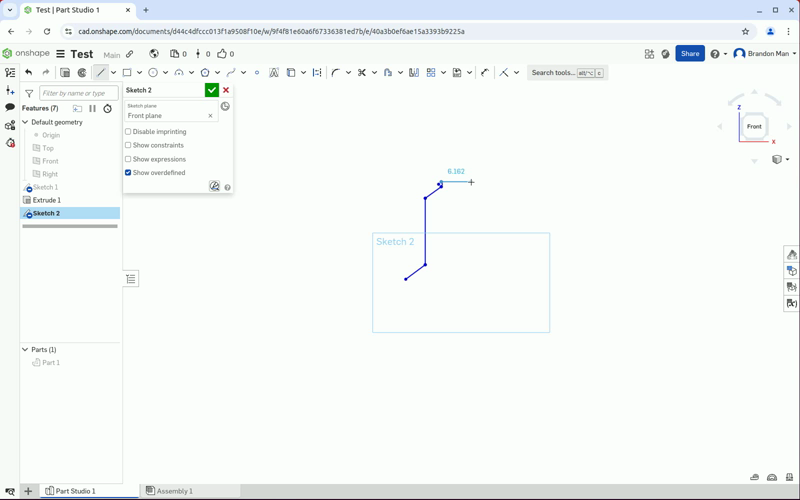
mouse_move(433, 171)
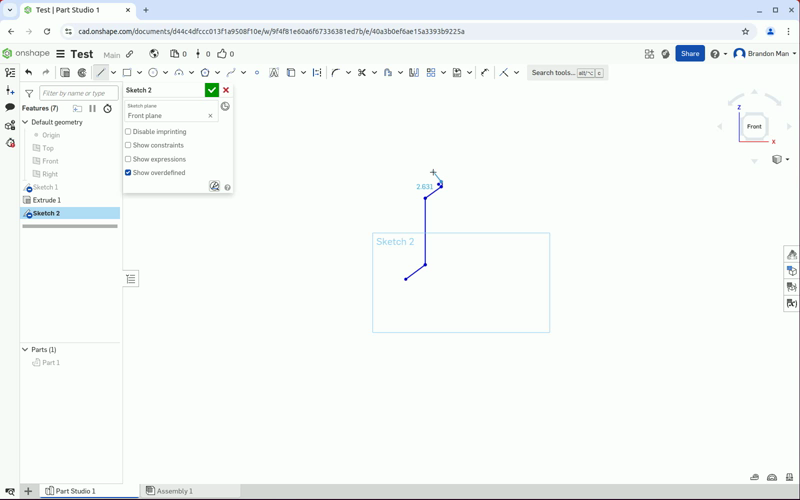
click(433, 171)
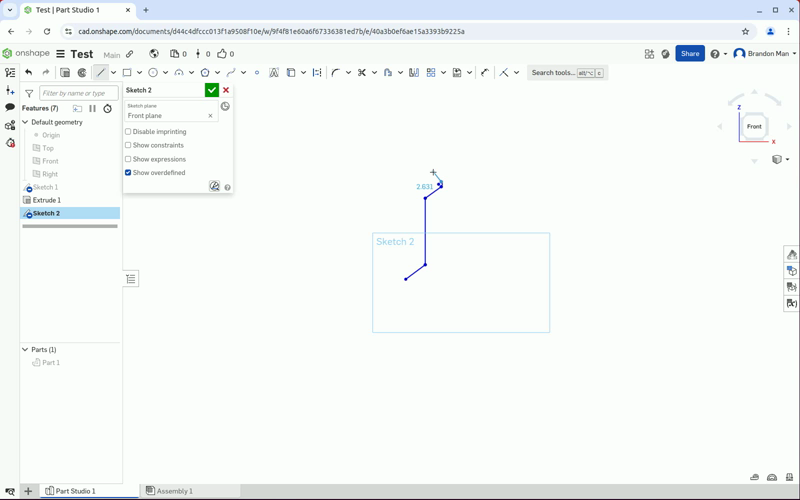
key_up(shift)
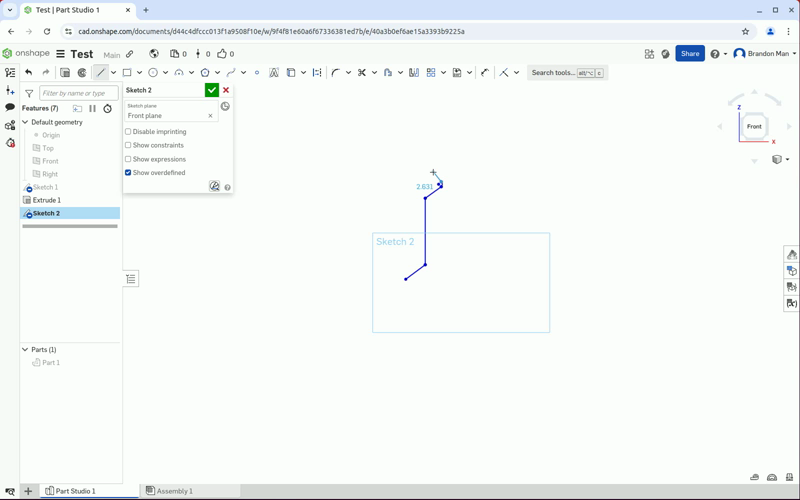
key(esc)
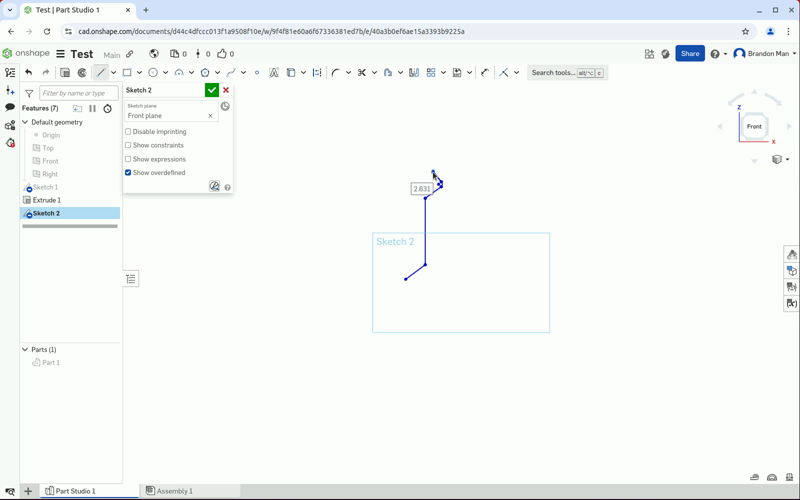
key(a)
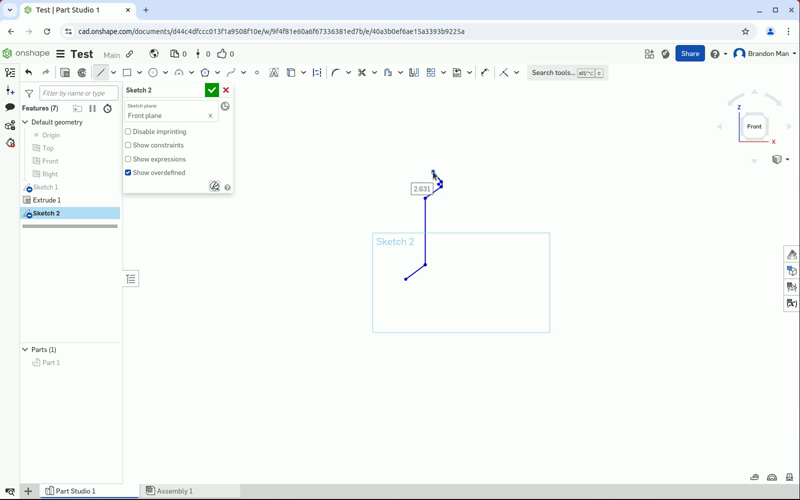
mouse_move(433, 171)
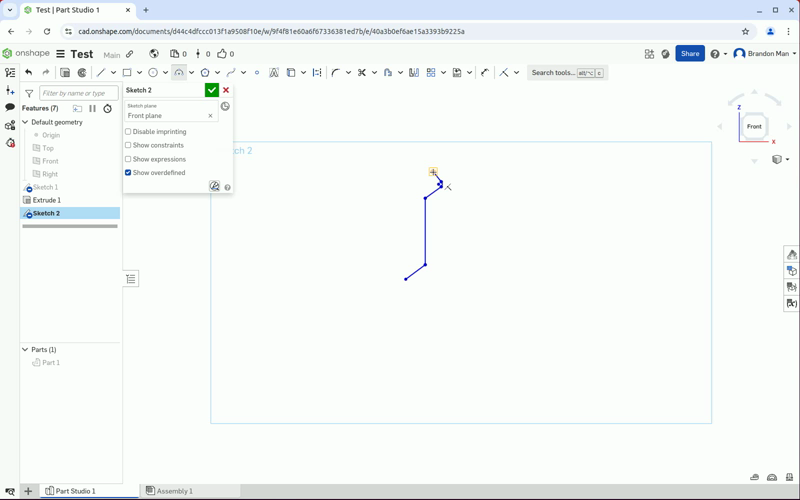
click(433, 171)
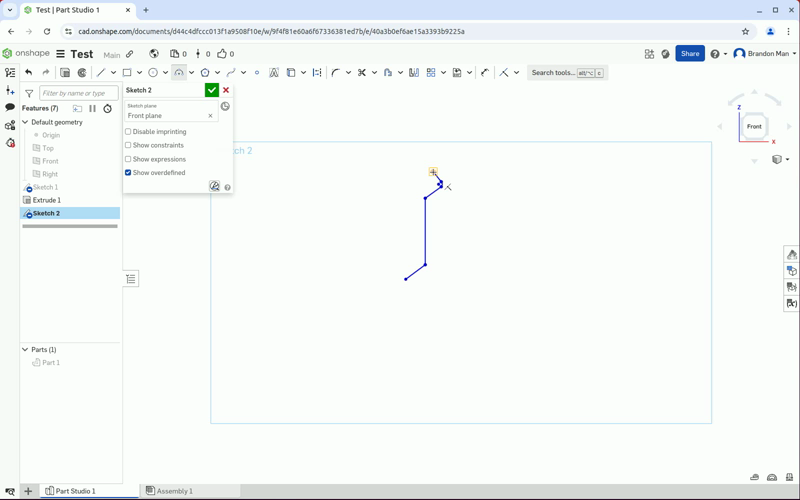
key_down(shift)
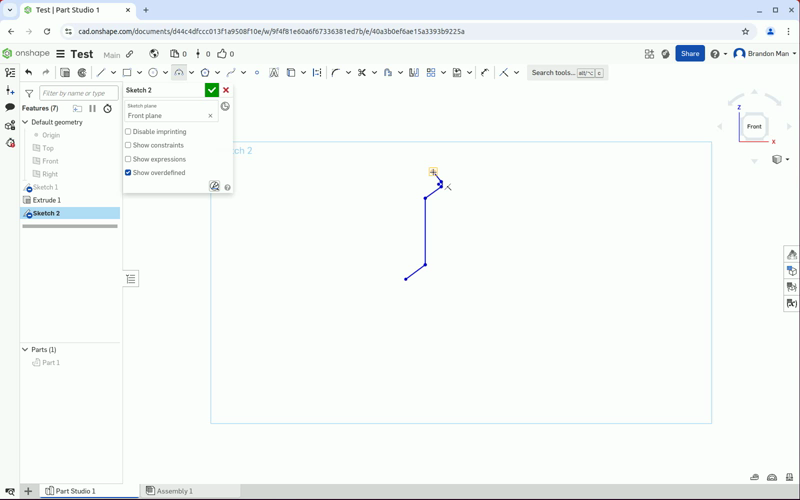
mouse_move(428, 171)
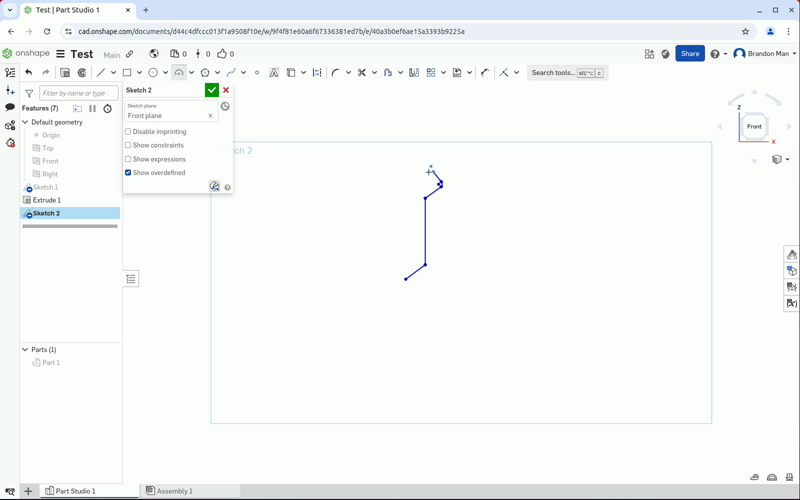
scroll(6)
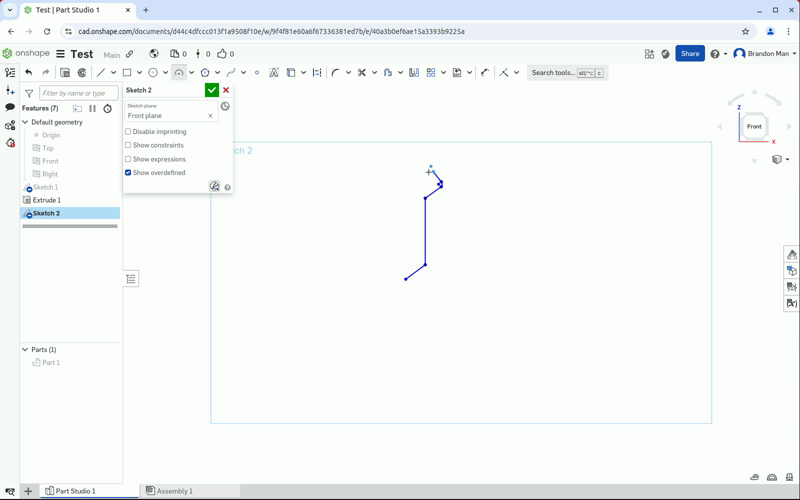
scroll(6)
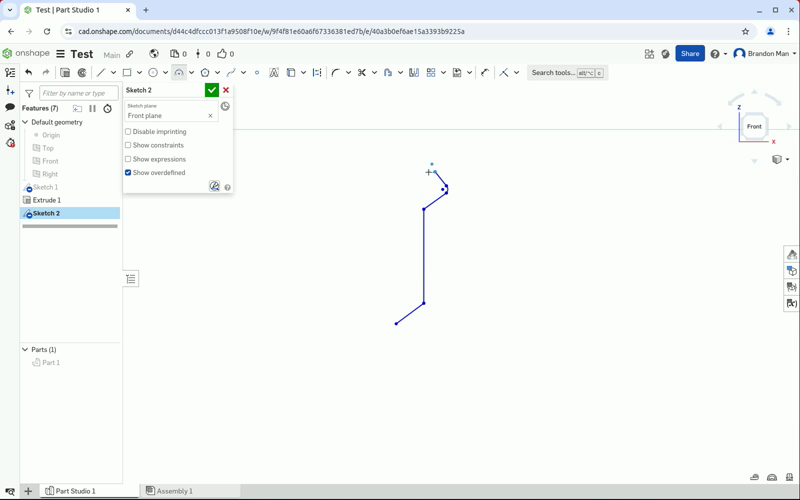
scroll(6)
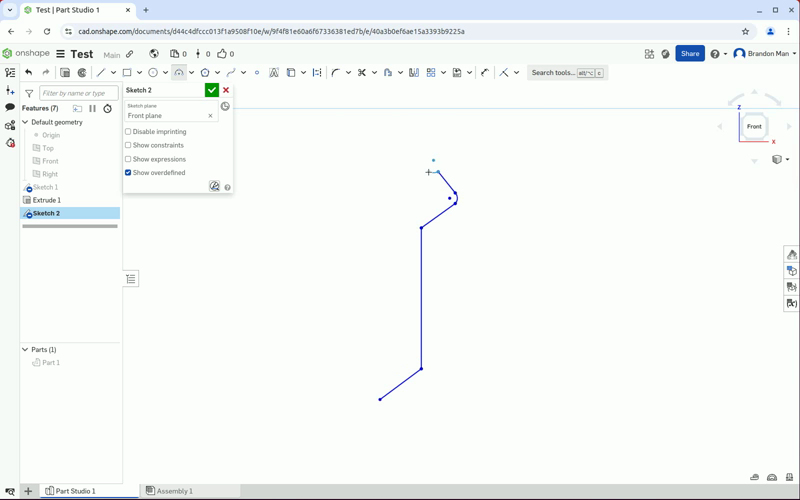
scroll(6)
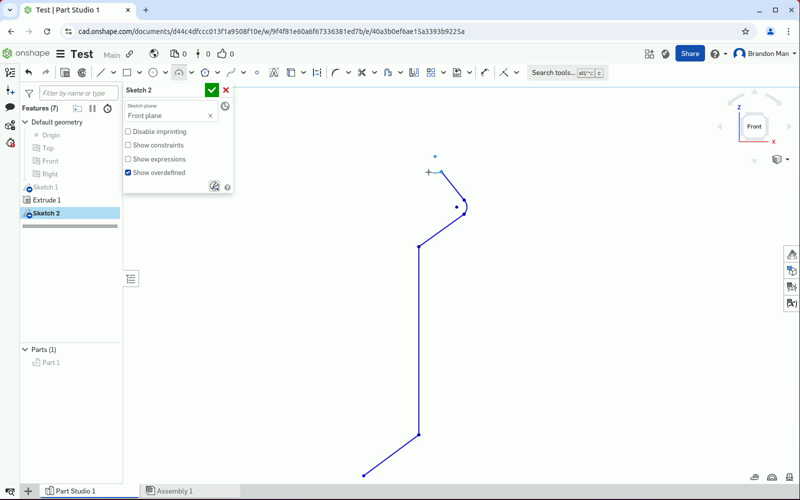
scroll(6)
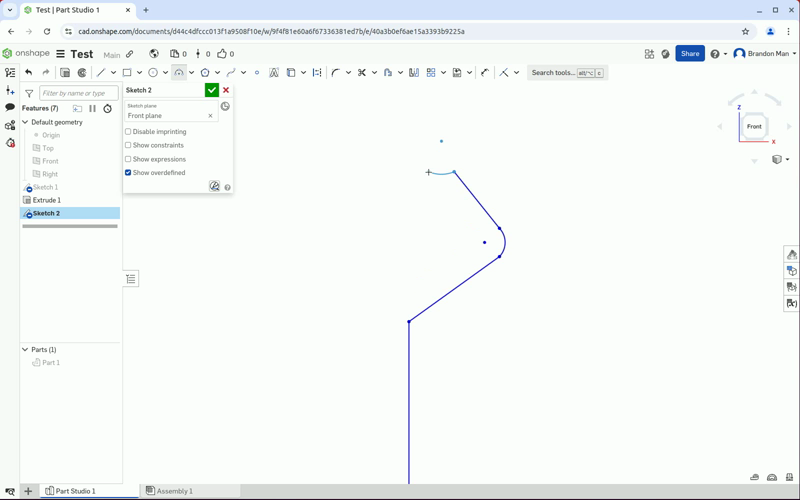
scroll(6)
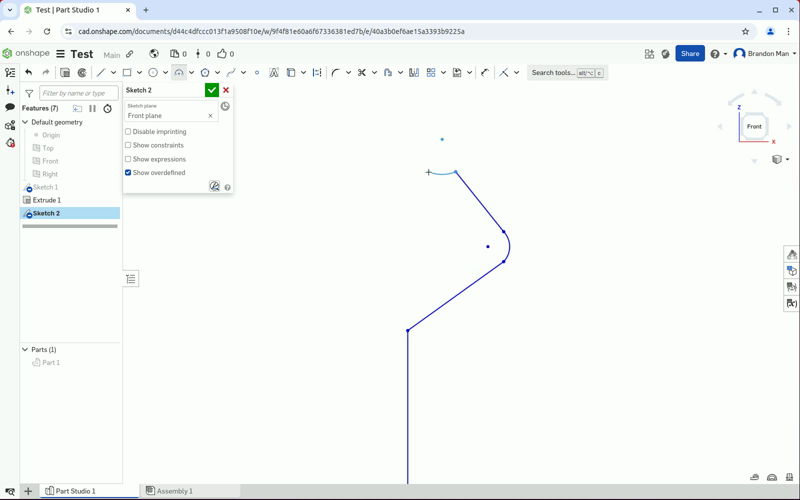
scroll(6)
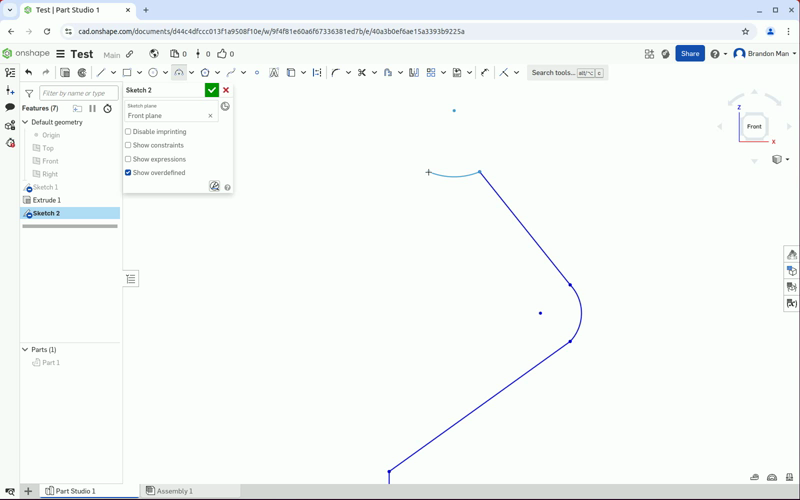
click(428, 171)
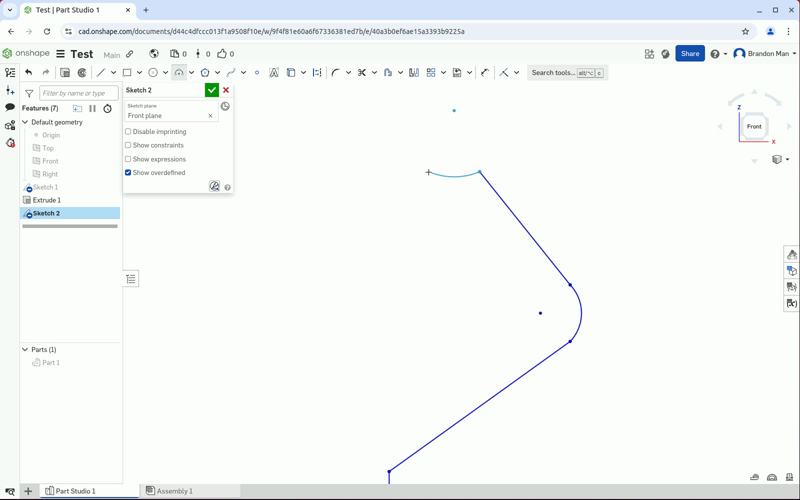
scroll(-6)
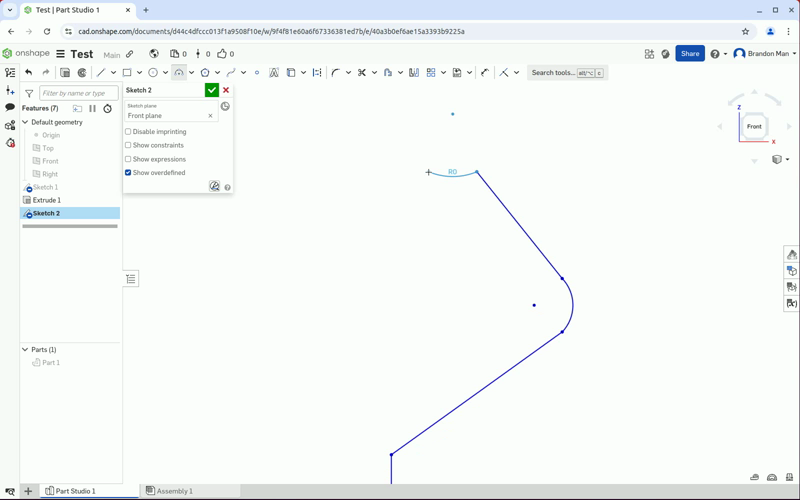
scroll(-6)
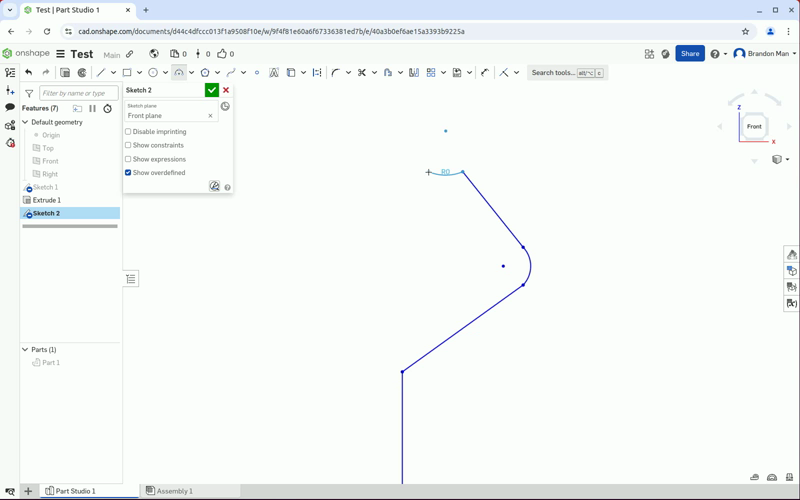
scroll(-6)
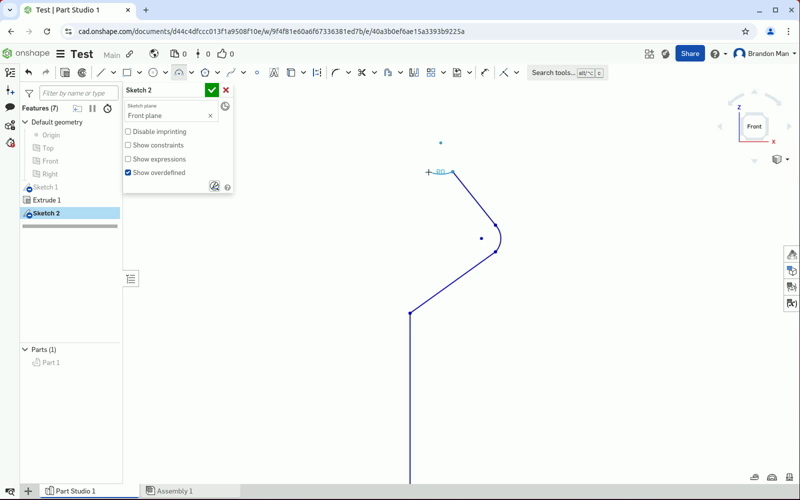
scroll(-6)
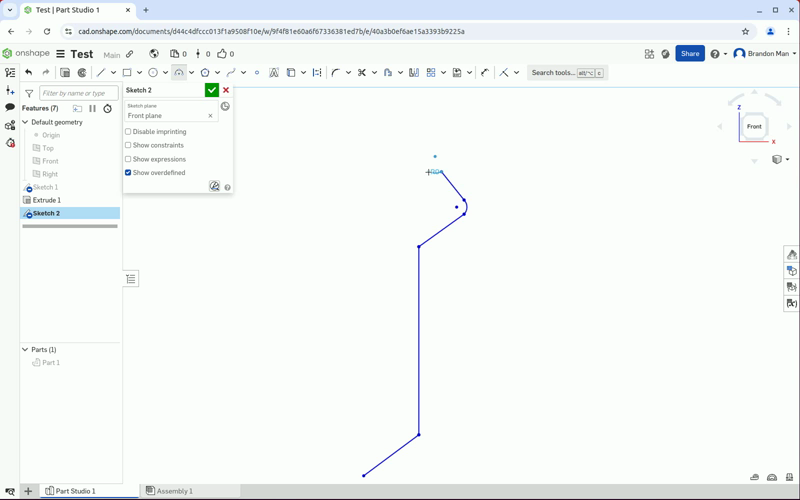
scroll(-6)
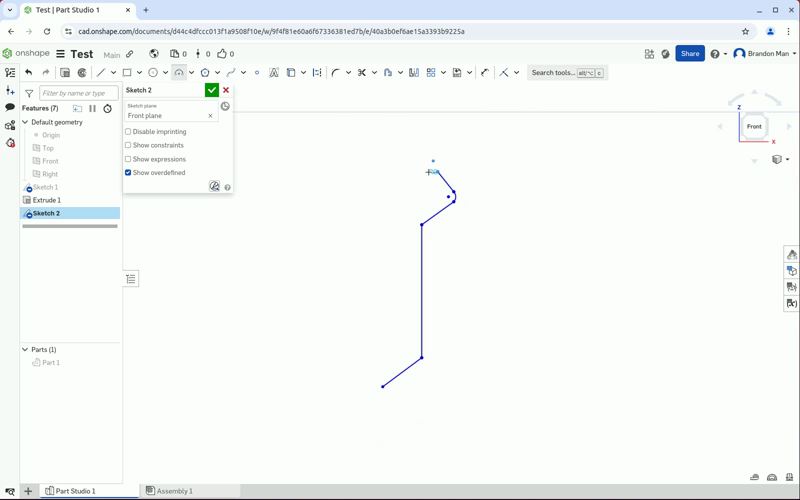
scroll(-6)
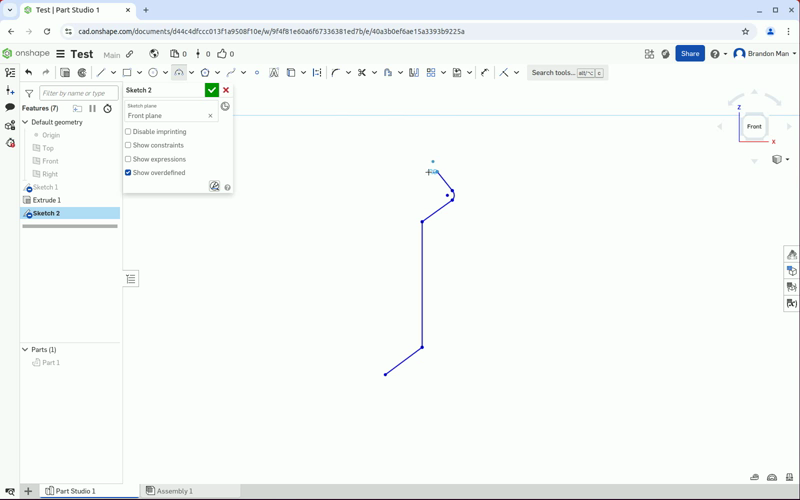
scroll(-6)
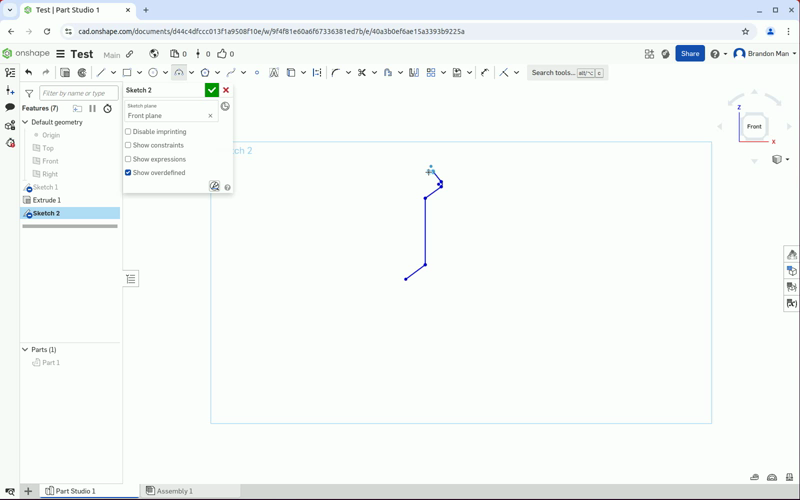
mouse_move(431, 170)
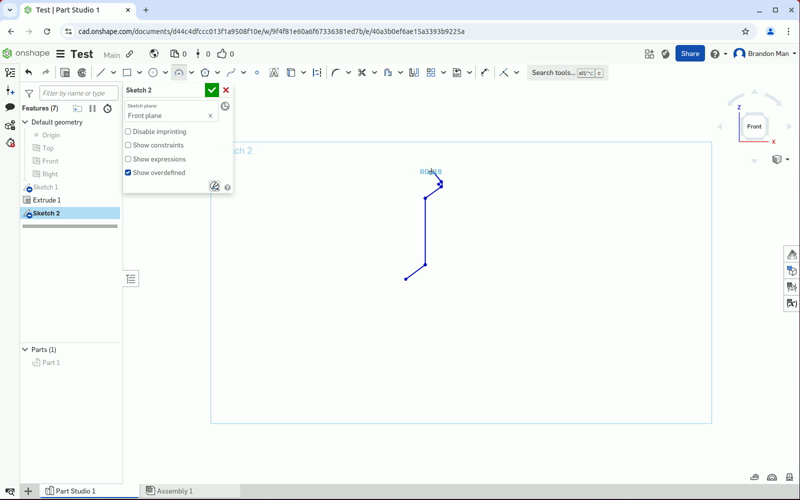
scroll(6)
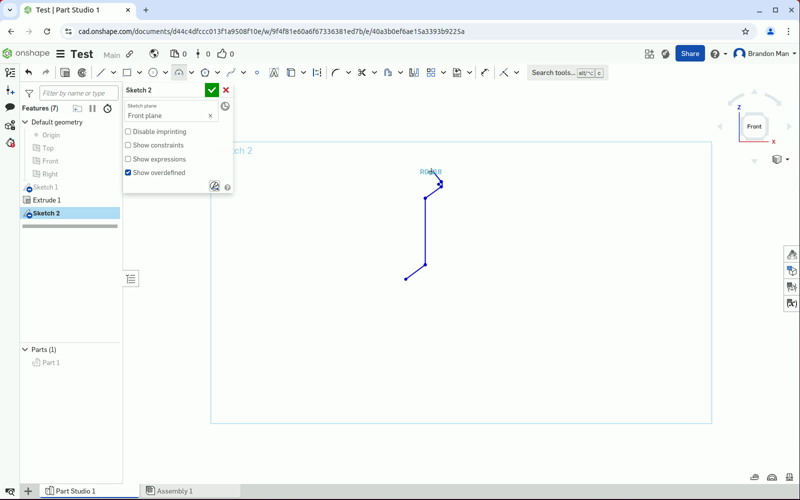
scroll(6)
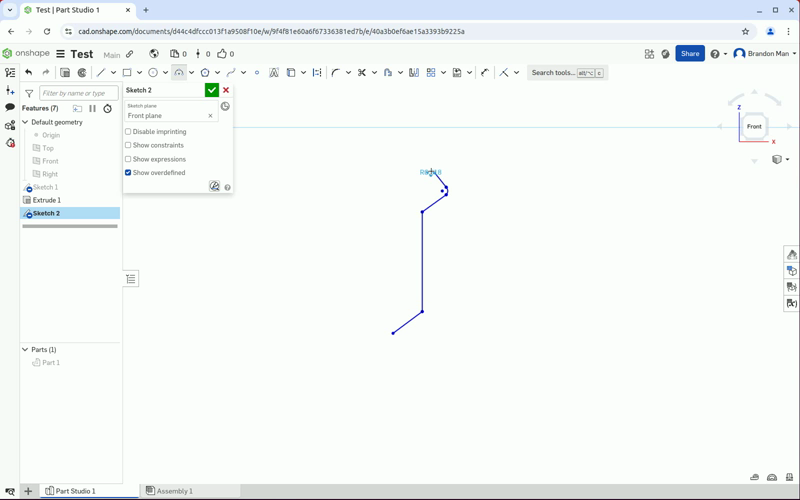
scroll(6)
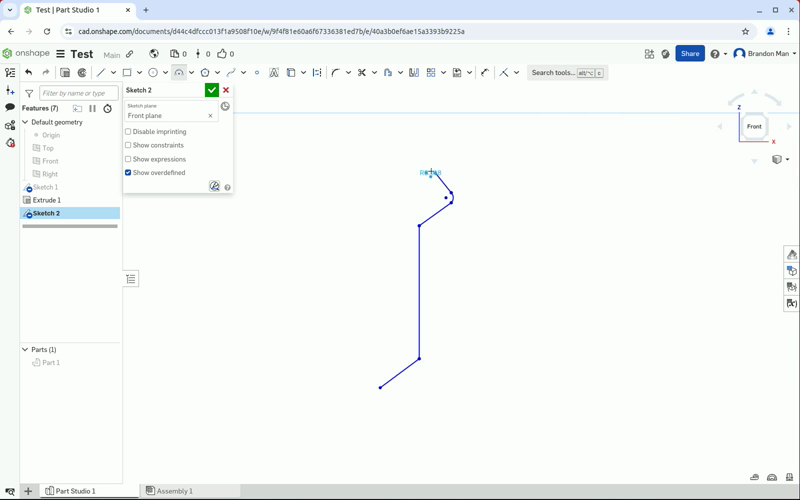
scroll(6)
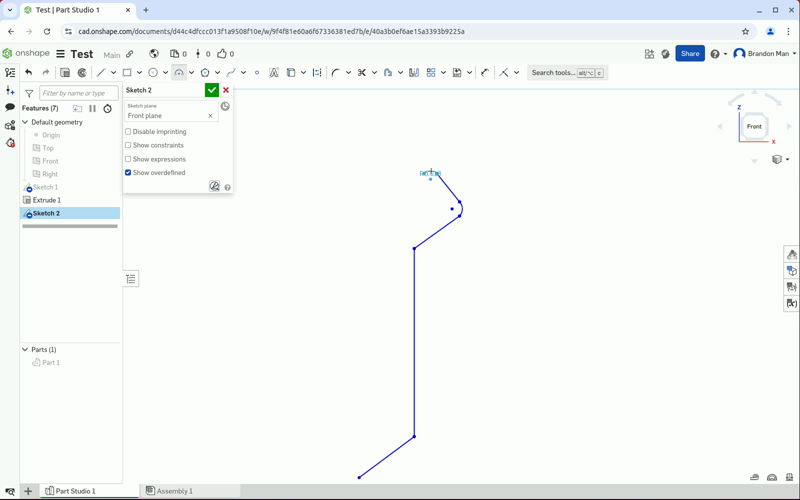
scroll(6)
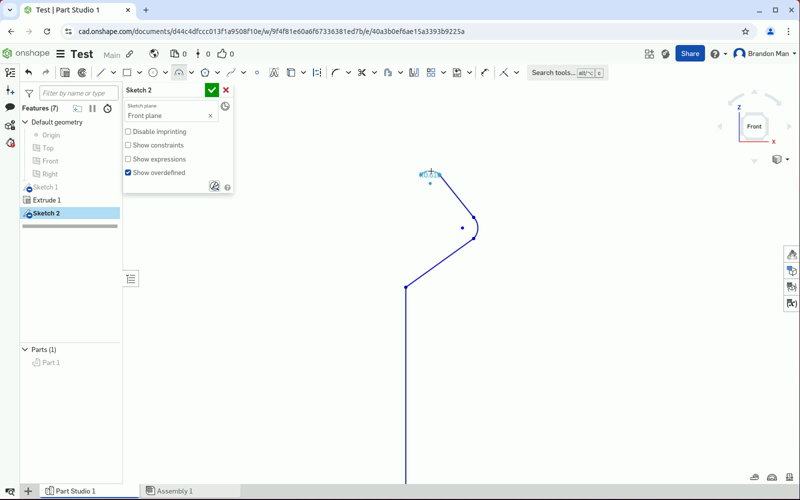
scroll(6)
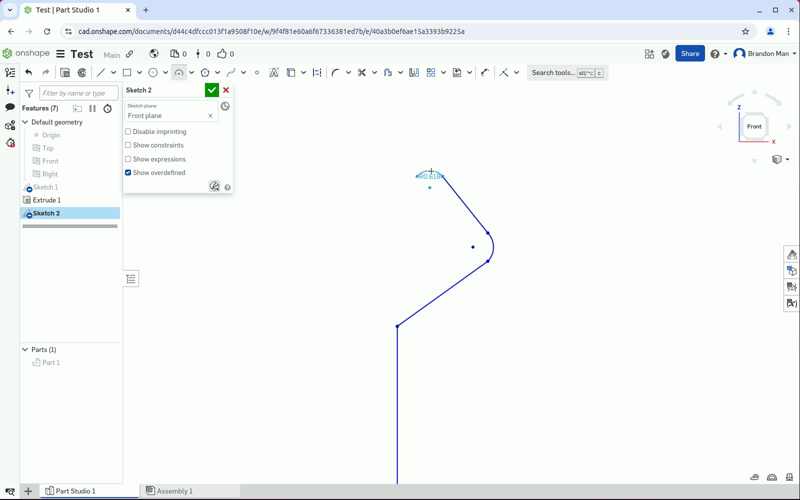
scroll(6)
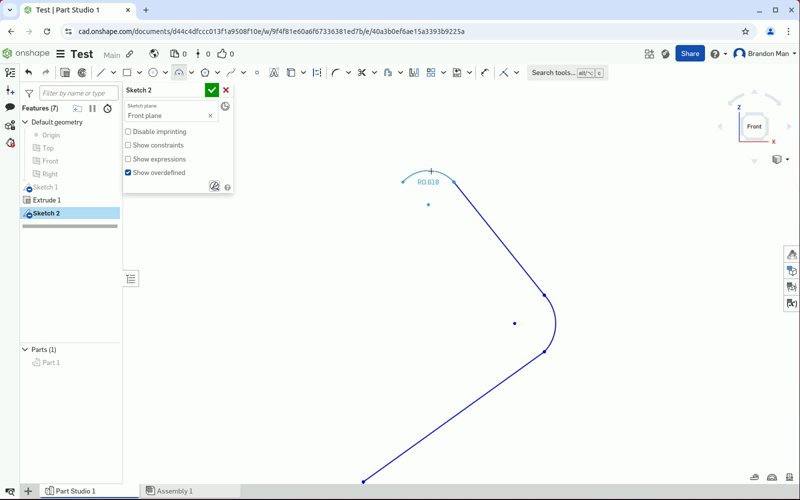
click(431, 170)
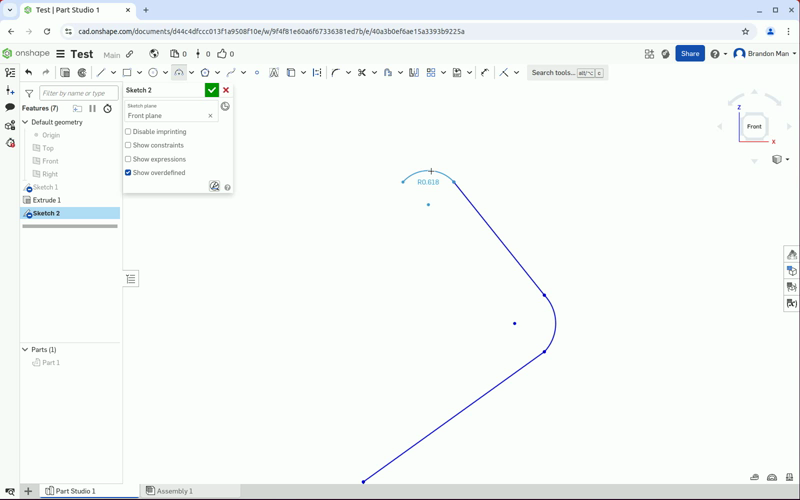
scroll(-6)
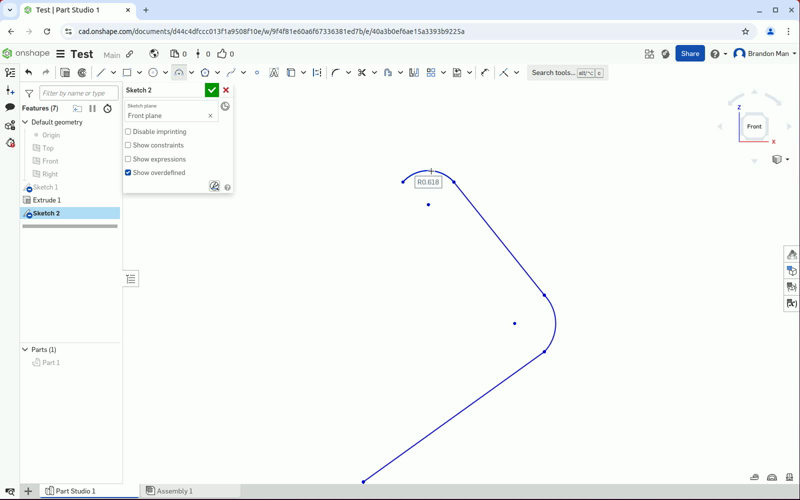
scroll(-6)
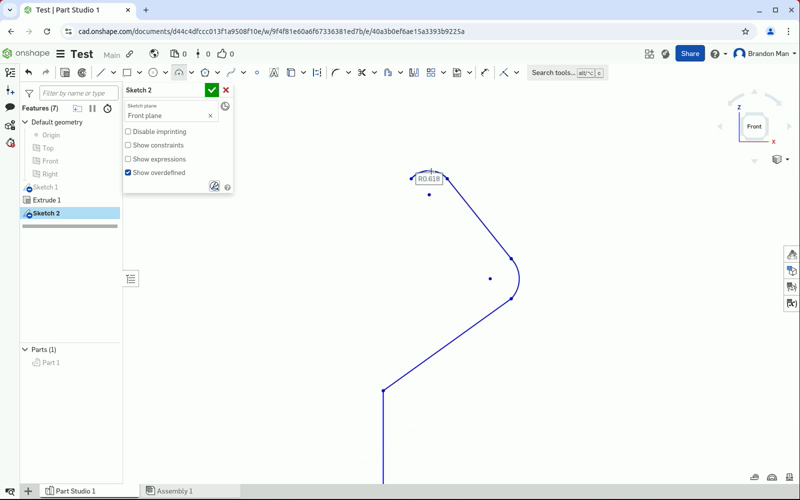
scroll(-6)
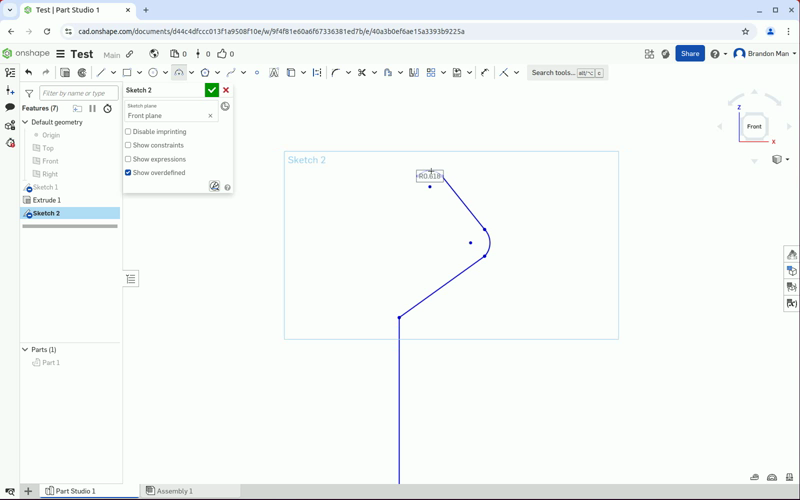
scroll(-6)
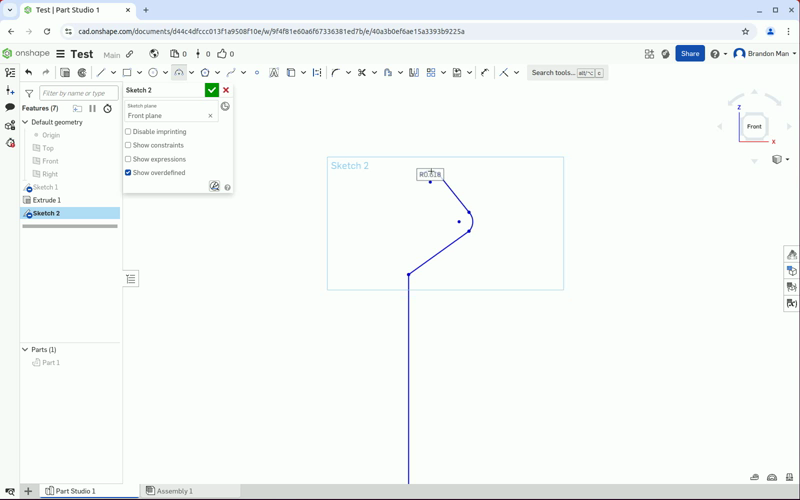
scroll(-6)
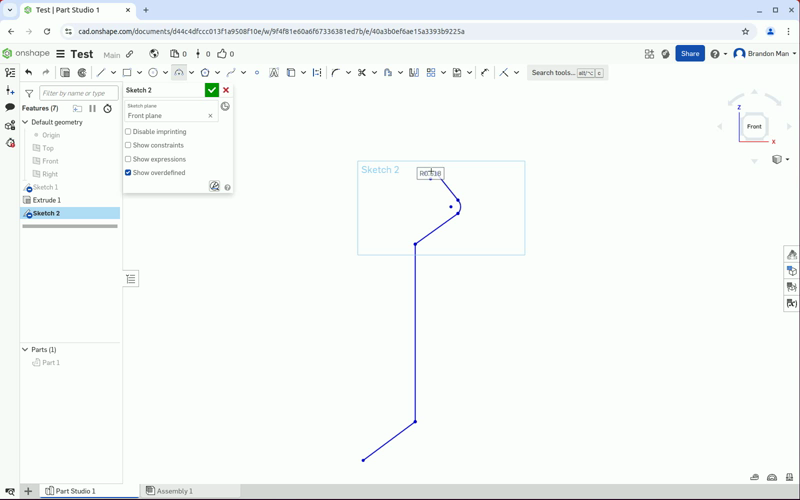
scroll(-6)
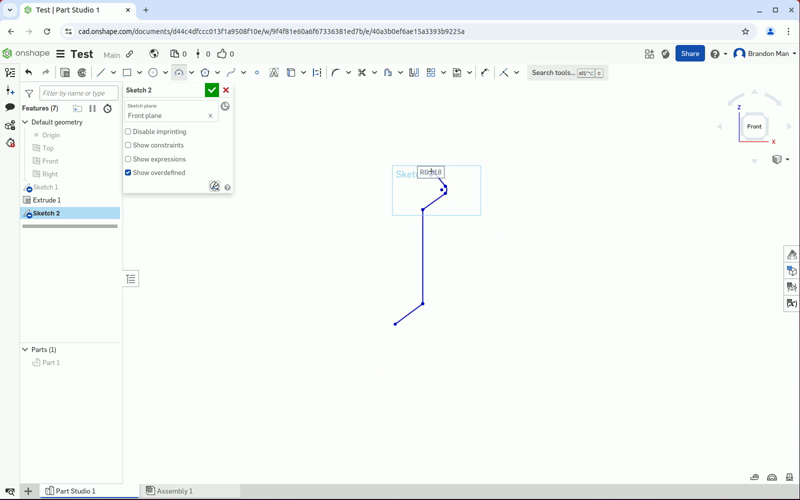
scroll(-6)
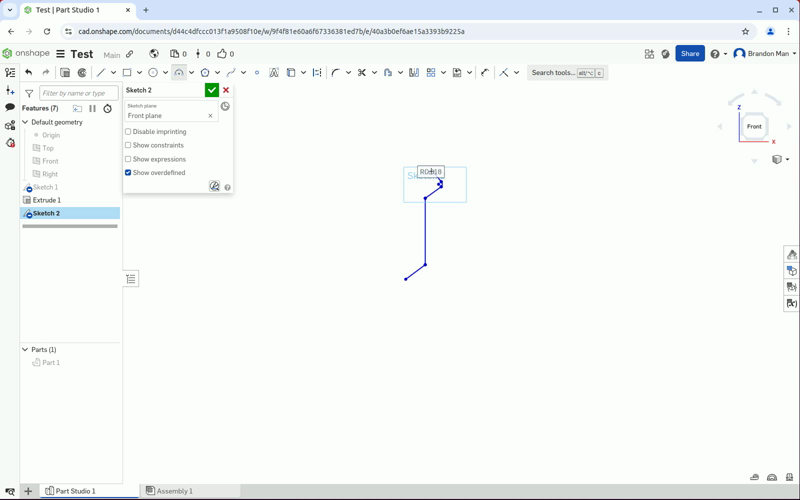
key_up(shift)
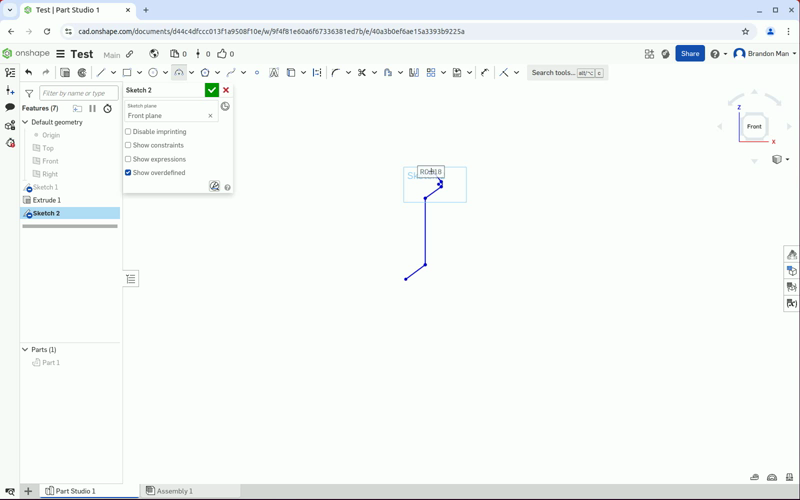
key(esc)
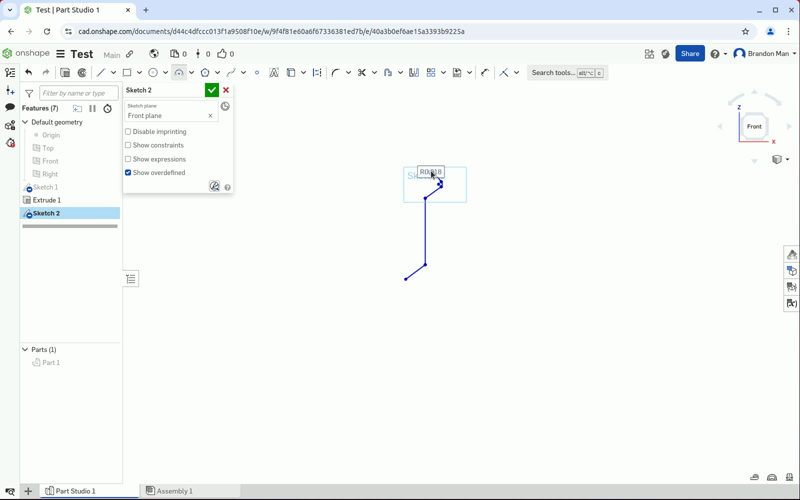
key(l)
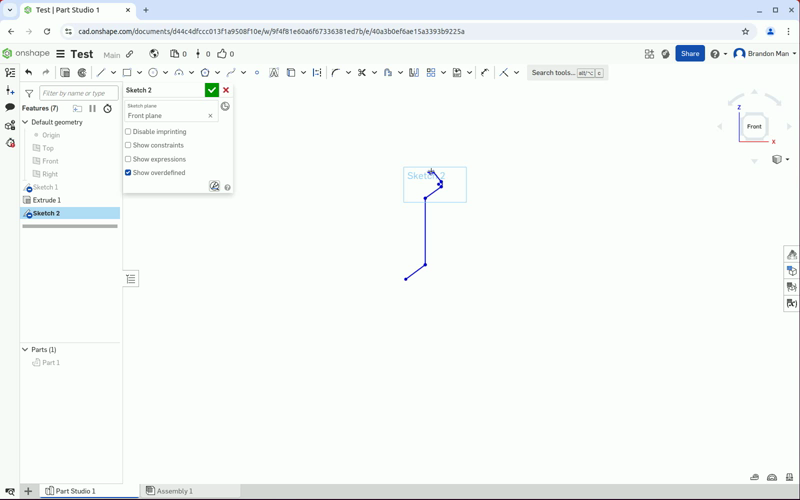
mouse_move(428, 171)
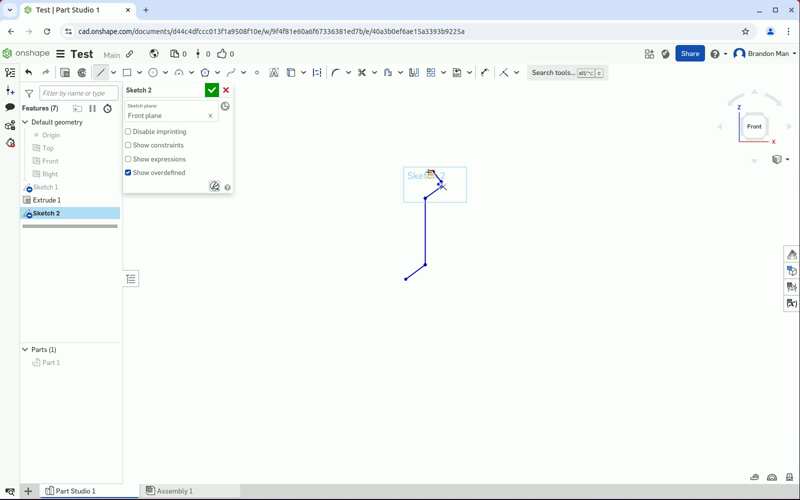
scroll(6)
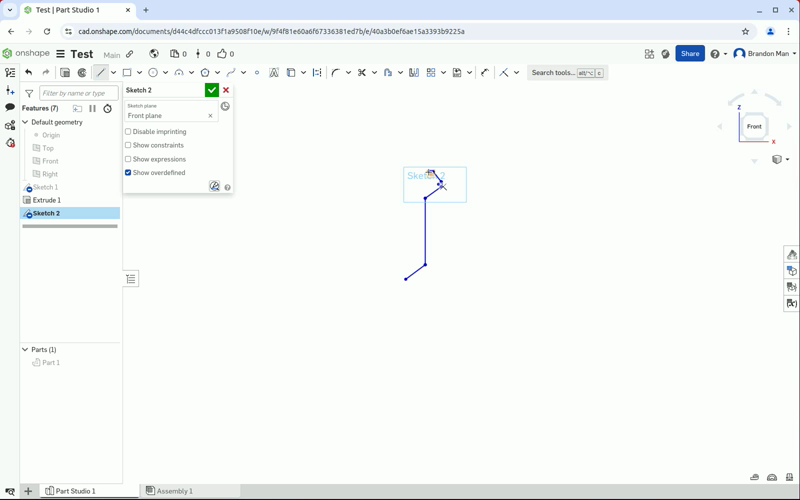
scroll(6)
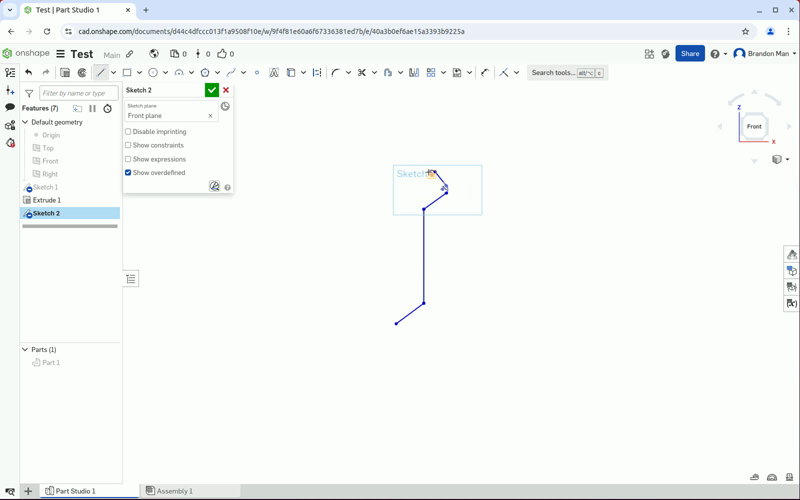
scroll(6)
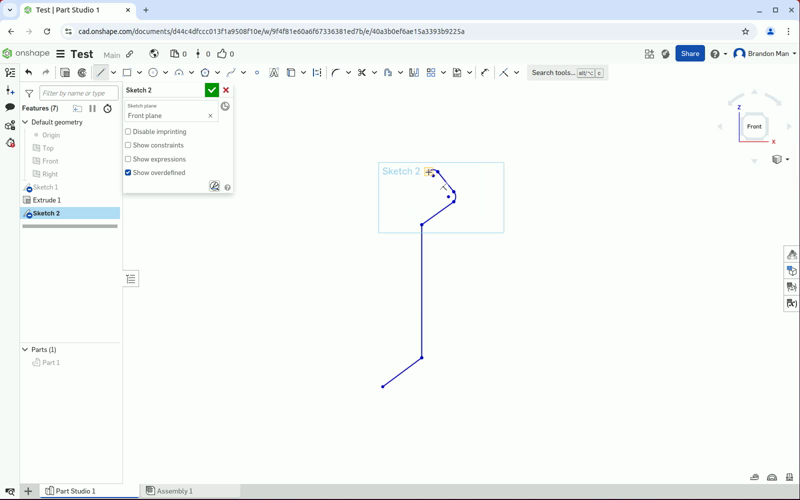
scroll(6)
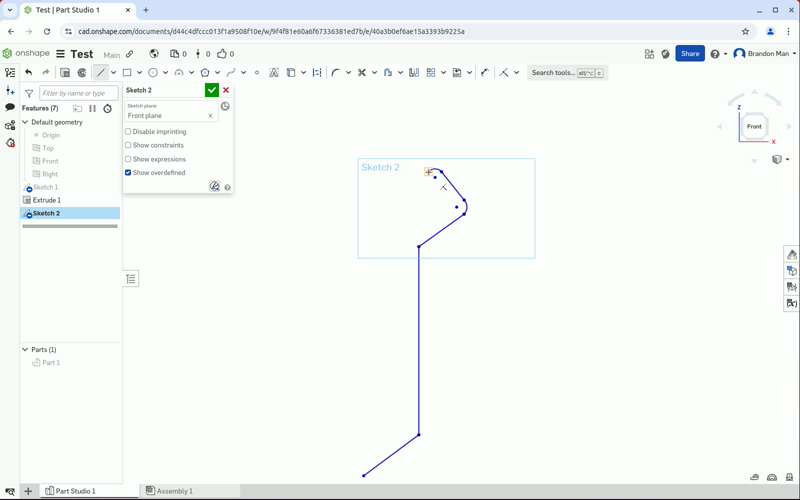
scroll(6)
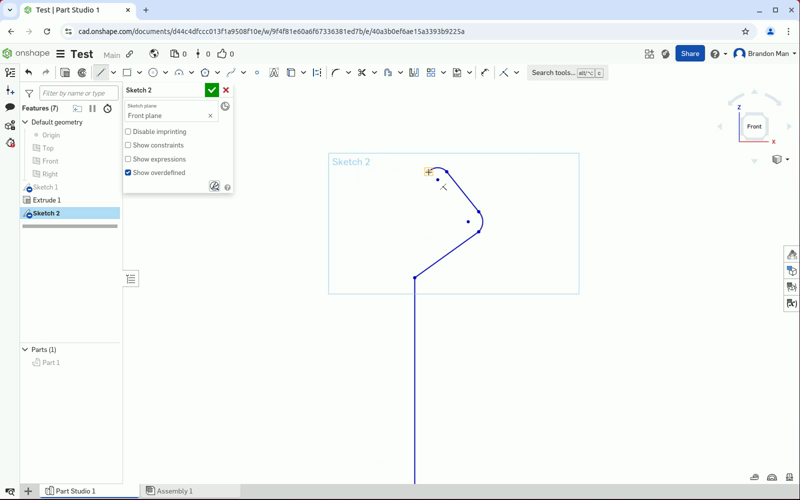
scroll(6)
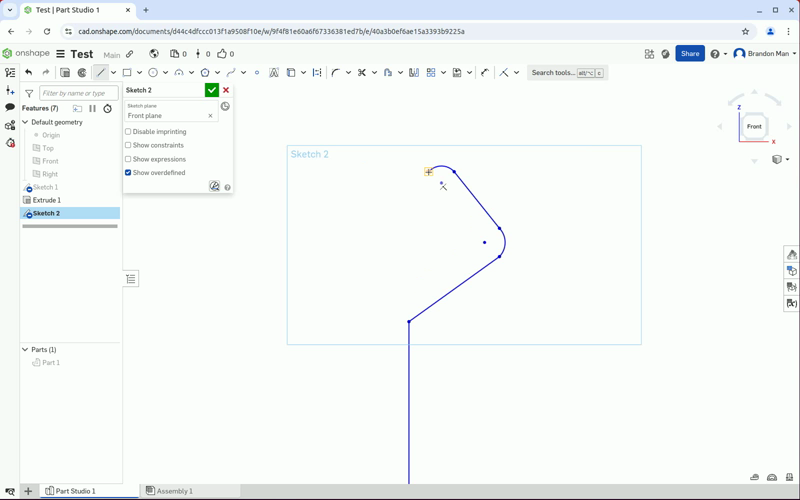
scroll(6)
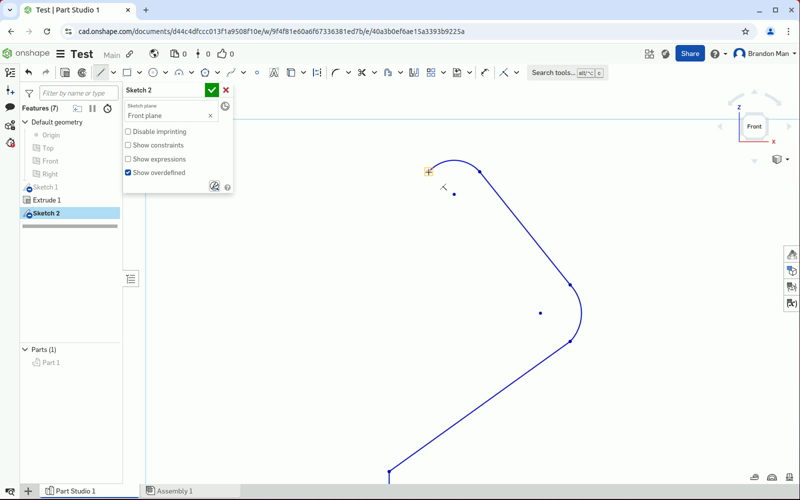
click(428, 171)
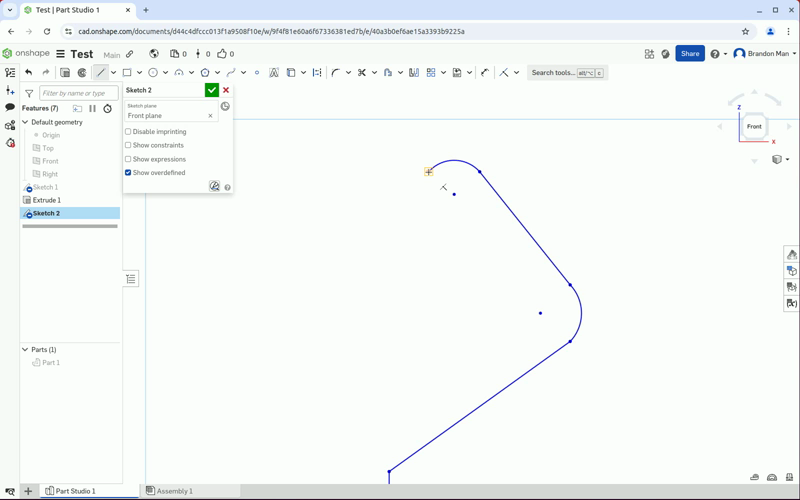
scroll(-6)
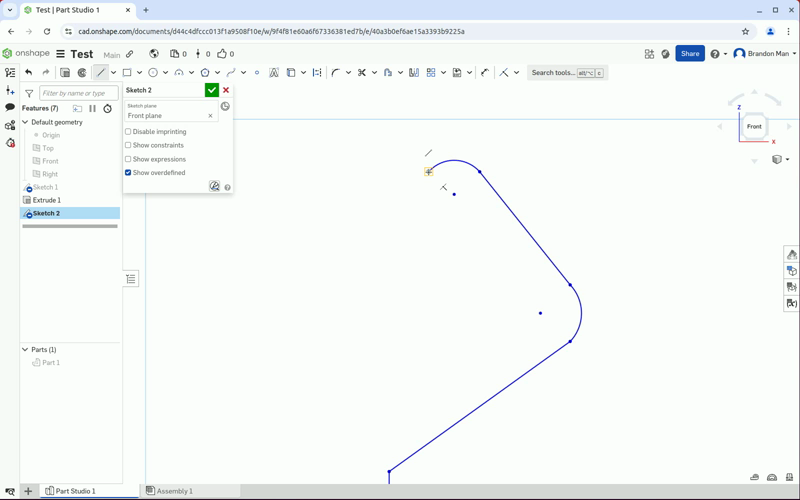
scroll(-6)
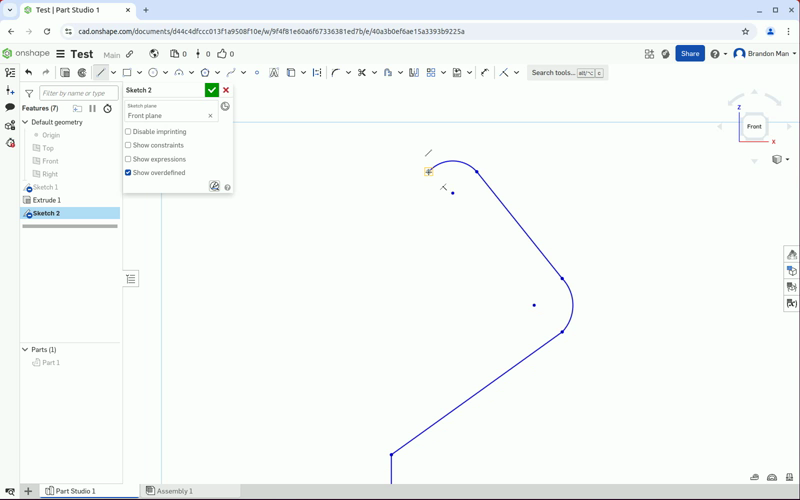
scroll(-6)
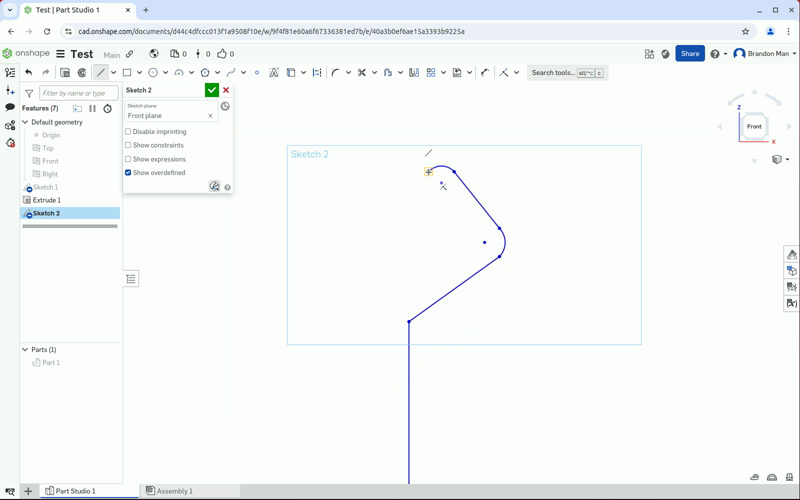
scroll(-6)
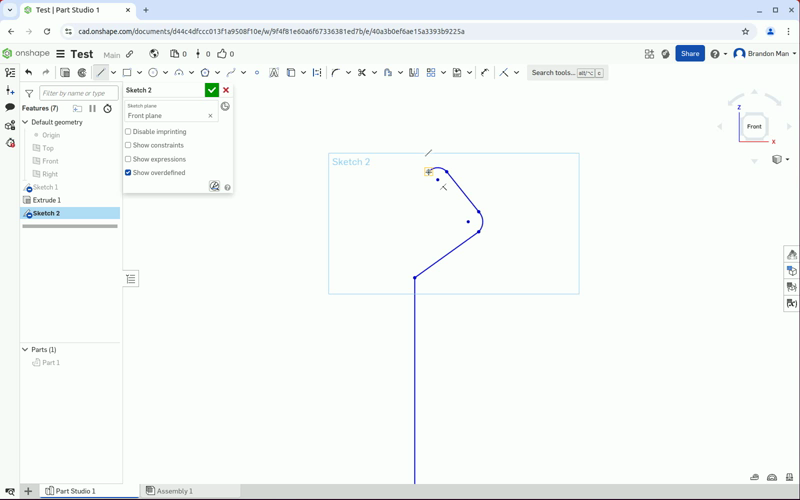
scroll(-6)
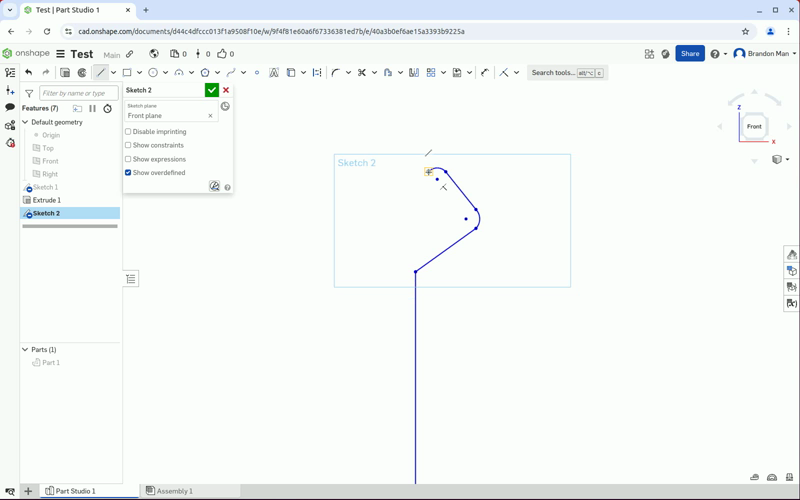
scroll(-6)
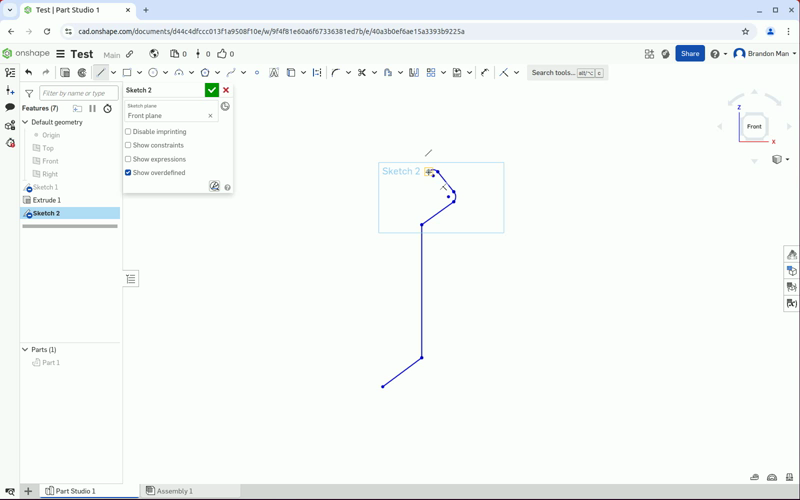
scroll(-6)
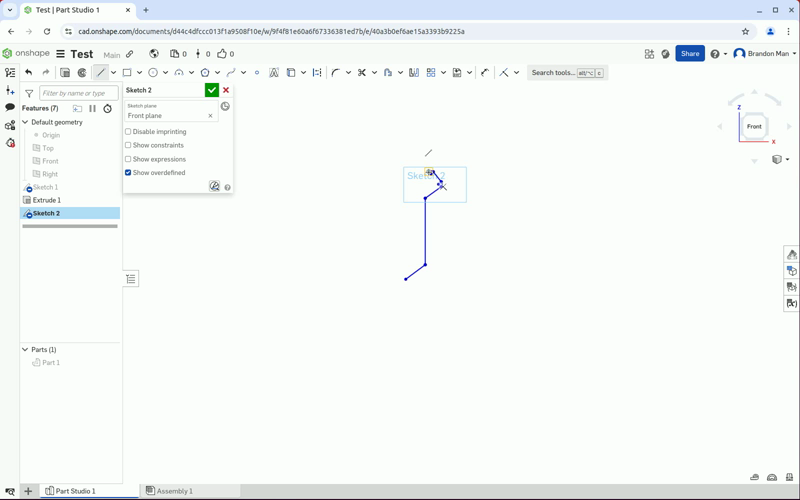
key_down(shift)
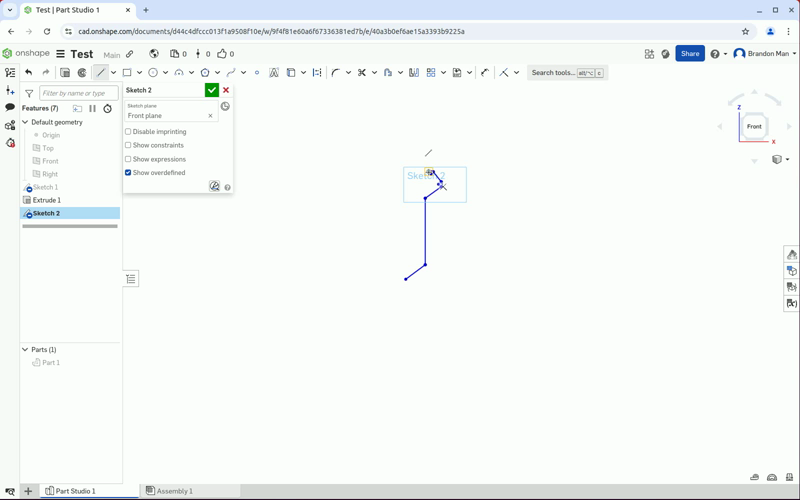
mouse_move(458, 171)
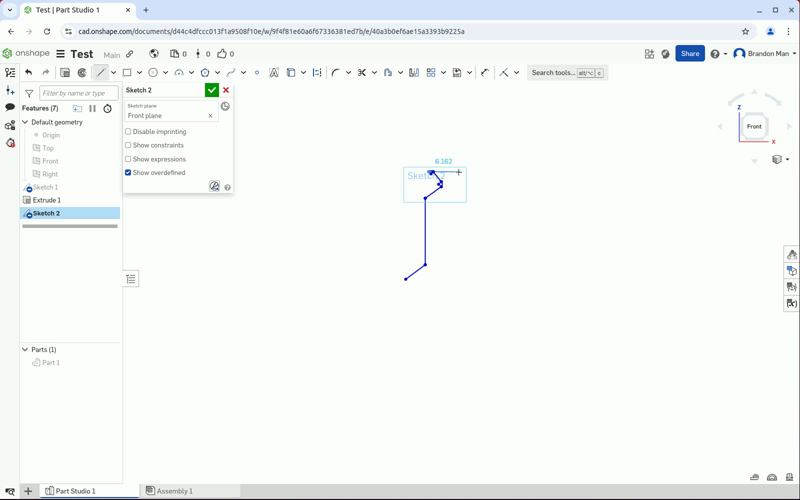
mouse_move(406, 188)
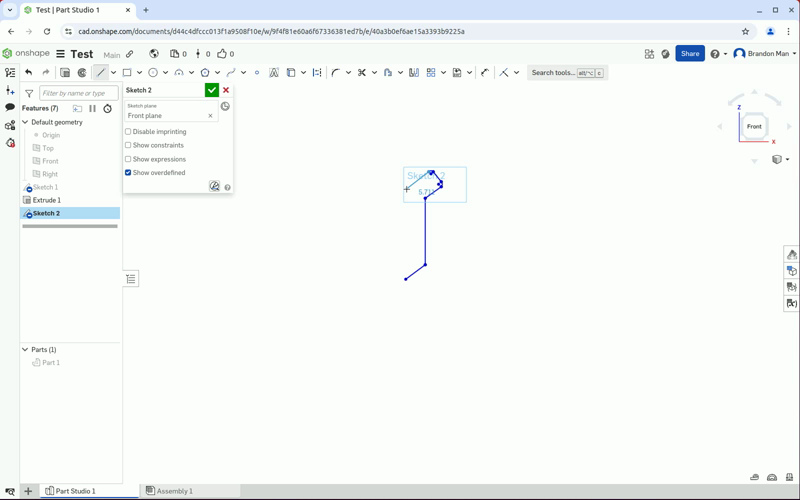
click(406, 188)
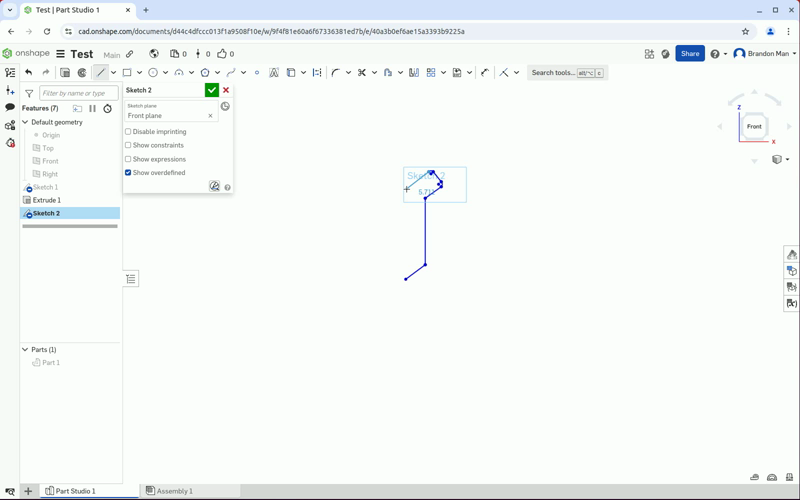
key_up(shift)
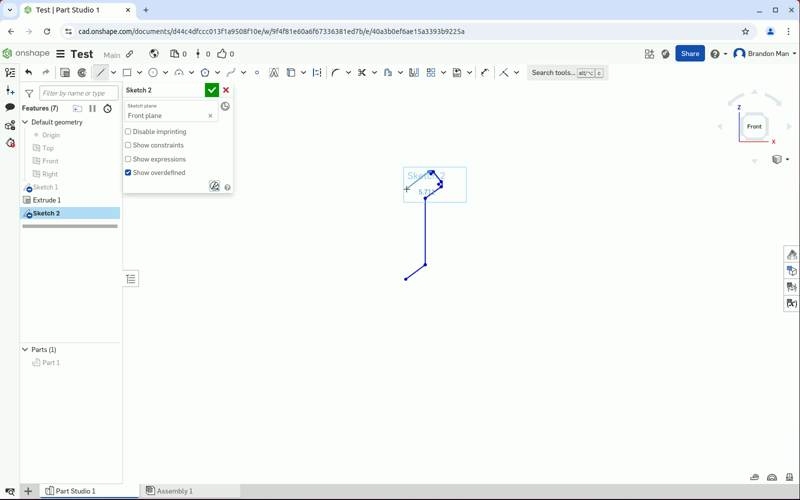
key_down(shift)
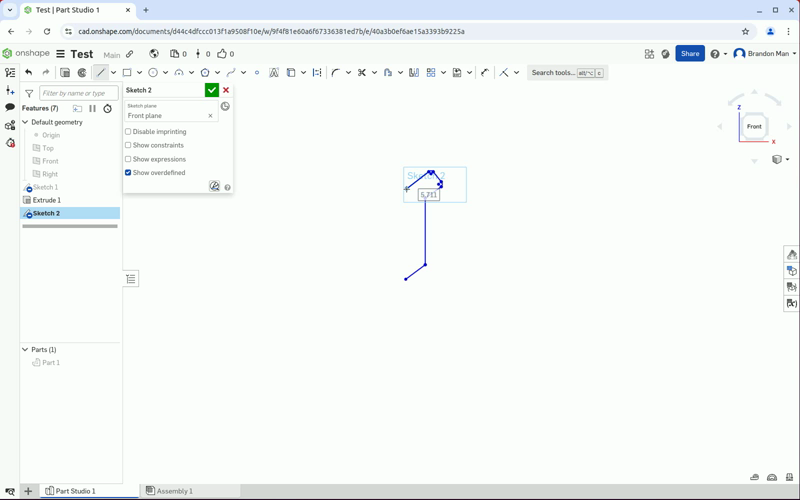
mouse_move(405, 279)
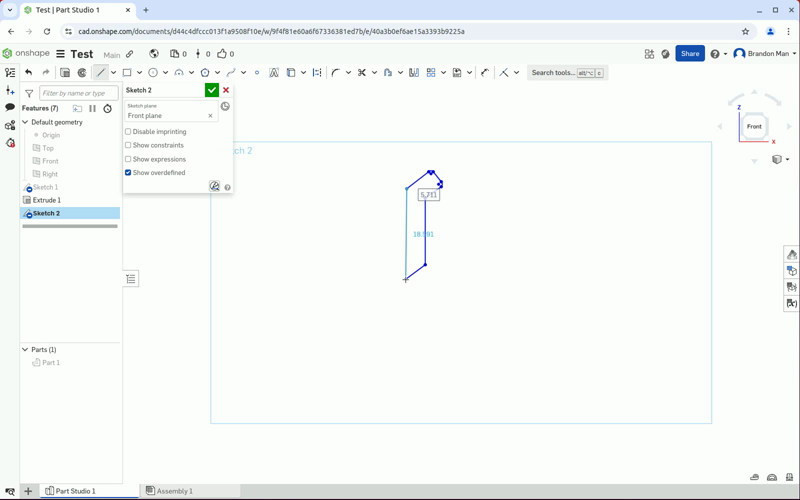
key_up(shift)
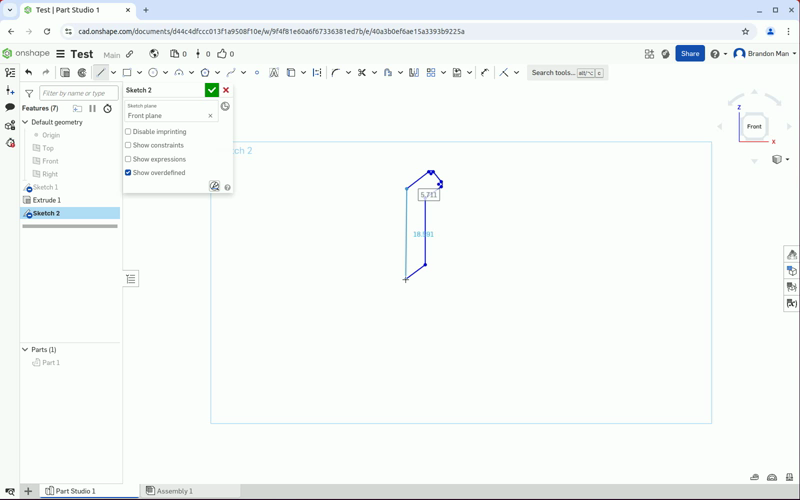
click(405, 279)
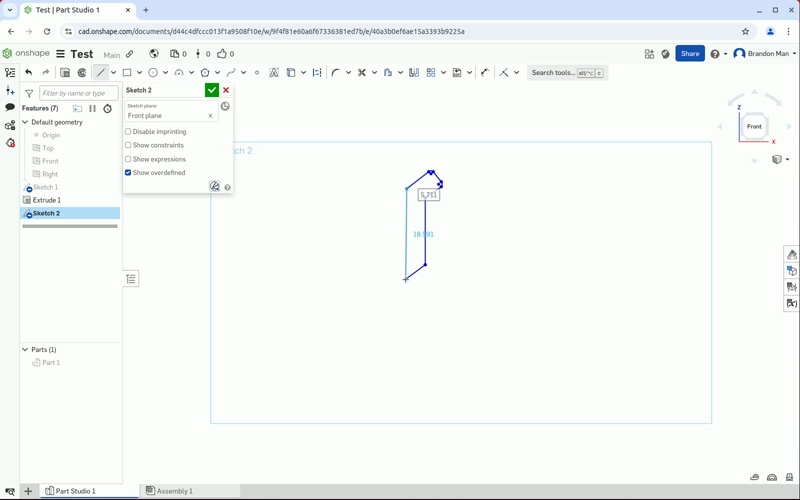
key(esc)
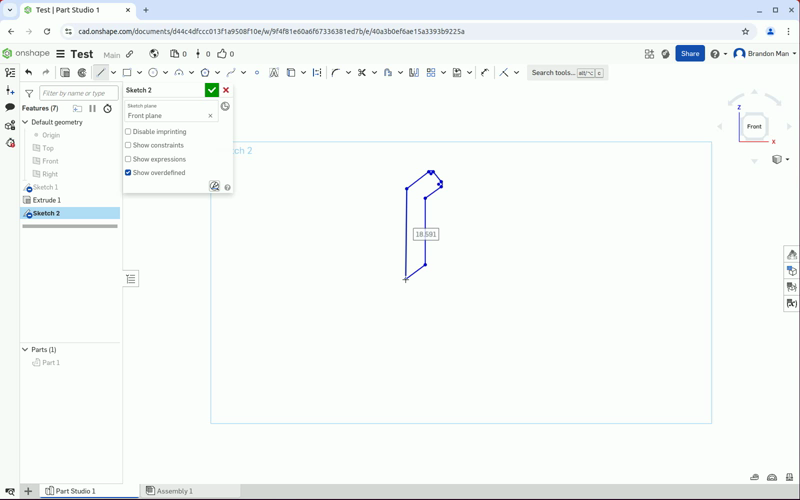
mouse_move(415, 234)
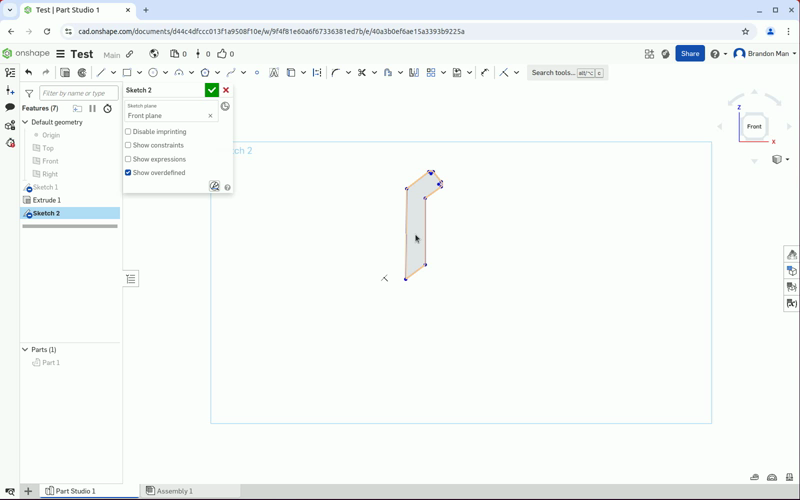
click(415, 234)
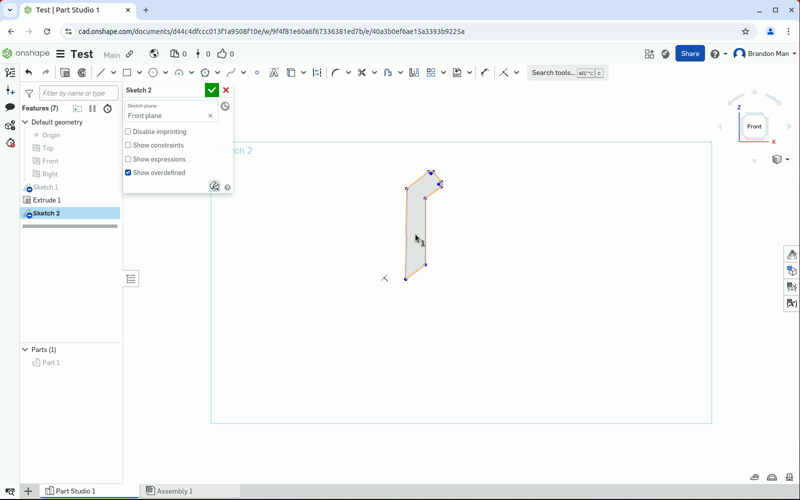
mouse_move(73, 352)
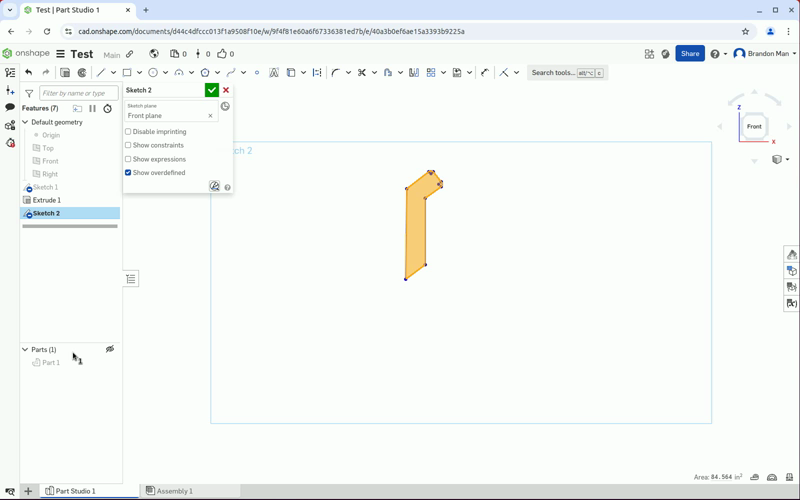
key(shift+y)
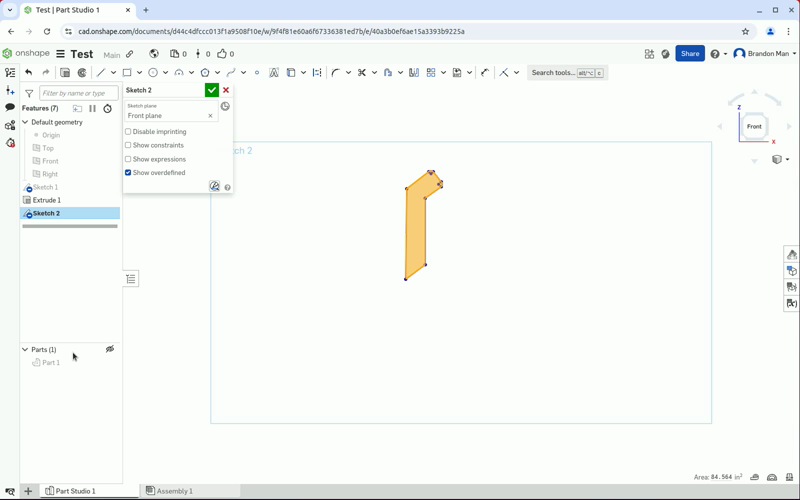
key(shift+e)
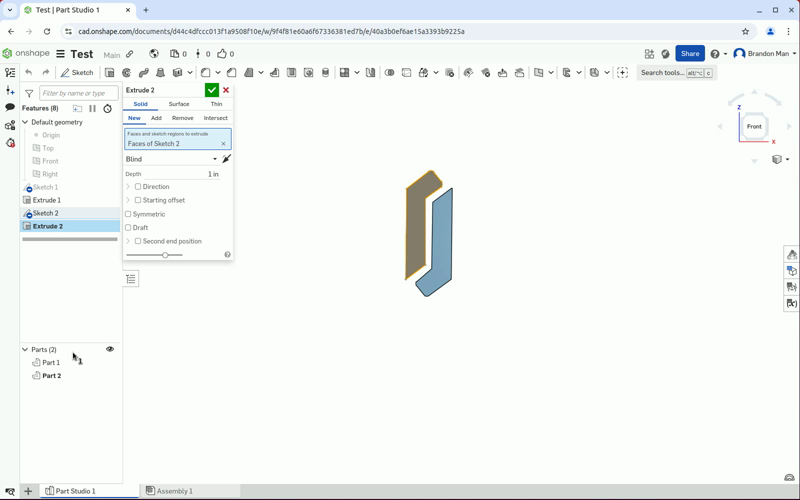
mouse_move(143, 106)
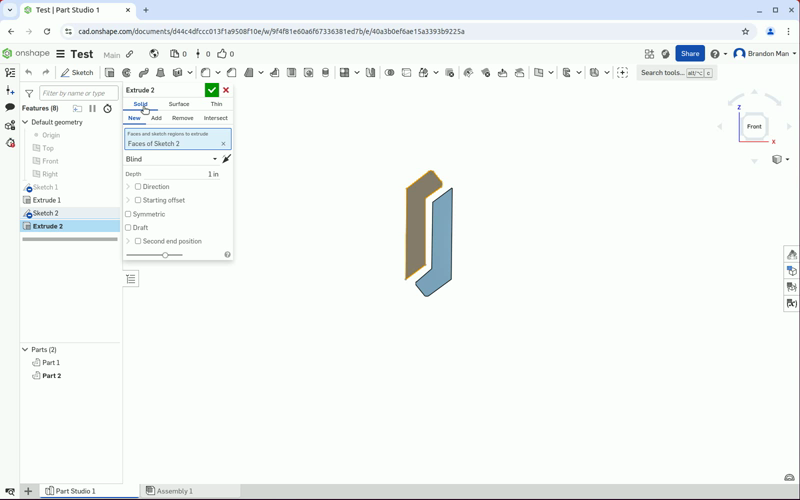
click(143, 106)
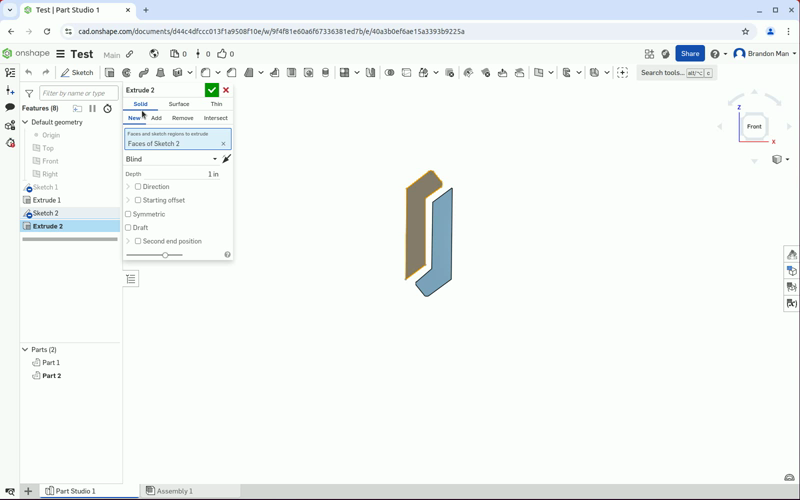
mouse_move(137, 120)
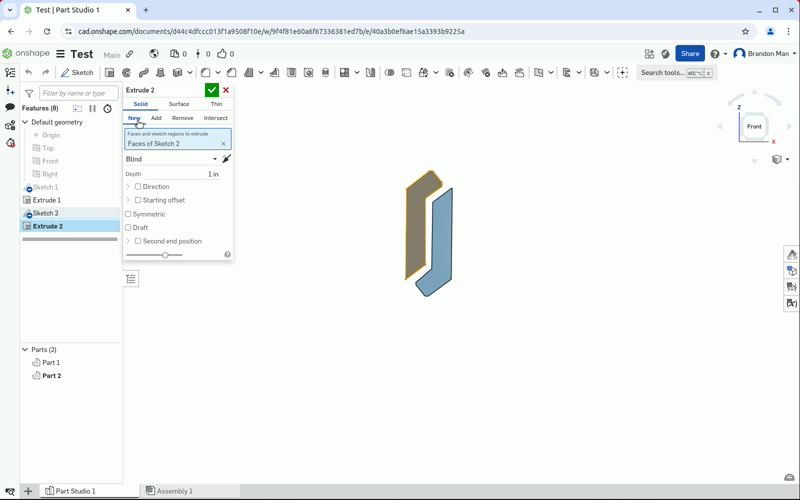
click(137, 120)
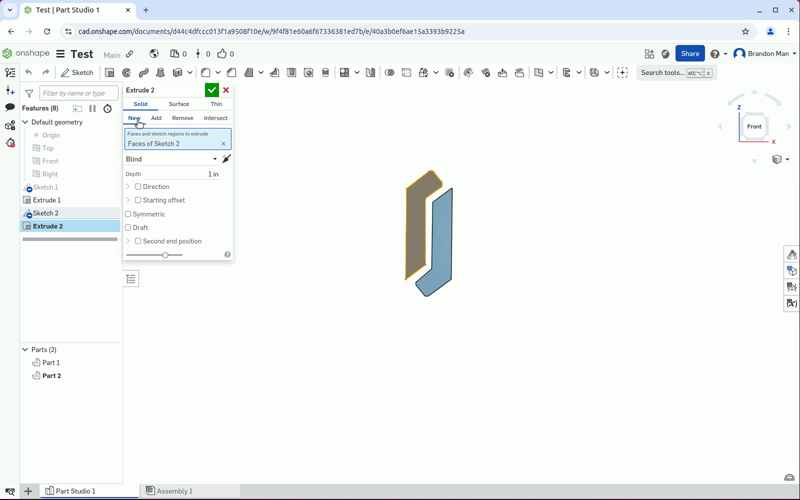
key(tab, 4)
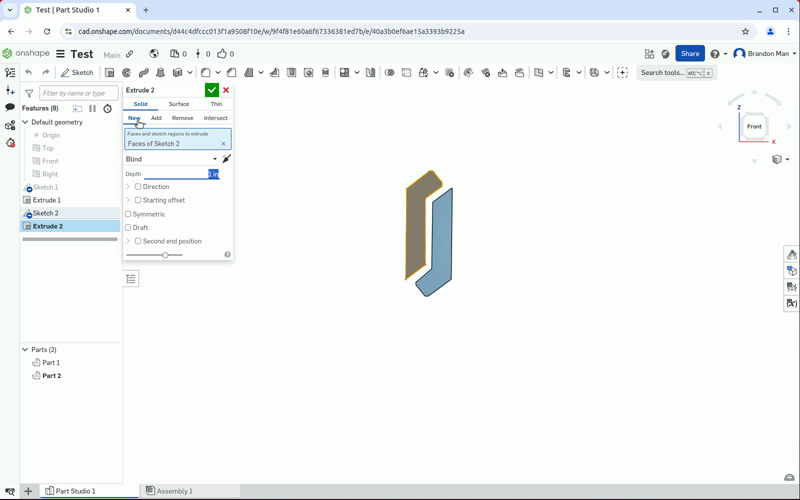
text(0.481)
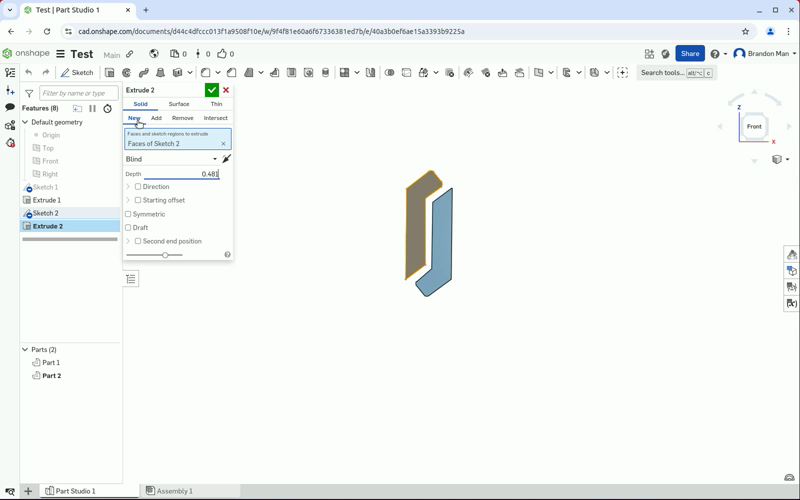
key(enter)
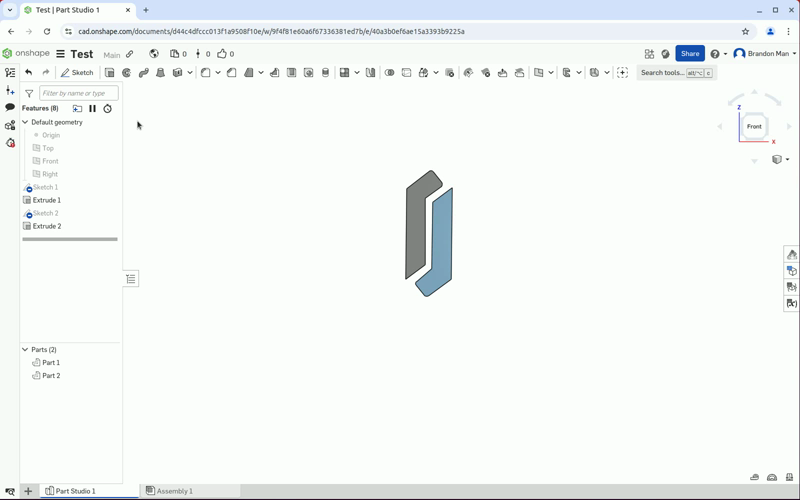
key(shift+h)
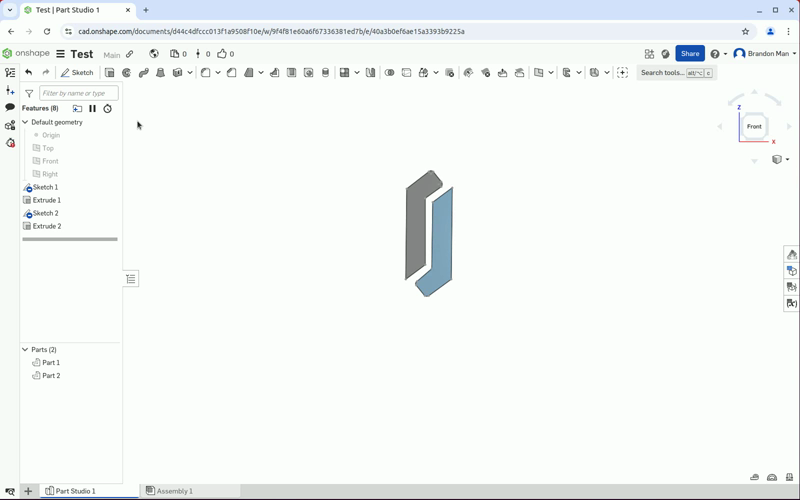
key(shift+h)
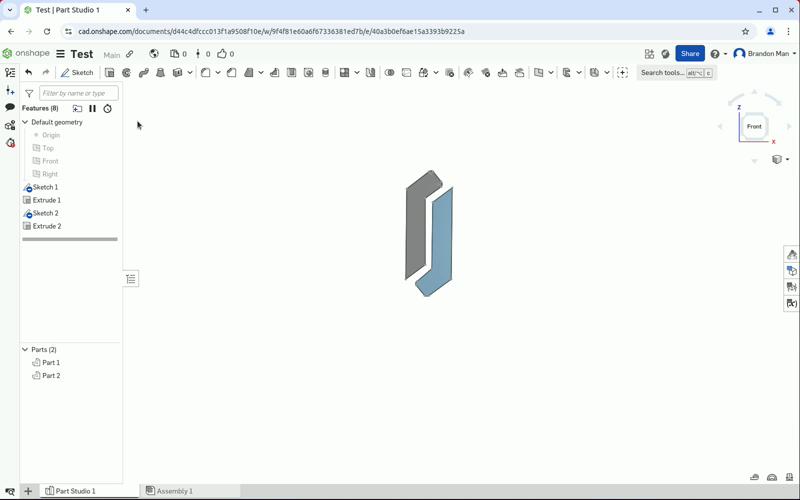
key(shift+7)
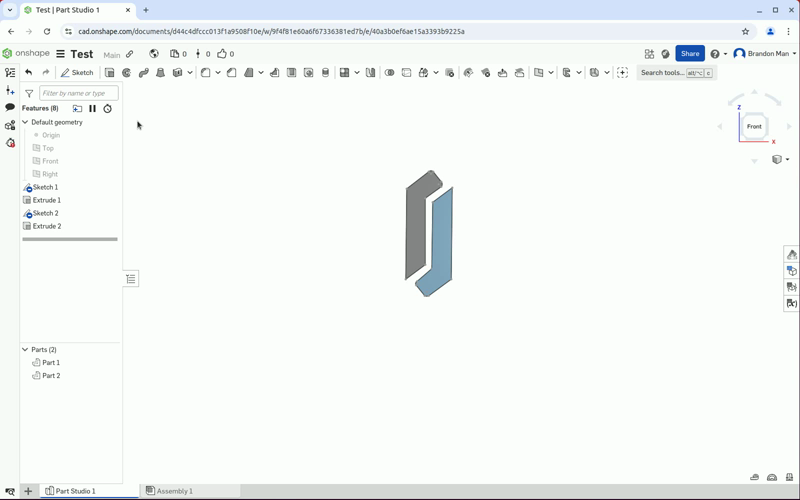
key(left, 2)
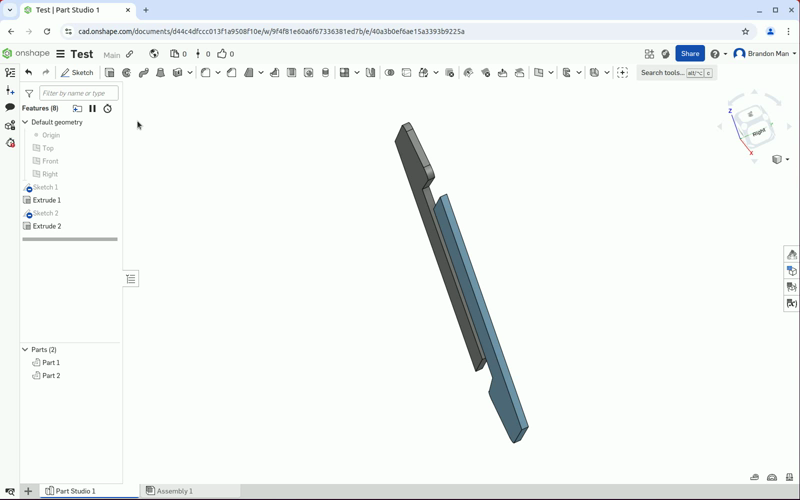
key(down, 2)
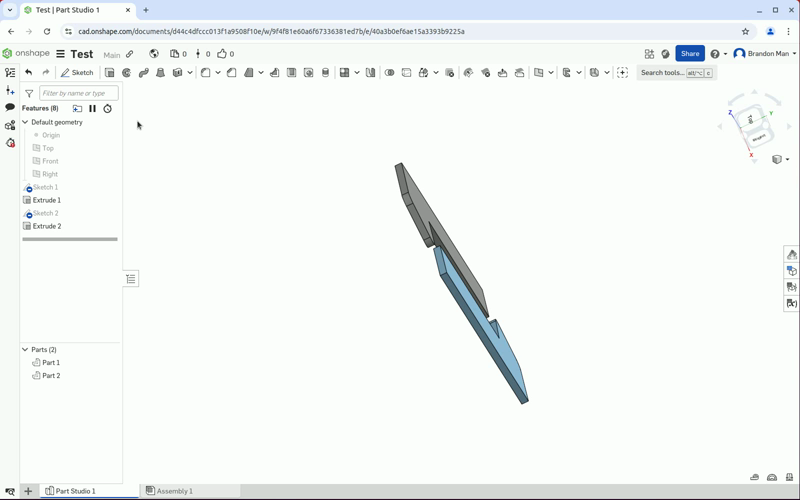
key(up, 2)
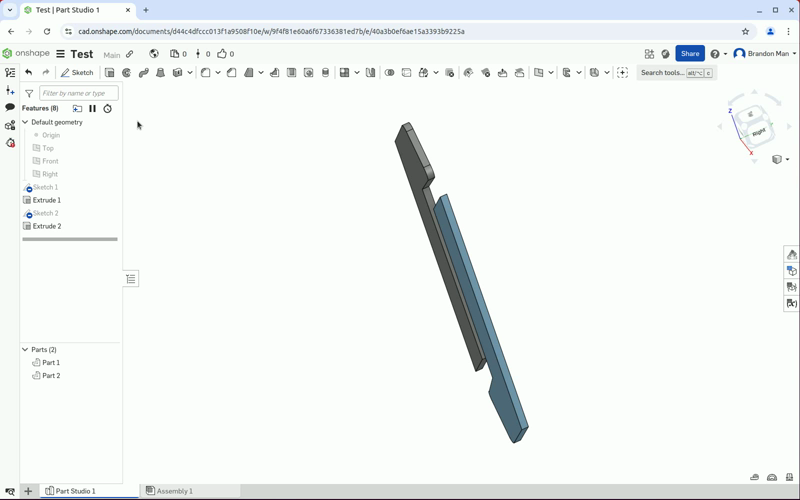
key(right, 2)
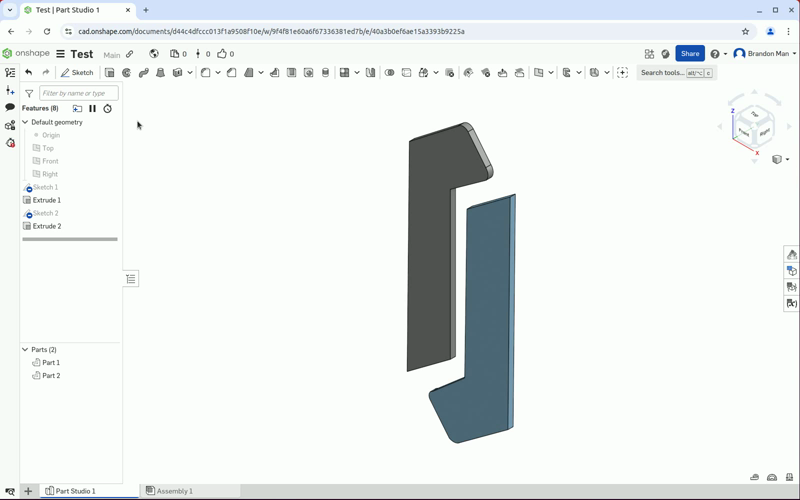
mouse_move(73, 189)
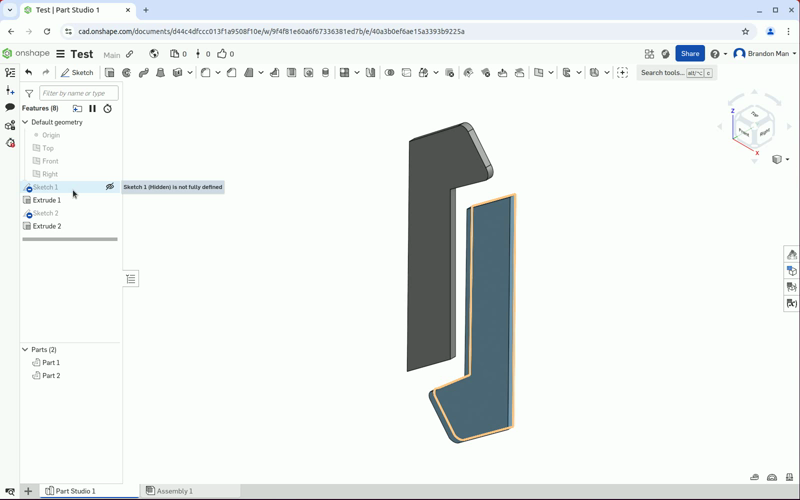
click(73, 189)